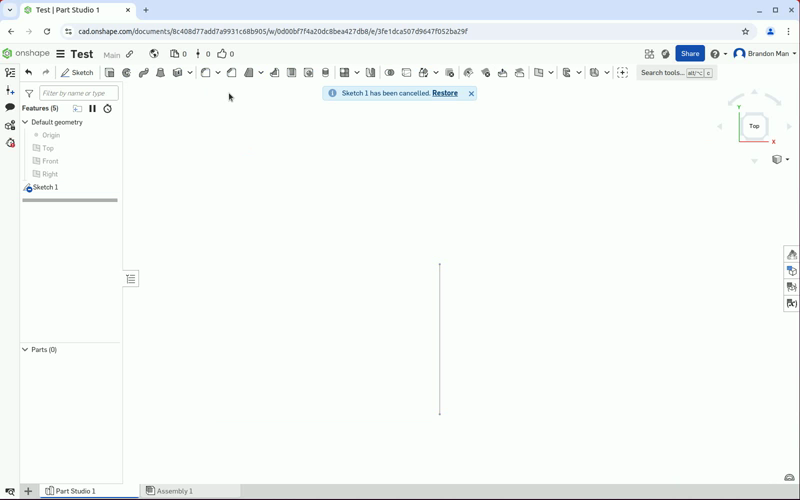
key(shift+h)
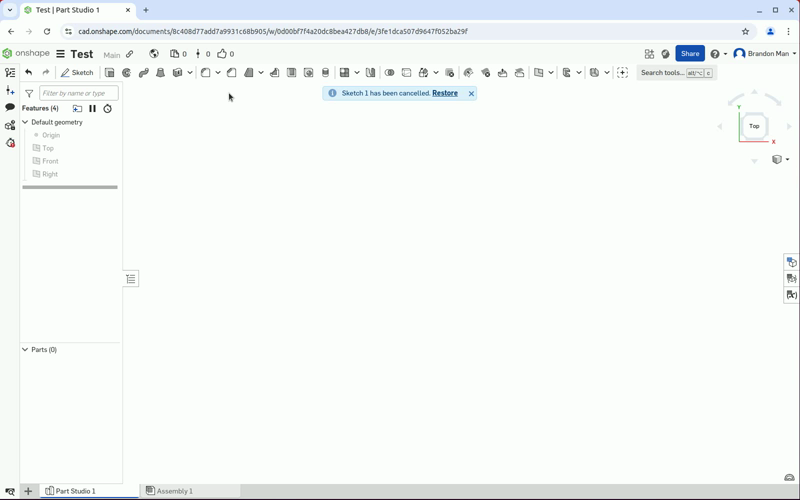
mouse_move(73, 352)
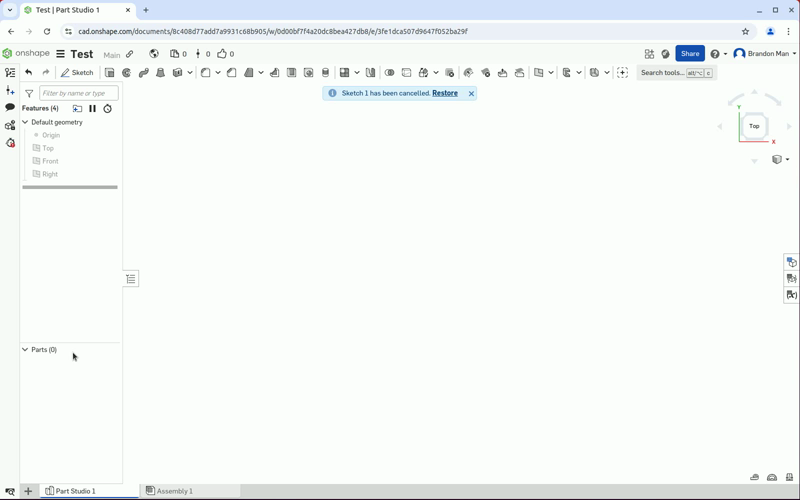
key(y)
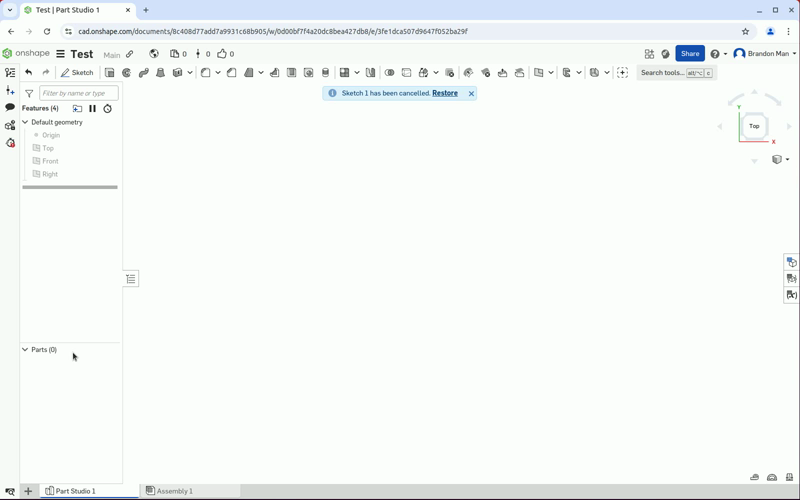
key(shift+p)
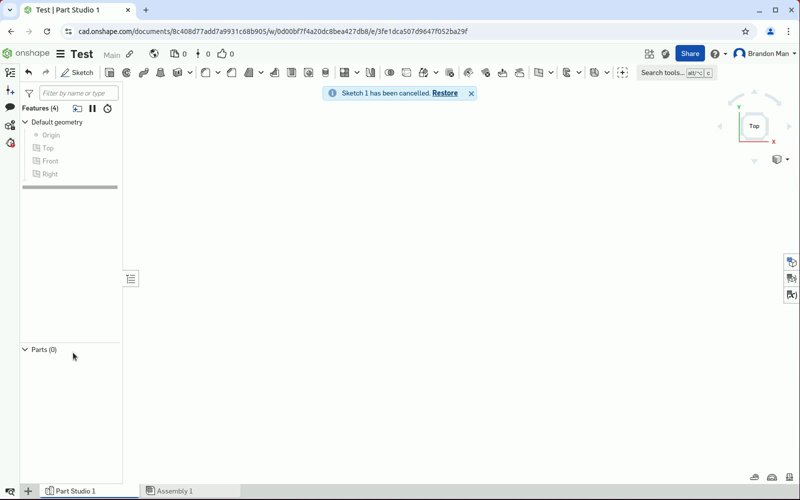
key(space)
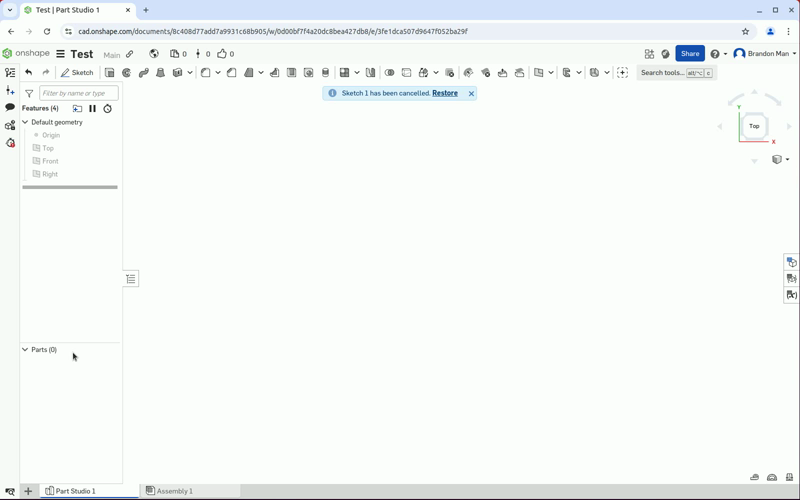
key_down(shift)
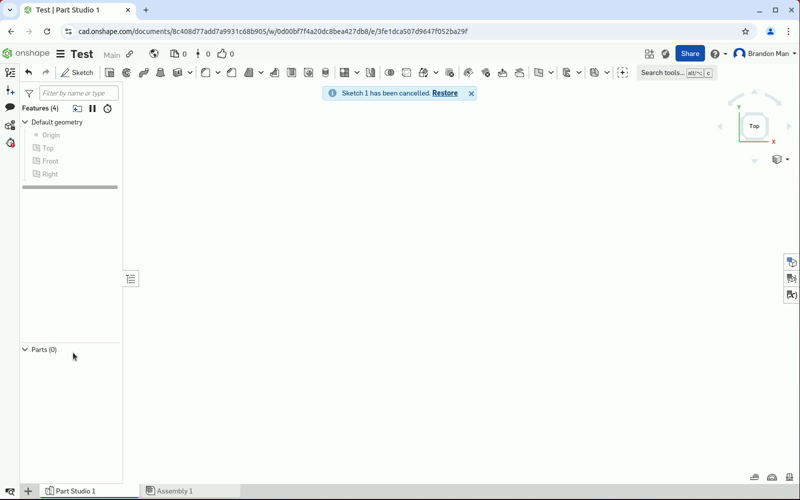
key(up)
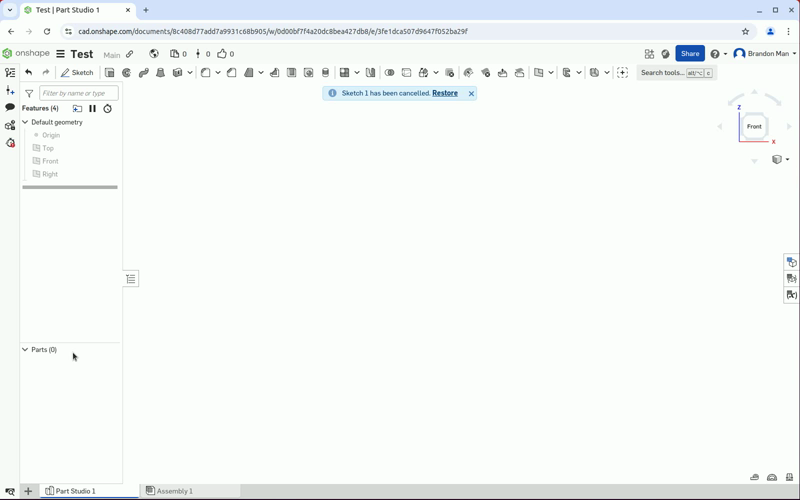
key_up(shift)
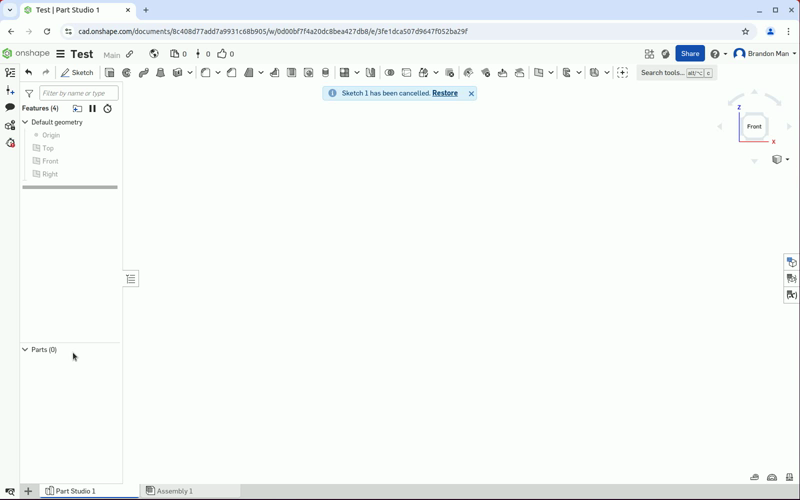
mouse_move(73, 352)
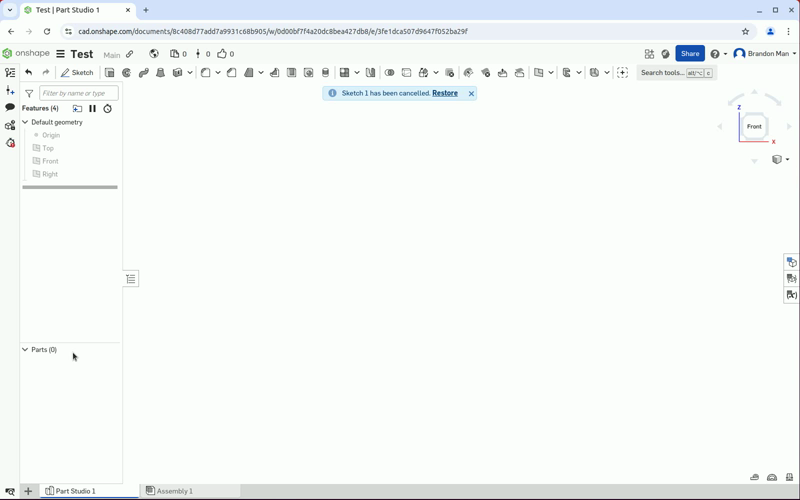
key(shift+y)
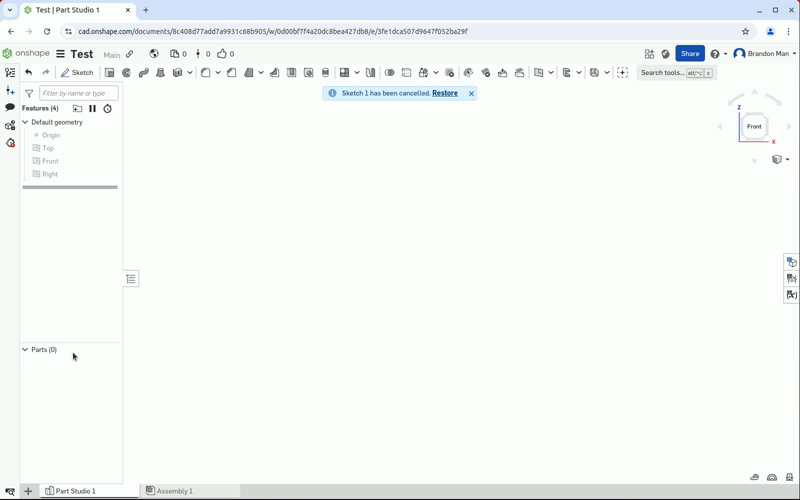
key(shift+s)
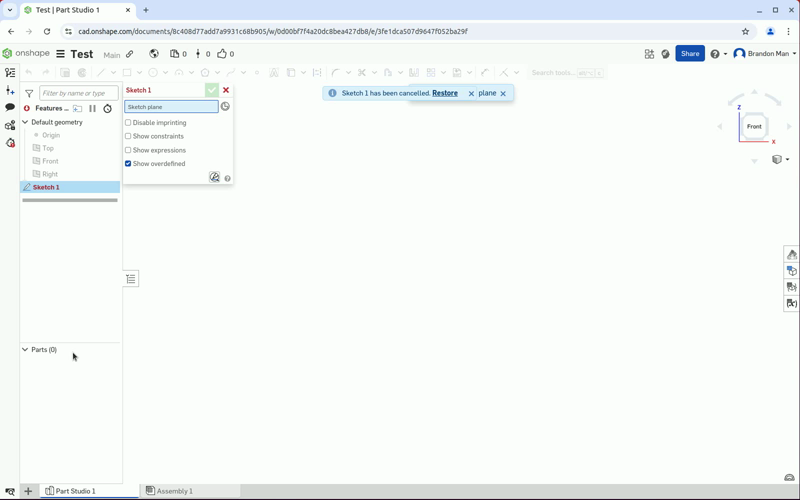
mouse_move(73, 163)
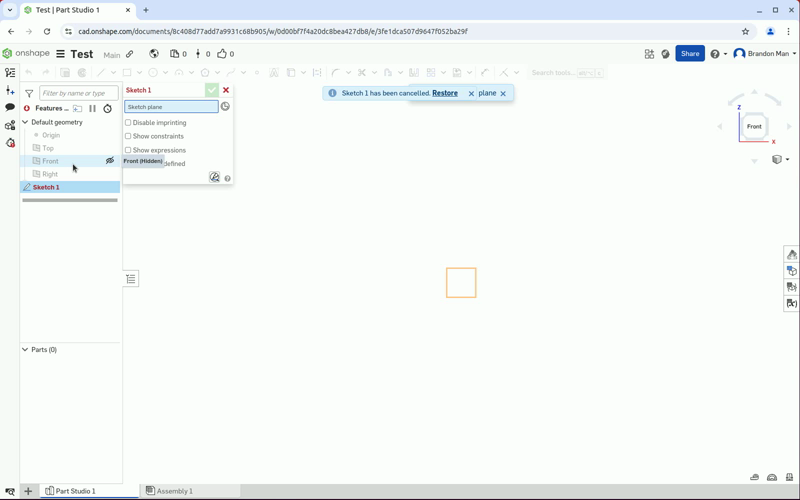
click(73, 163)
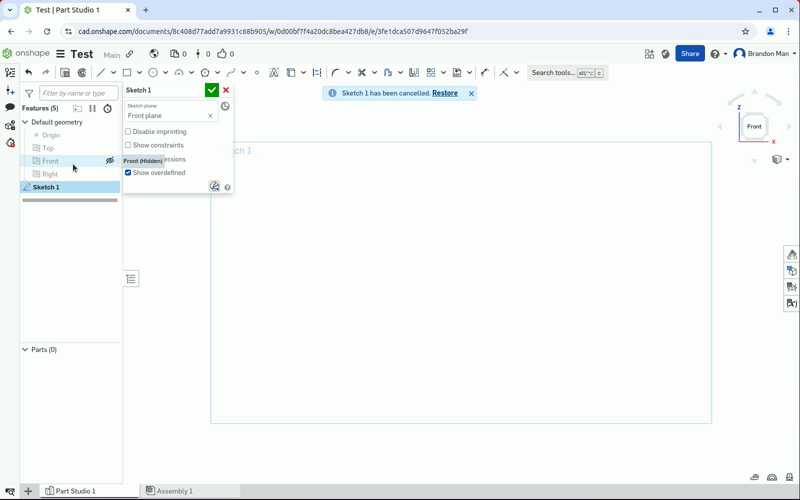
mouse_move(73, 352)
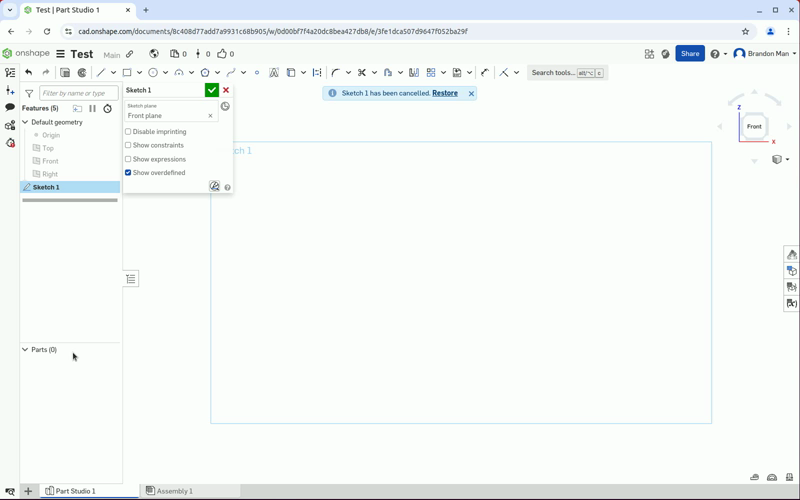
key(y)
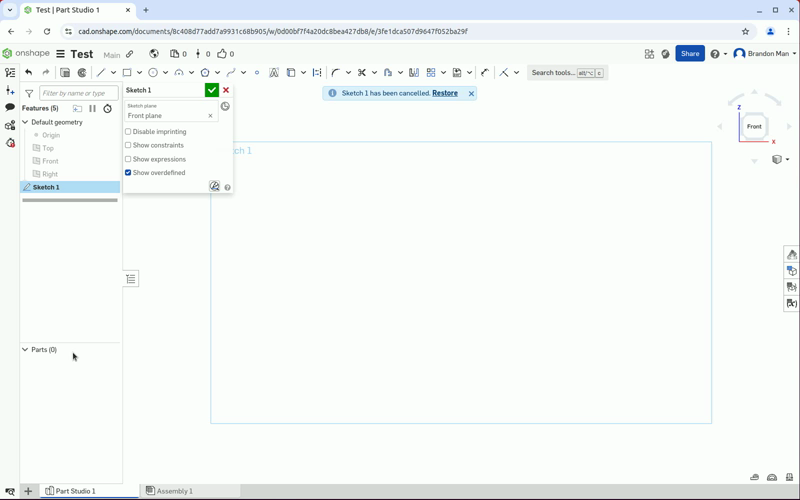
key(l)
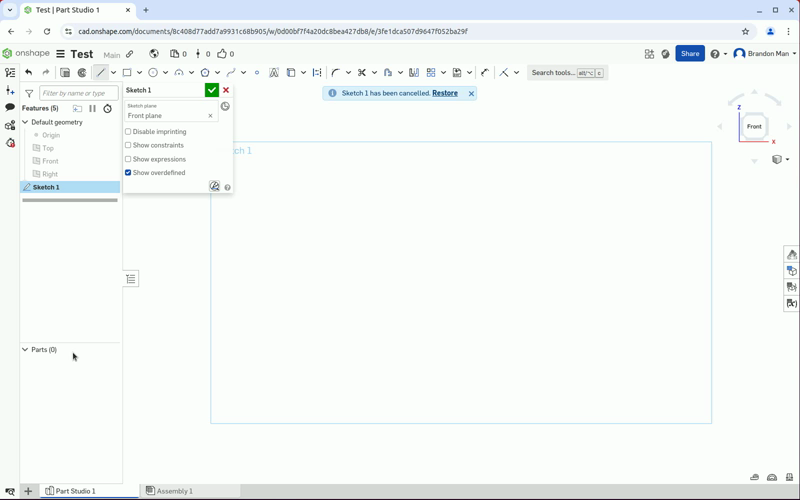
key_down(shift)
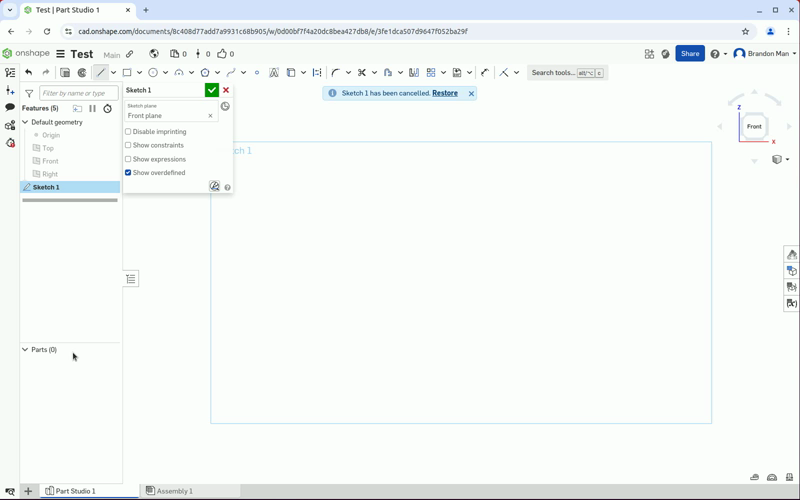
mouse_move(348, 347)
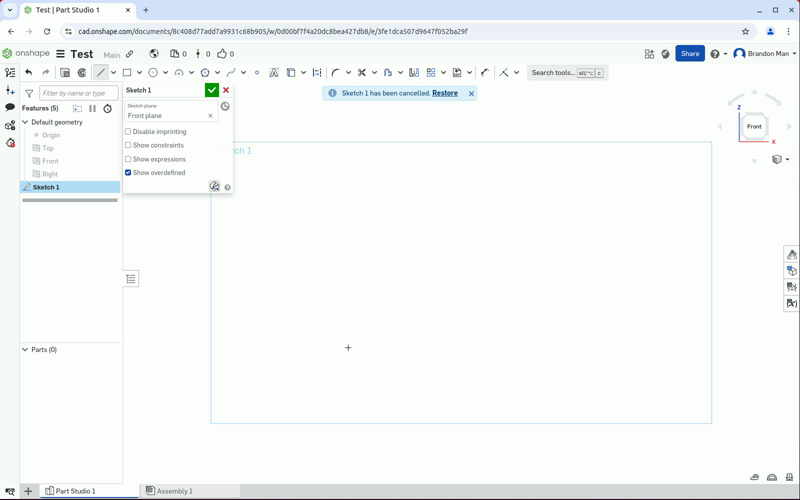
click(348, 347)
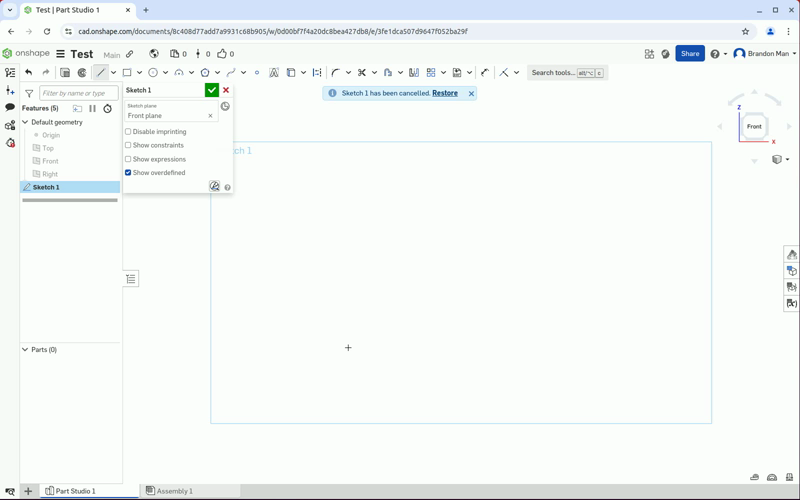
key_up(shift)
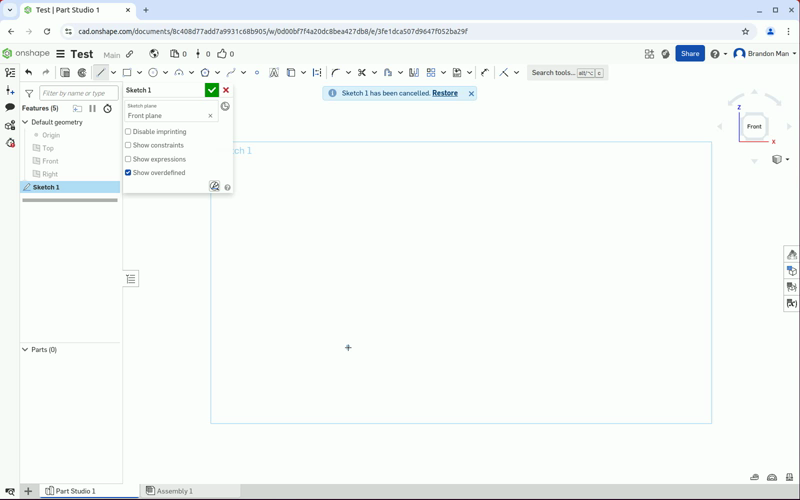
key_down(shift)
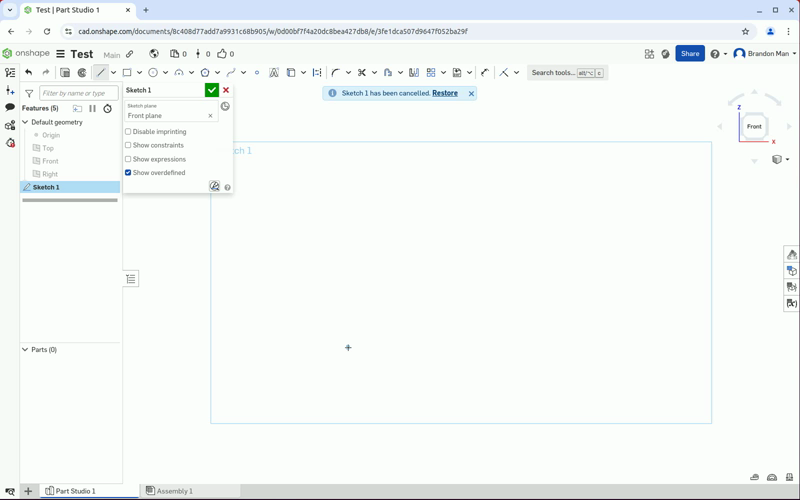
mouse_move(378, 347)
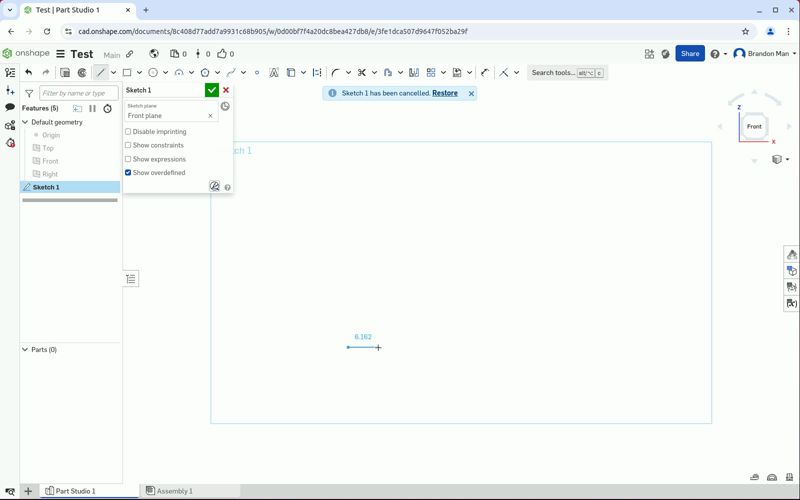
mouse_move(350, 347)
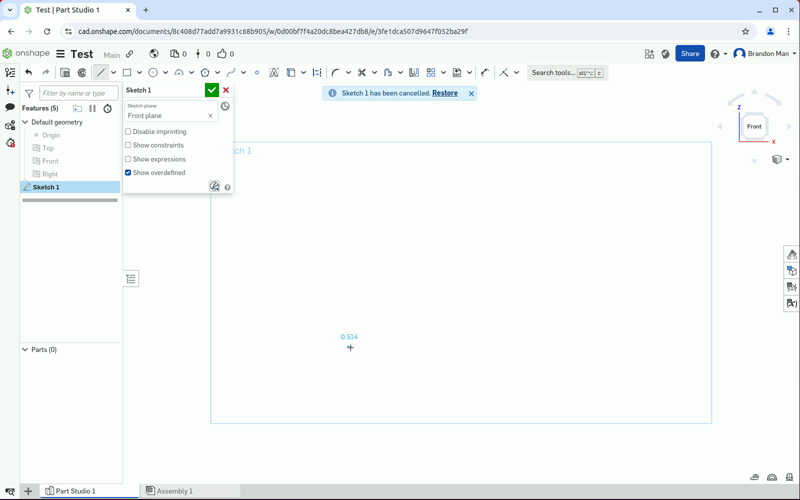
scroll(6)
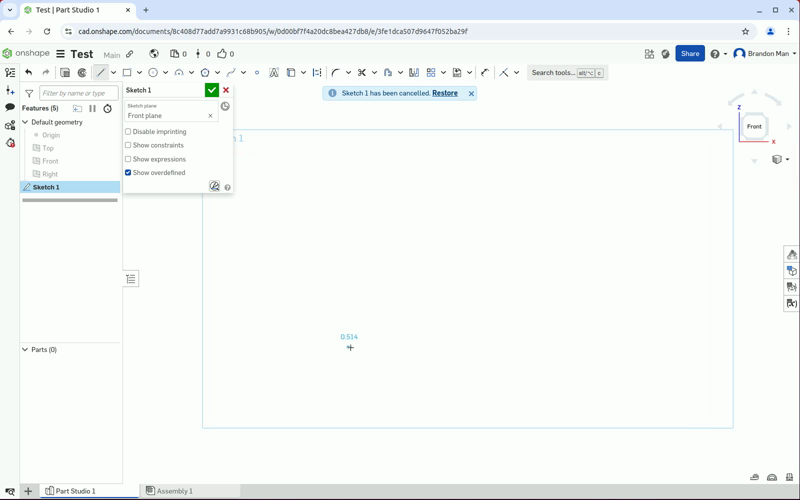
scroll(6)
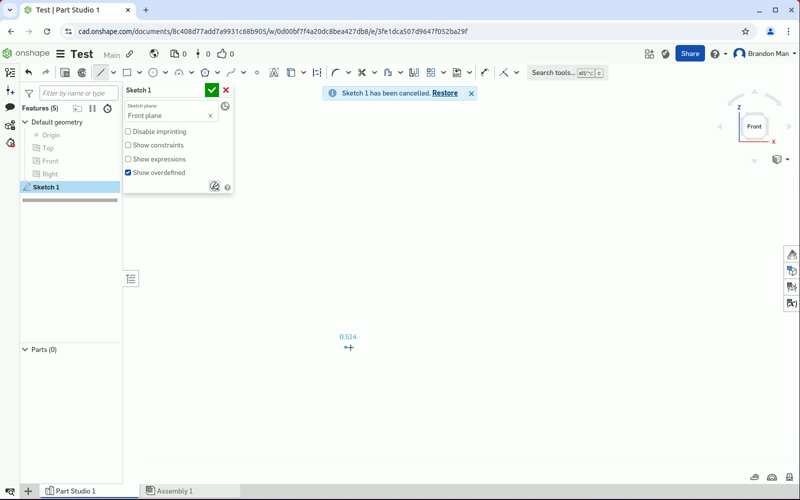
scroll(6)
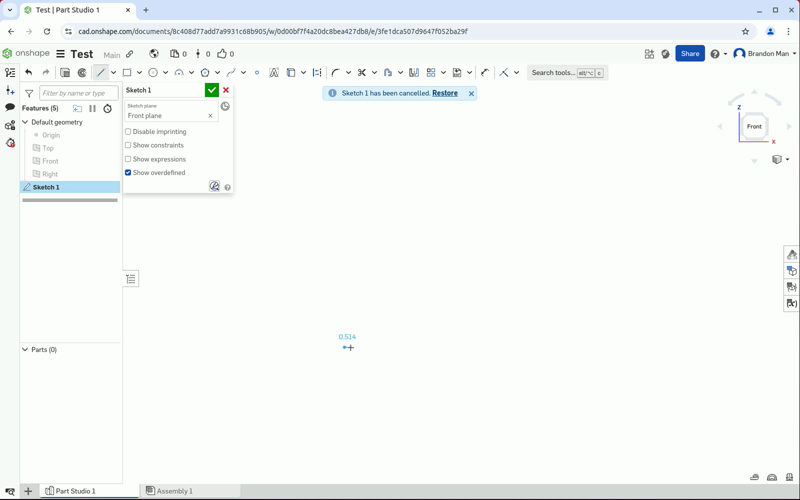
scroll(6)
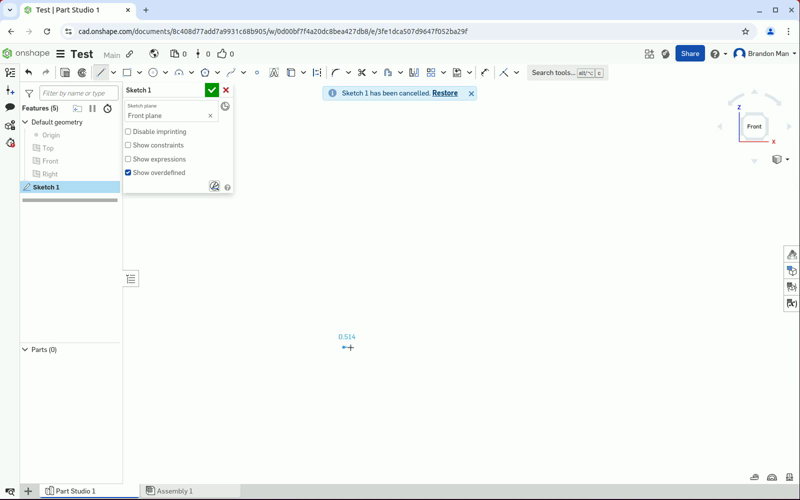
scroll(6)
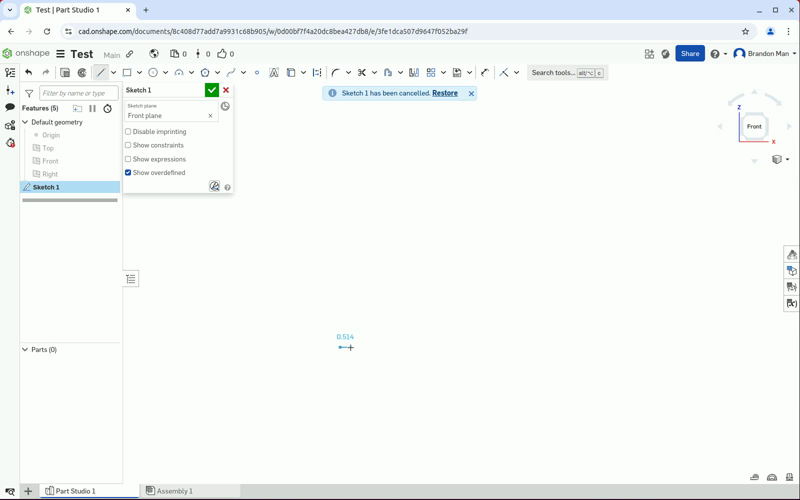
scroll(6)
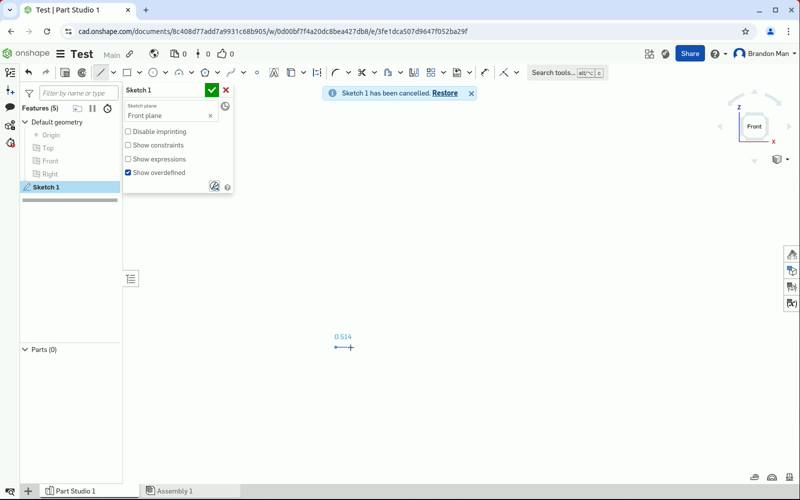
scroll(6)
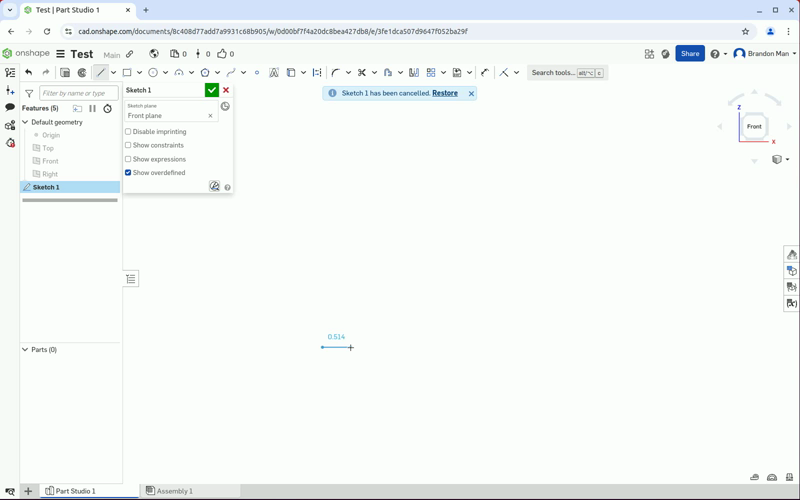
click(350, 347)
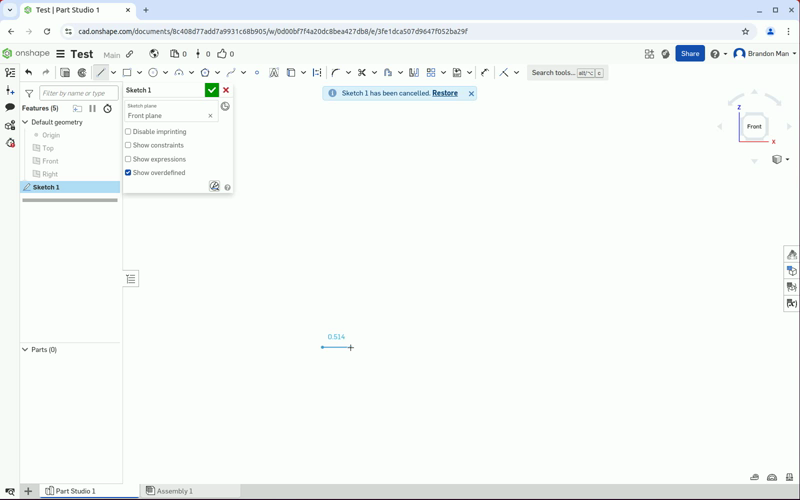
scroll(-6)
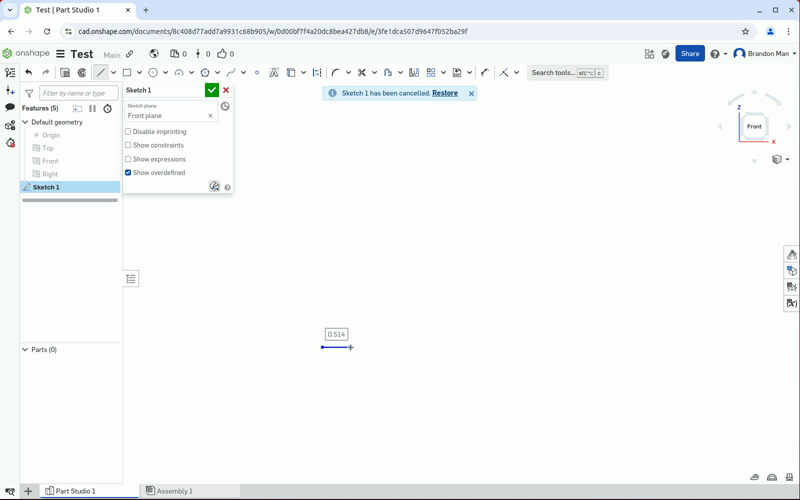
scroll(-6)
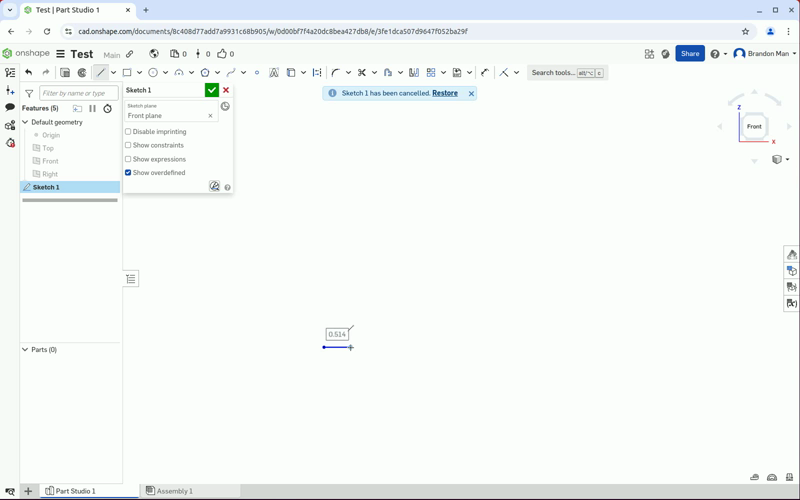
scroll(-6)
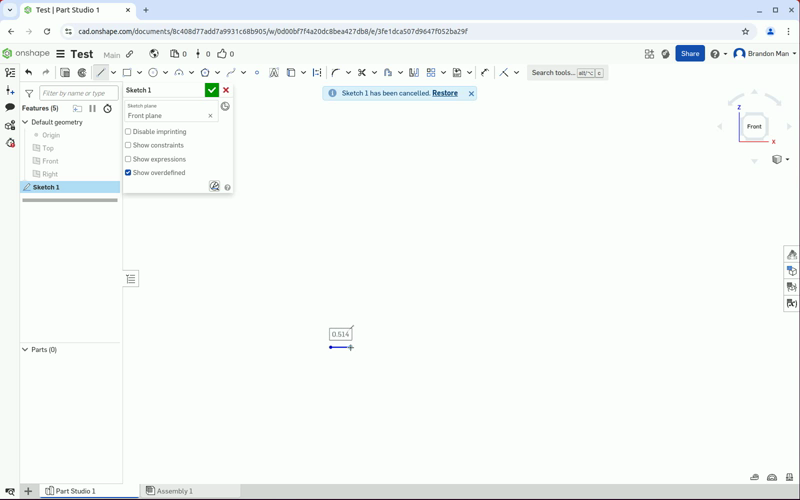
scroll(-6)
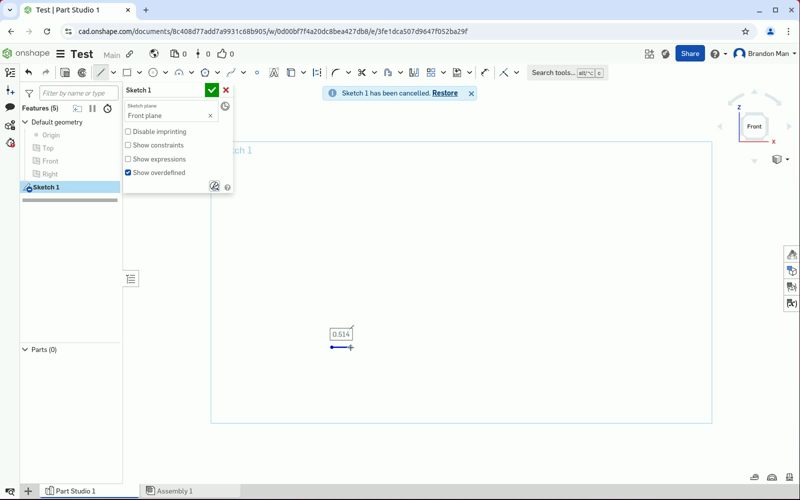
scroll(-6)
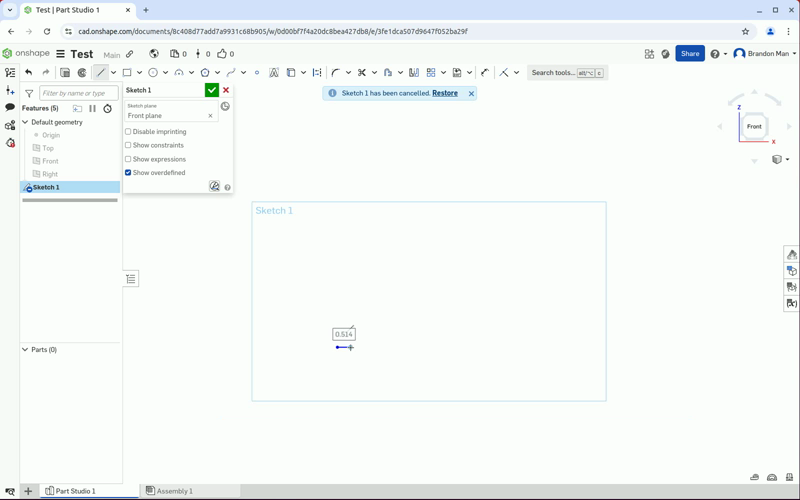
scroll(-6)
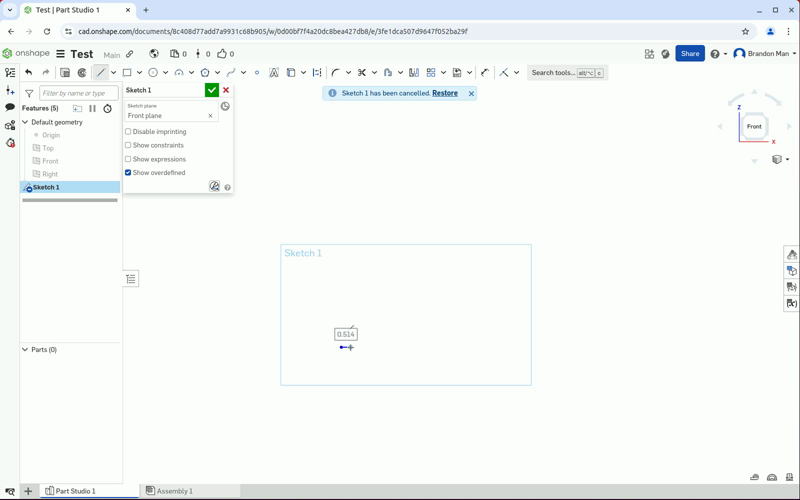
scroll(-6)
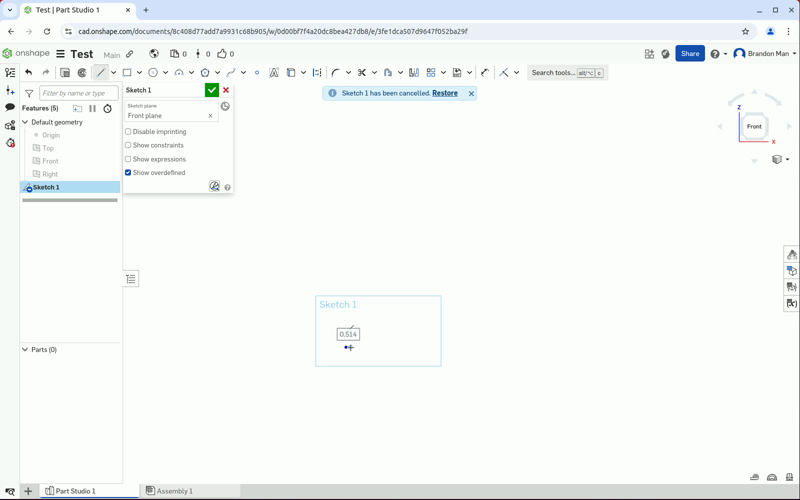
key_up(shift)
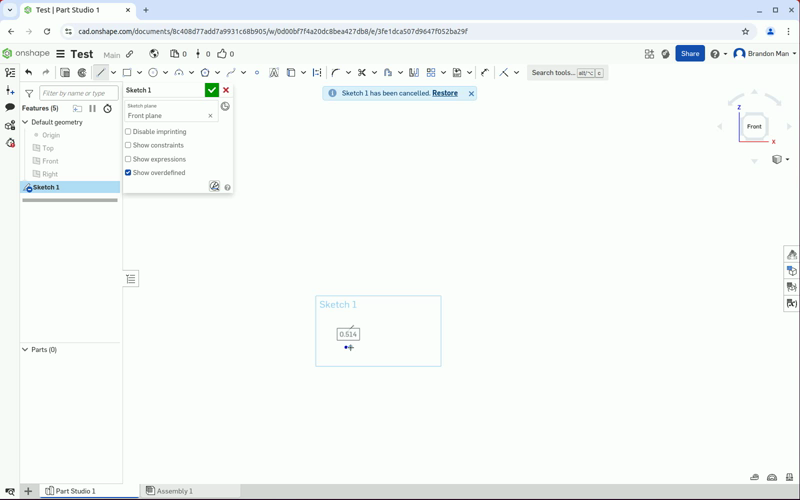
key_down(shift)
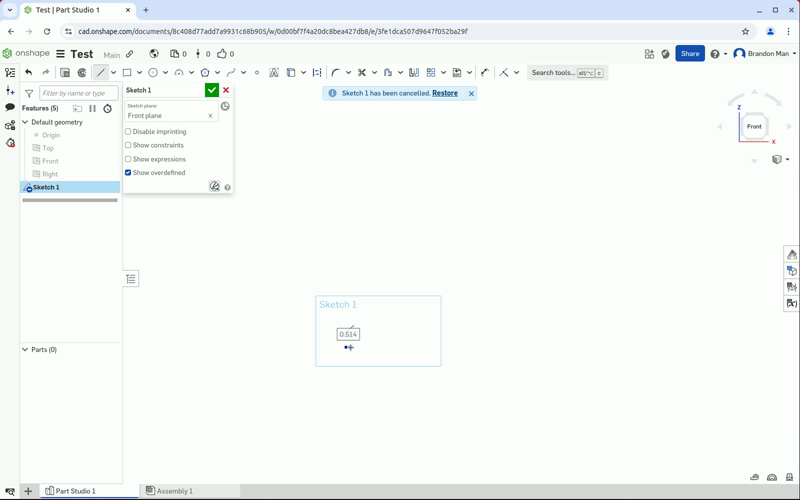
mouse_move(350, 217)
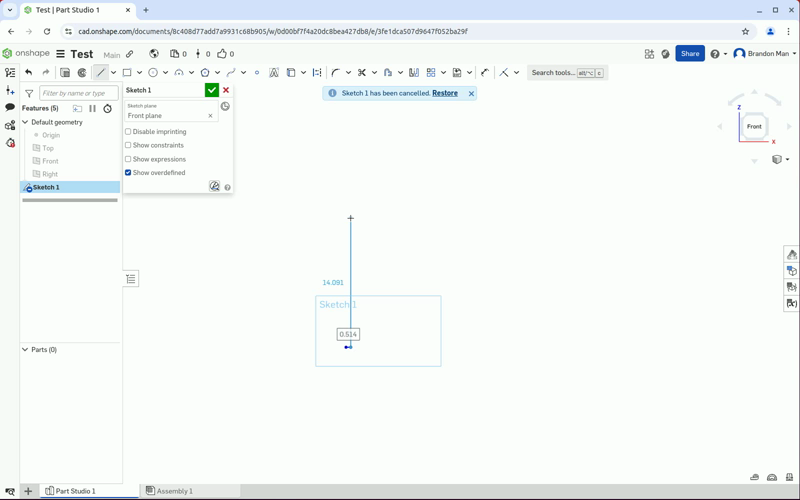
click(350, 217)
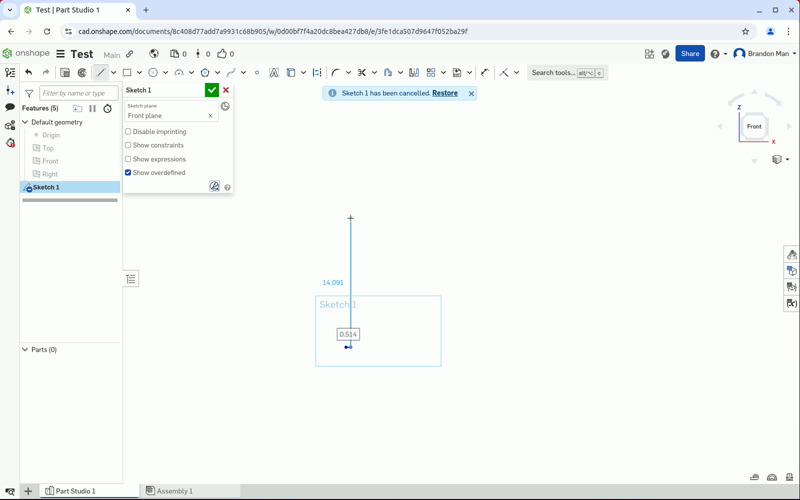
key_up(shift)
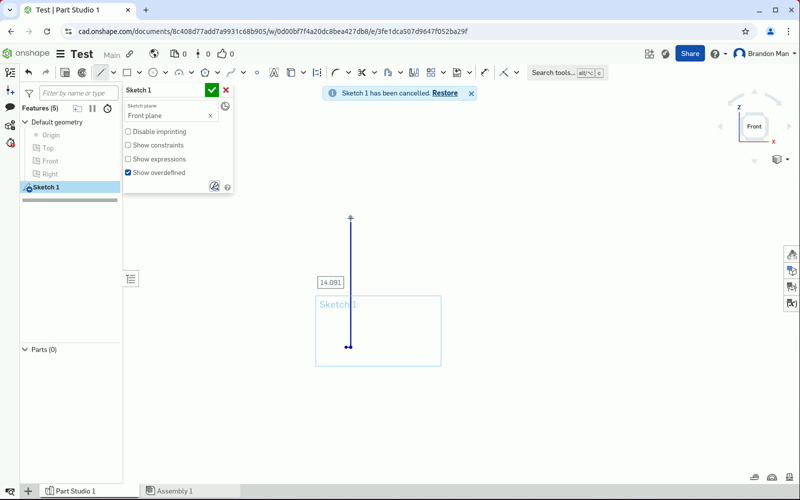
key_down(shift)
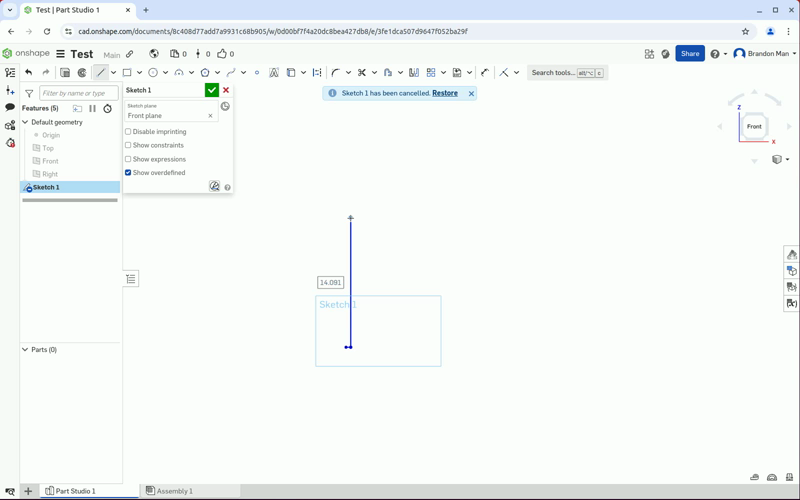
mouse_move(380, 217)
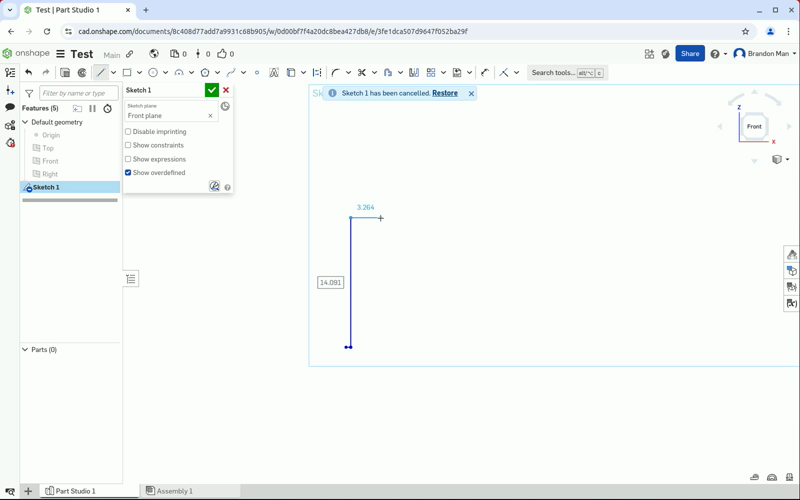
mouse_move(348, 217)
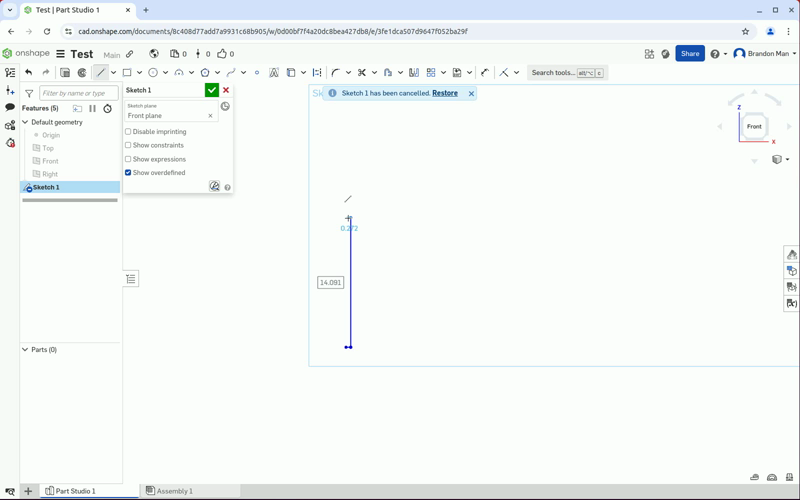
scroll(6)
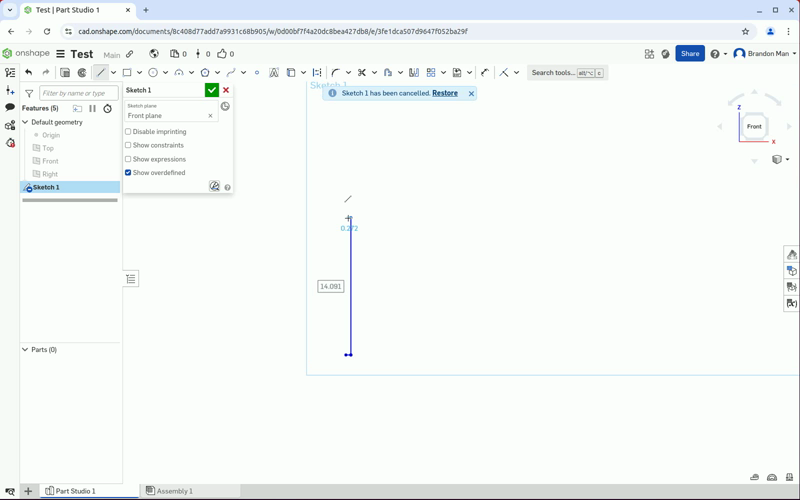
scroll(6)
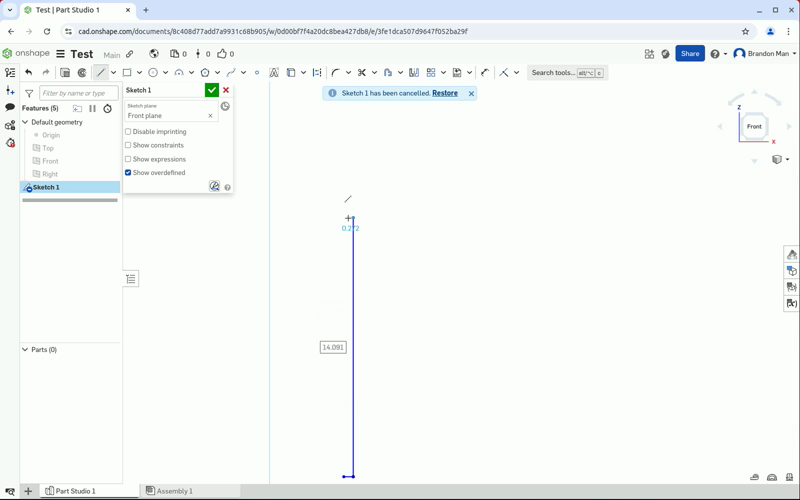
scroll(6)
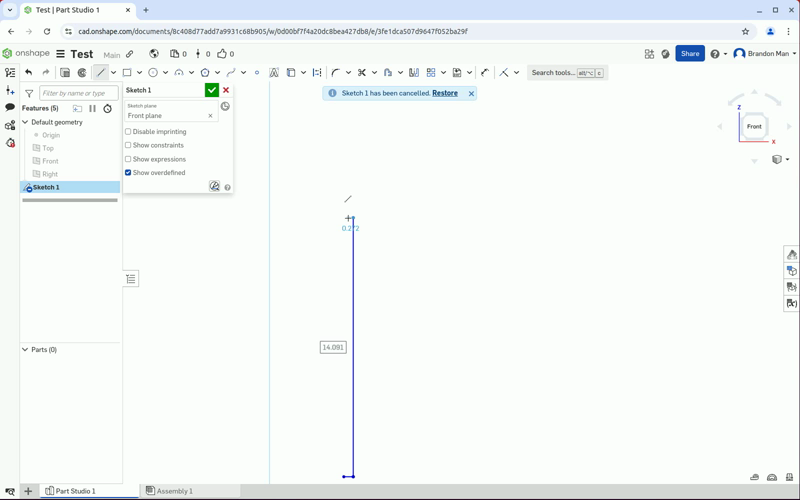
scroll(6)
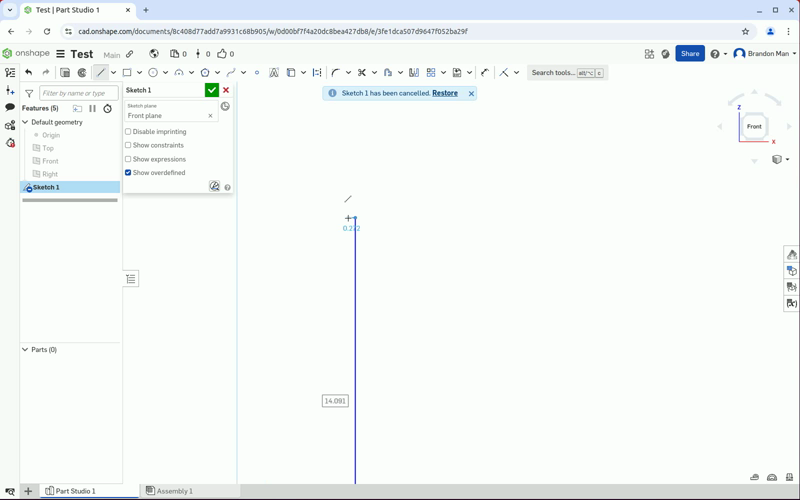
scroll(6)
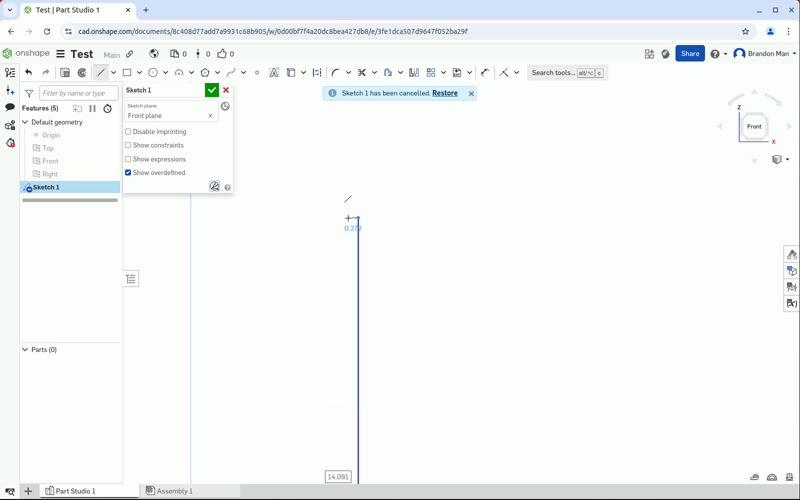
scroll(6)
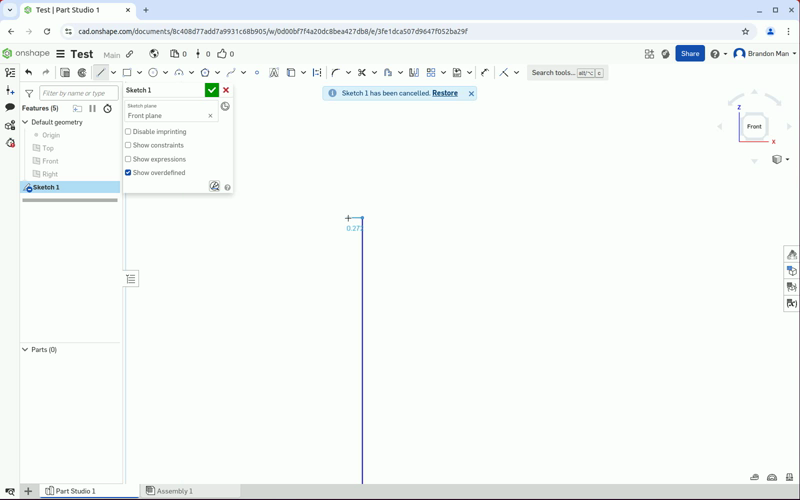
scroll(6)
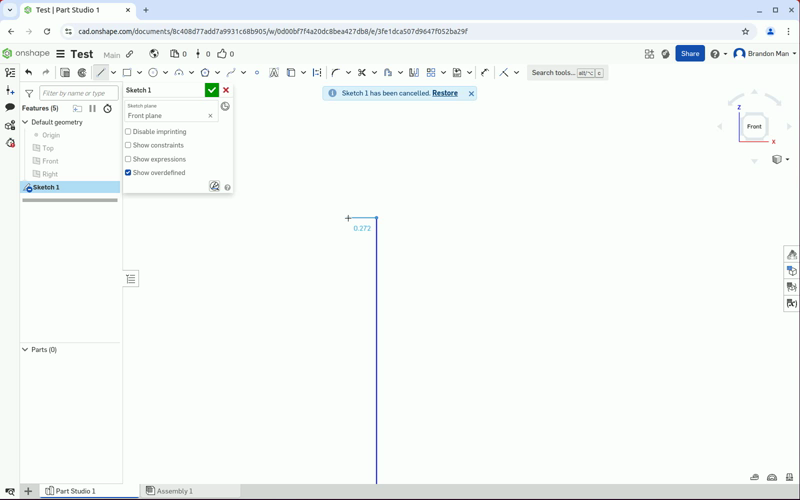
click(348, 217)
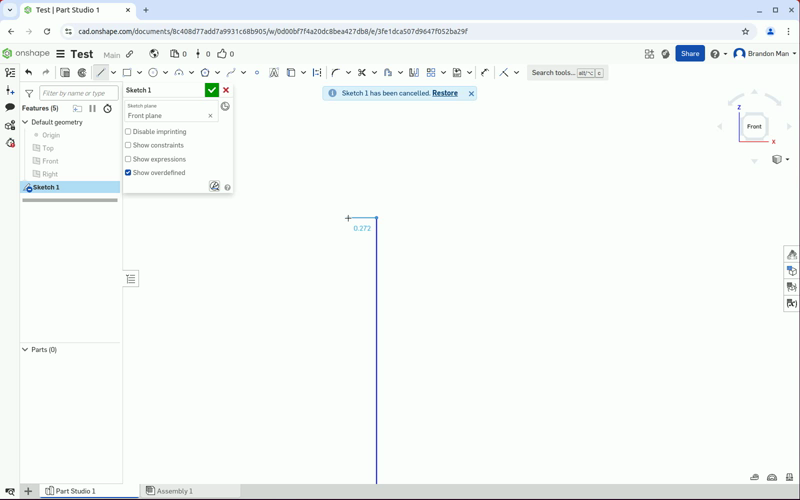
scroll(-6)
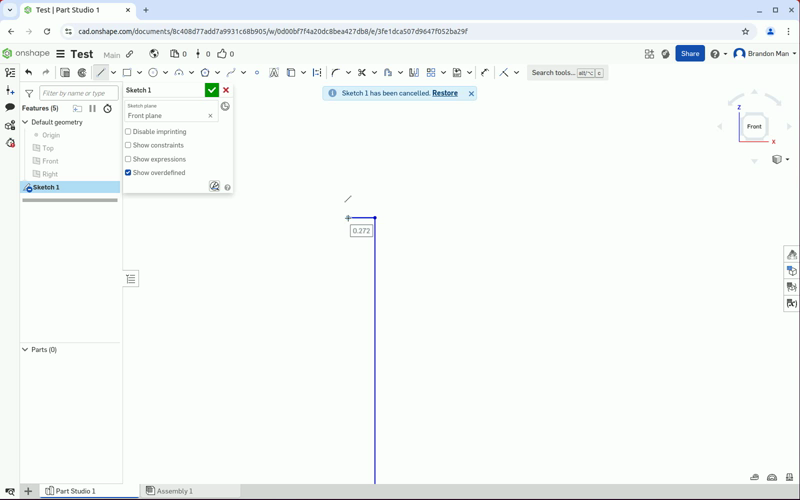
scroll(-6)
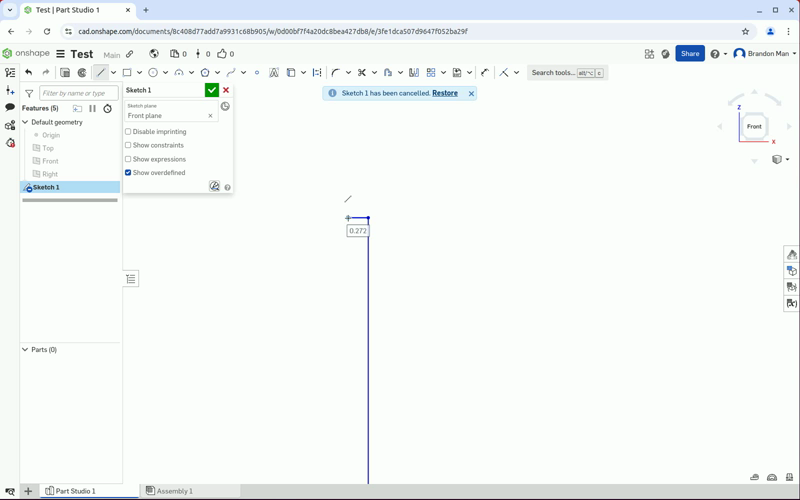
scroll(-6)
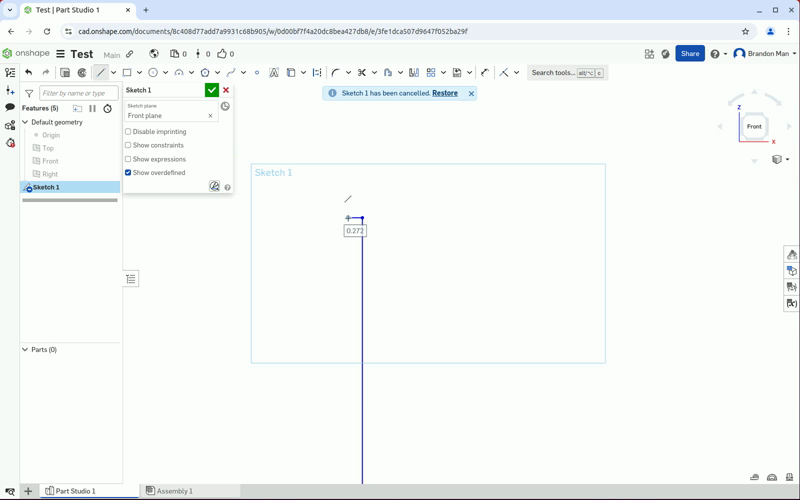
scroll(-6)
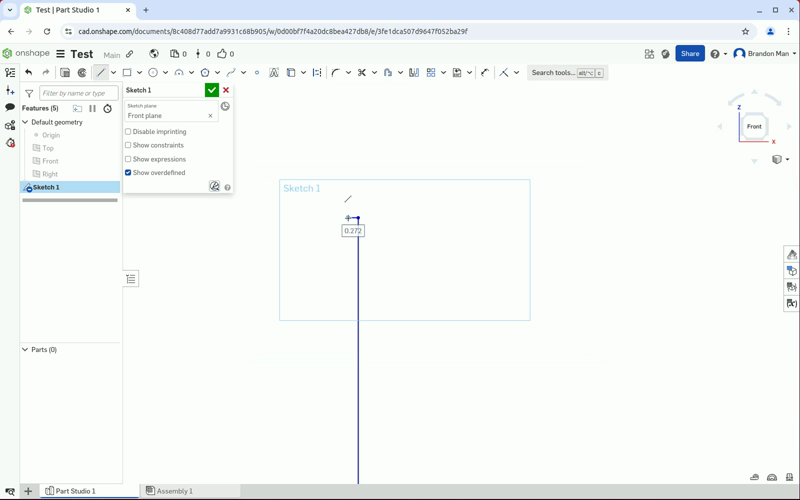
scroll(-6)
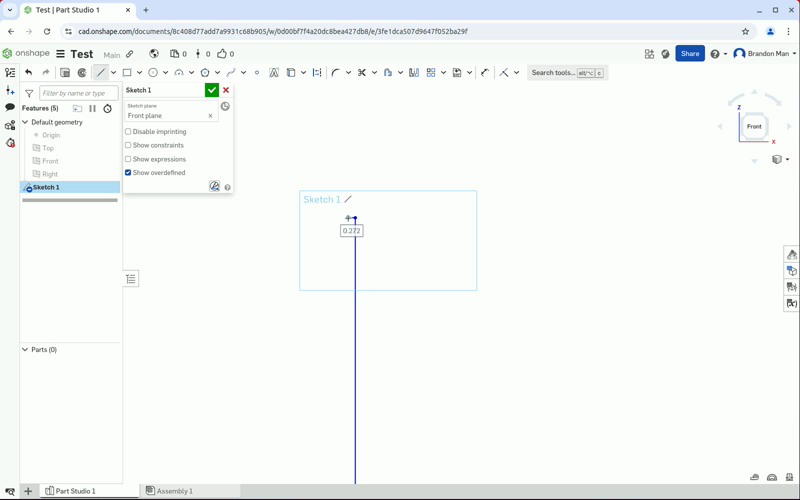
scroll(-6)
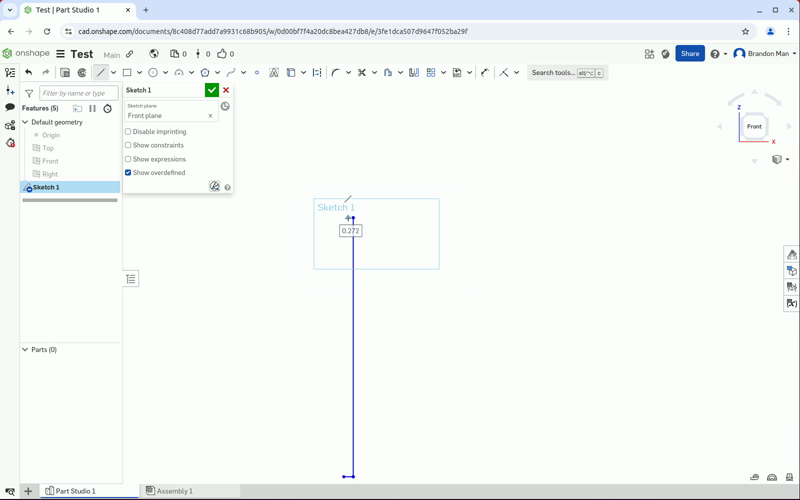
scroll(-6)
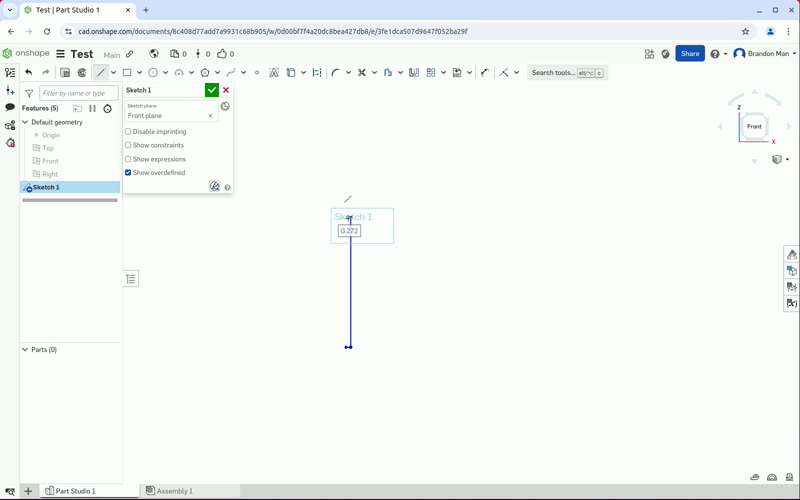
key_up(shift)
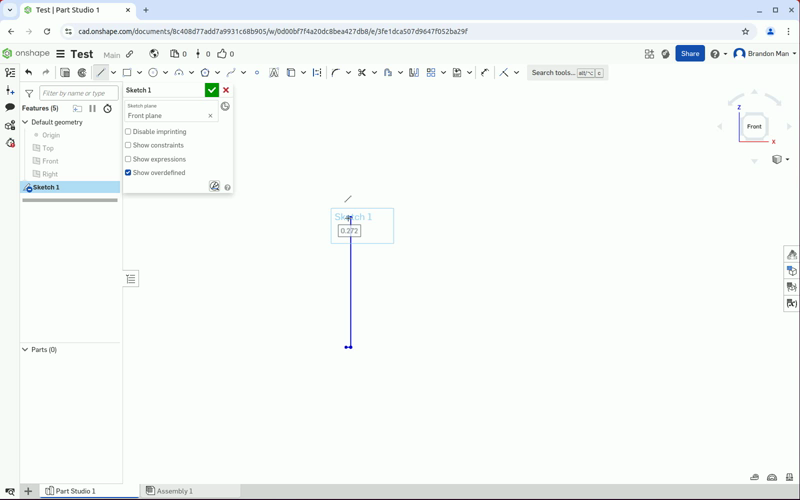
key_down(shift)
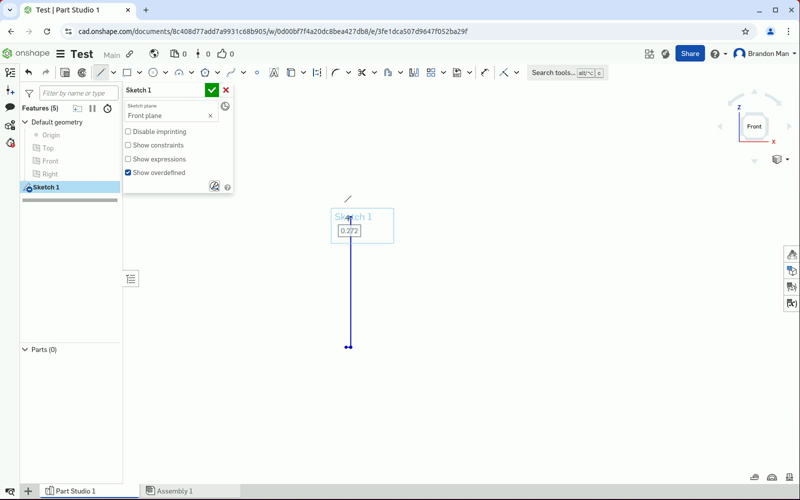
mouse_move(348, 347)
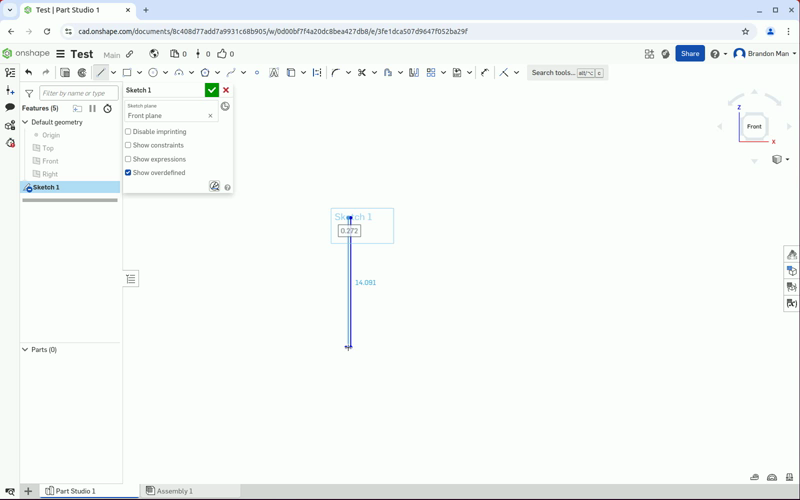
scroll(6)
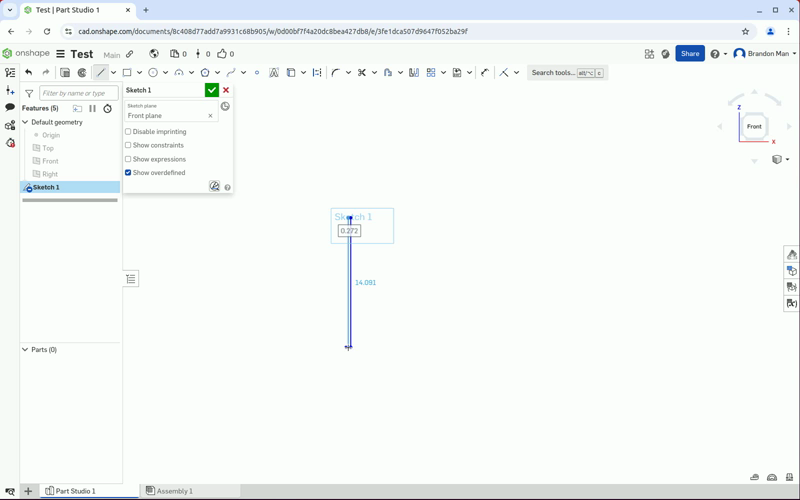
scroll(6)
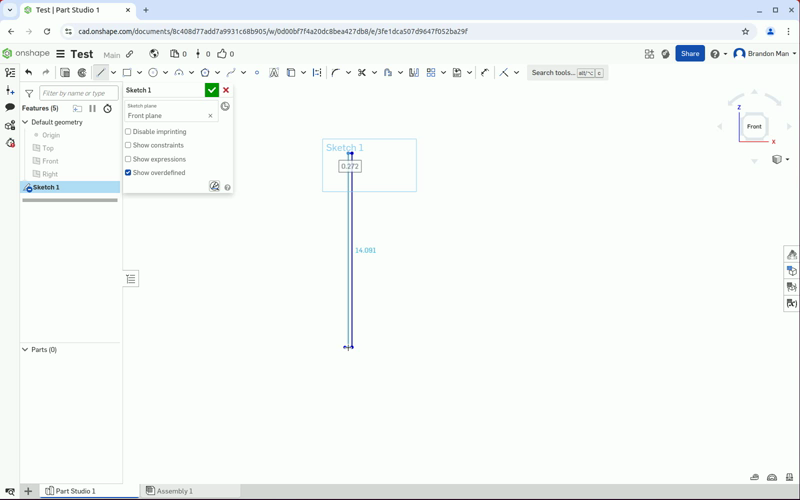
scroll(6)
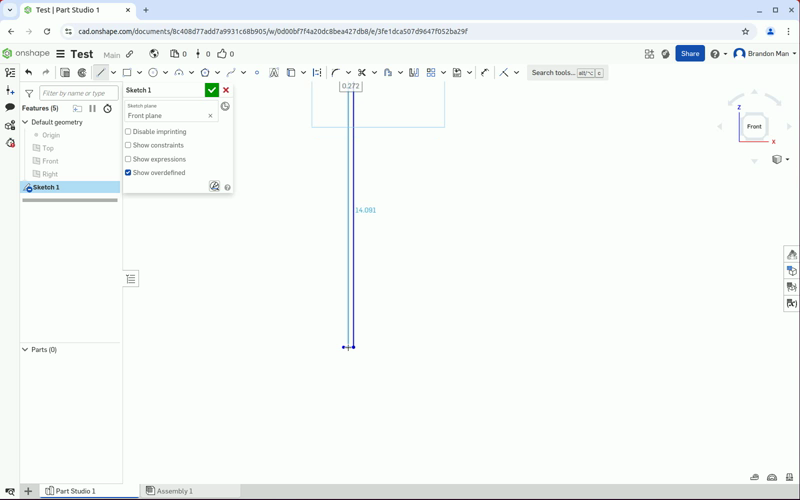
scroll(6)
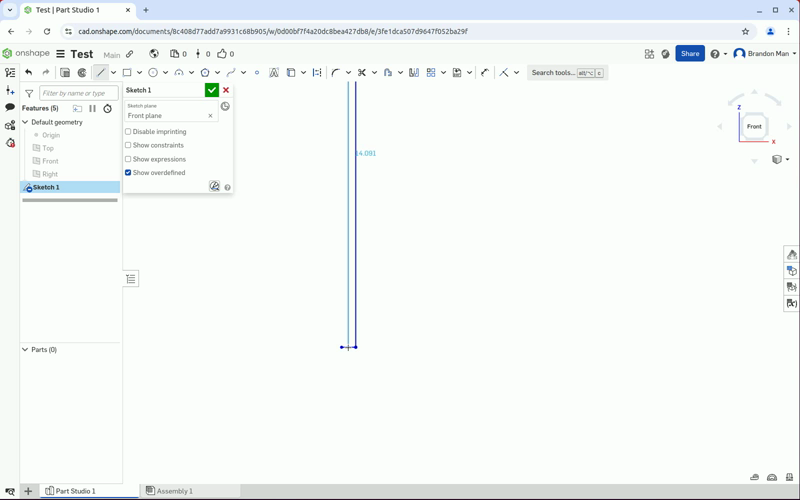
scroll(6)
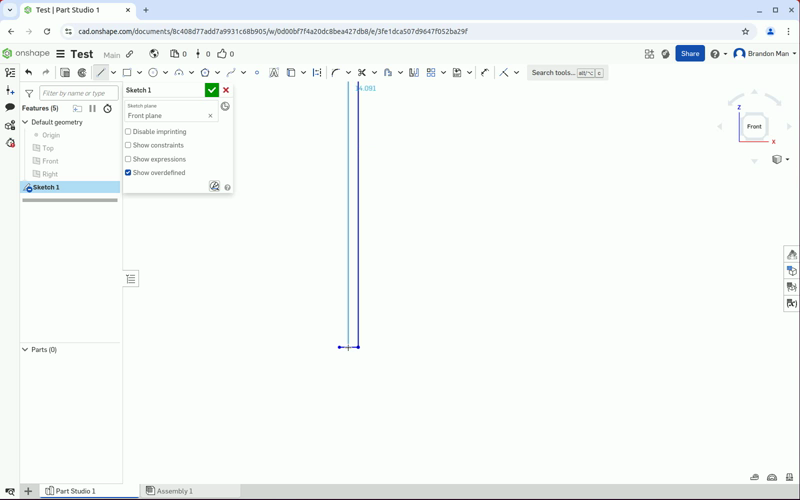
scroll(6)
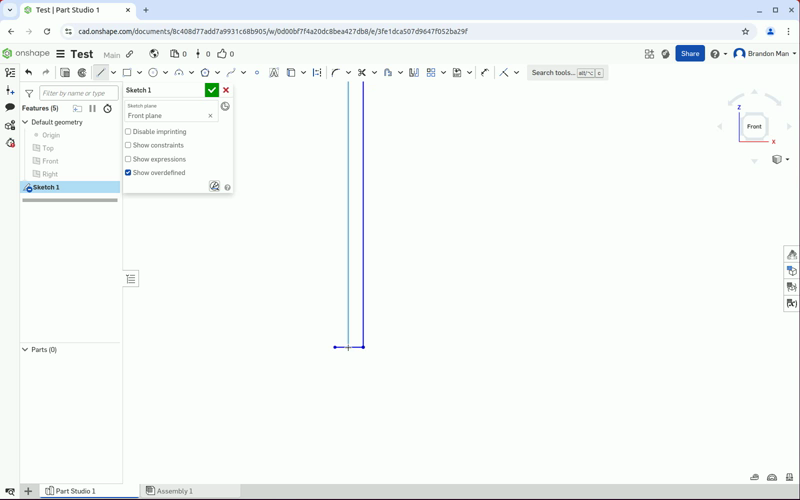
scroll(6)
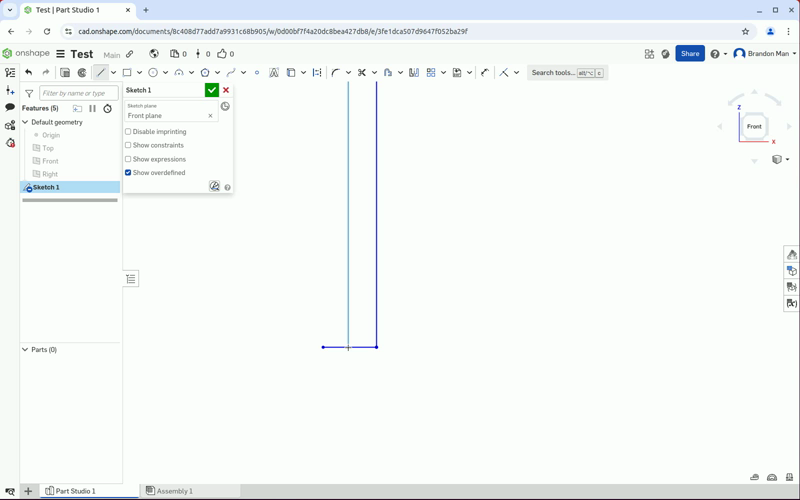
key_up(shift)
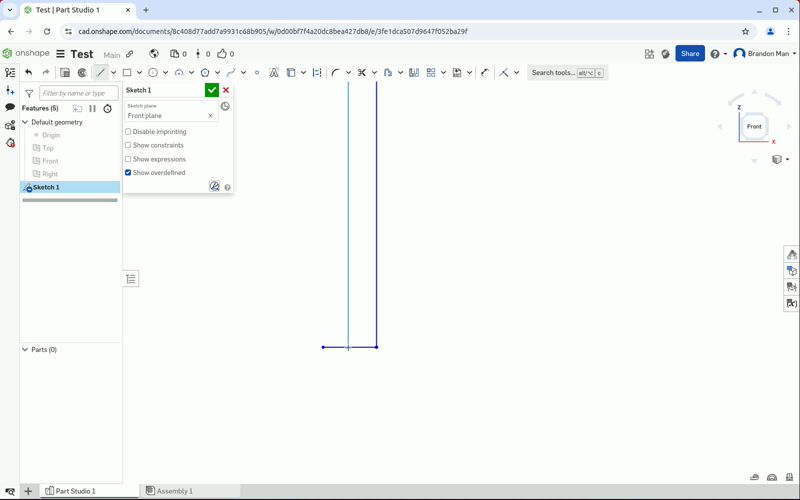
click(348, 347)
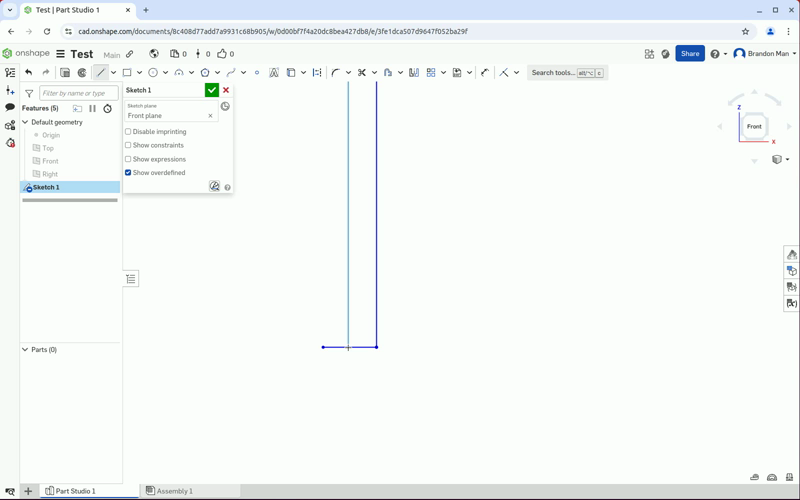
scroll(-6)
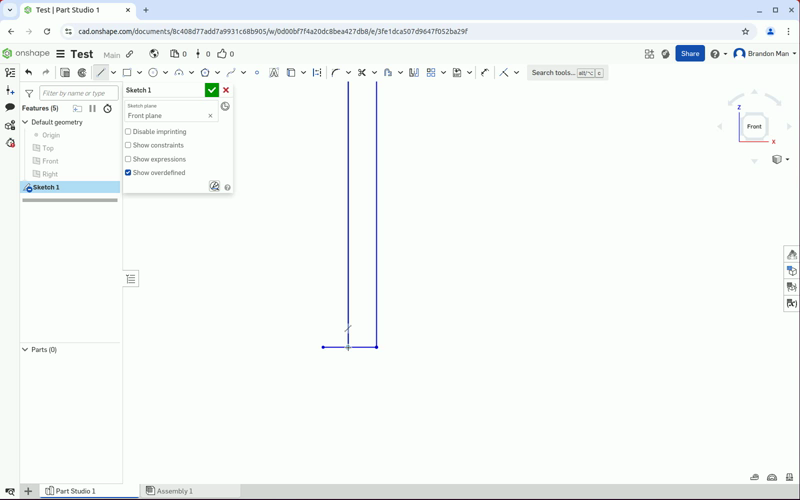
scroll(-6)
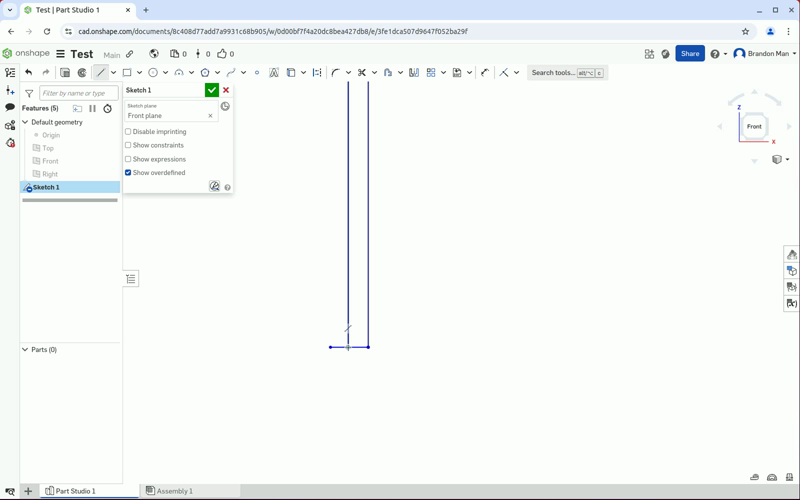
scroll(-6)
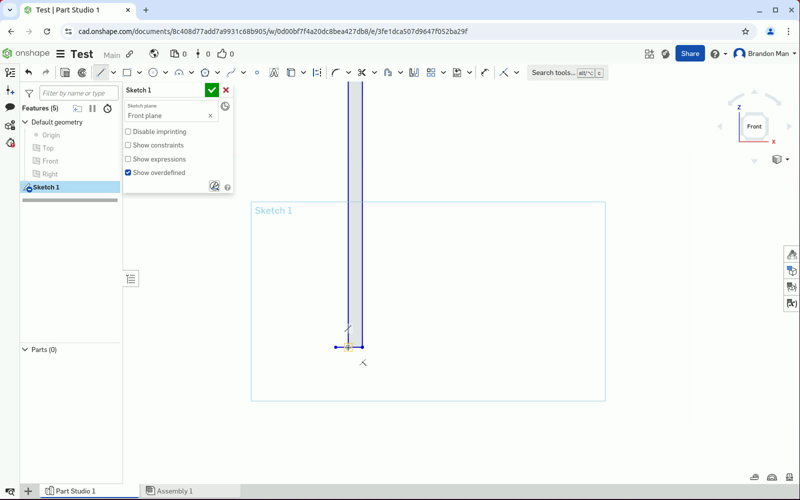
scroll(-6)
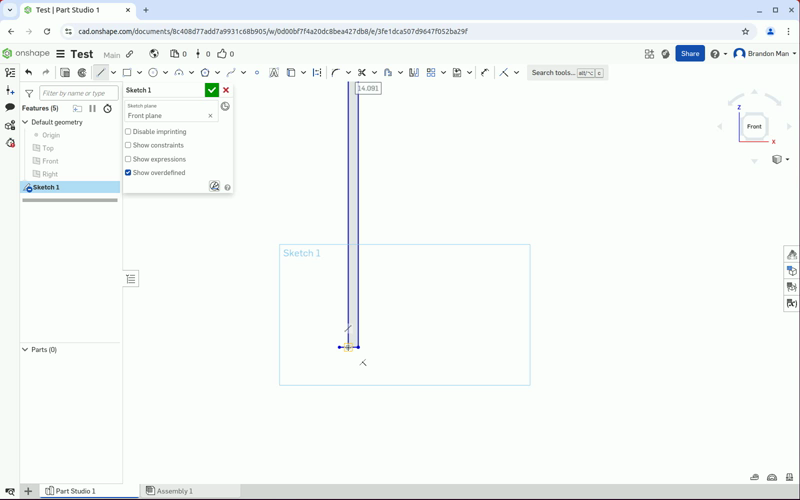
scroll(-6)
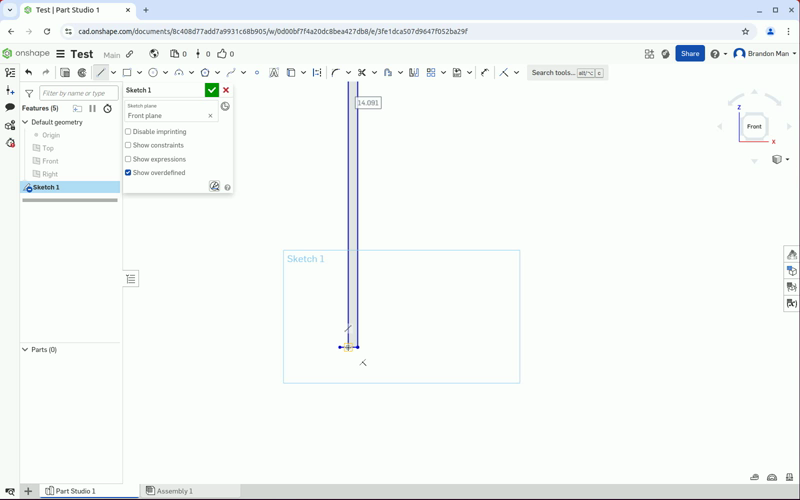
scroll(-6)
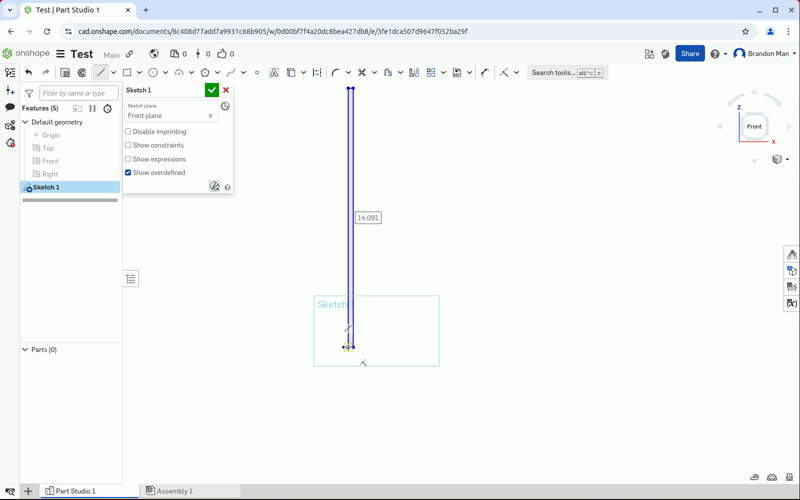
scroll(-6)
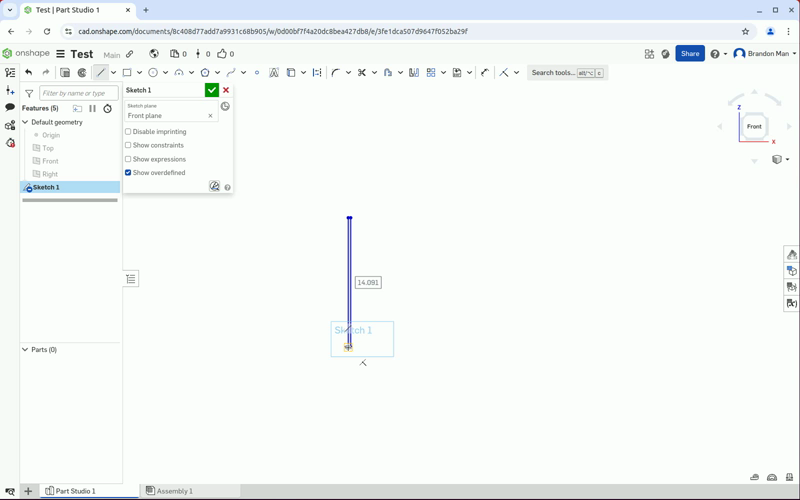
key(esc)
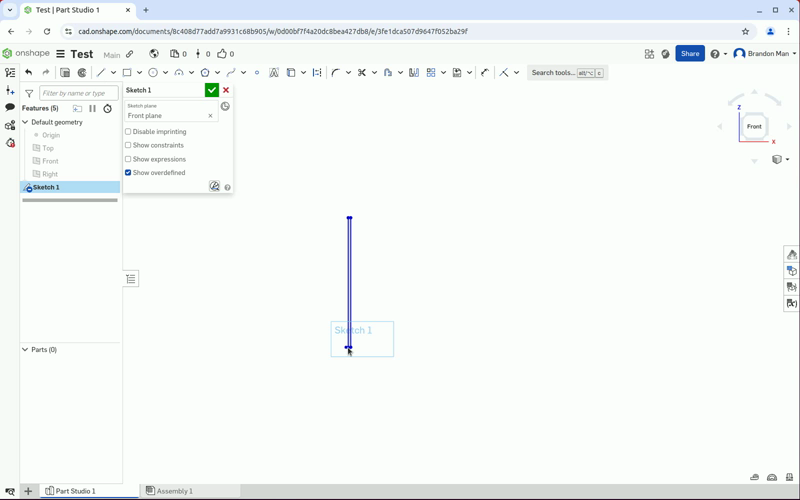
mouse_move(349, 316)
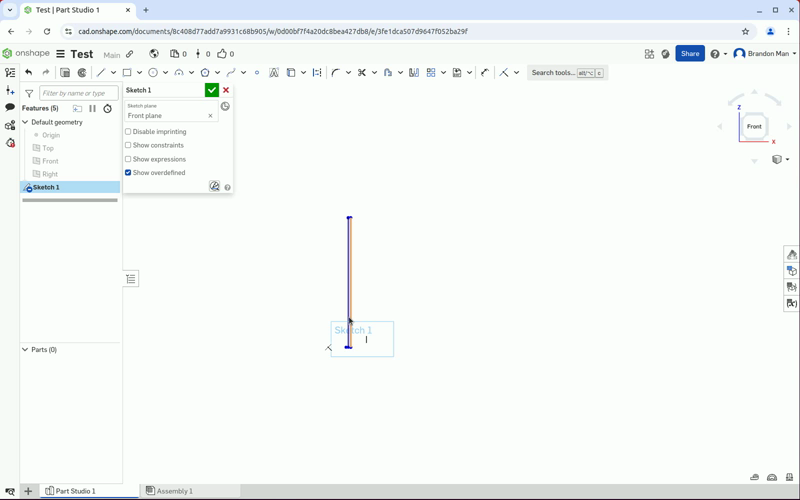
scroll(6)
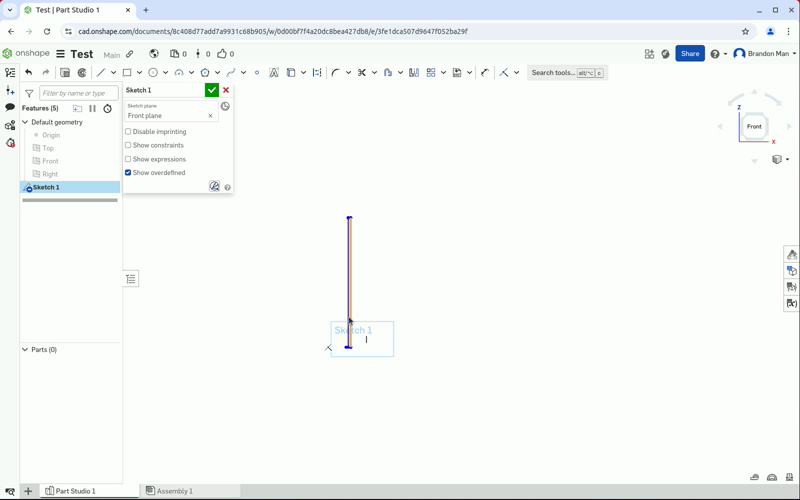
scroll(6)
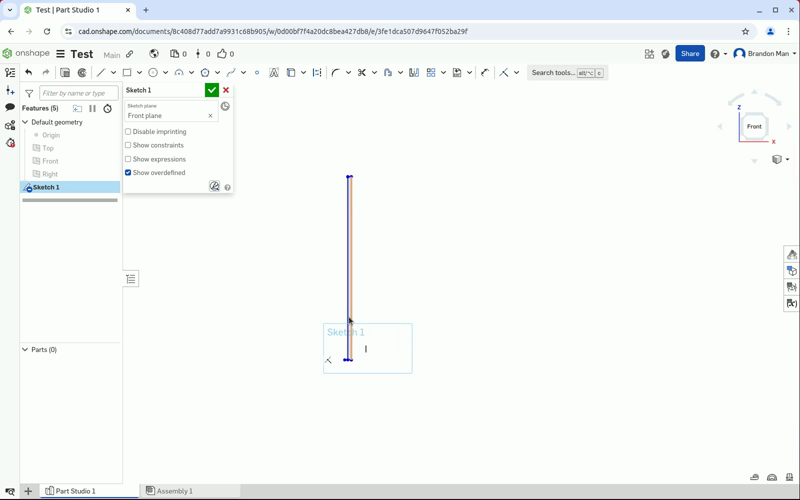
scroll(6)
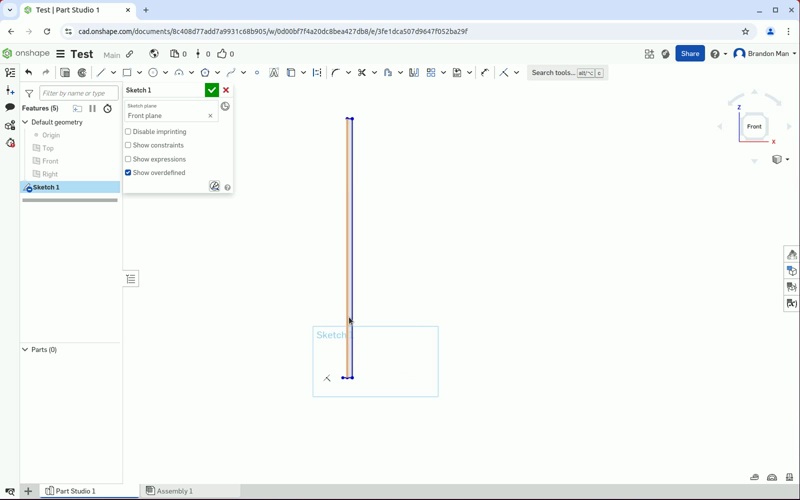
scroll(6)
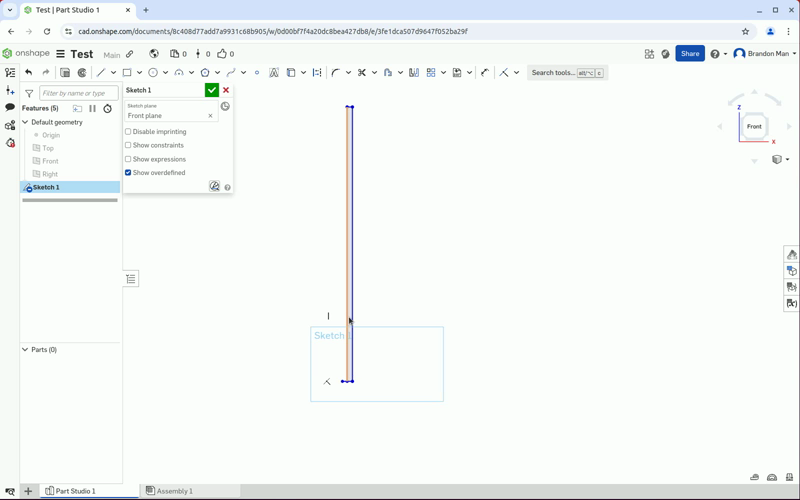
scroll(6)
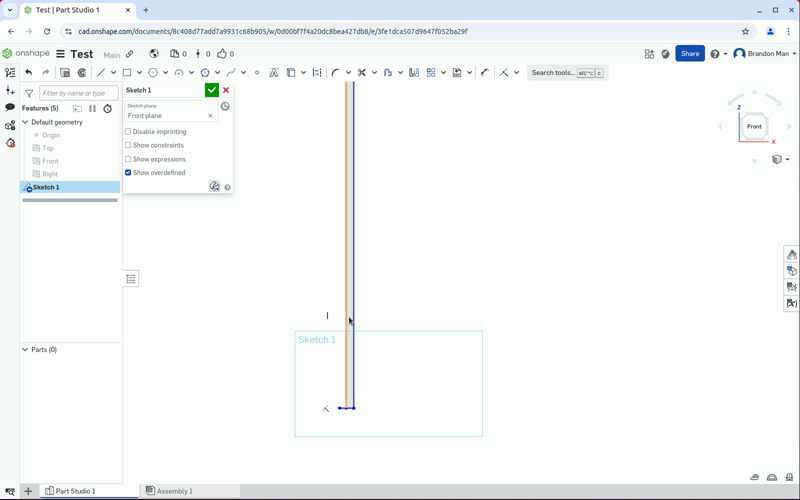
scroll(6)
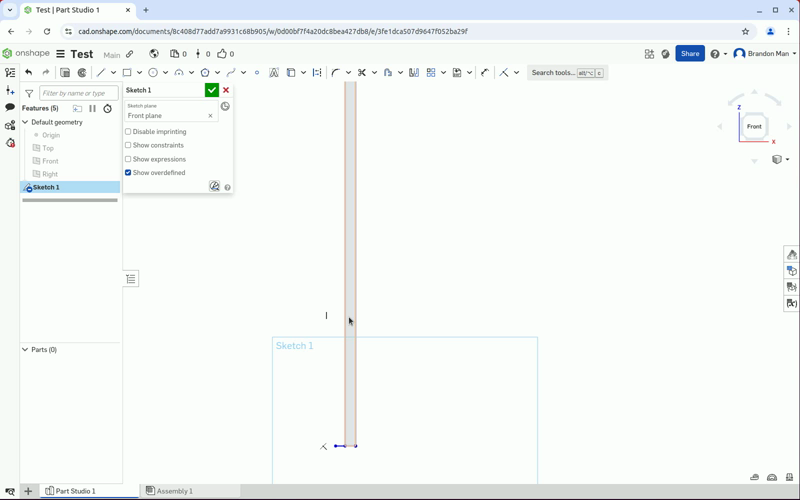
scroll(6)
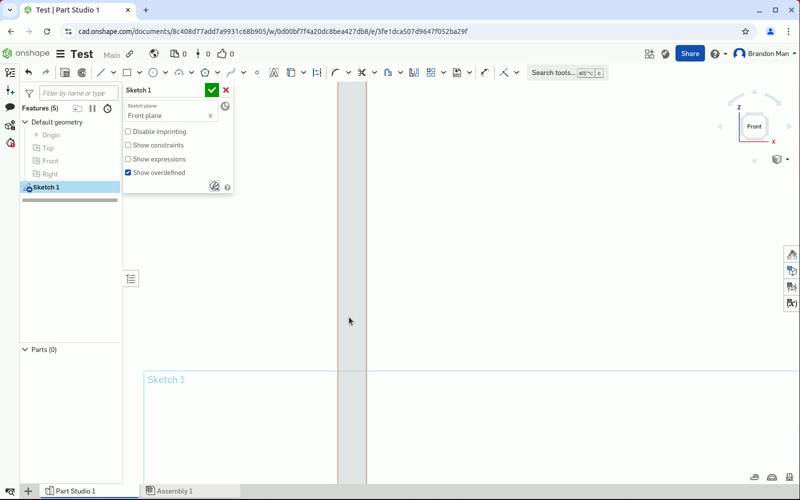
click(349, 316)
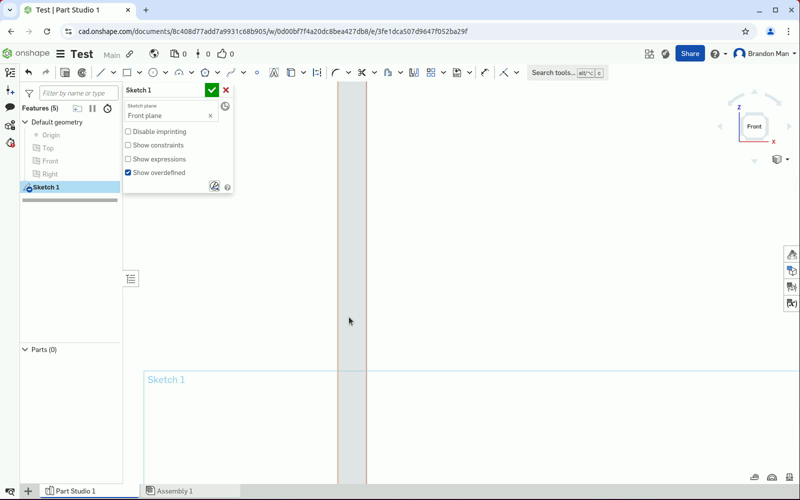
scroll(-6)
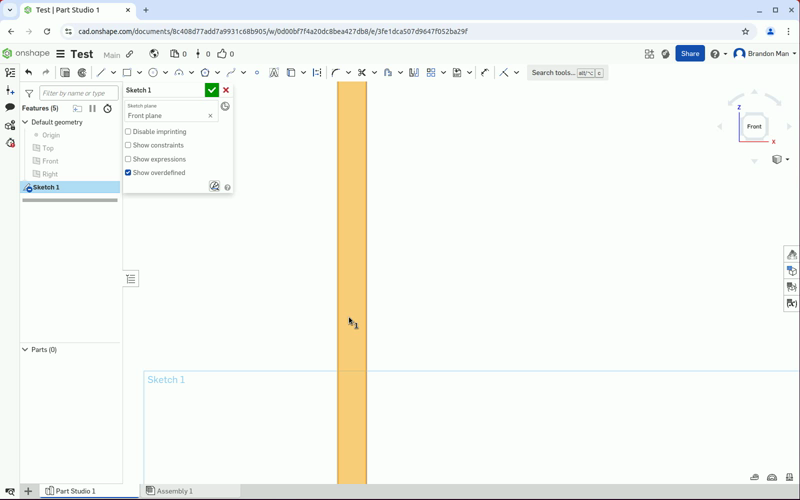
scroll(-6)
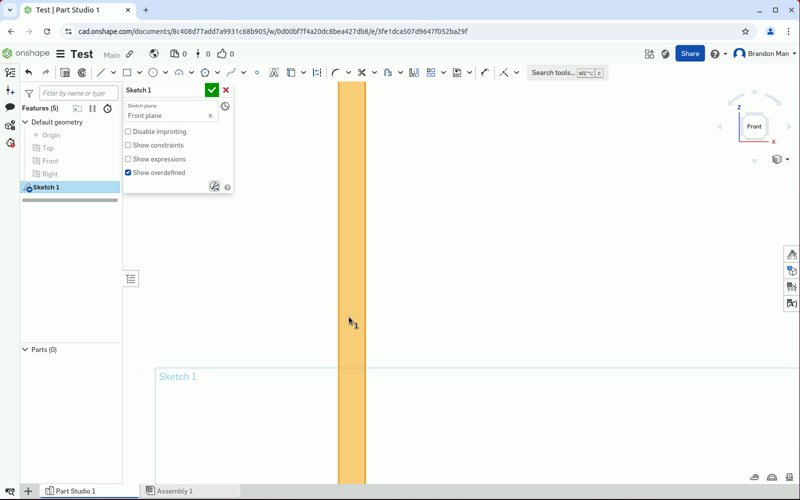
scroll(-6)
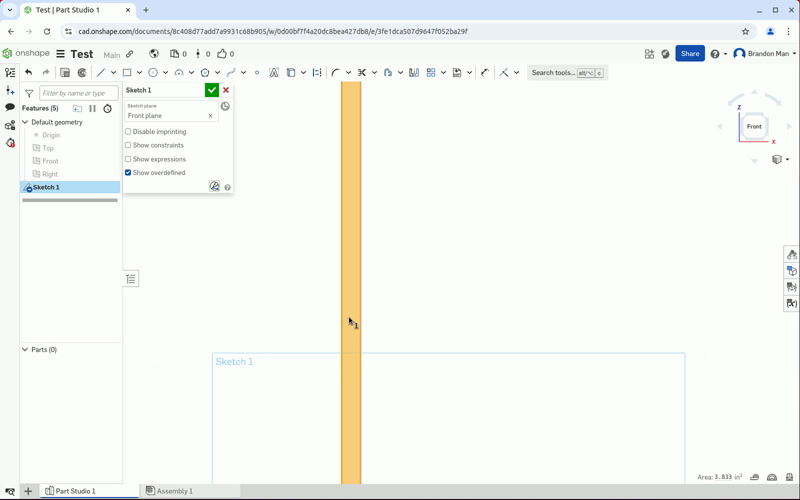
scroll(-6)
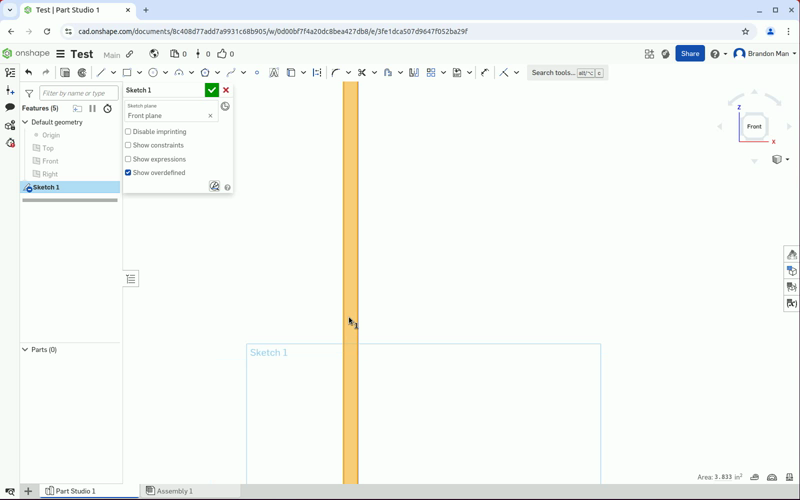
scroll(-6)
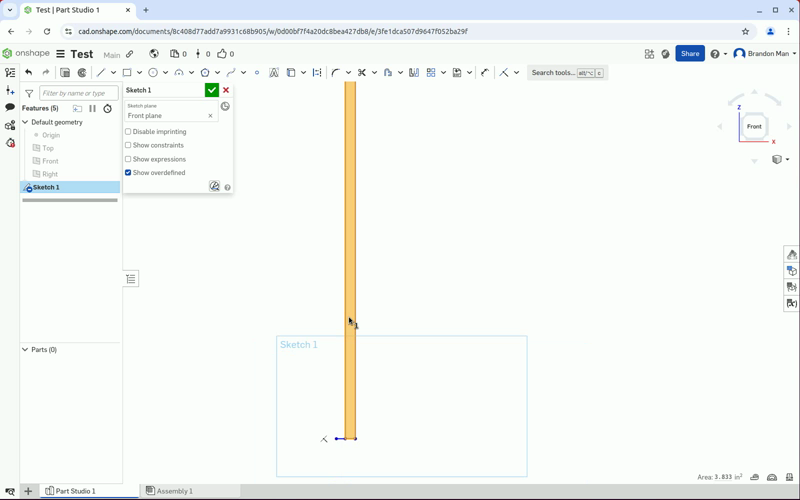
scroll(-6)
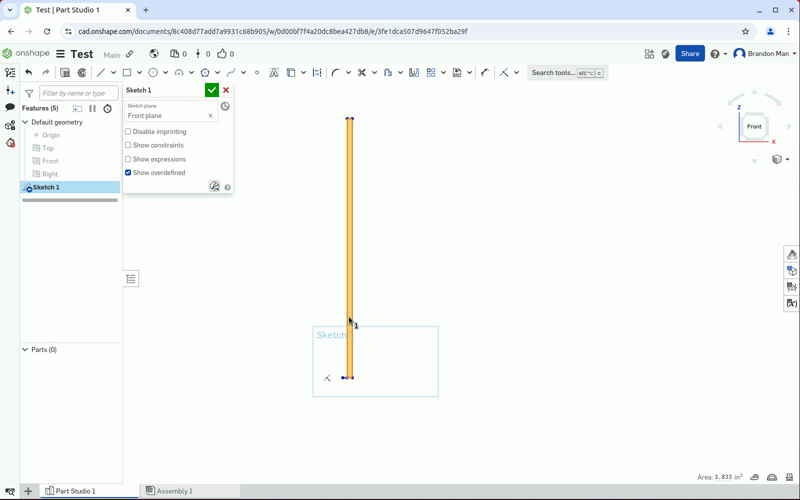
scroll(-6)
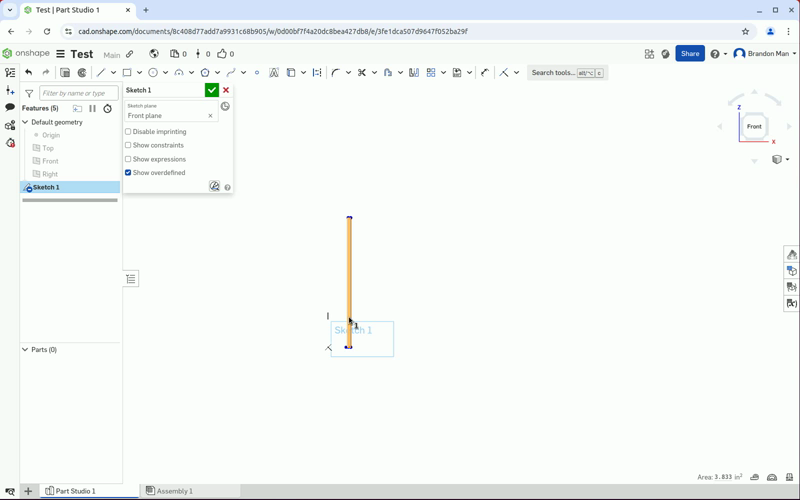
mouse_move(73, 352)
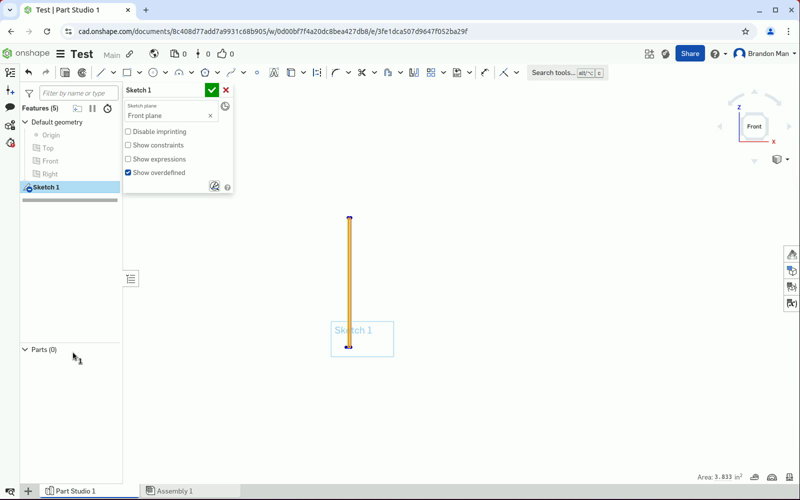
key(shift+y)
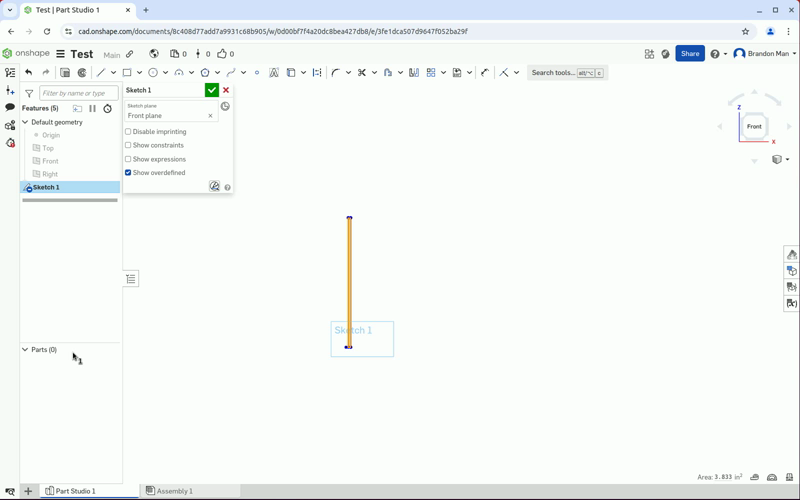
key(shift+e)
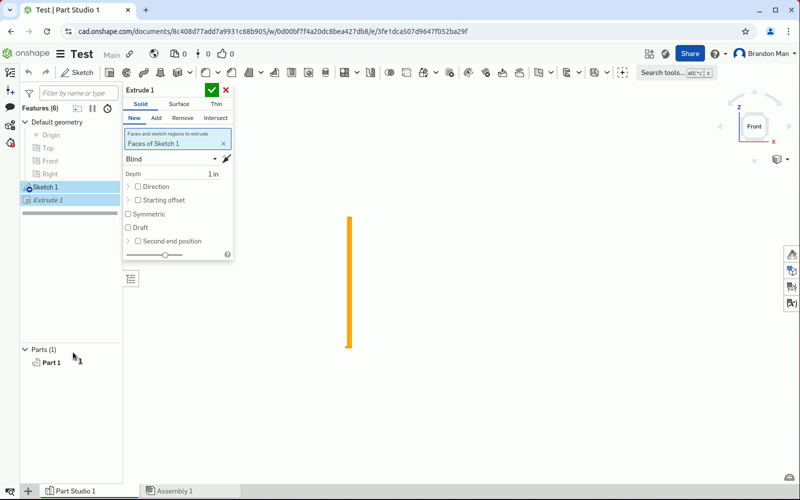
mouse_move(143, 106)
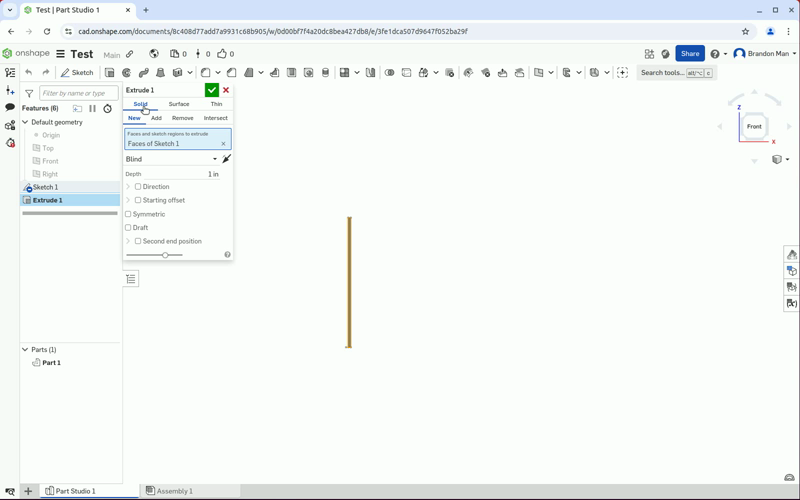
click(143, 106)
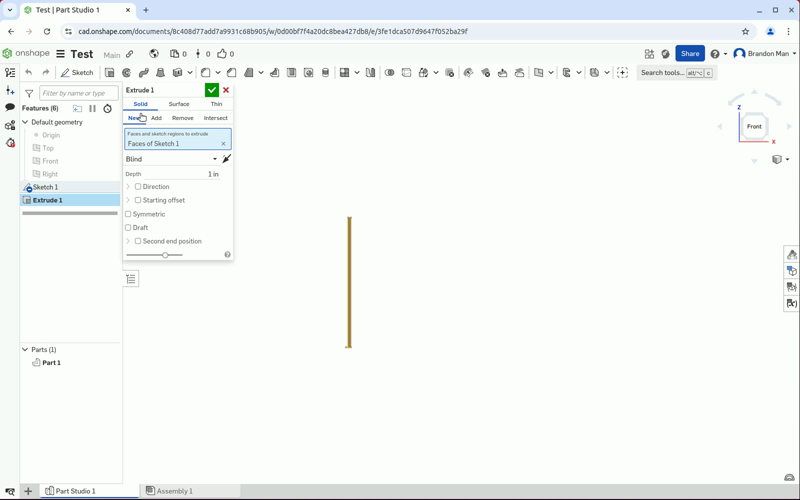
mouse_move(137, 120)
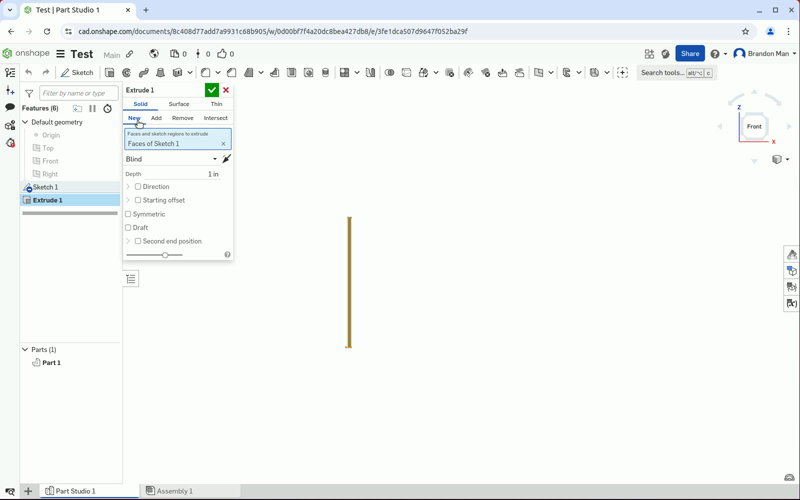
click(137, 120)
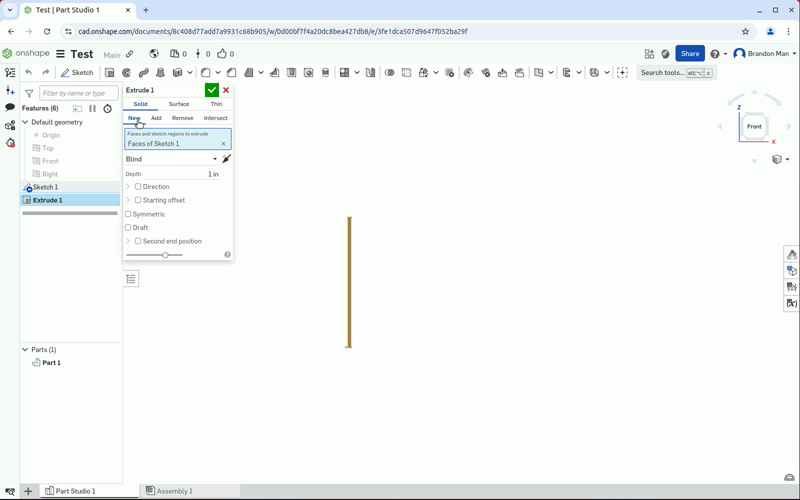
key(tab, 4)
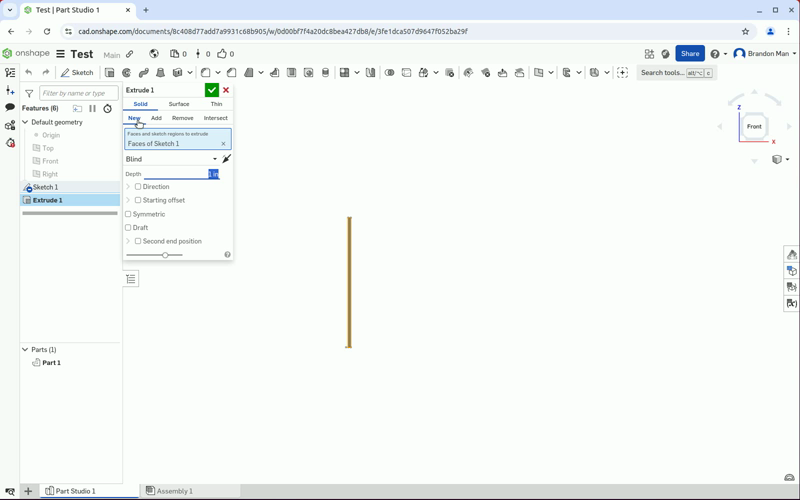
text(0.482)
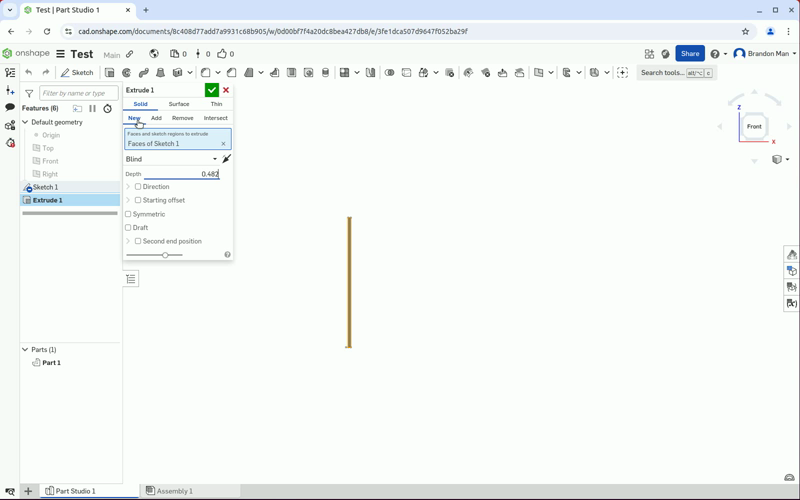
key(tab, 3)
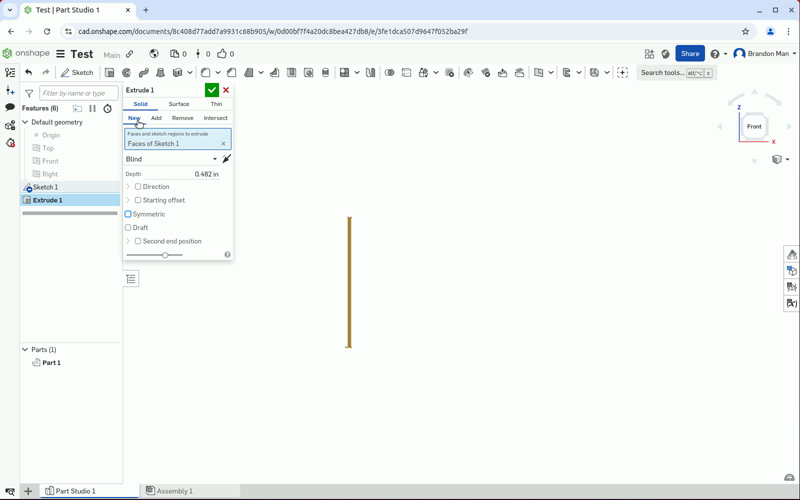
key(space)
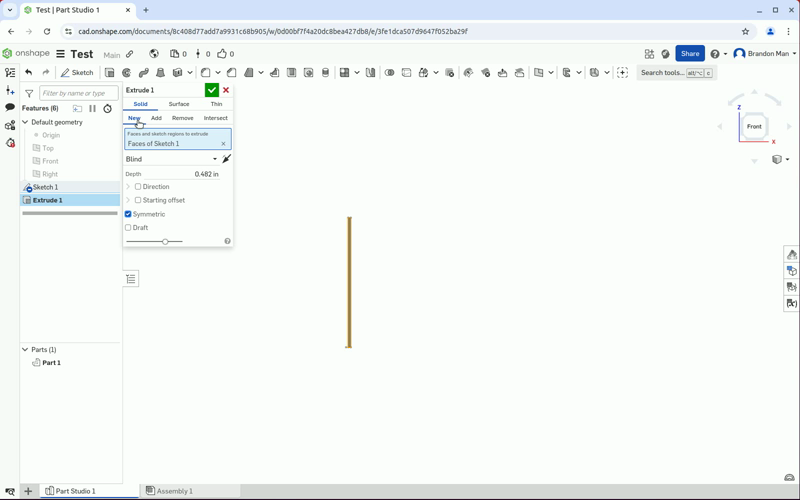
key(enter)
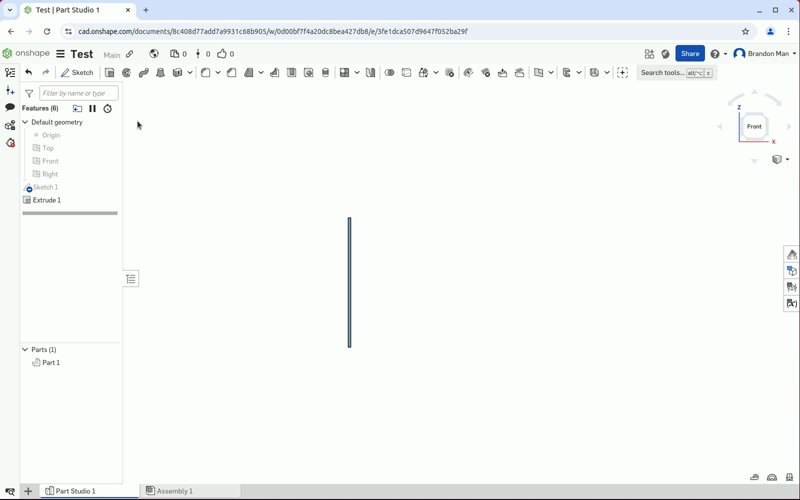
key(shift+h)
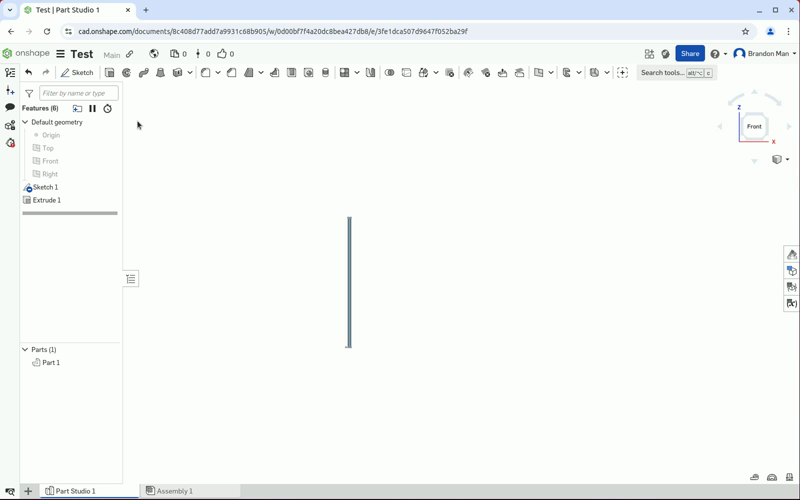
key(shift+h)
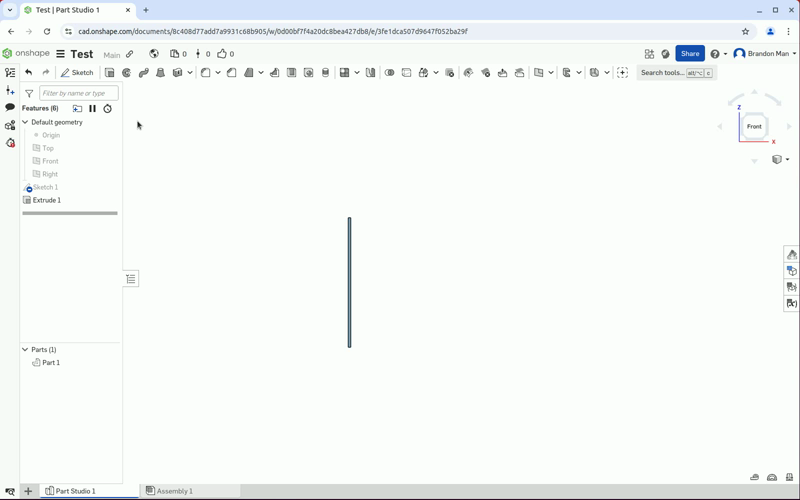
mouse_move(73, 189)
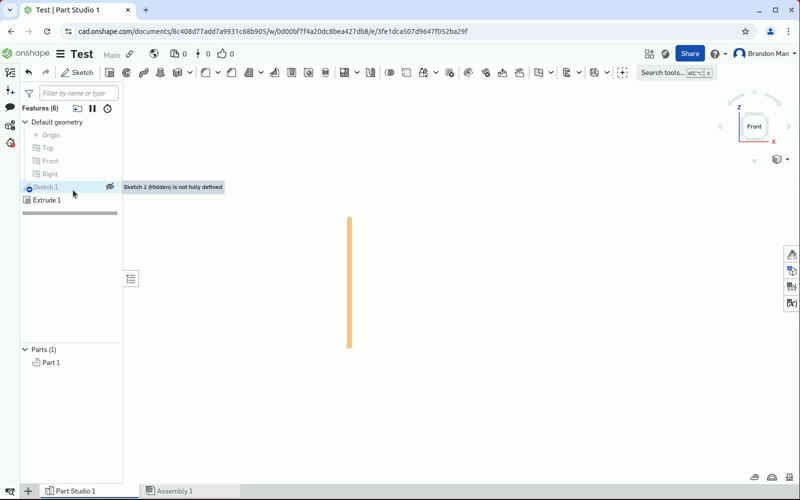
click(73, 189)
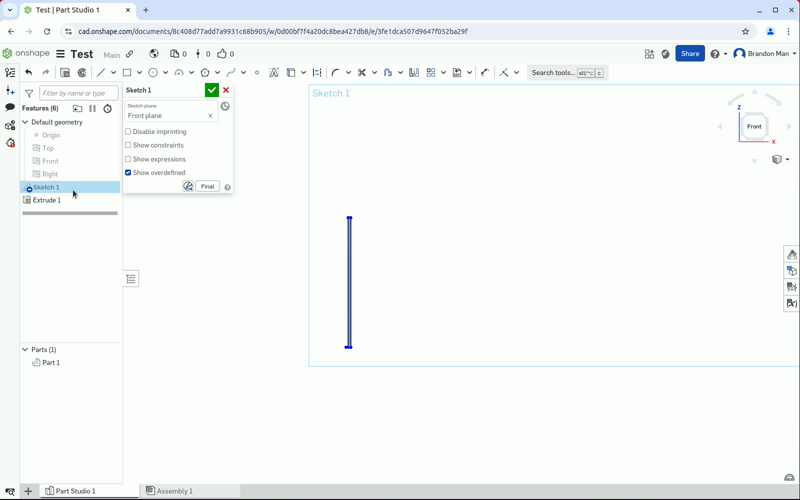
mouse_move(229, 92)
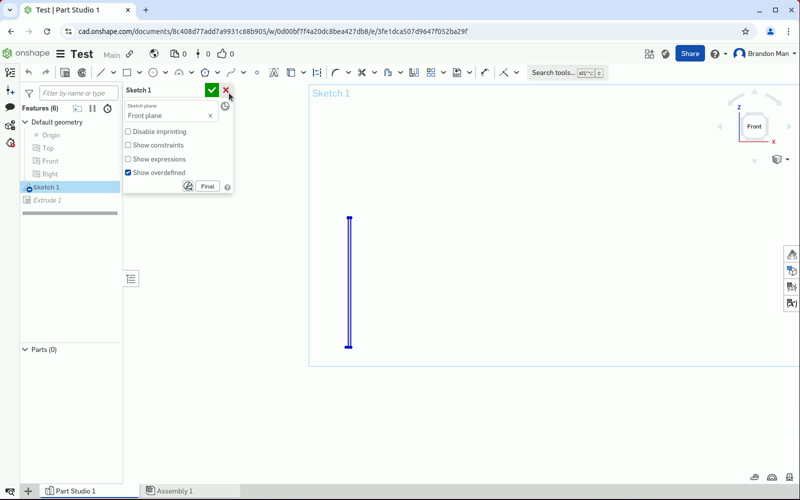
click(229, 92)
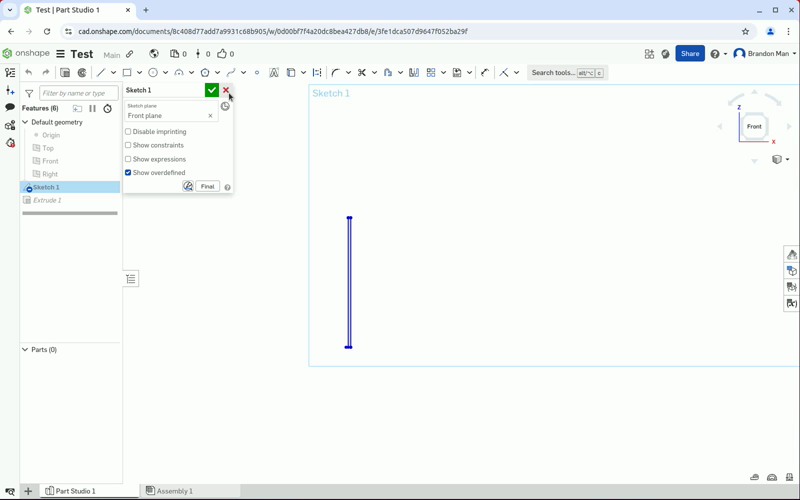
key(shift+s)
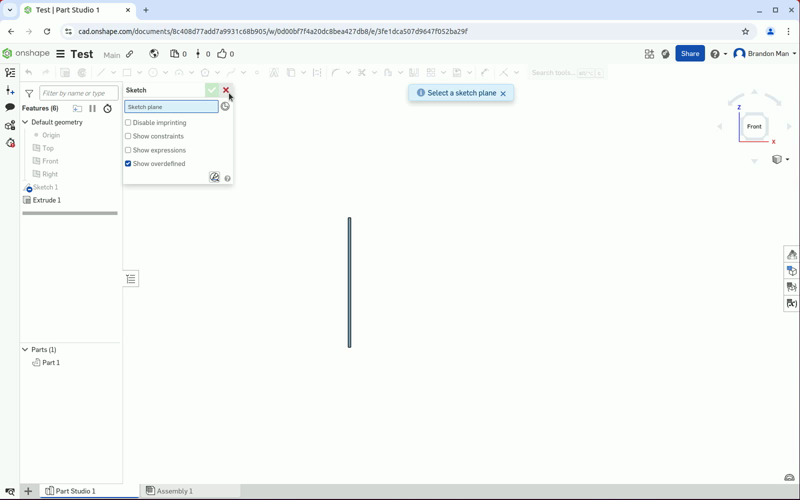
mouse_move(73, 163)
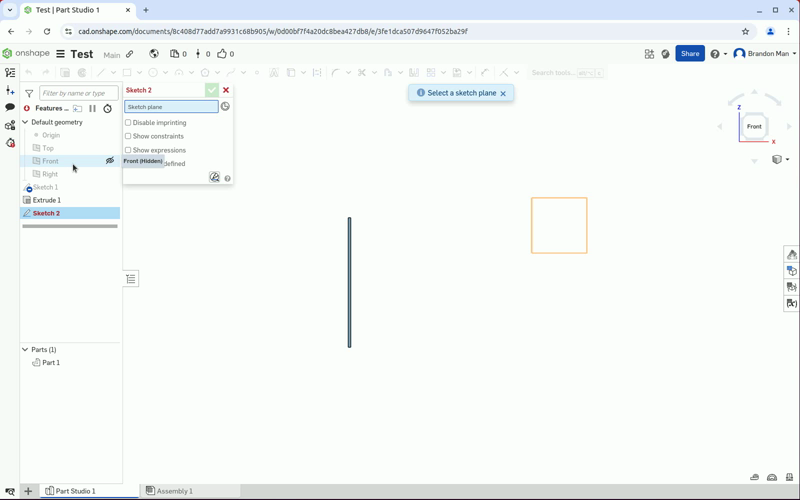
click(73, 163)
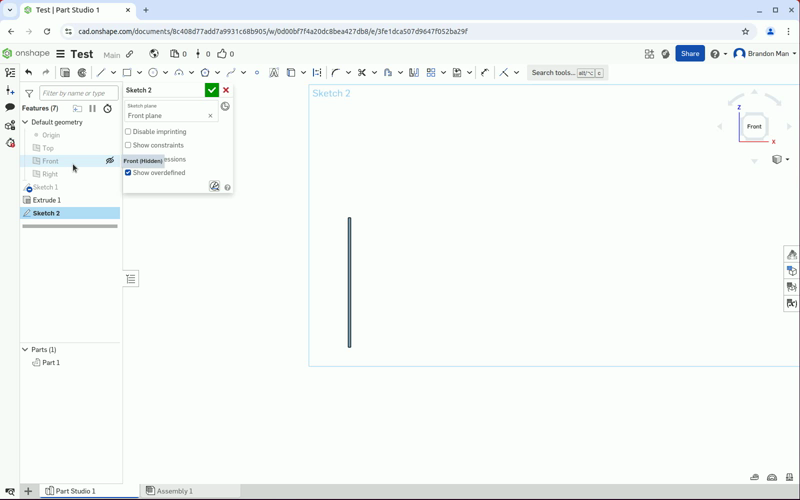
mouse_move(73, 352)
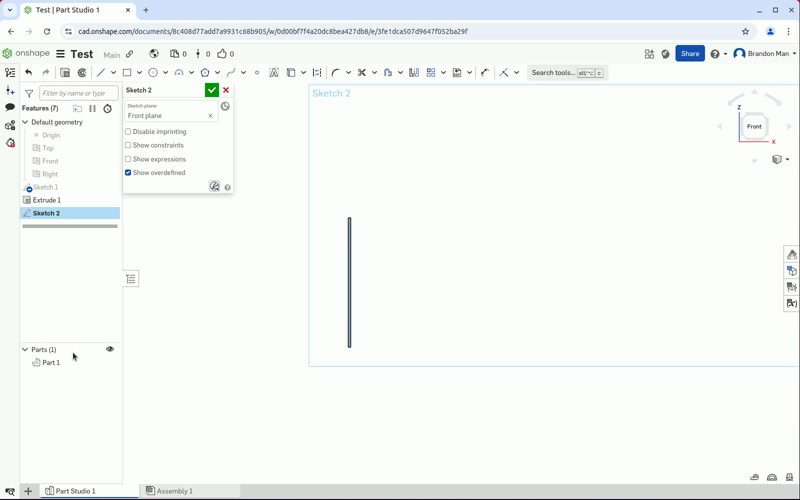
key(y)
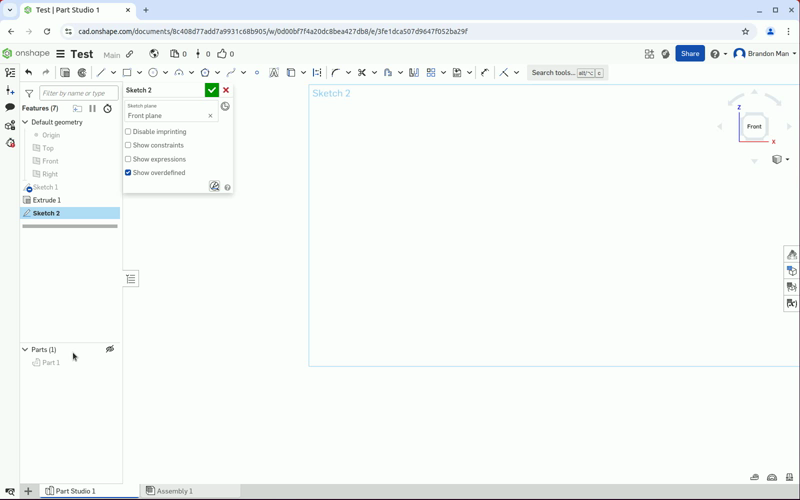
key(l)
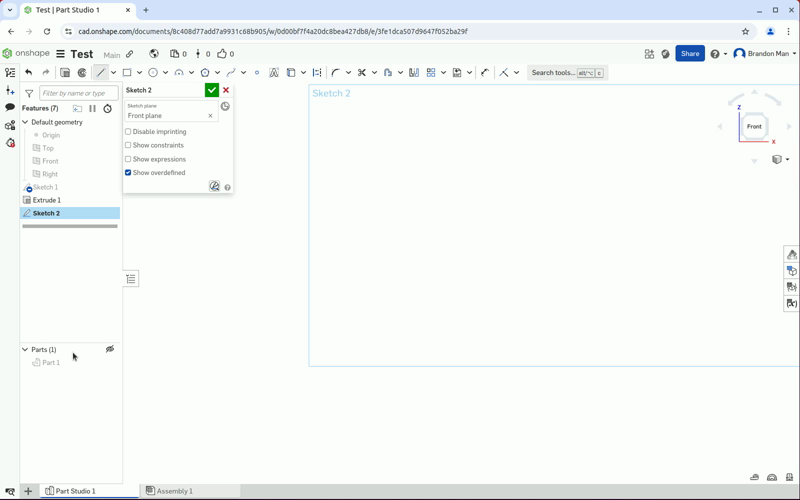
key_down(shift)
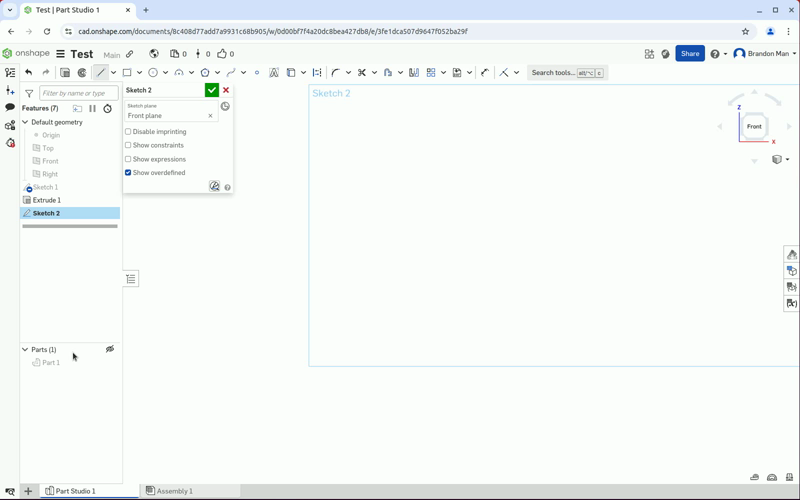
mouse_move(348, 349)
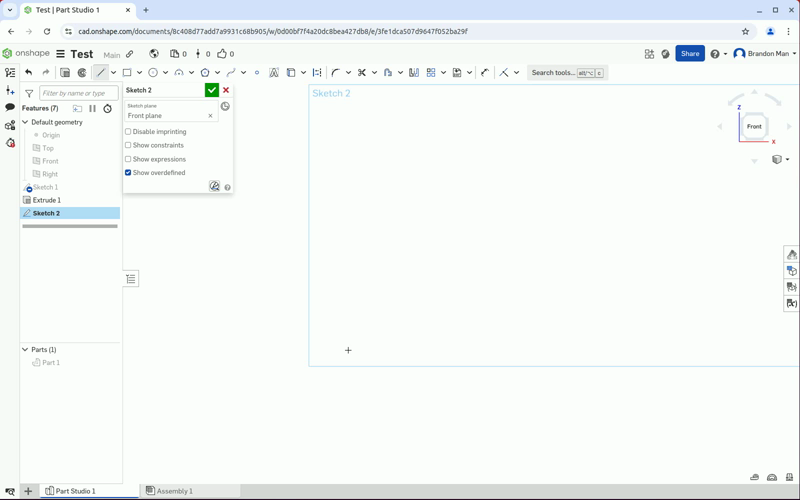
click(348, 349)
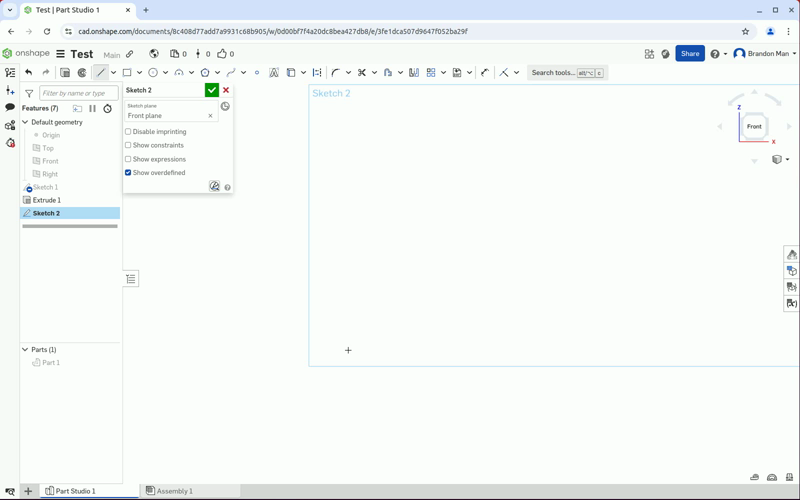
key_up(shift)
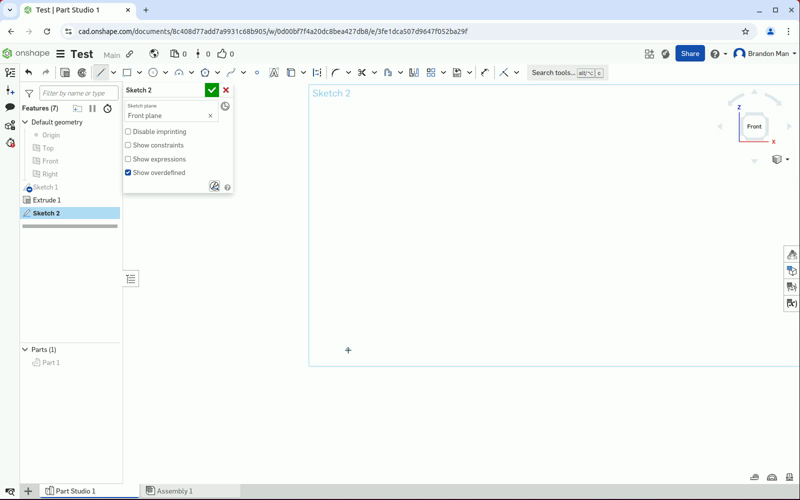
key_down(shift)
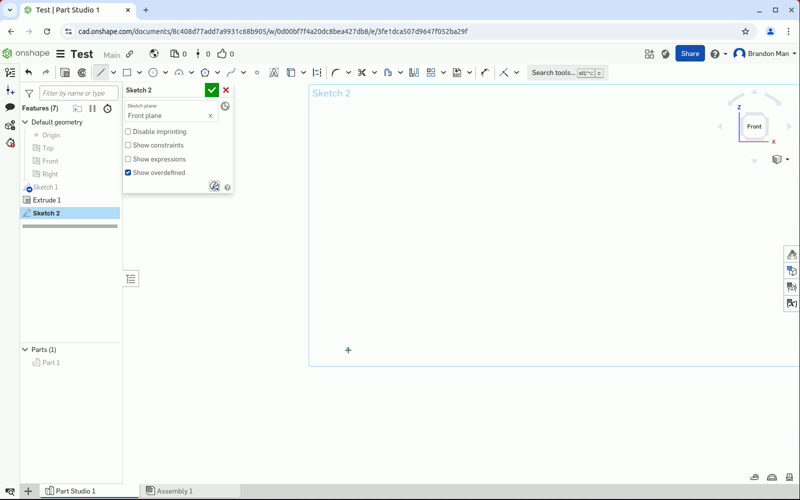
mouse_move(378, 349)
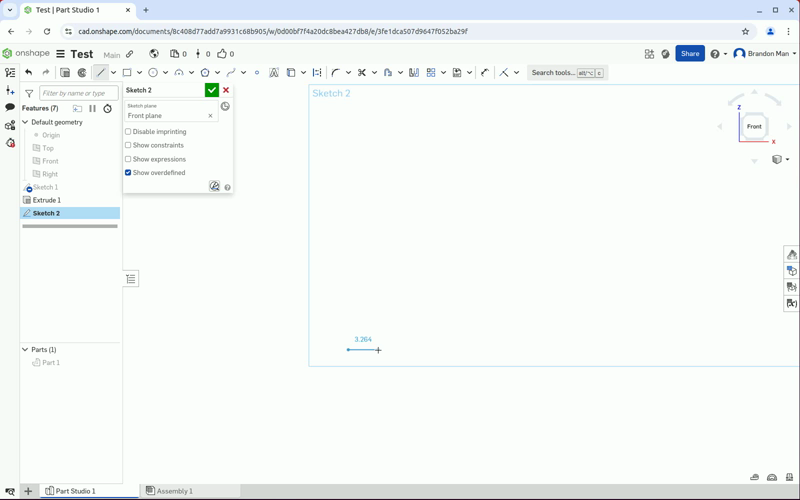
mouse_move(351, 349)
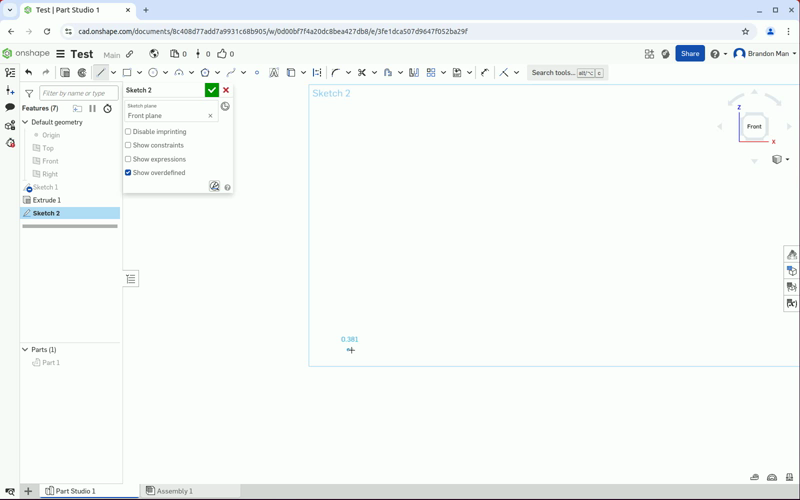
scroll(6)
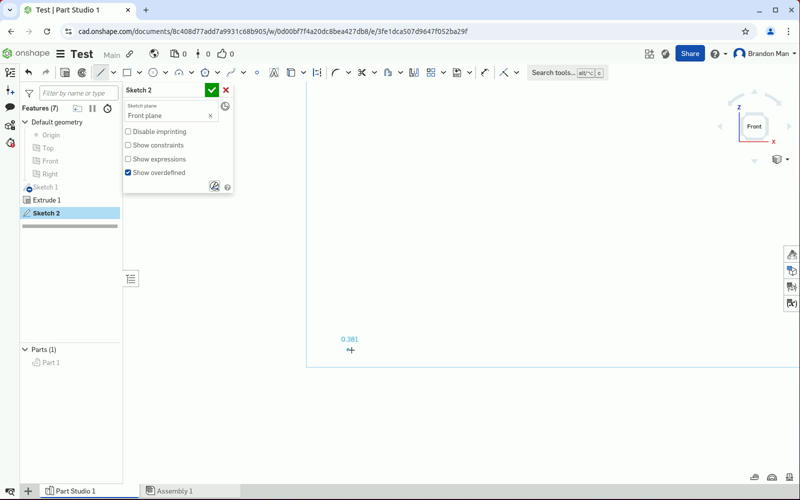
scroll(6)
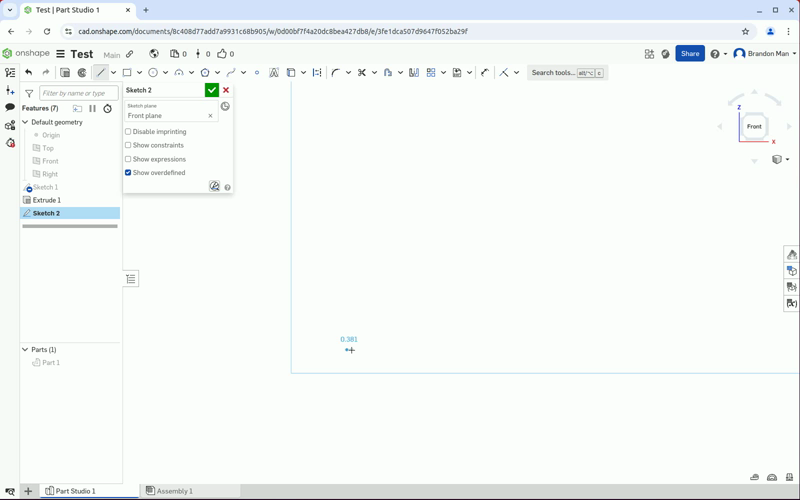
scroll(6)
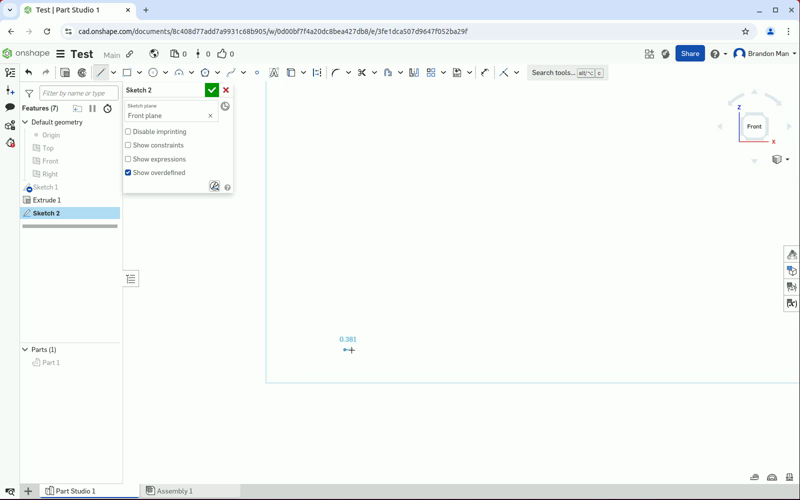
scroll(6)
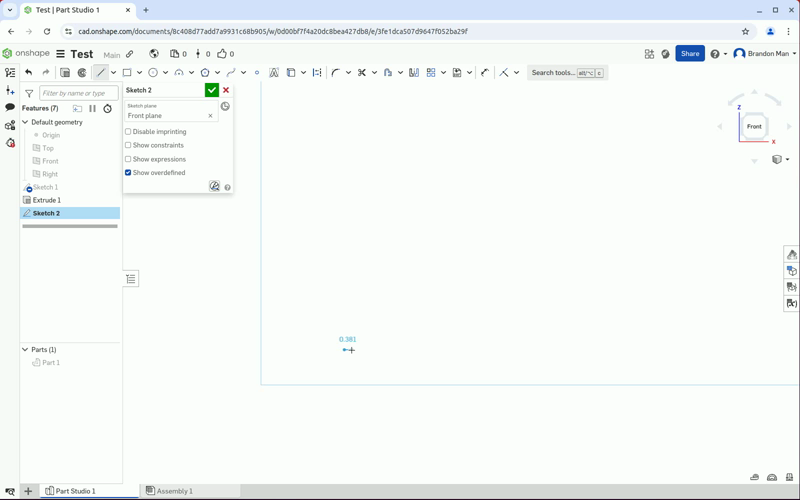
scroll(6)
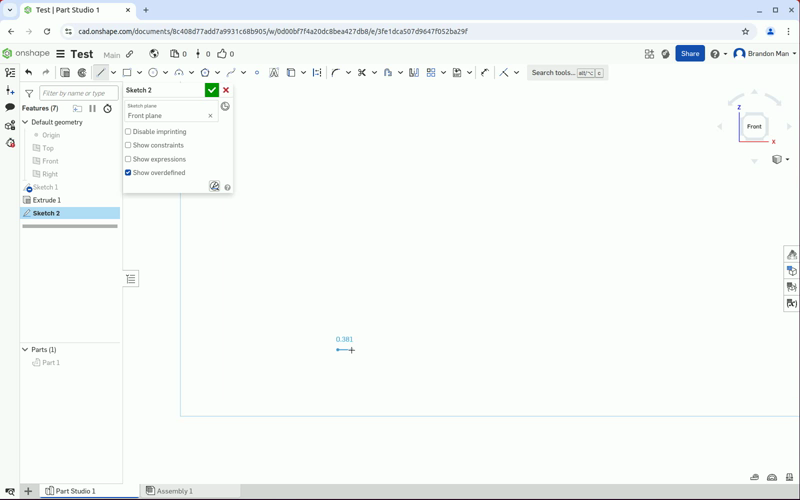
scroll(6)
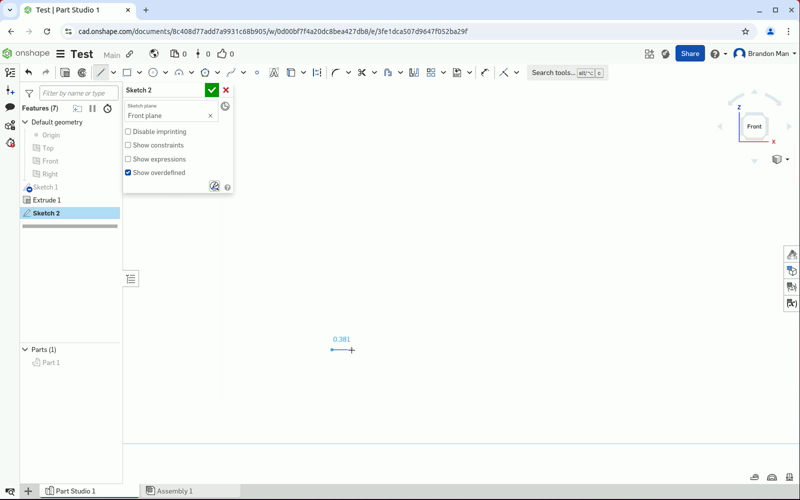
scroll(6)
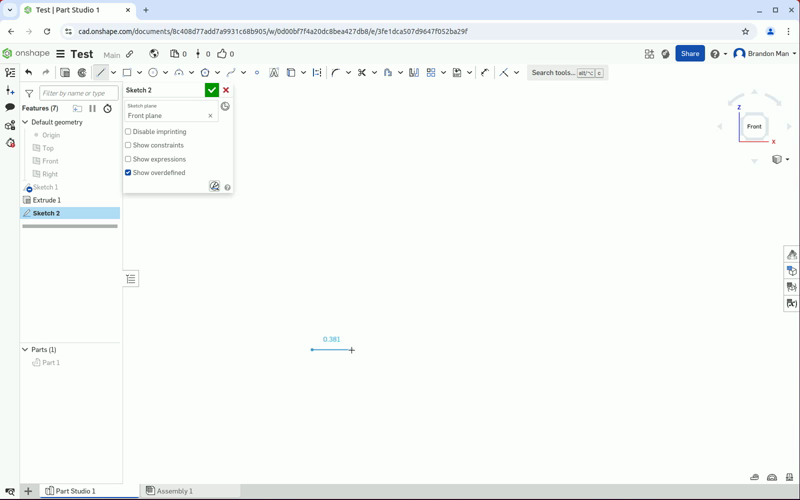
click(351, 349)
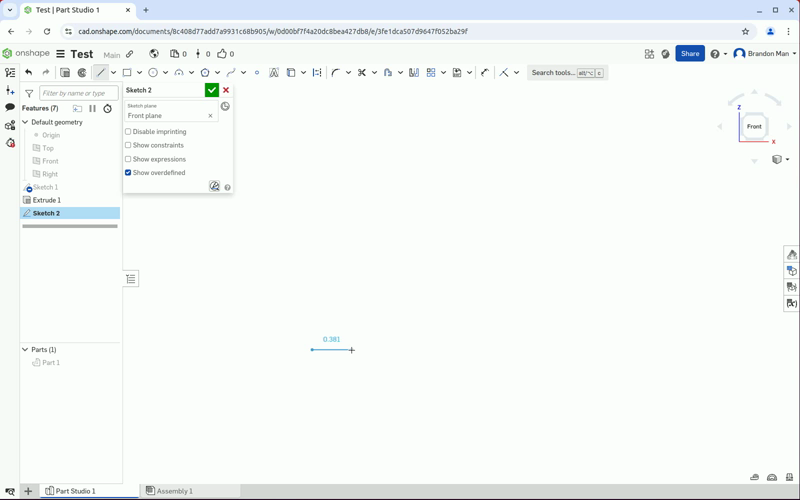
scroll(-6)
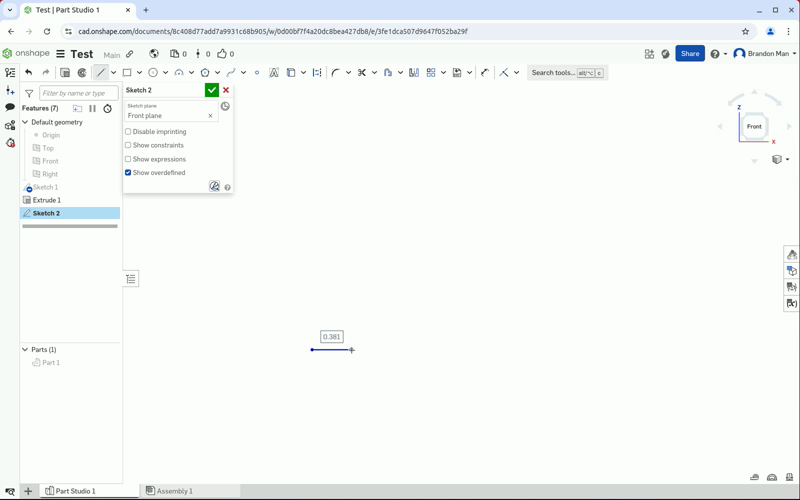
scroll(-6)
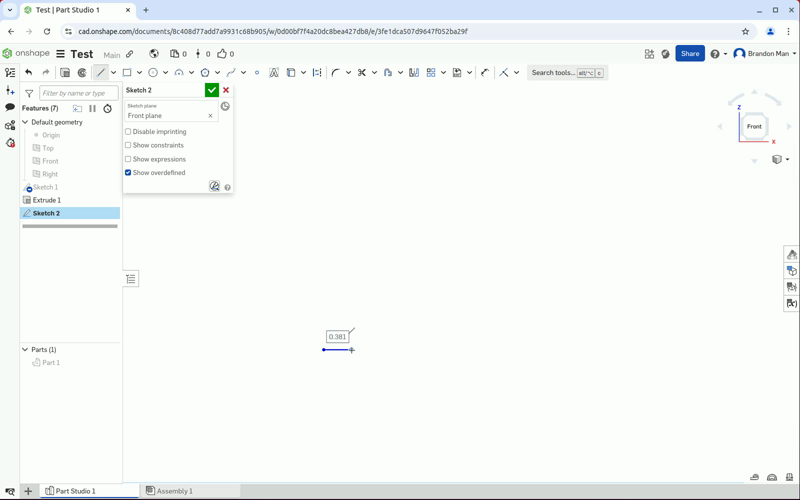
scroll(-6)
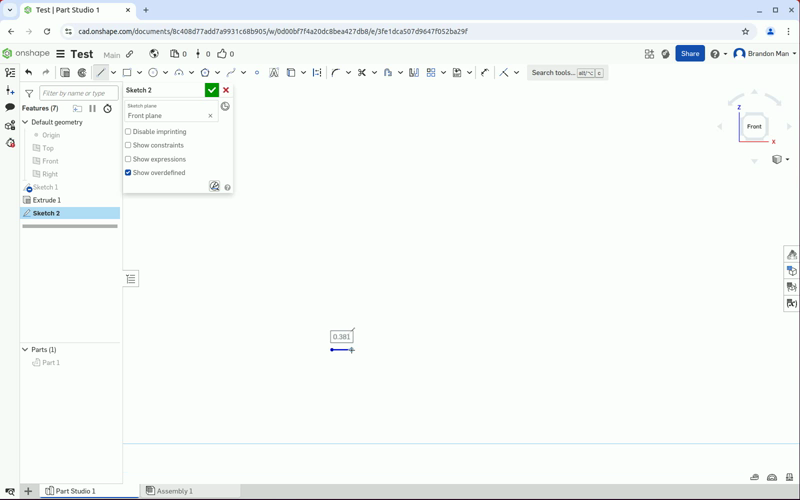
scroll(-6)
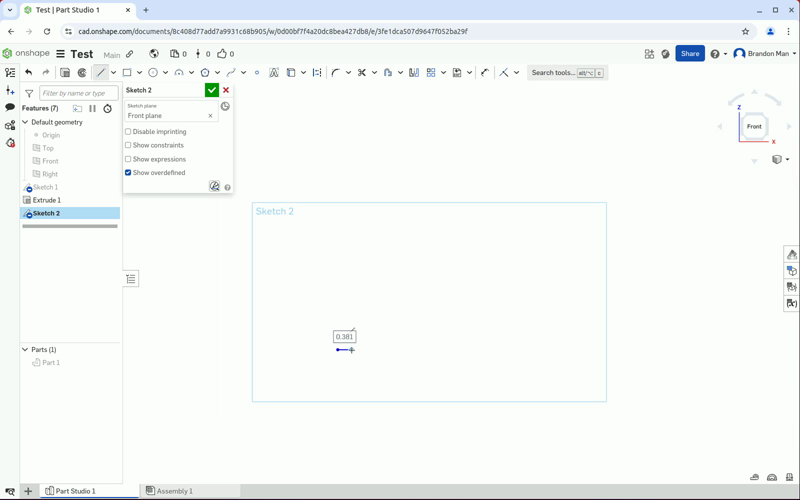
scroll(-6)
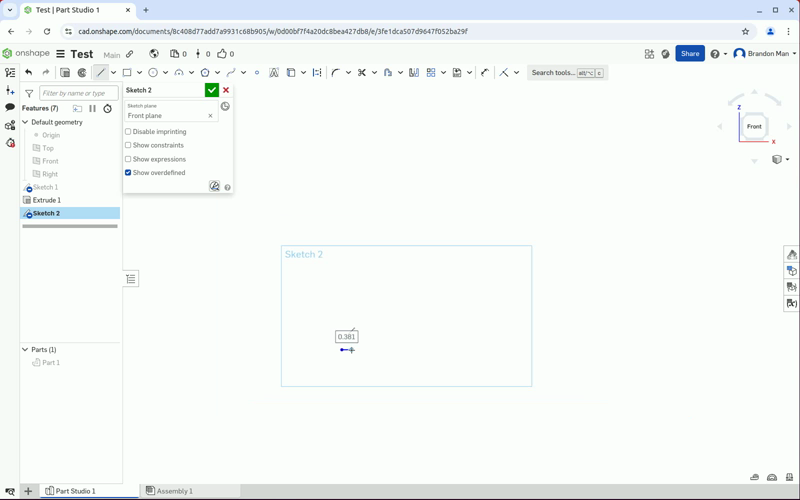
scroll(-6)
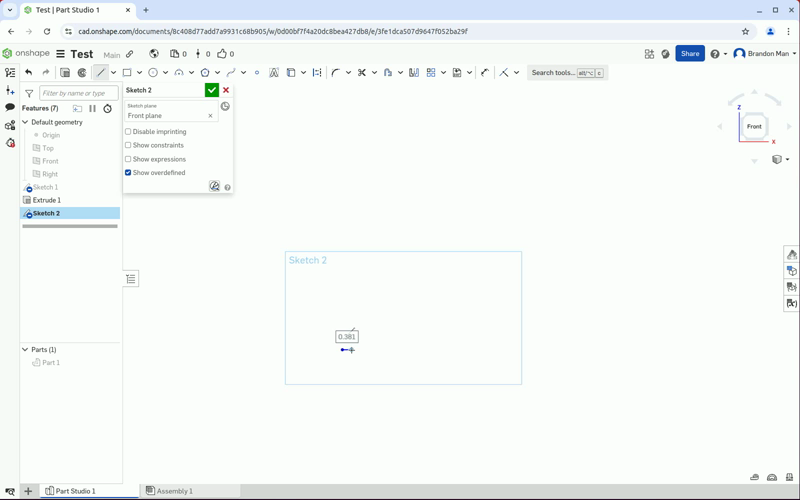
scroll(-6)
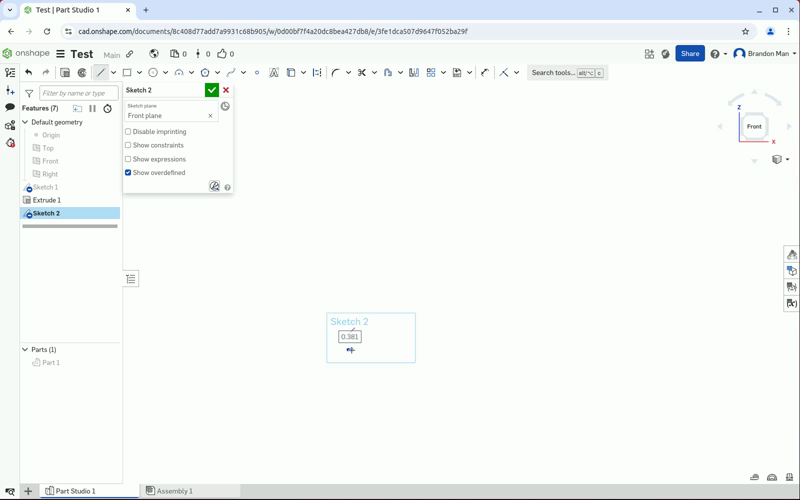
key_up(shift)
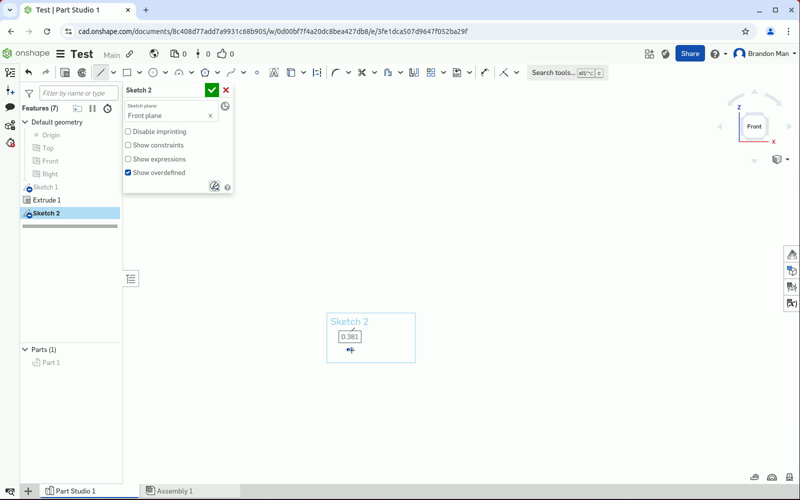
key_down(shift)
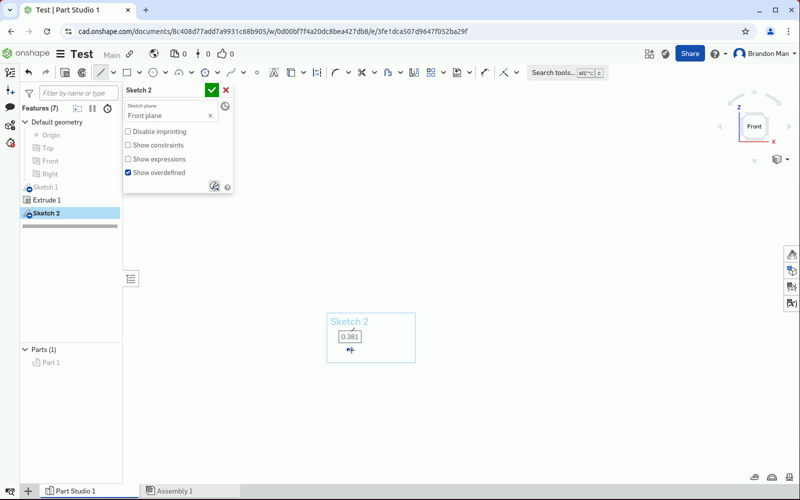
mouse_move(381, 349)
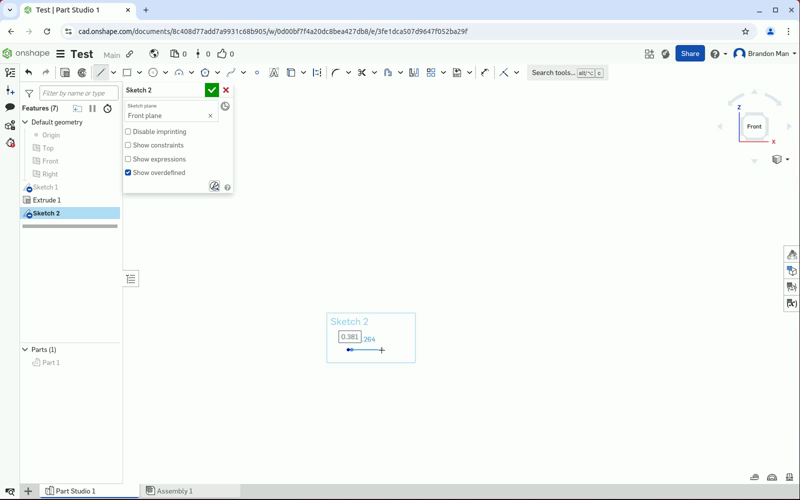
mouse_move(351, 346)
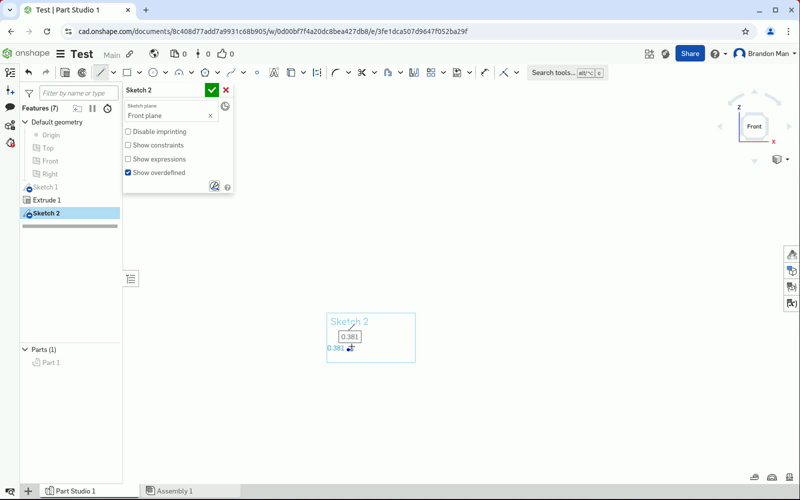
scroll(6)
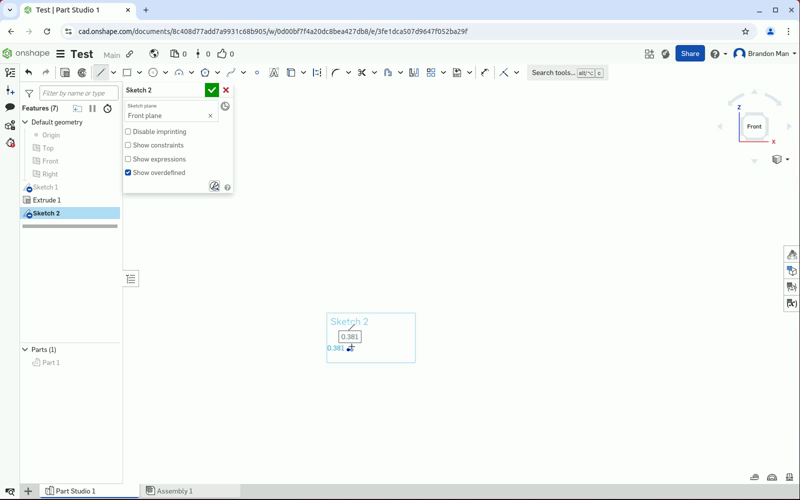
scroll(6)
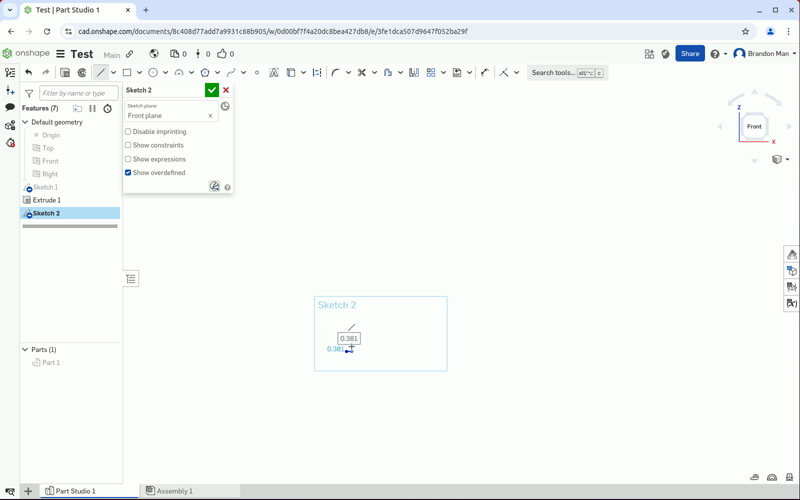
scroll(6)
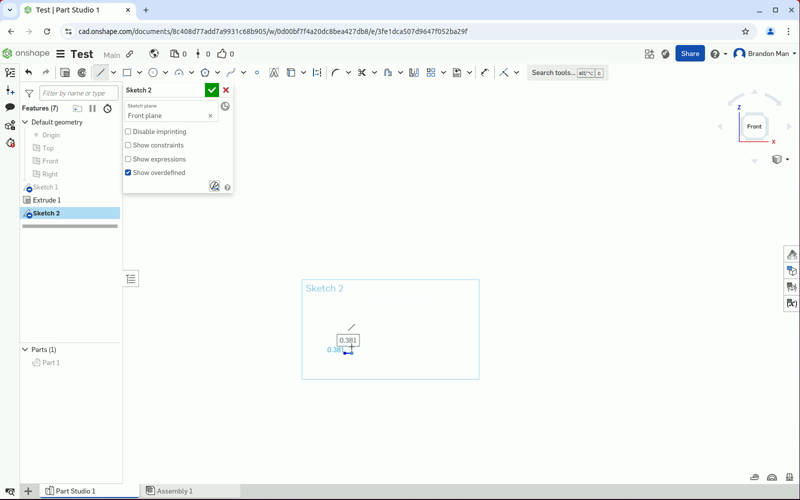
scroll(6)
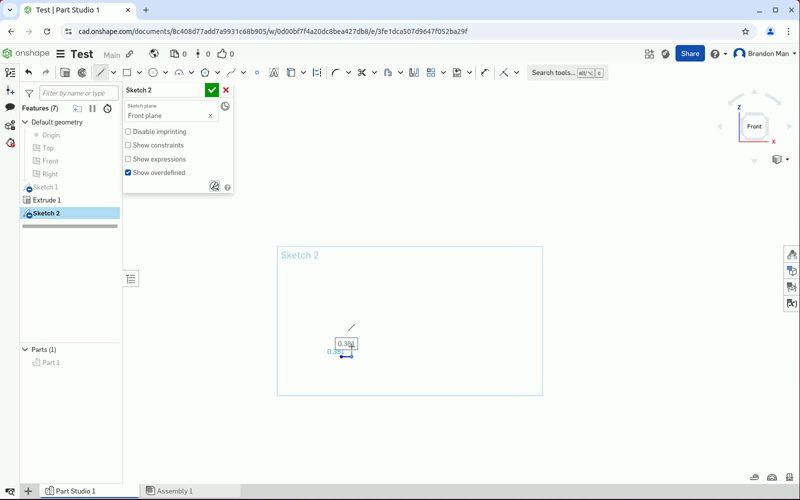
scroll(6)
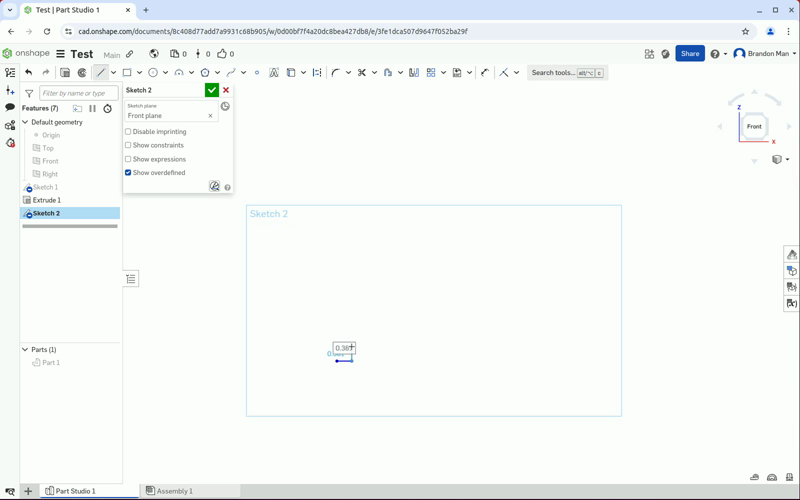
scroll(6)
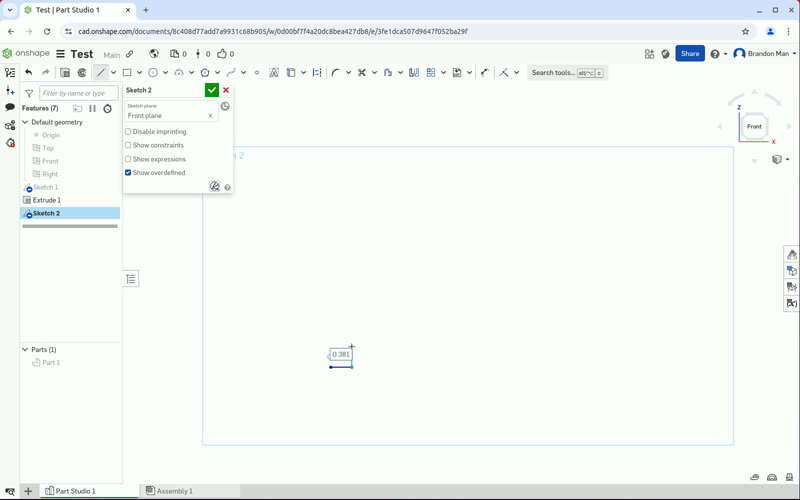
scroll(6)
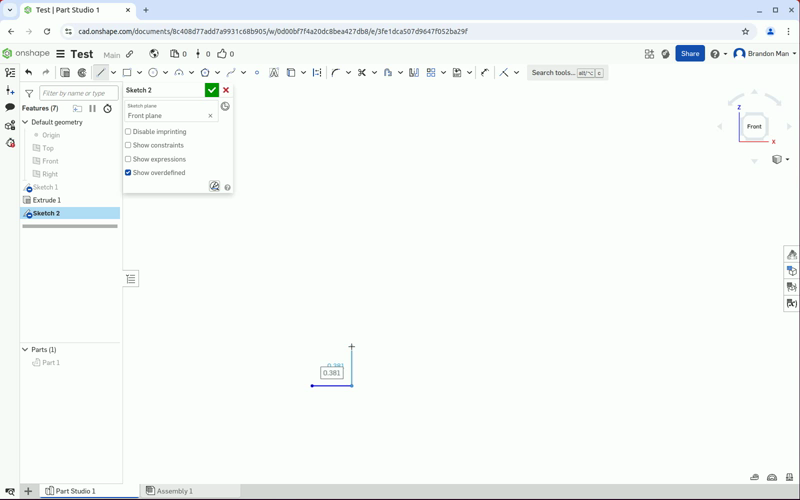
click(351, 346)
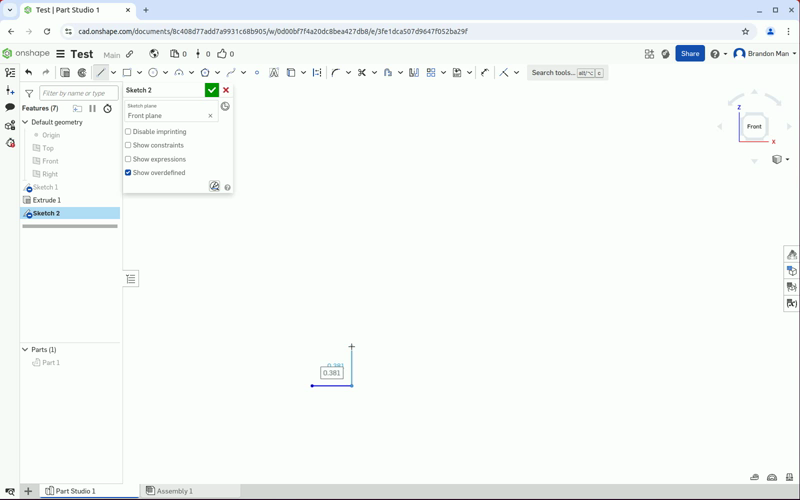
scroll(-6)
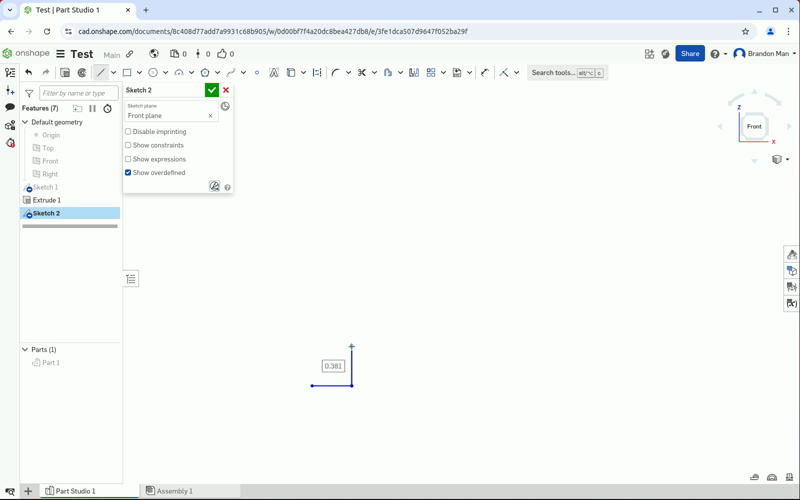
scroll(-6)
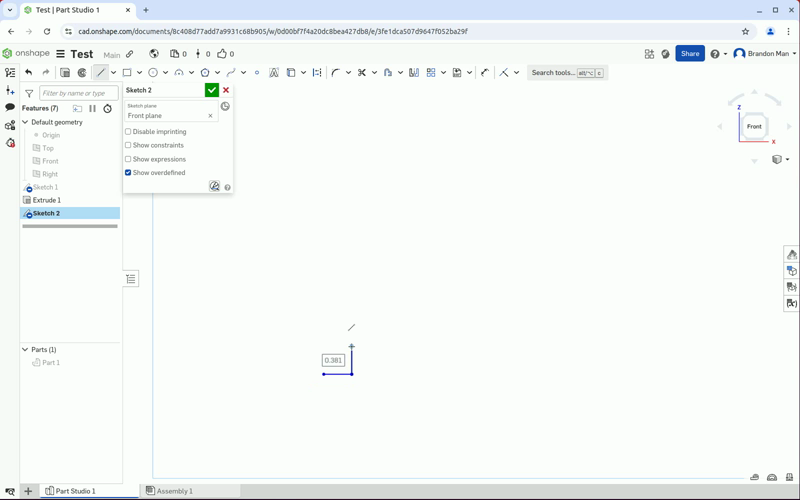
scroll(-6)
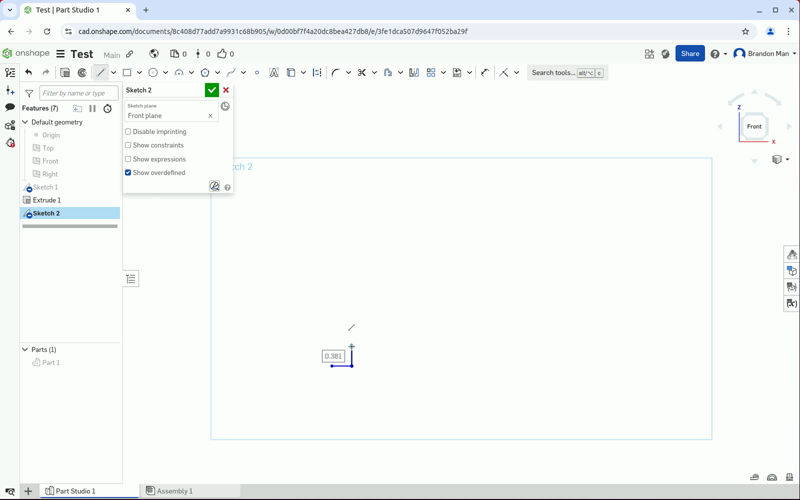
scroll(-6)
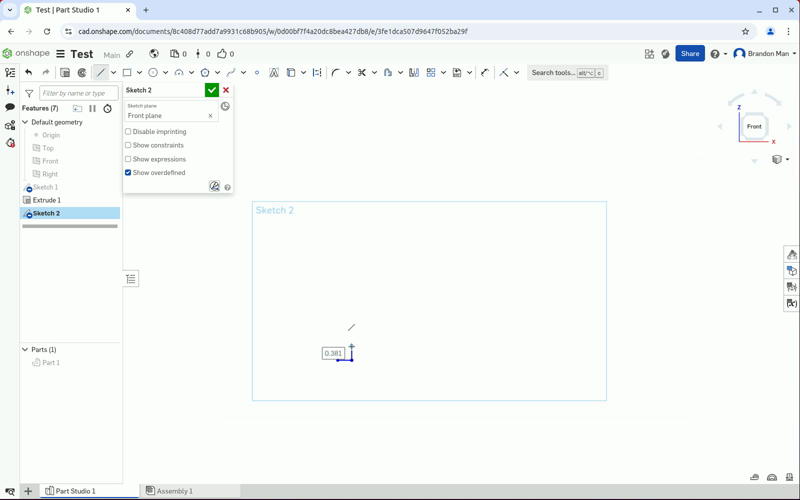
scroll(-6)
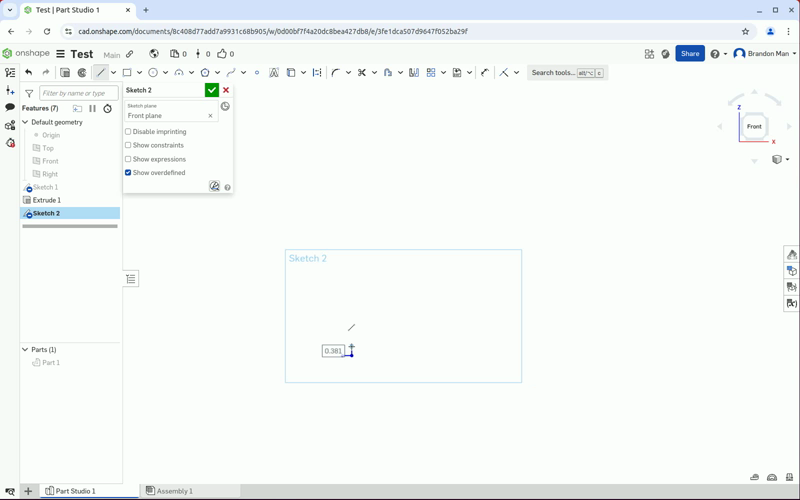
scroll(-6)
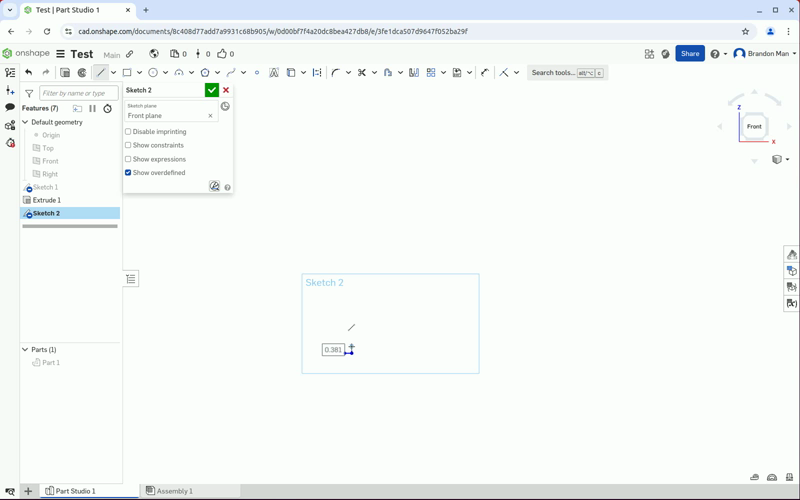
scroll(-6)
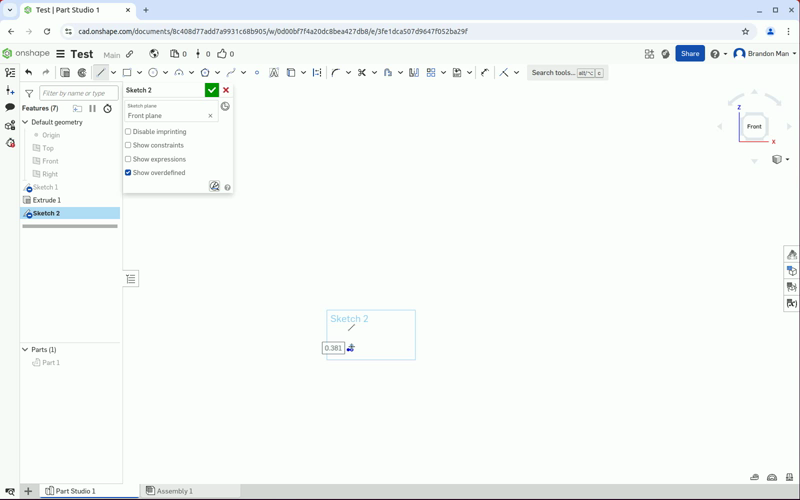
key_up(shift)
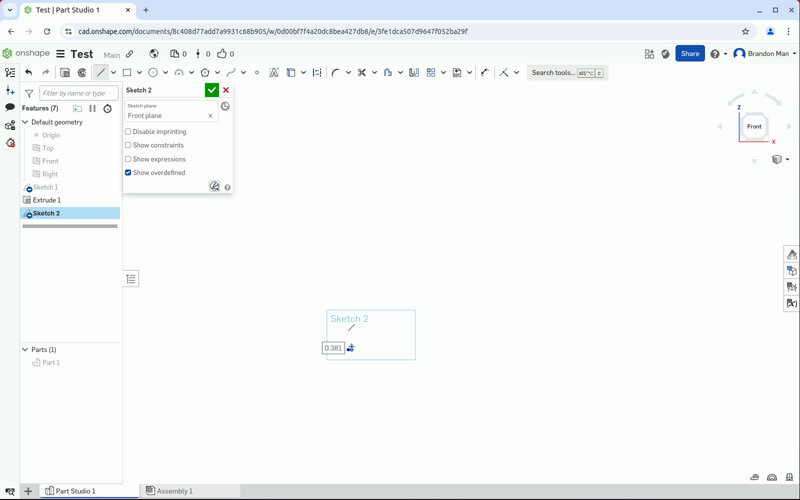
key_down(shift)
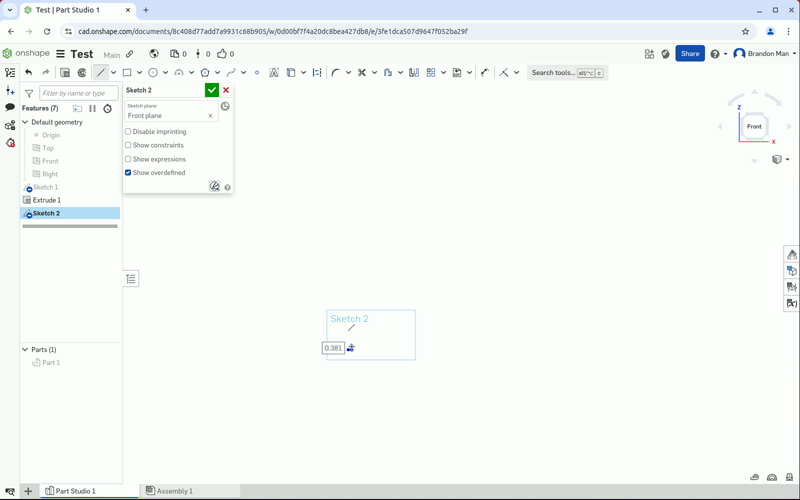
mouse_move(381, 346)
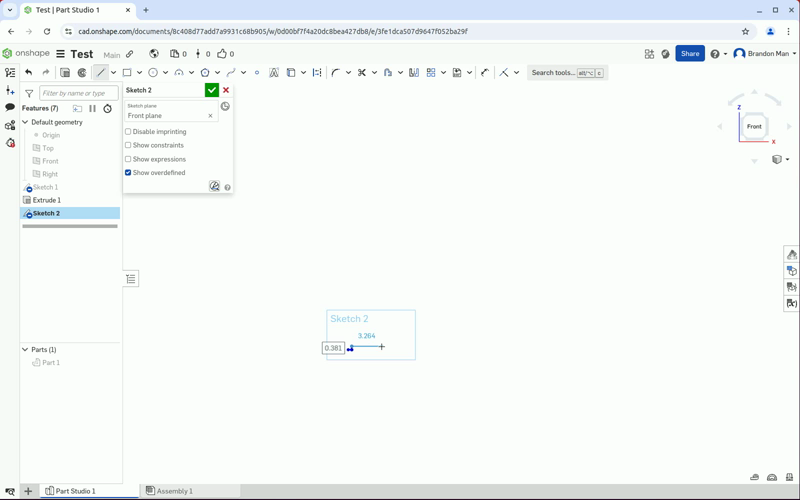
mouse_move(348, 346)
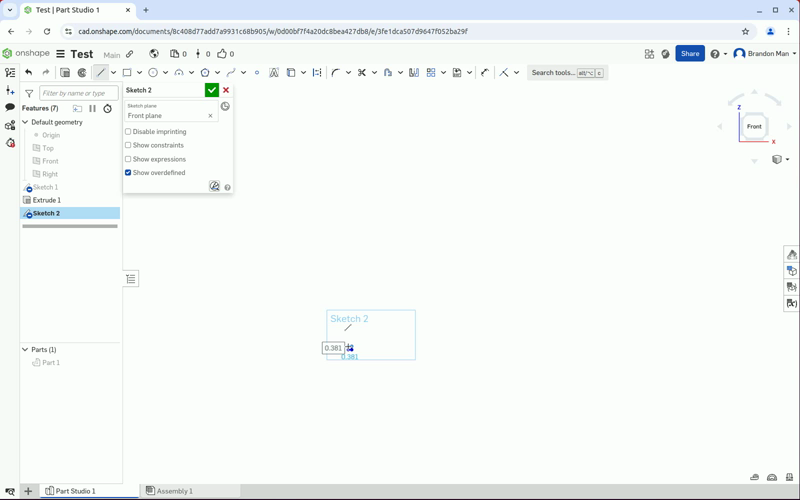
scroll(6)
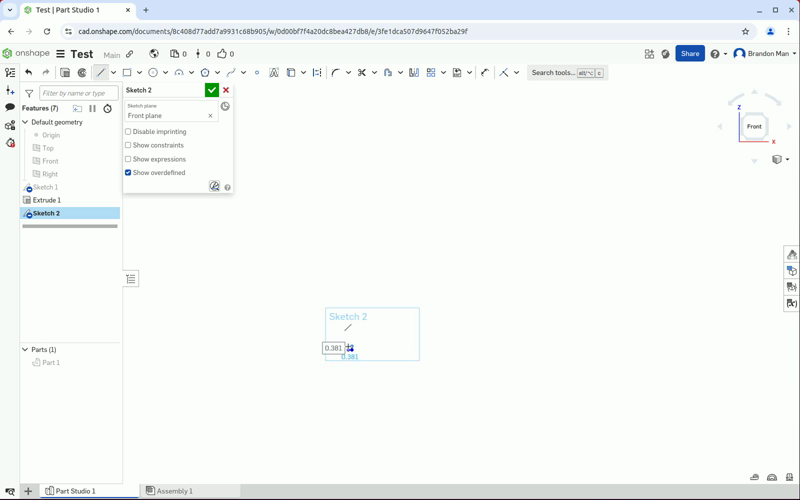
scroll(6)
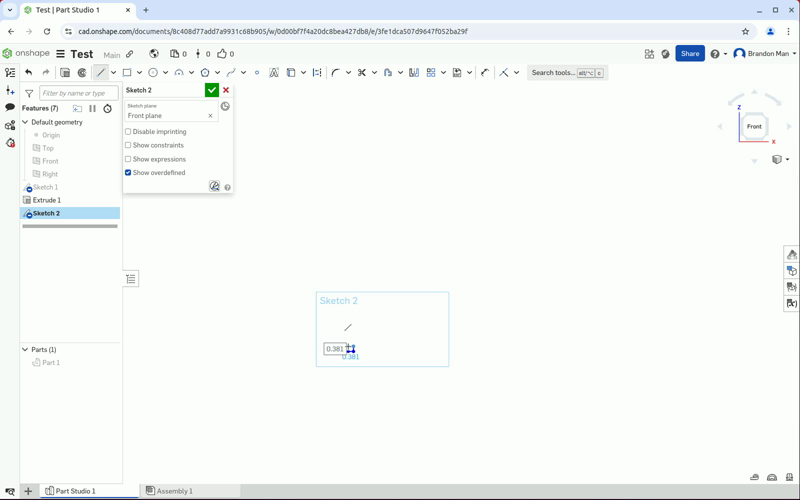
scroll(6)
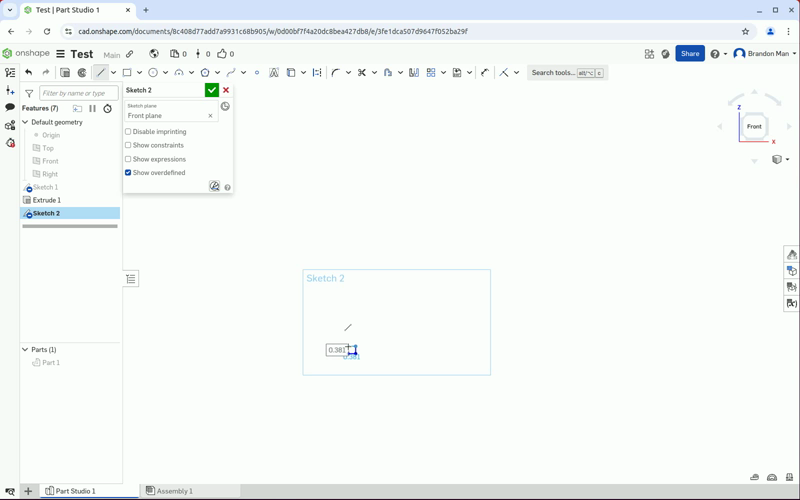
scroll(6)
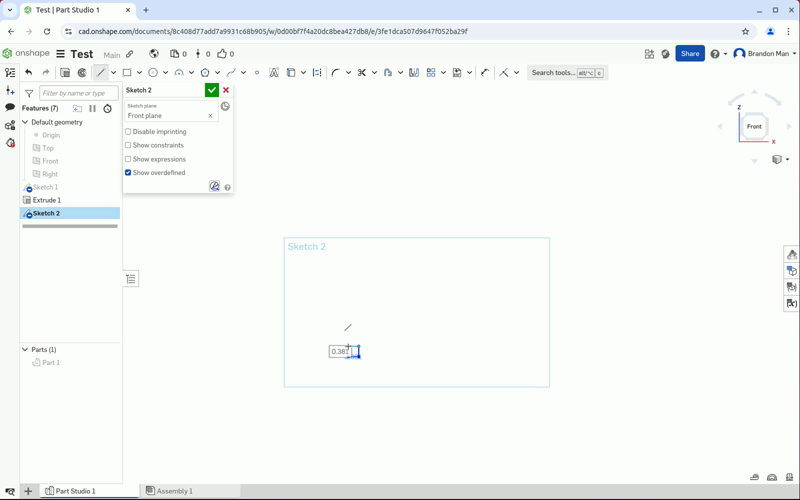
scroll(6)
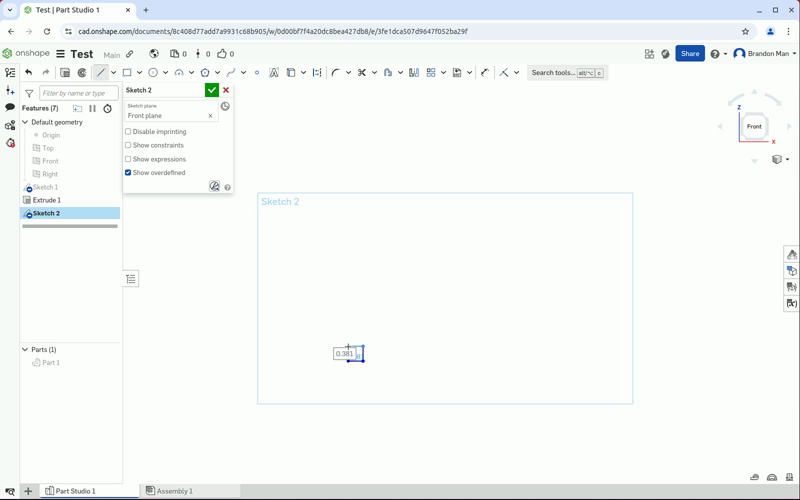
scroll(6)
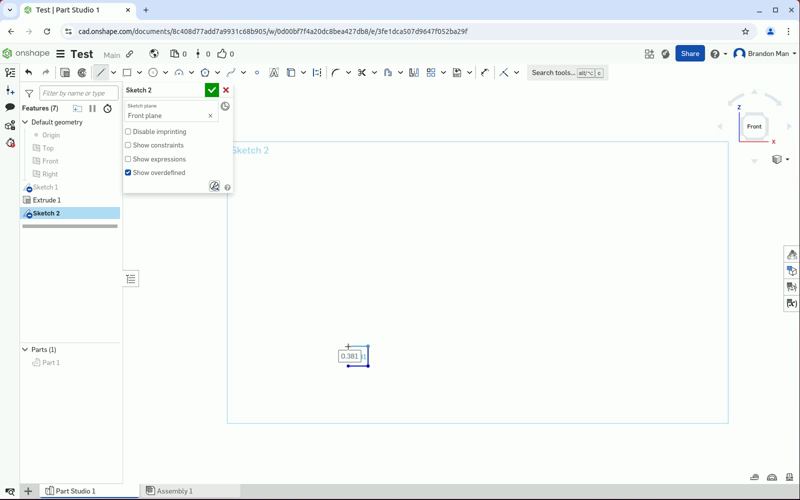
scroll(6)
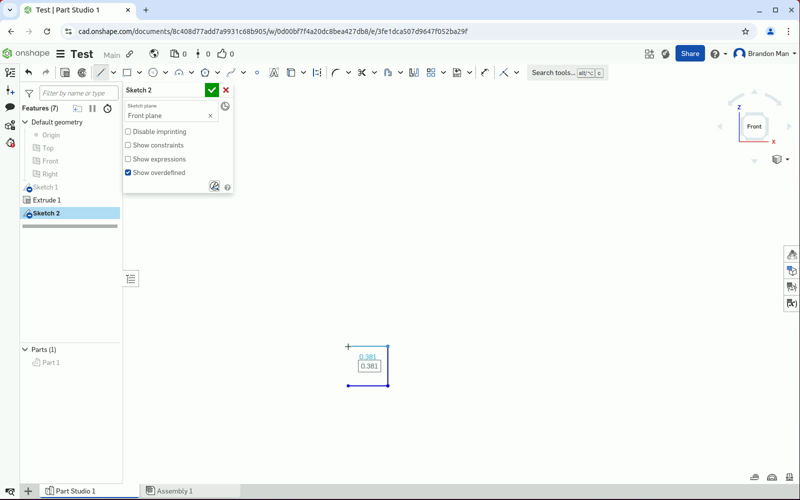
click(348, 346)
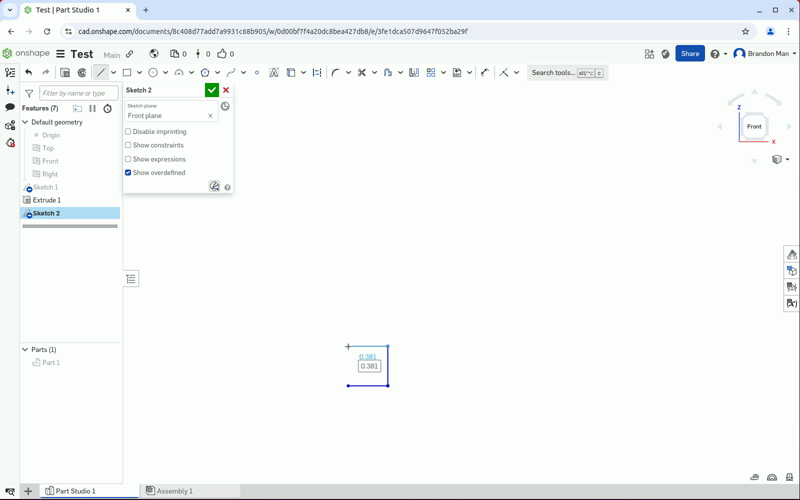
scroll(-6)
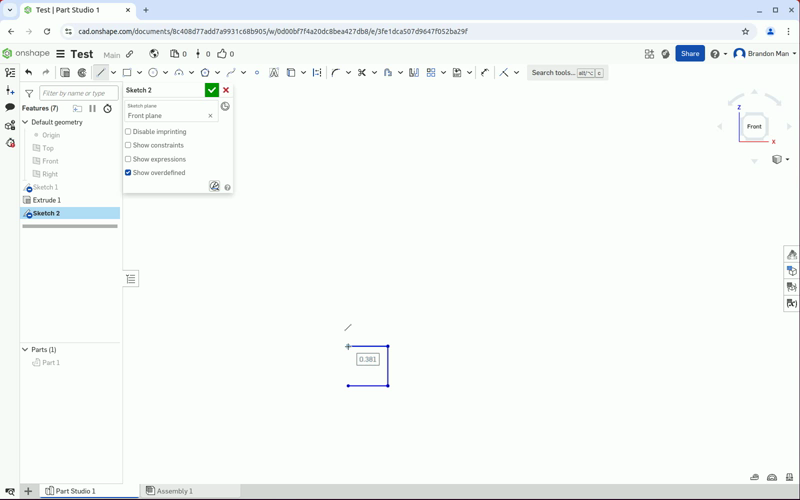
scroll(-6)
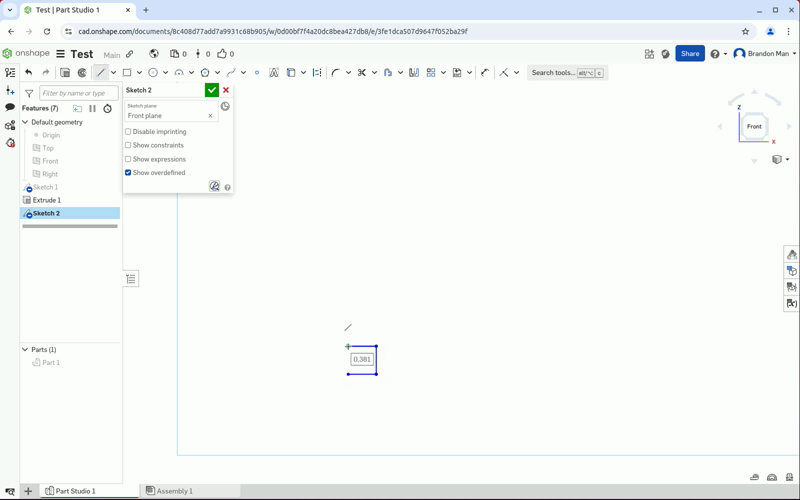
scroll(-6)
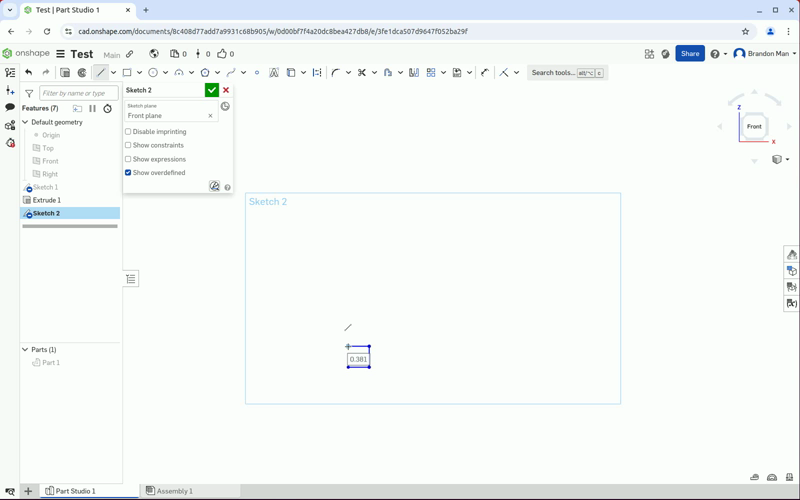
scroll(-6)
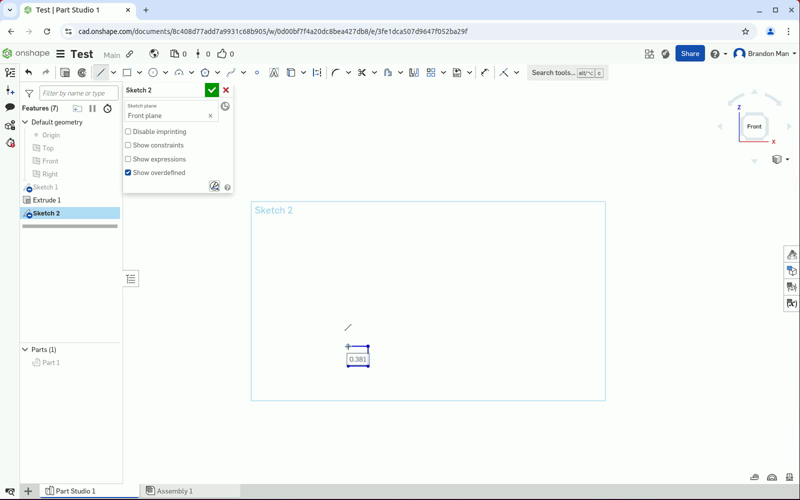
scroll(-6)
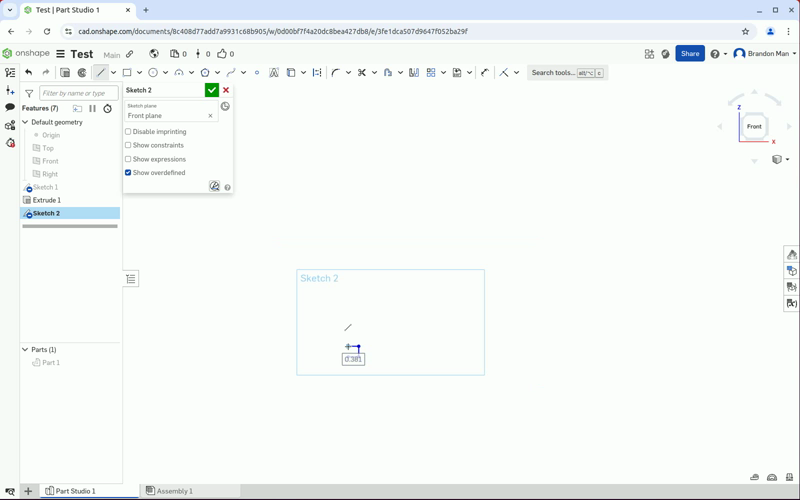
scroll(-6)
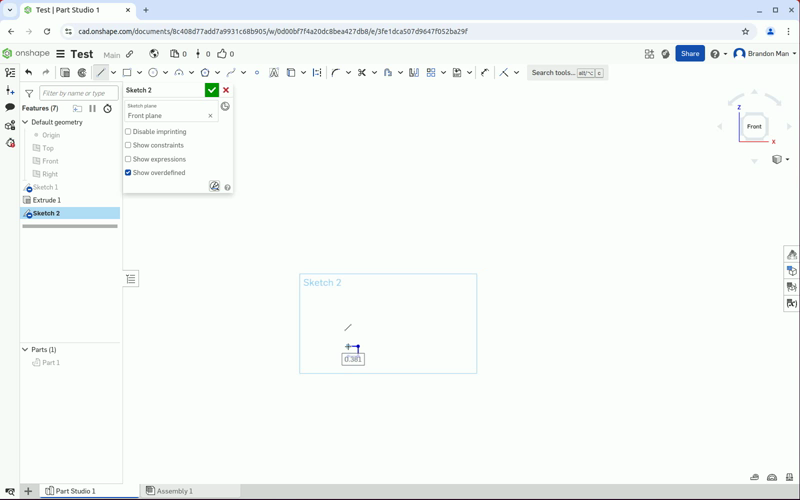
scroll(-6)
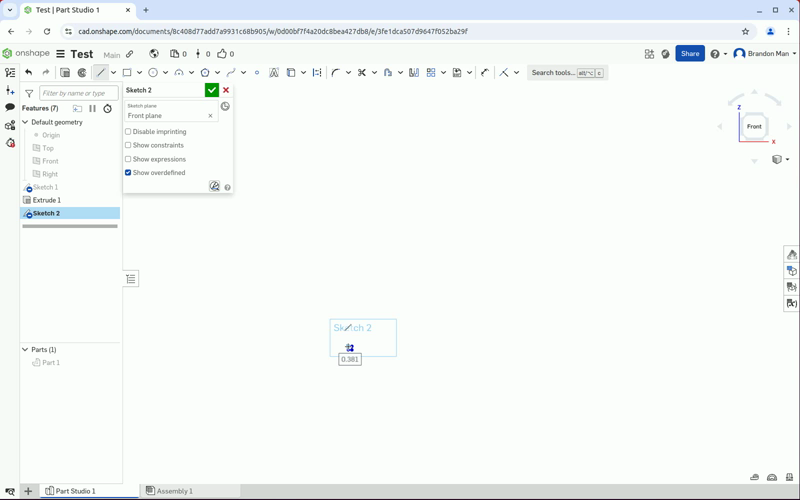
key_up(shift)
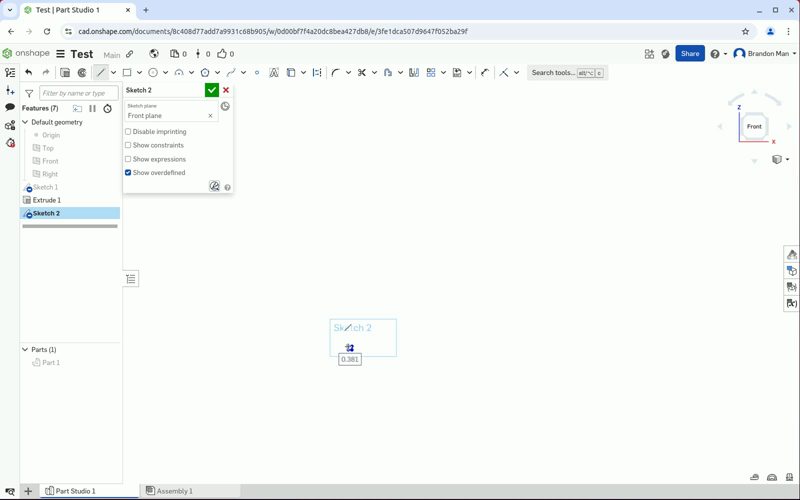
mouse_move(378, 346)
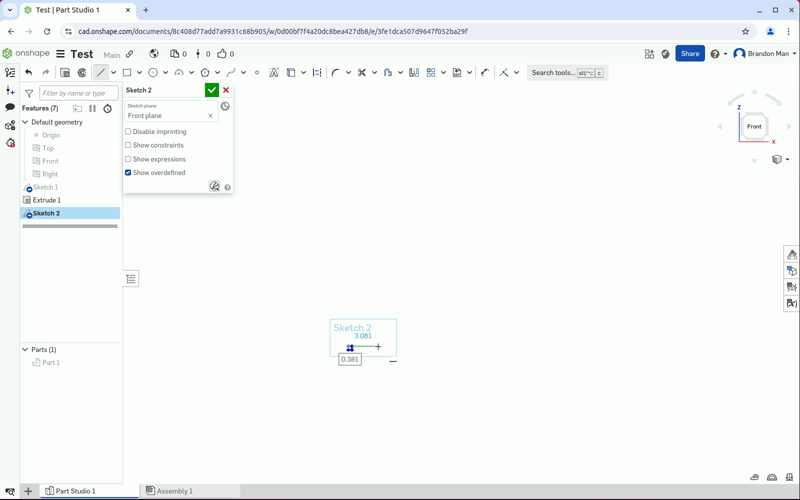
key_down(shift)
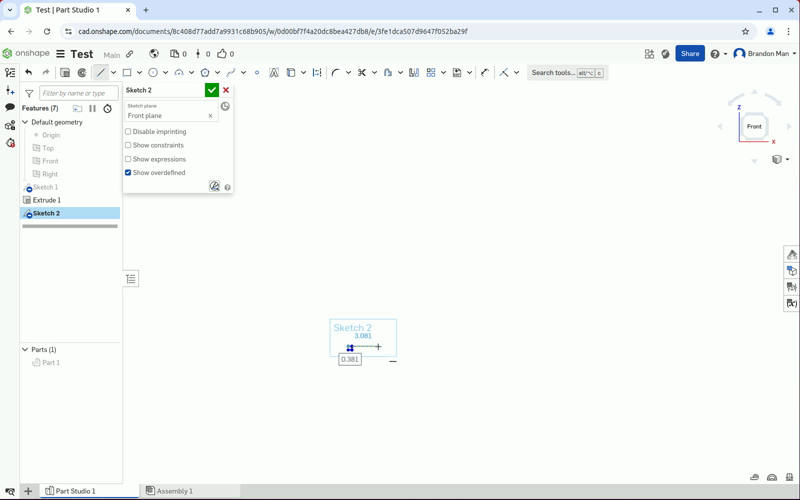
mouse_move(348, 349)
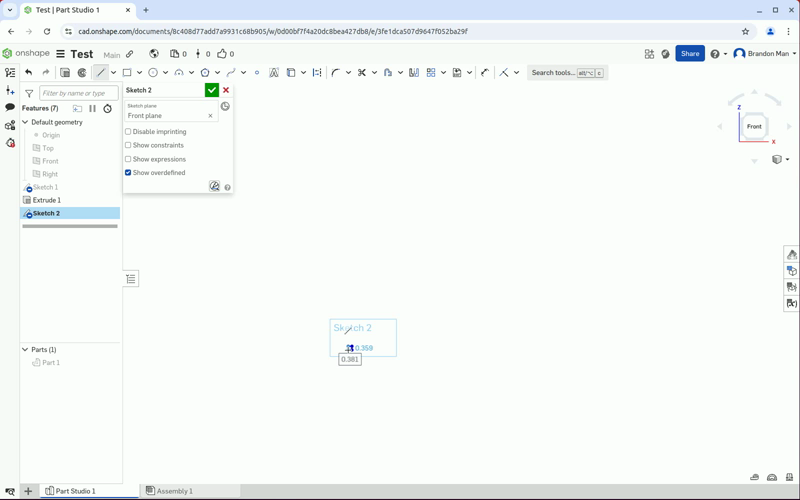
scroll(6)
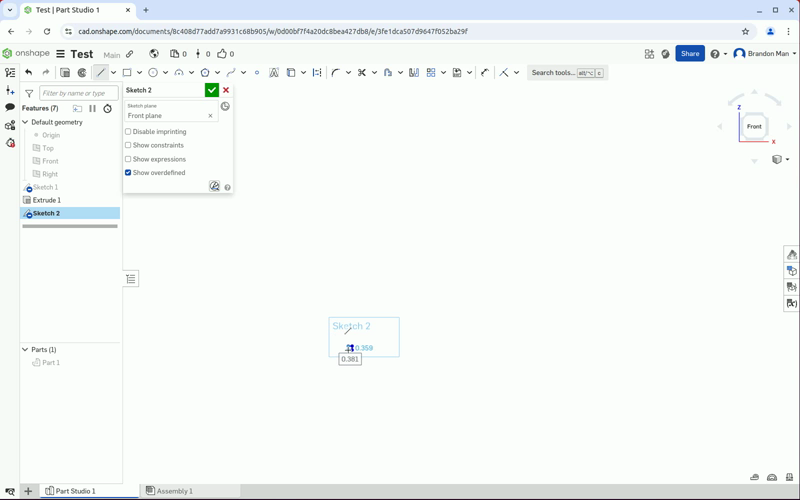
scroll(6)
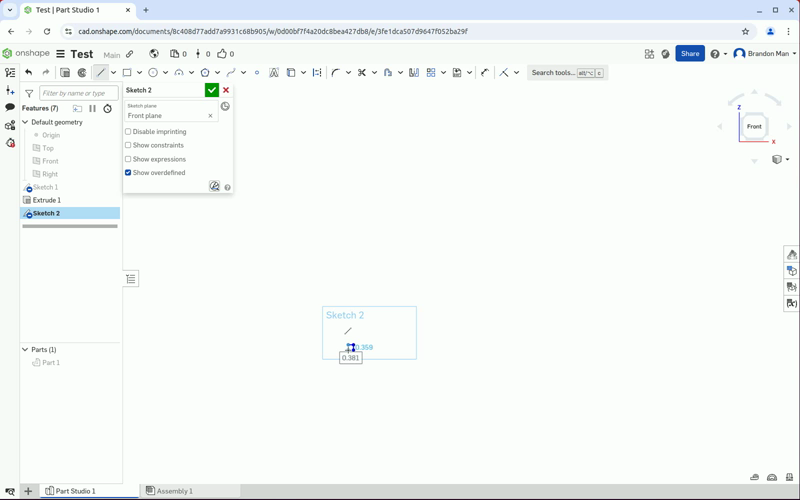
scroll(6)
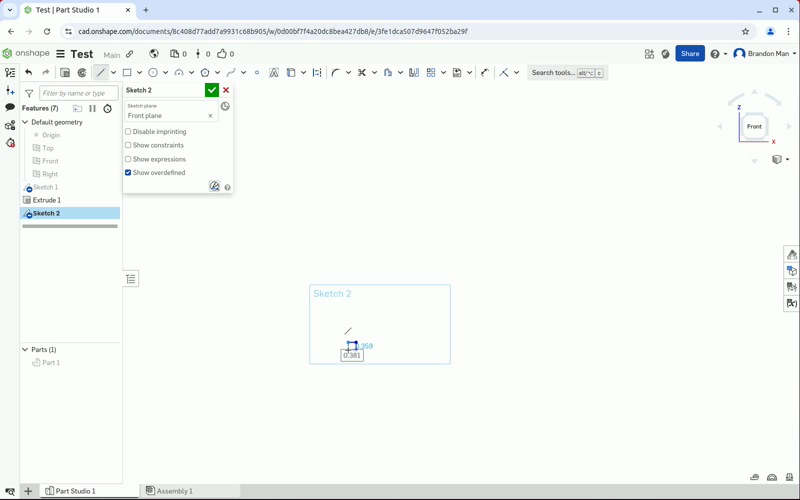
scroll(6)
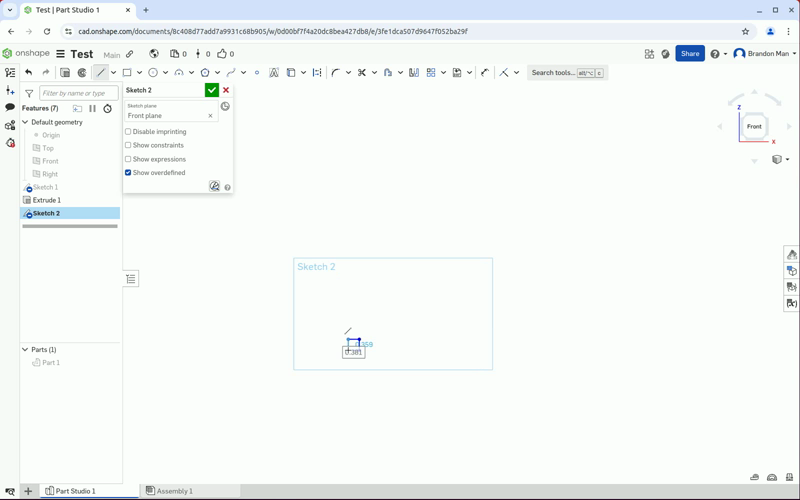
scroll(6)
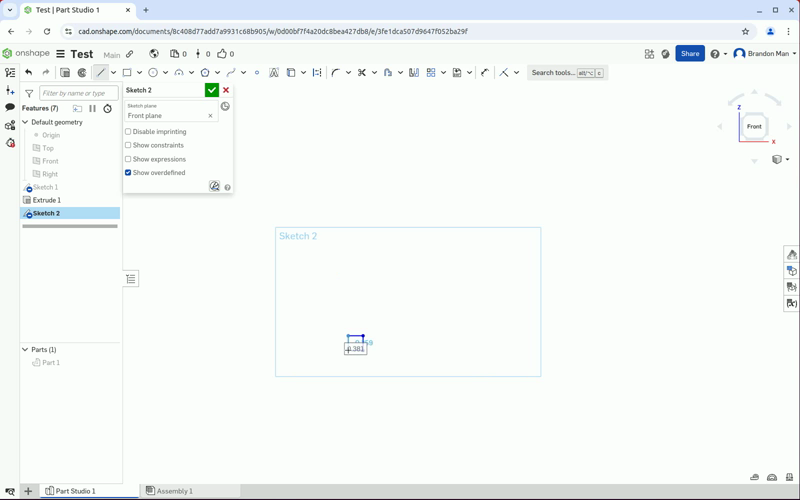
scroll(6)
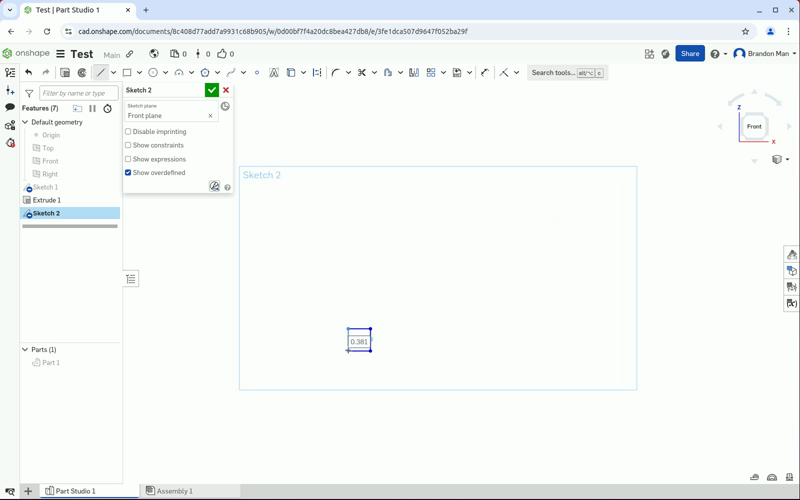
scroll(6)
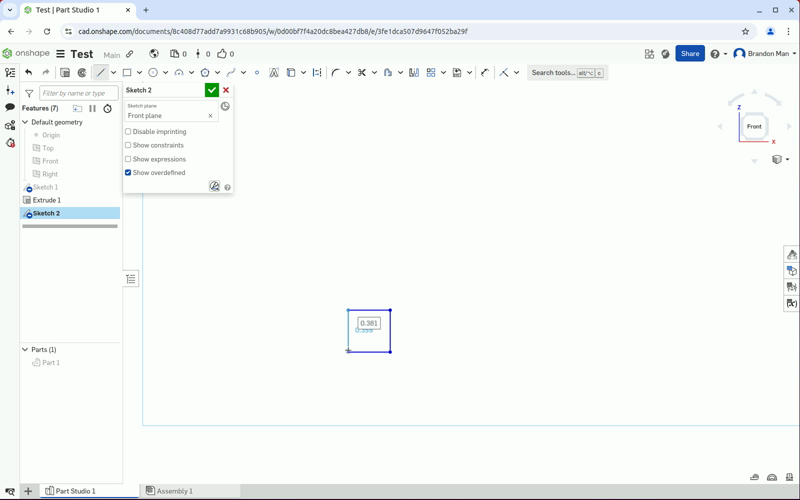
key_up(shift)
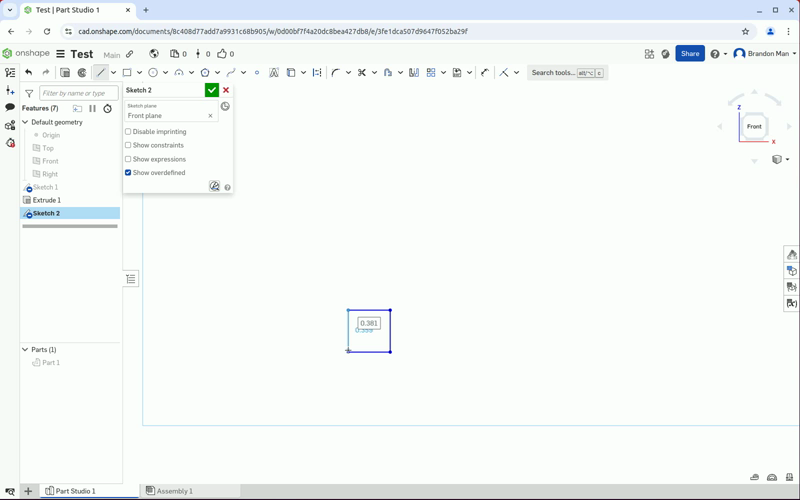
click(348, 349)
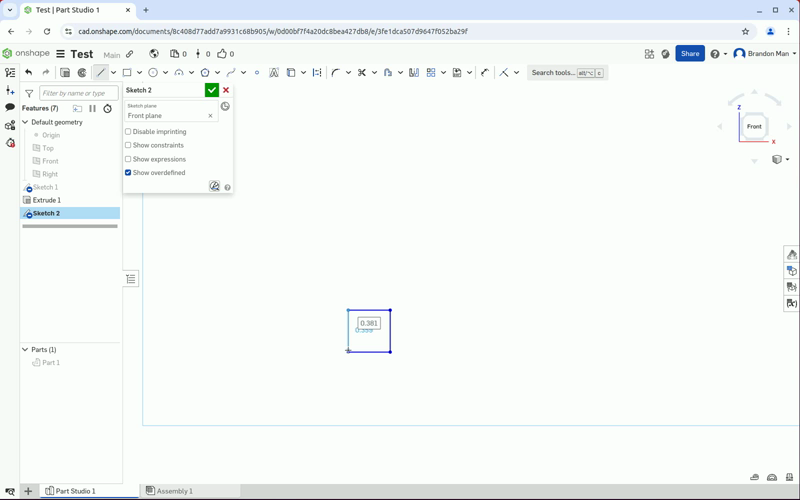
scroll(-6)
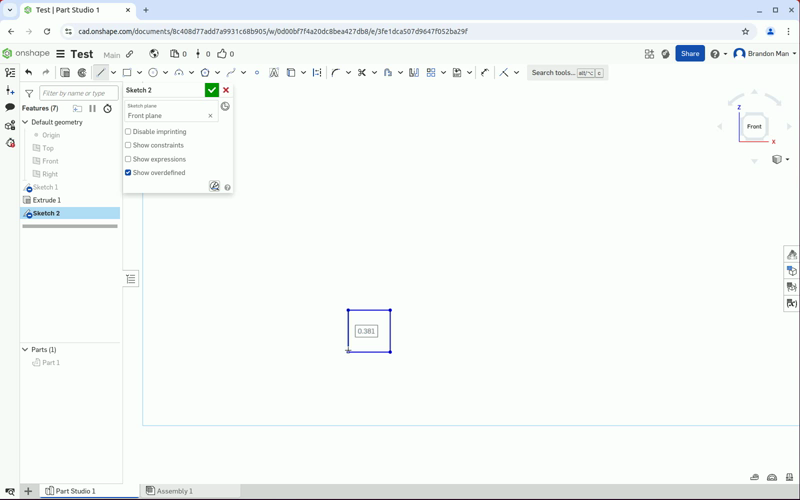
scroll(-6)
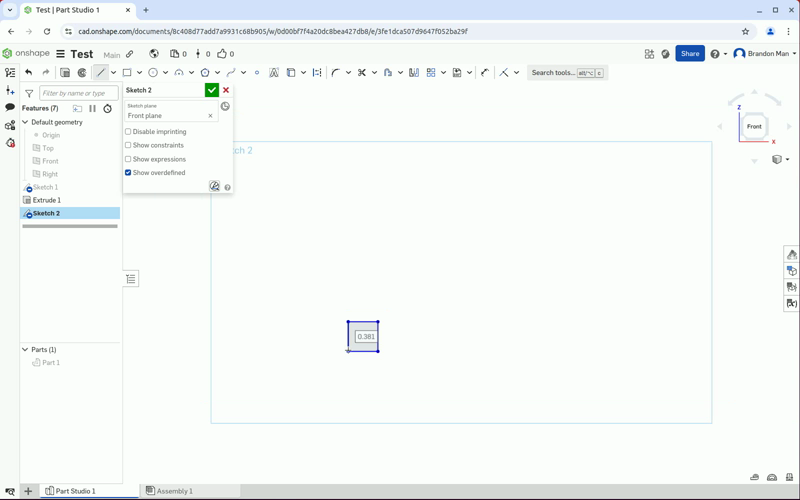
scroll(-6)
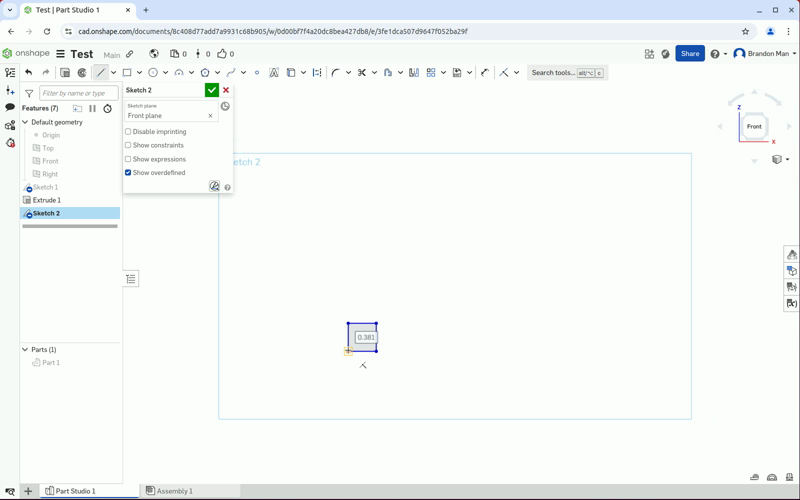
scroll(-6)
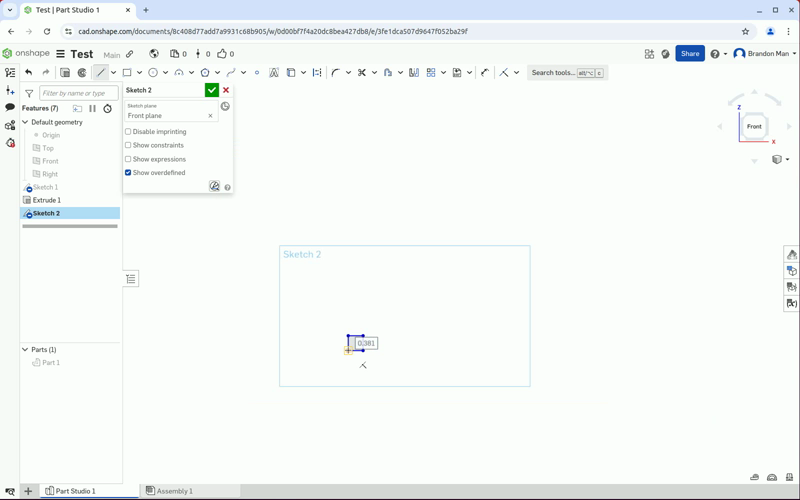
scroll(-6)
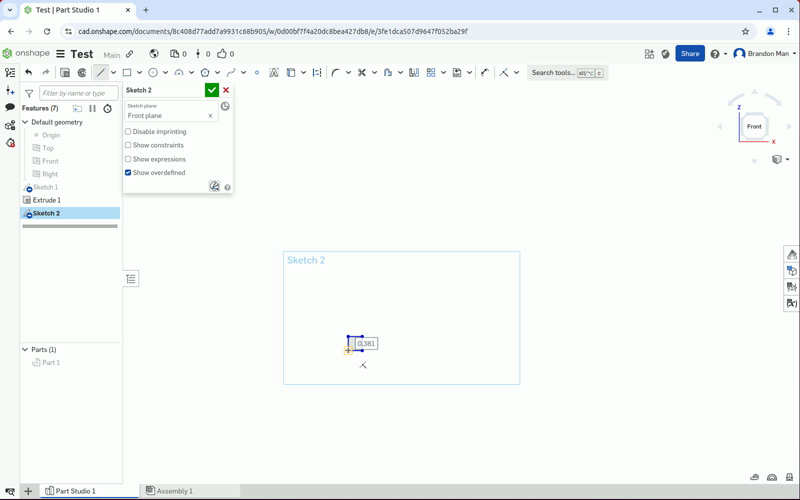
scroll(-6)
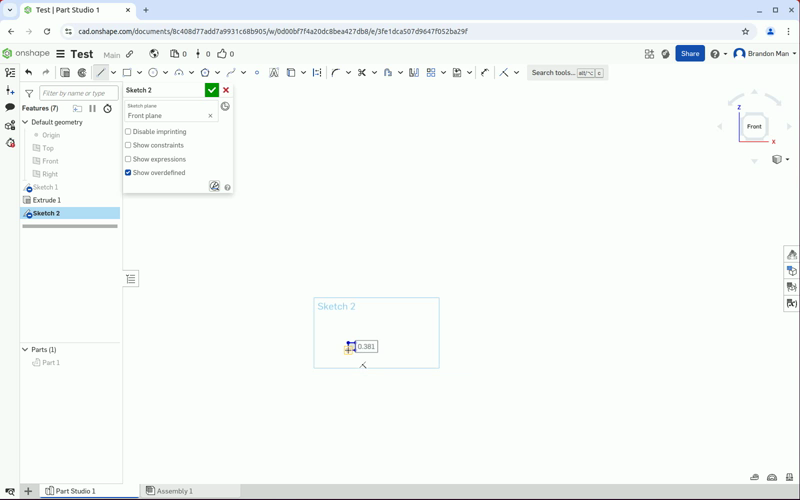
scroll(-6)
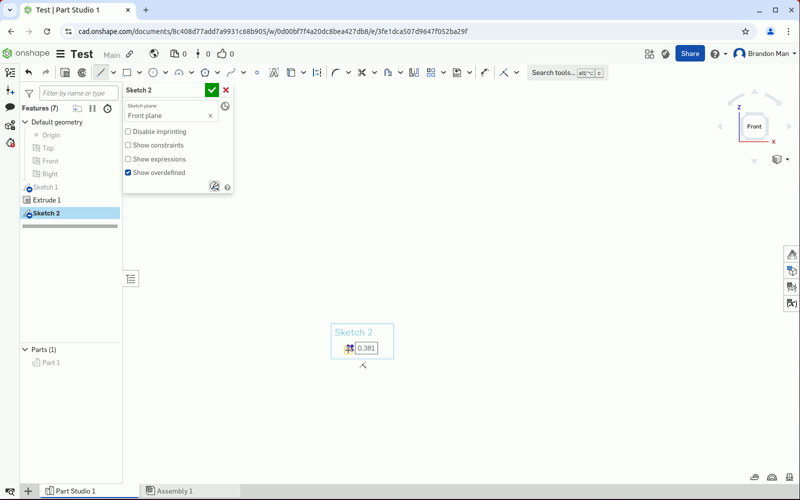
key(esc)
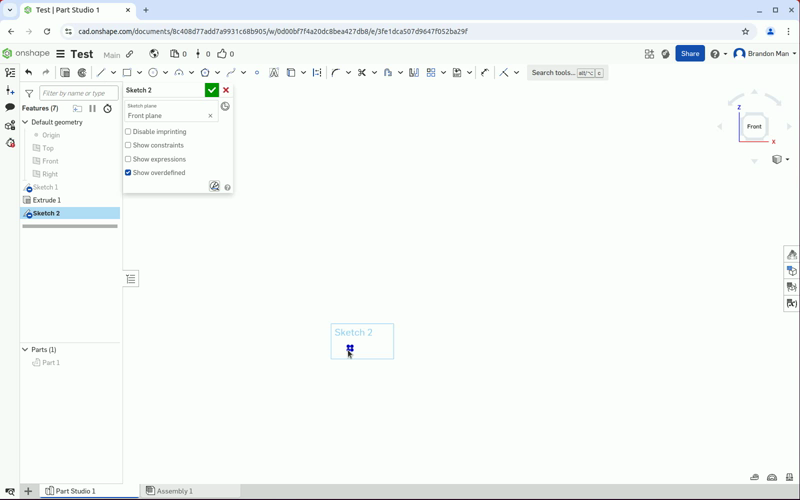
mouse_move(349, 348)
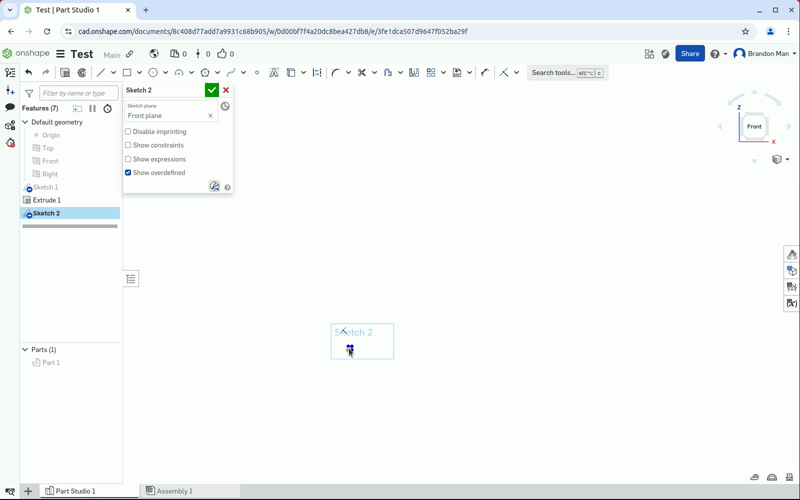
scroll(6)
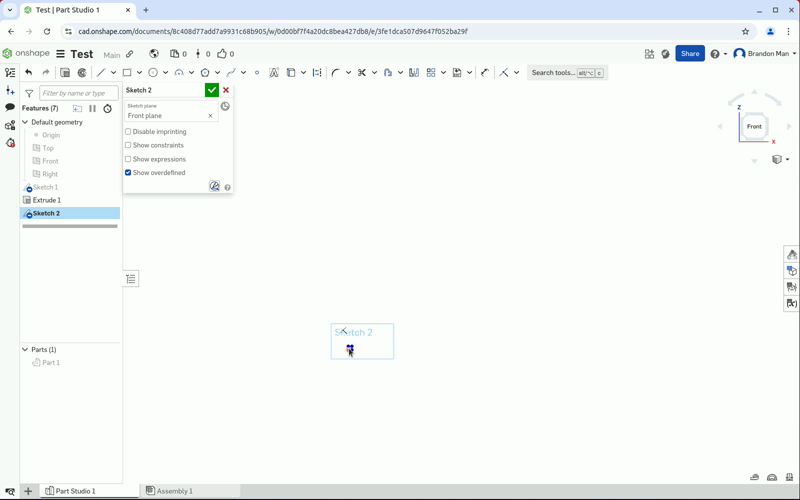
scroll(6)
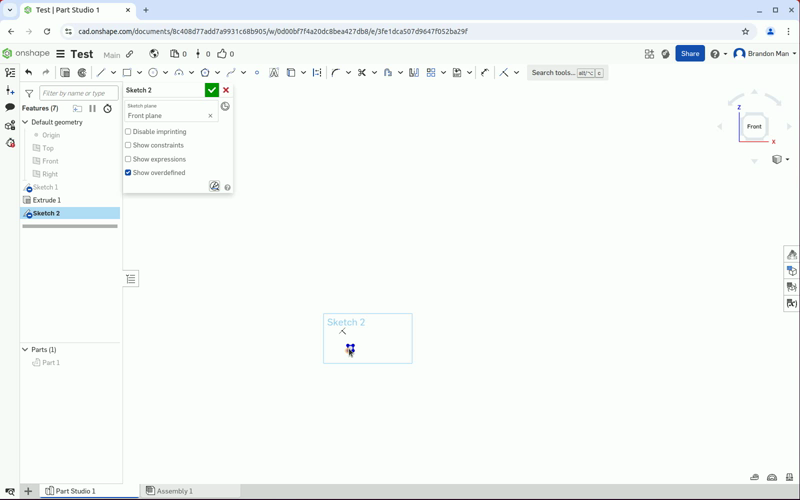
scroll(6)
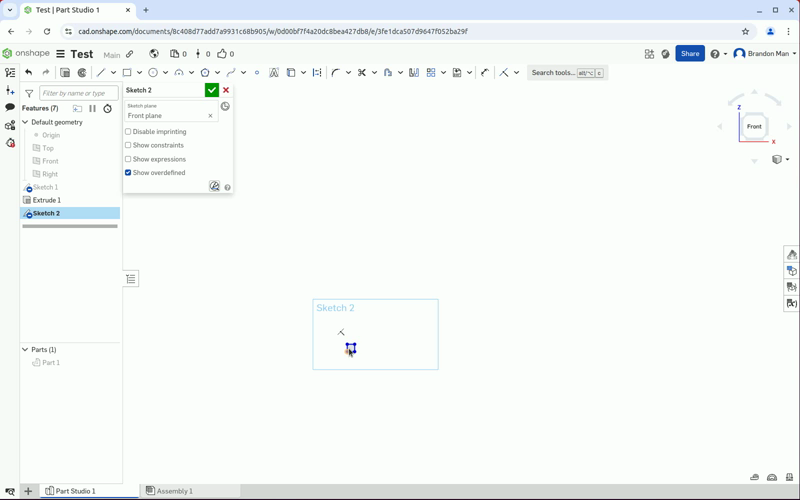
scroll(6)
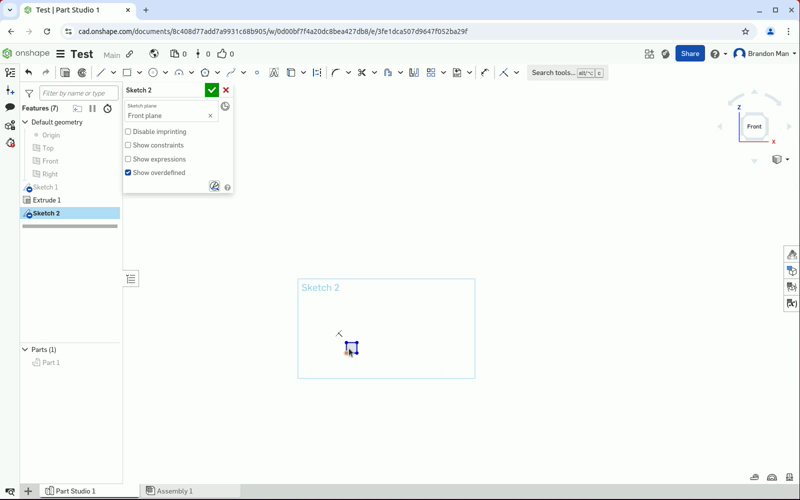
scroll(6)
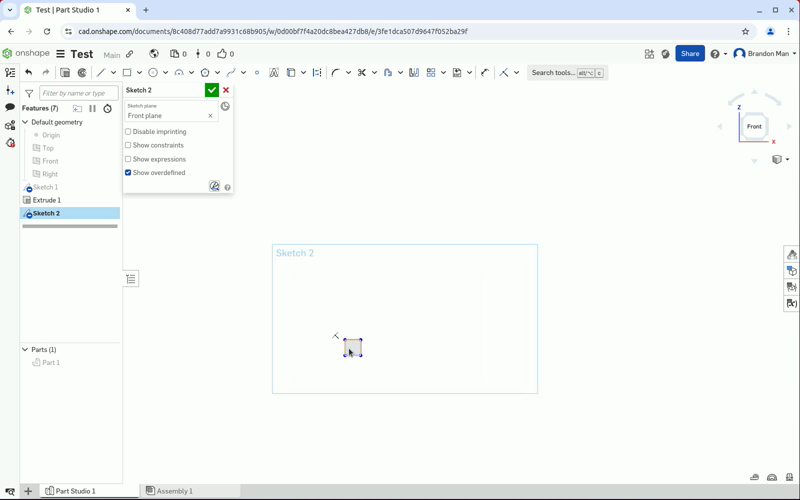
scroll(6)
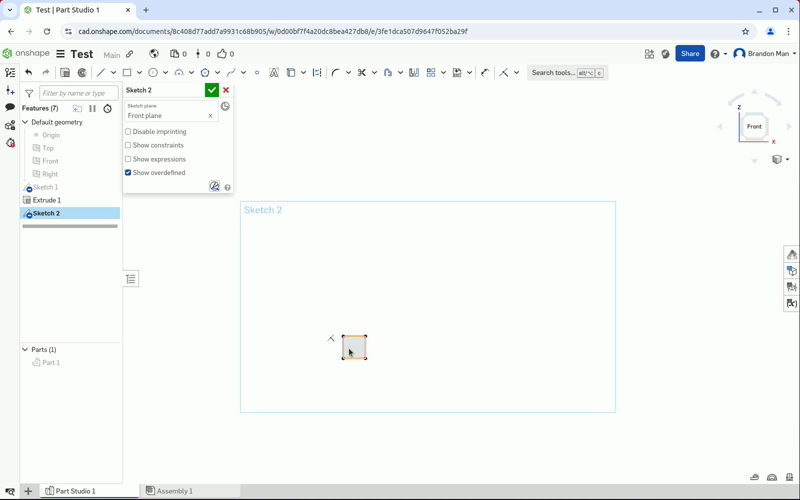
scroll(6)
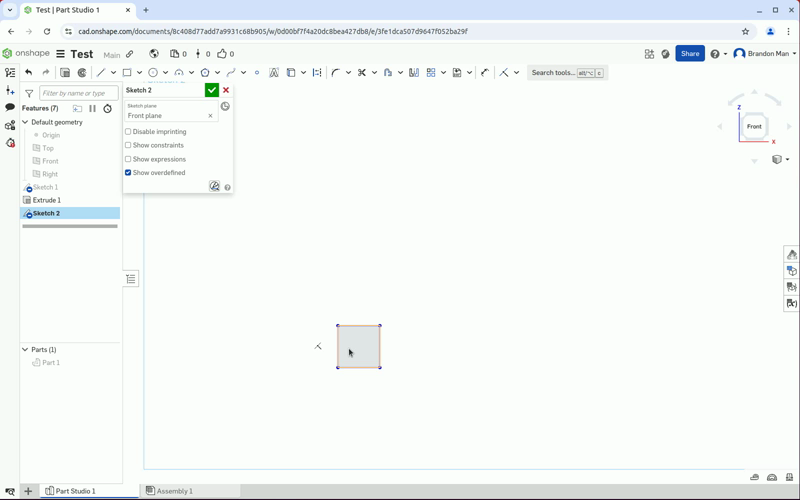
click(349, 348)
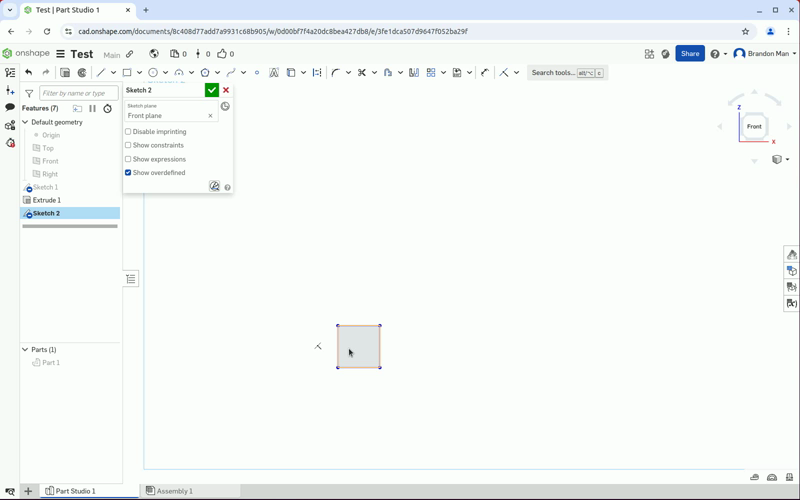
scroll(-6)
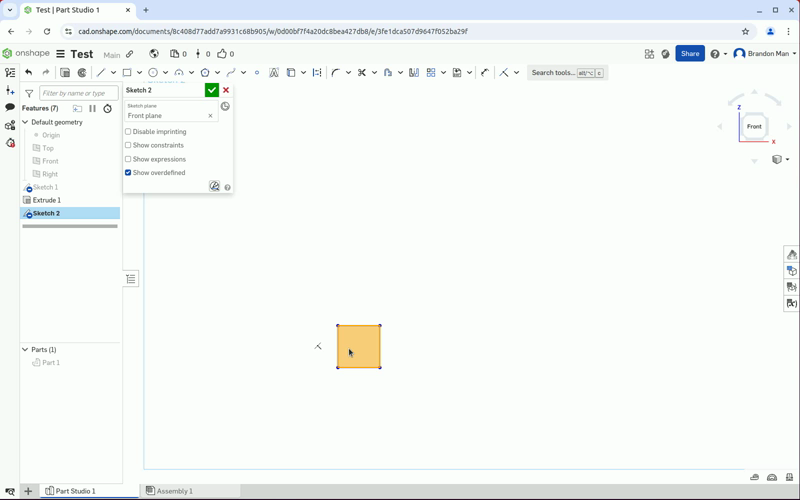
scroll(-6)
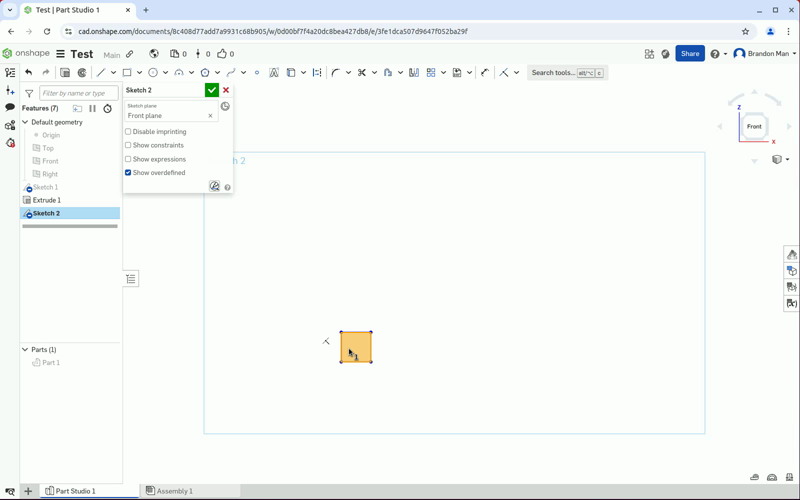
scroll(-6)
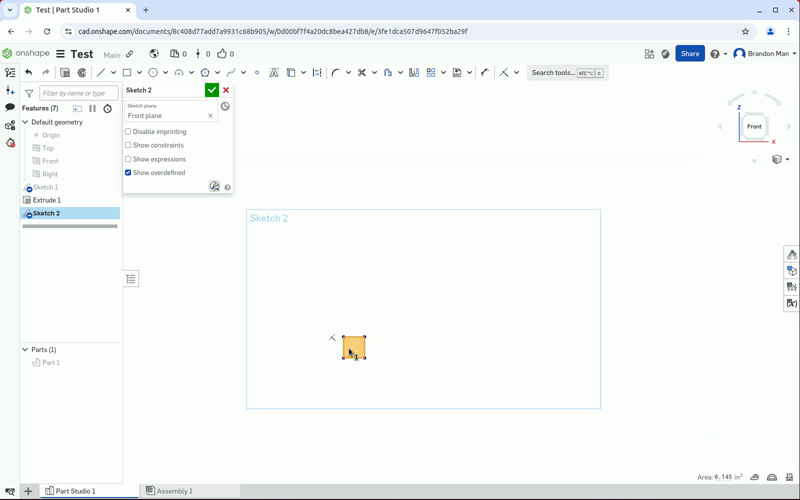
scroll(-6)
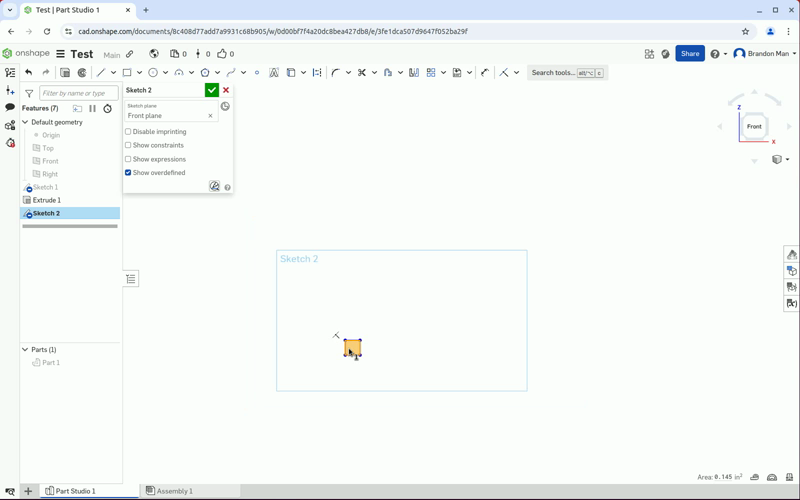
scroll(-6)
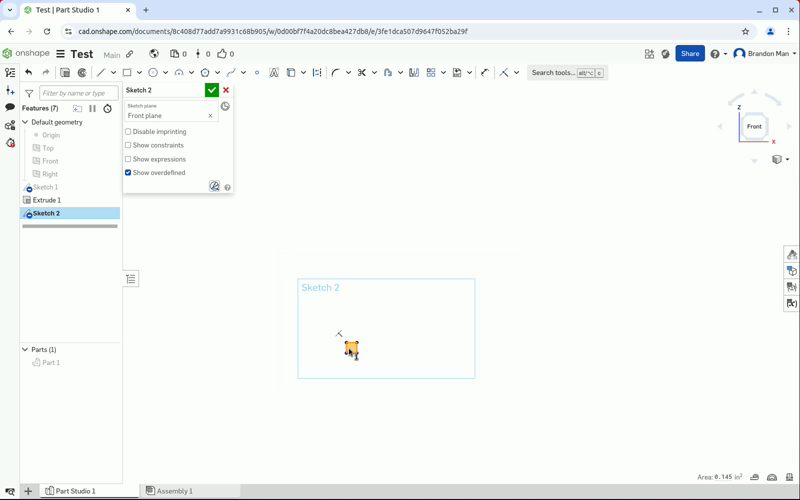
scroll(-6)
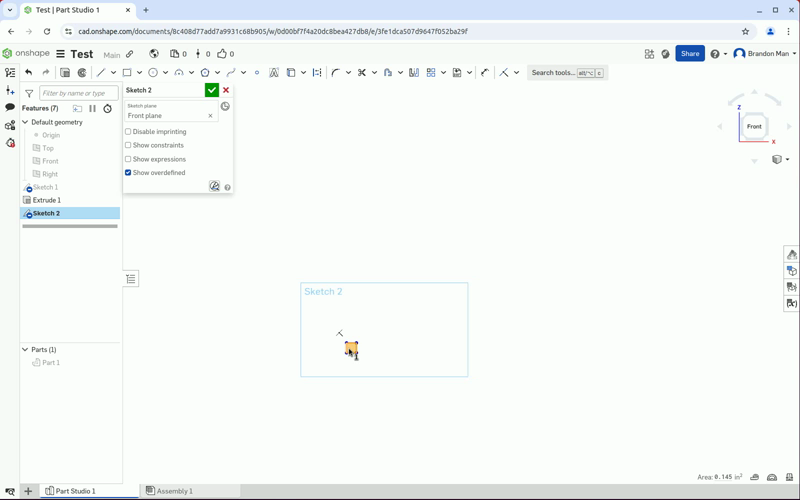
scroll(-6)
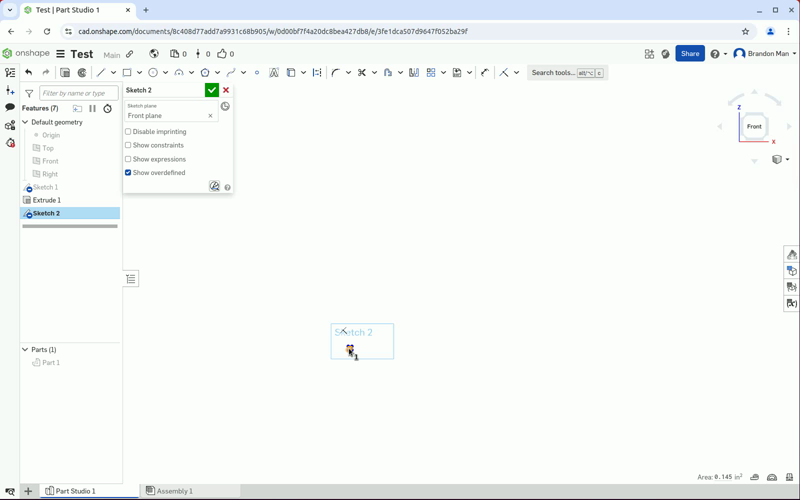
mouse_move(73, 352)
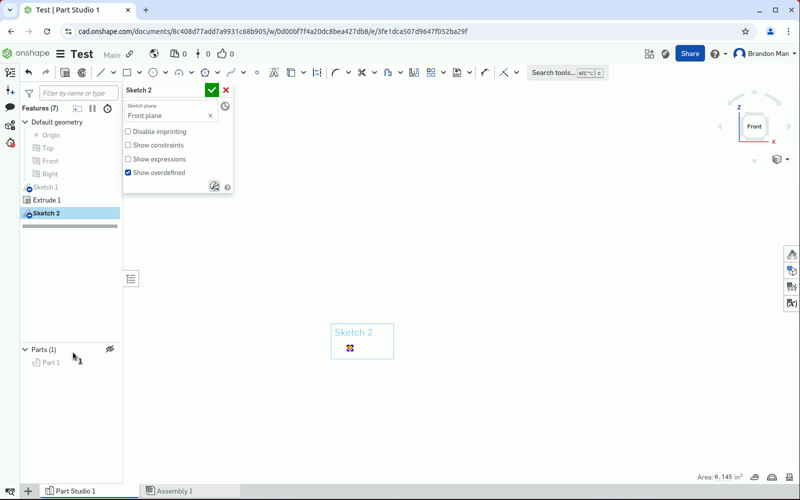
key(shift+y)
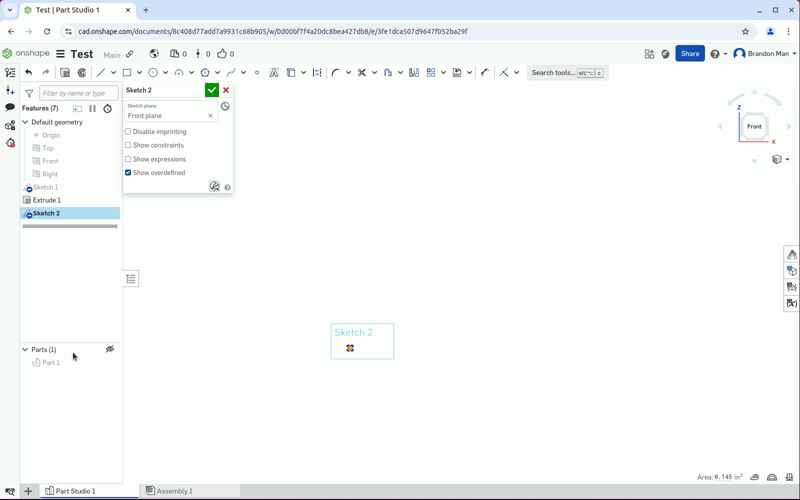
key(shift+e)
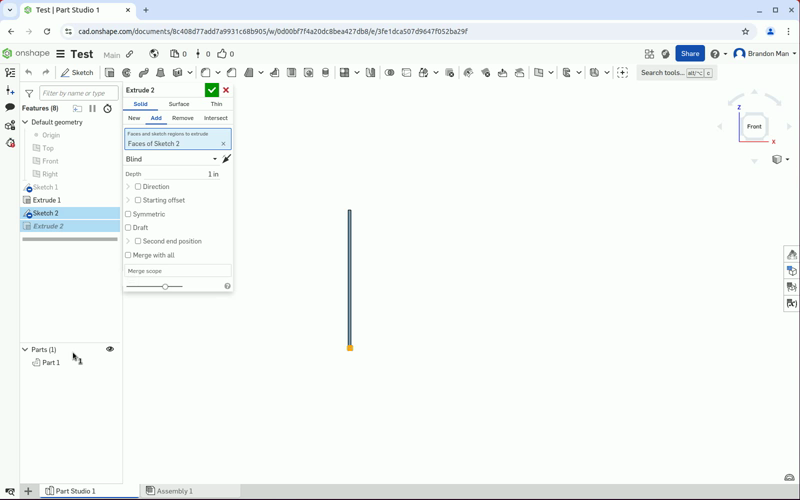
mouse_move(143, 106)
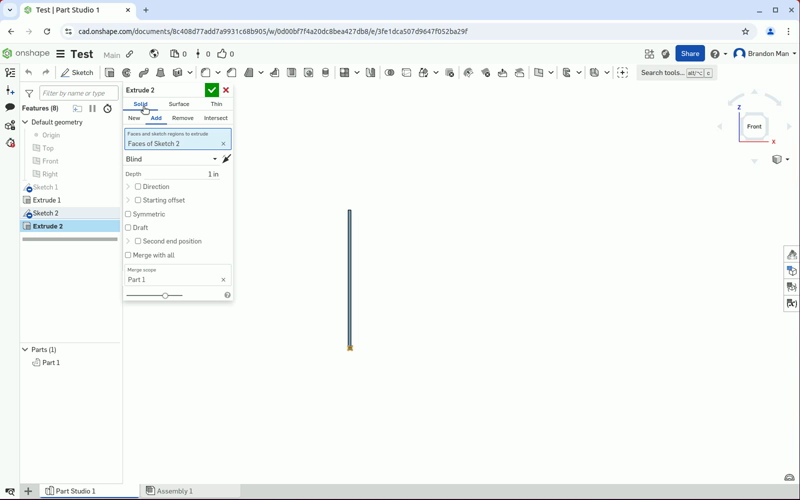
click(143, 106)
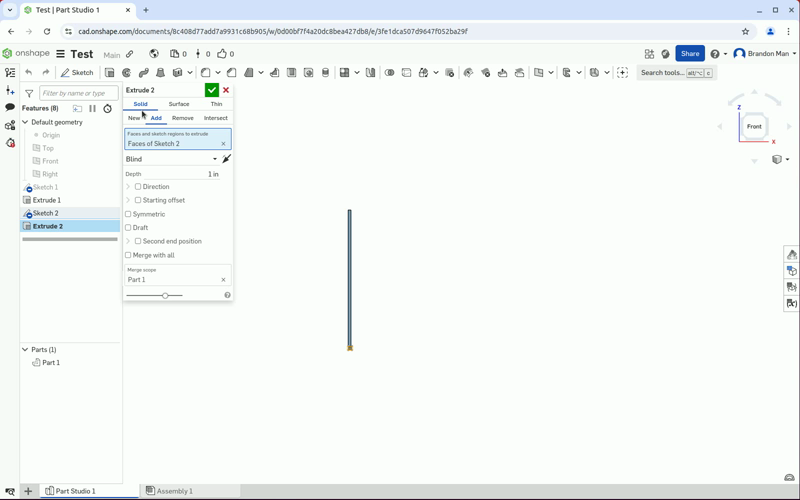
mouse_move(137, 120)
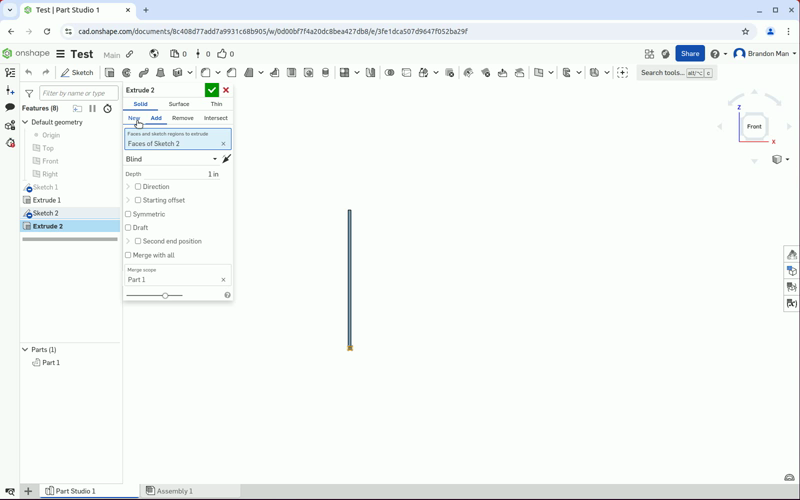
click(137, 120)
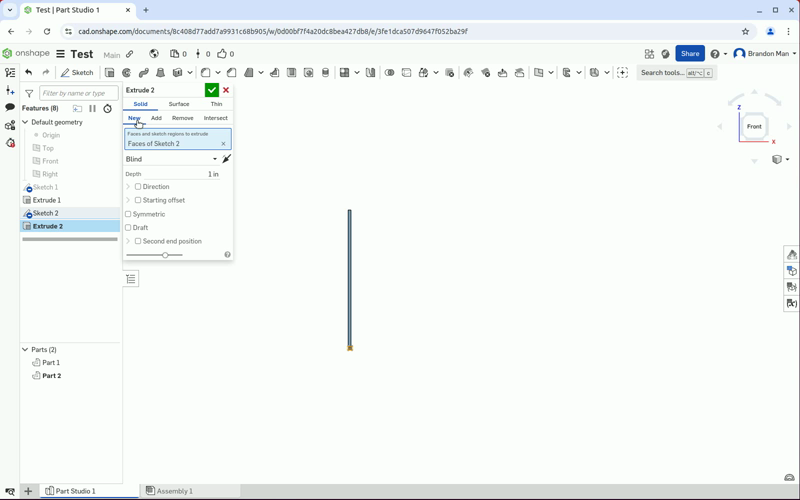
key(tab, 4)
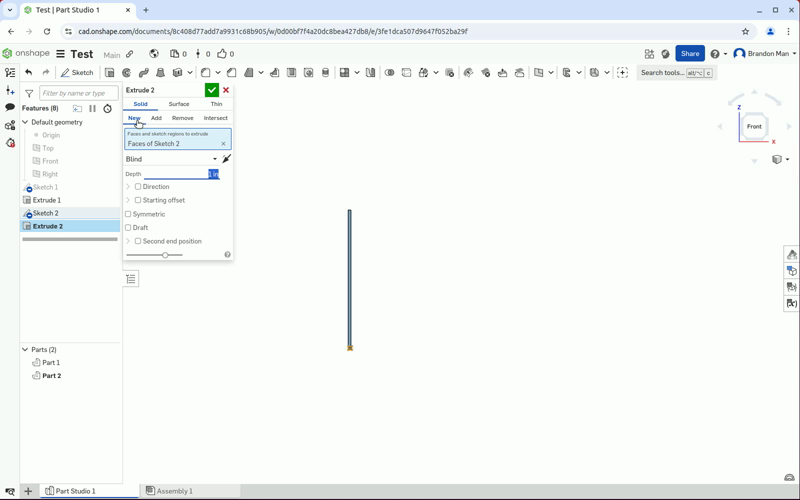
text(0.482)
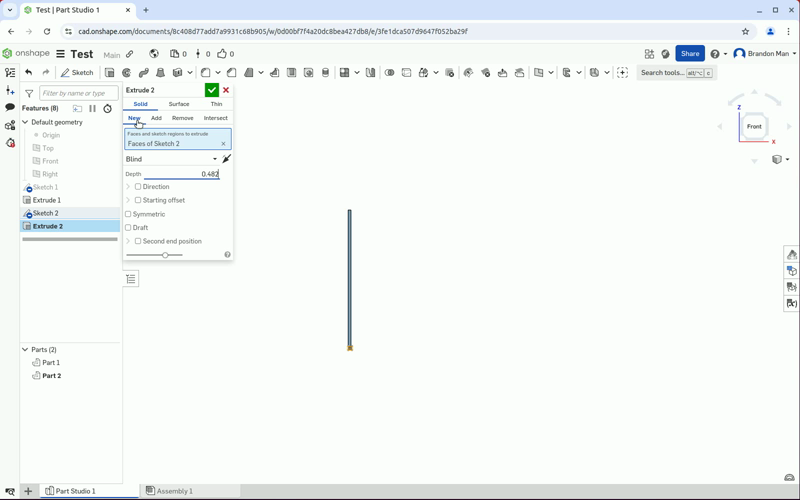
key(tab, 3)
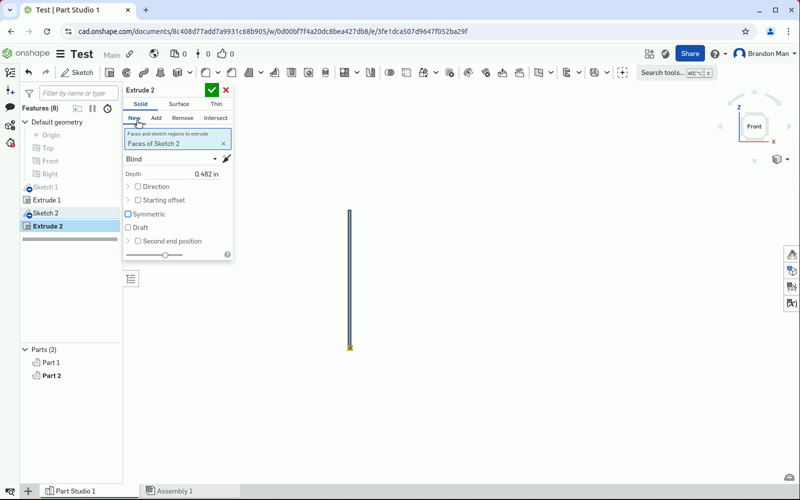
key(space)
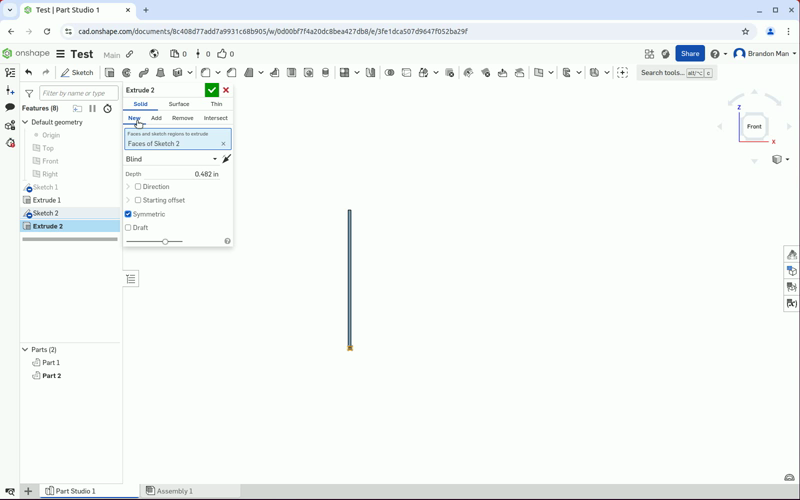
key(enter)
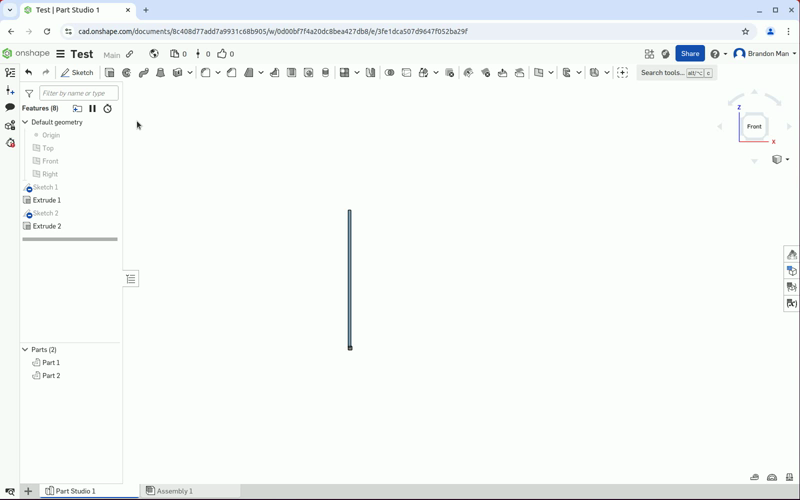
key(shift+h)
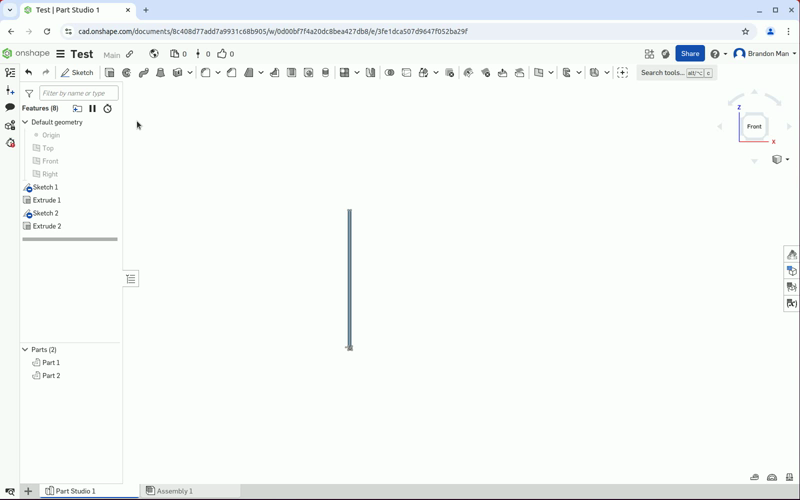
key(shift+h)
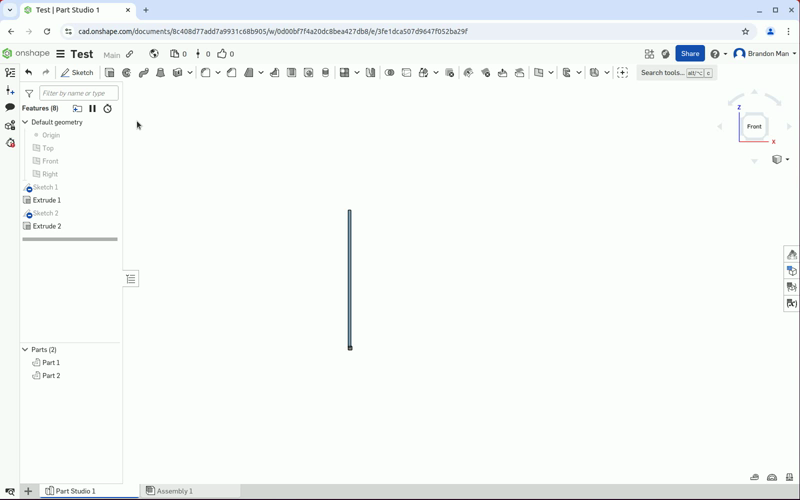
mouse_move(73, 189)
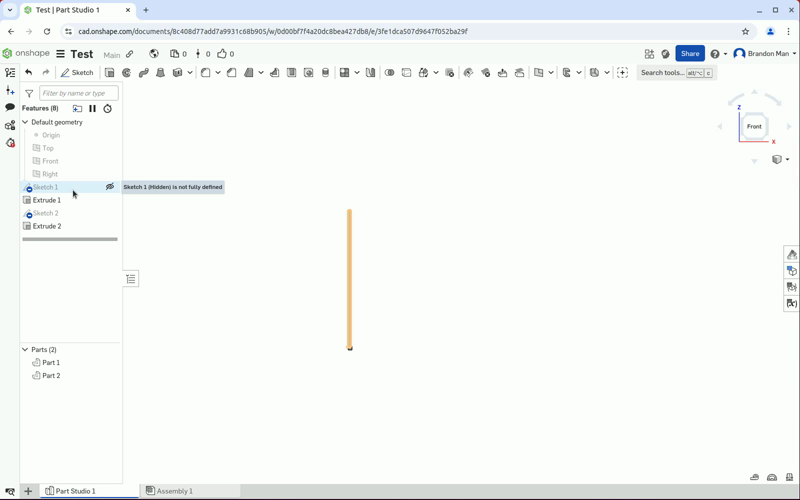
click(73, 189)
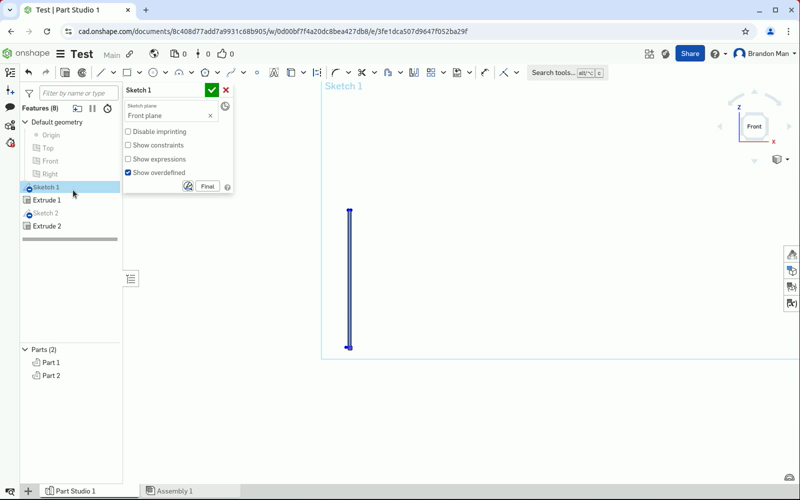
mouse_move(229, 92)
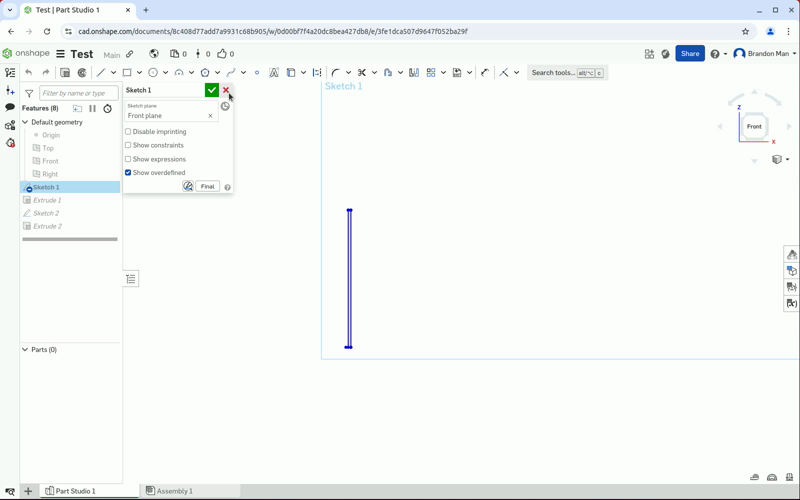
click(229, 92)
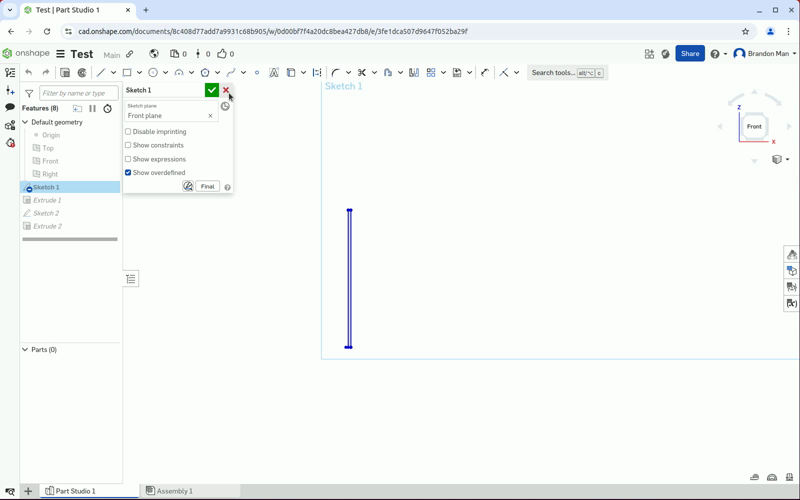
key(shift+s)
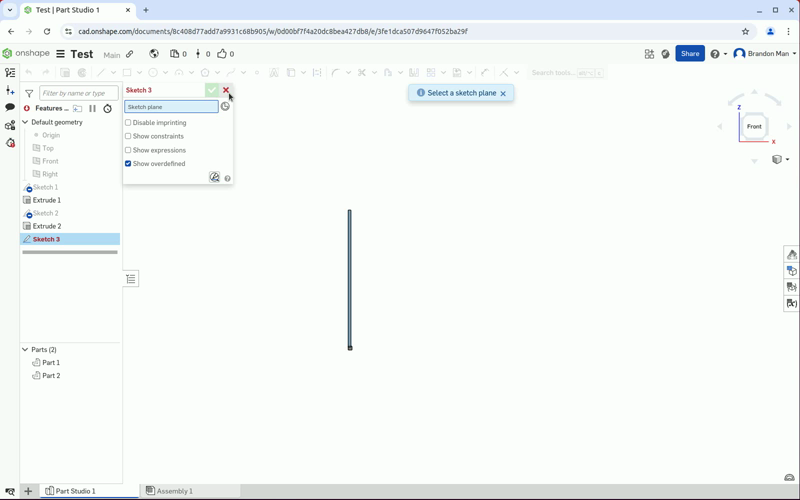
mouse_move(73, 163)
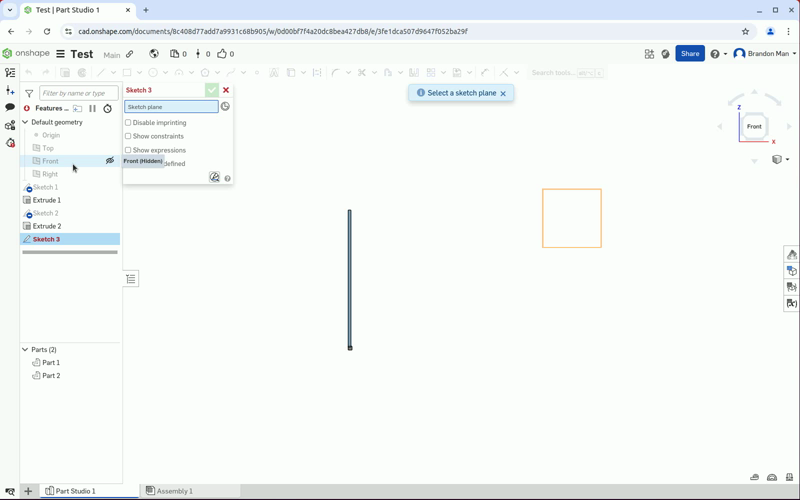
click(73, 163)
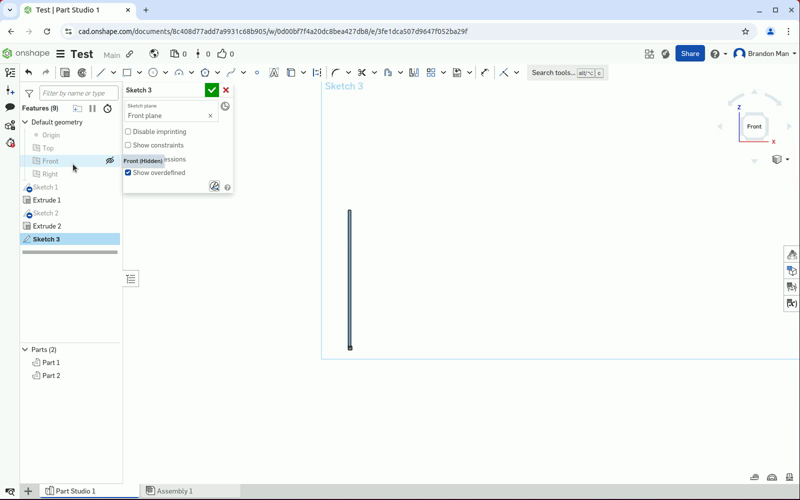
mouse_move(73, 352)
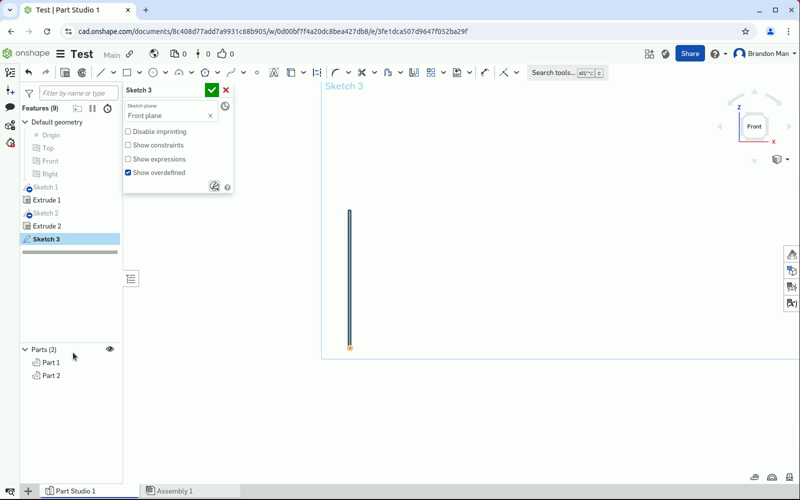
key(y)
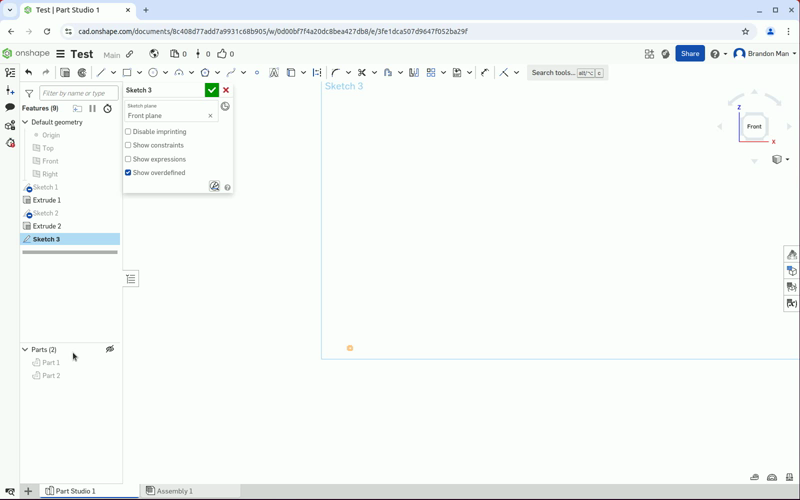
key(l)
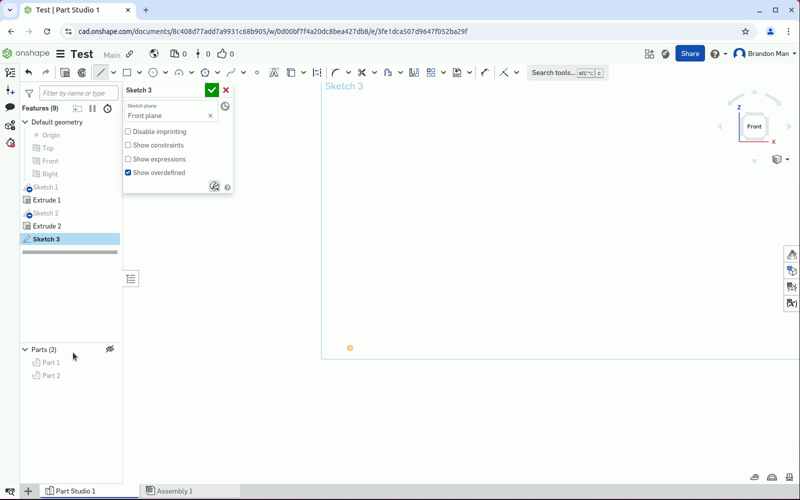
key_down(shift)
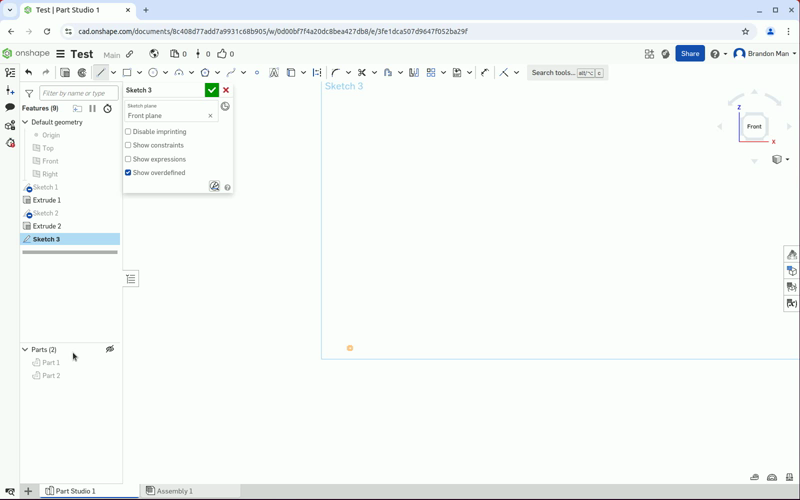
mouse_move(350, 349)
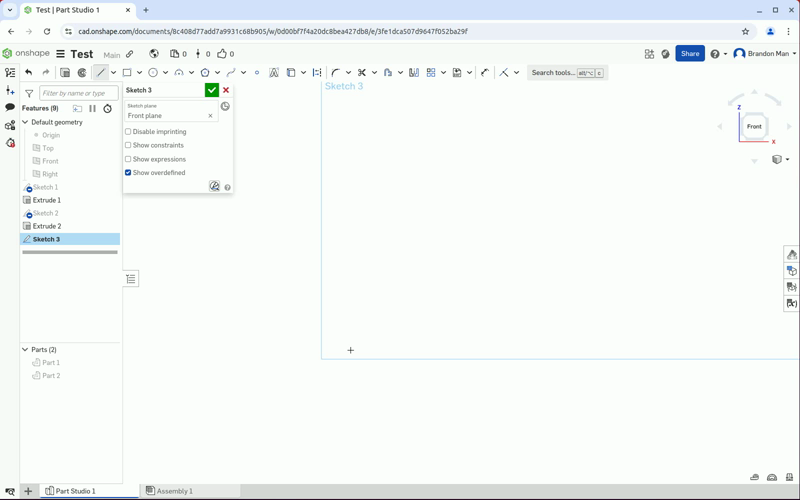
click(350, 349)
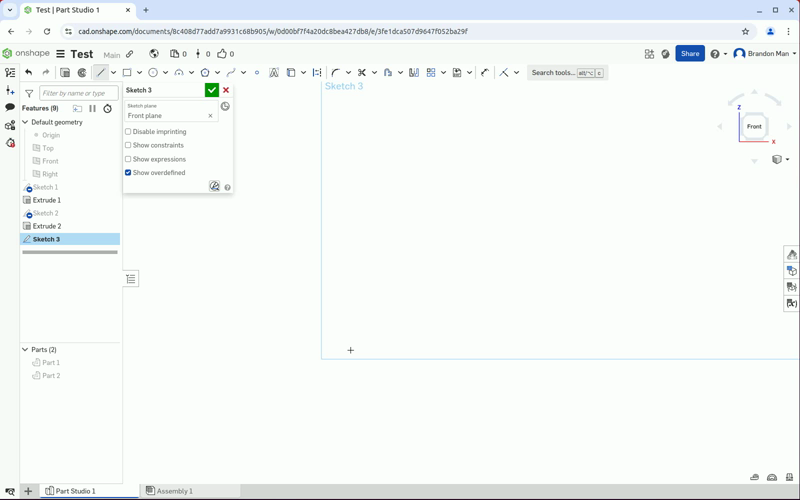
key_up(shift)
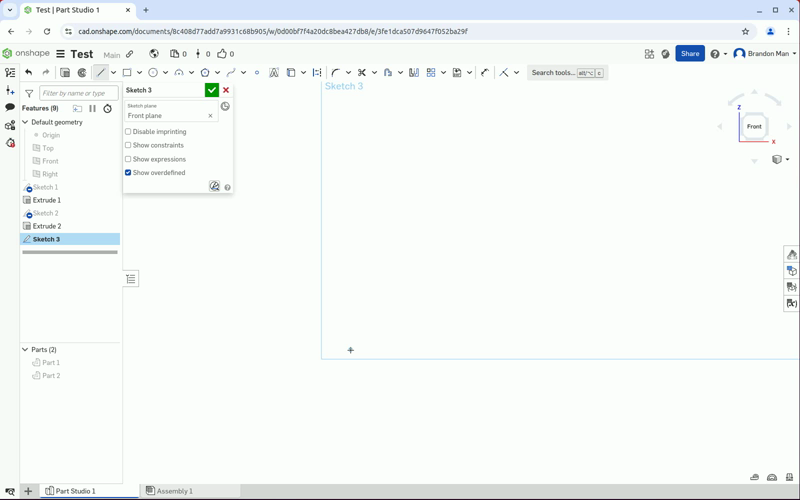
key_down(shift)
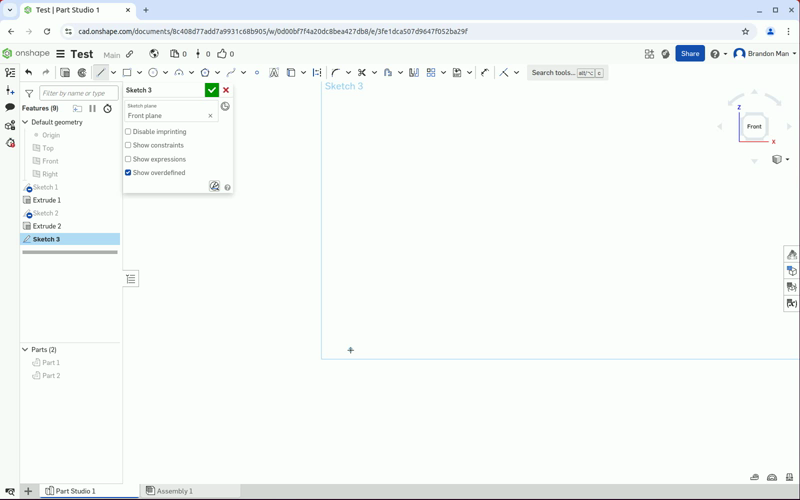
mouse_move(570, 349)
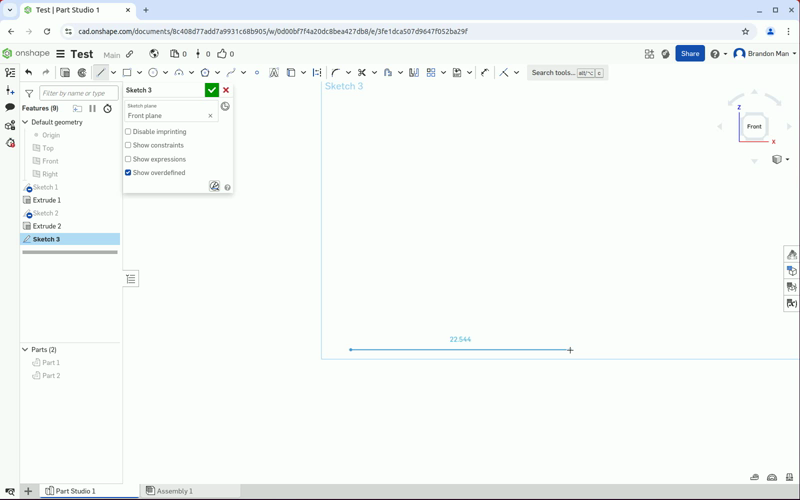
click(570, 349)
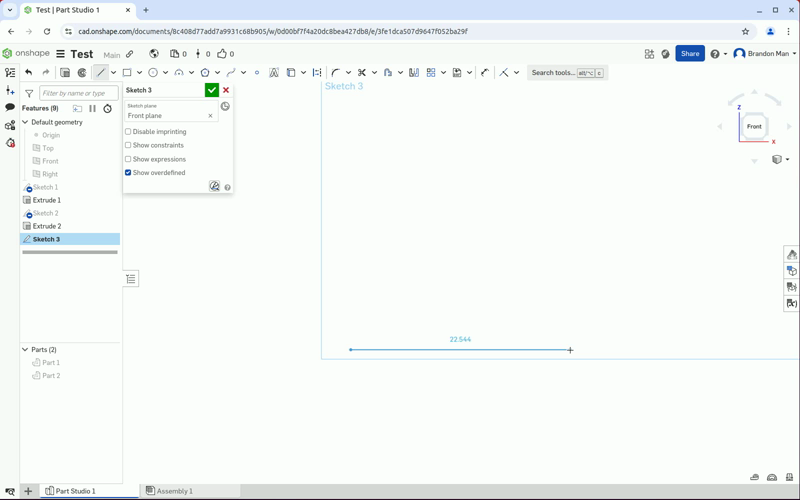
key_up(shift)
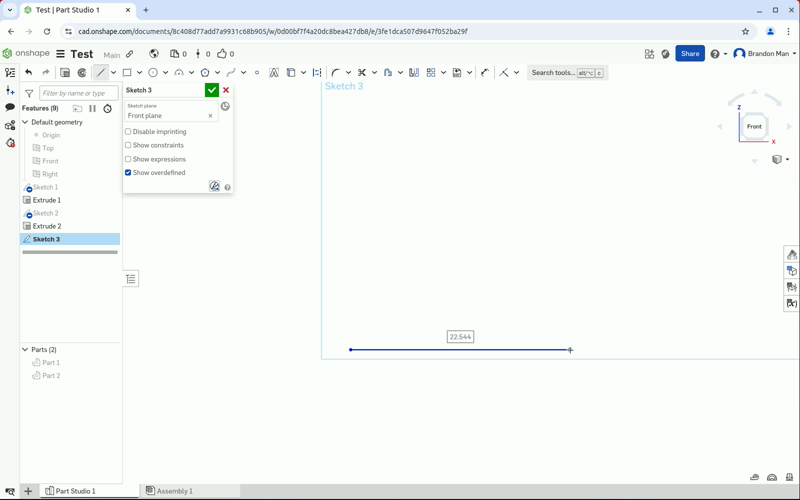
key_down(shift)
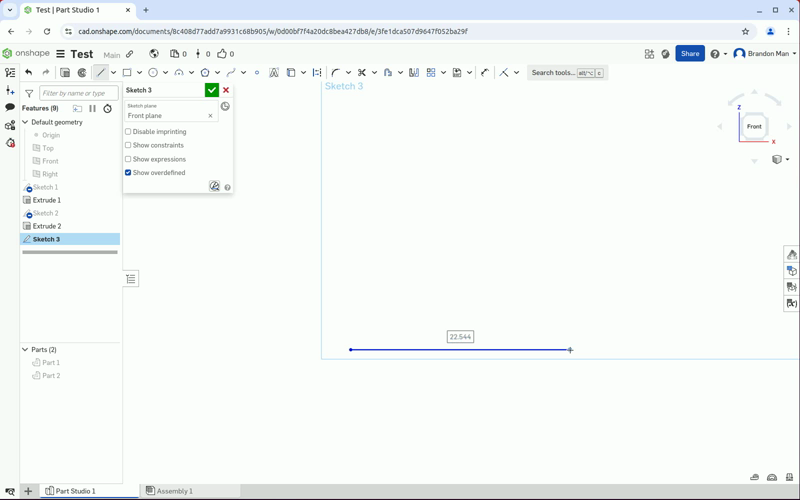
mouse_move(589, 349)
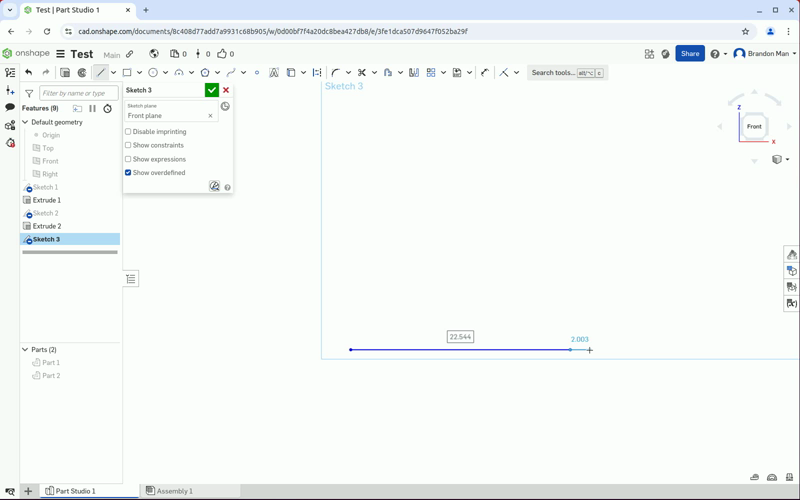
mouse_move(570, 347)
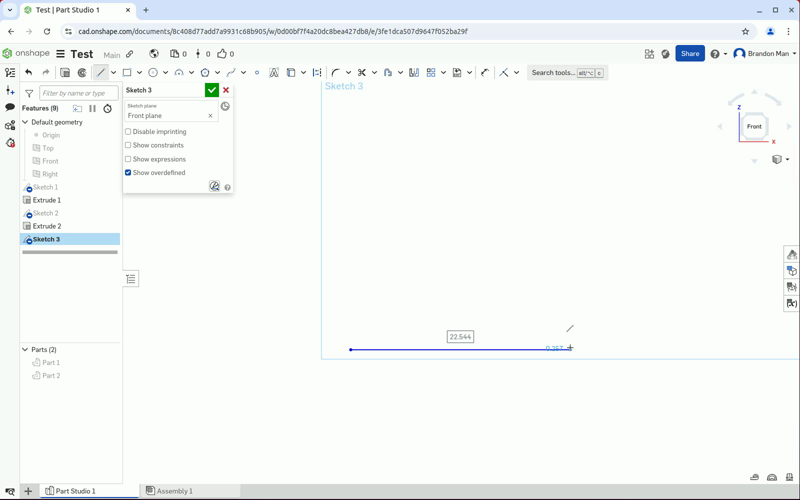
scroll(6)
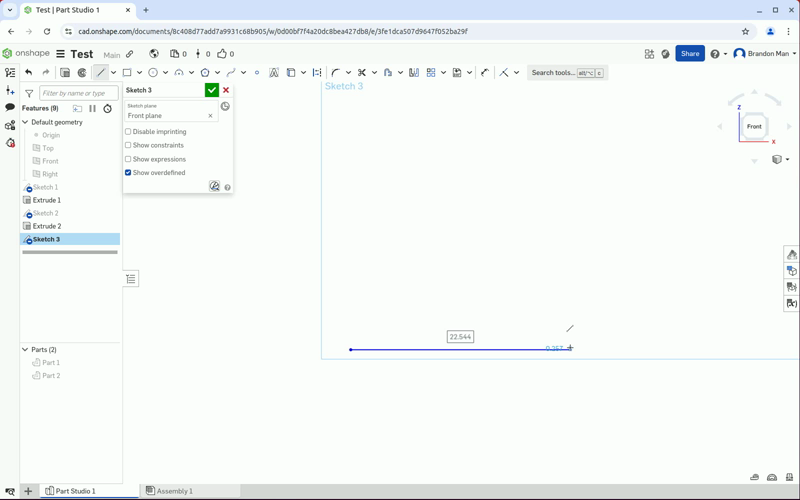
scroll(6)
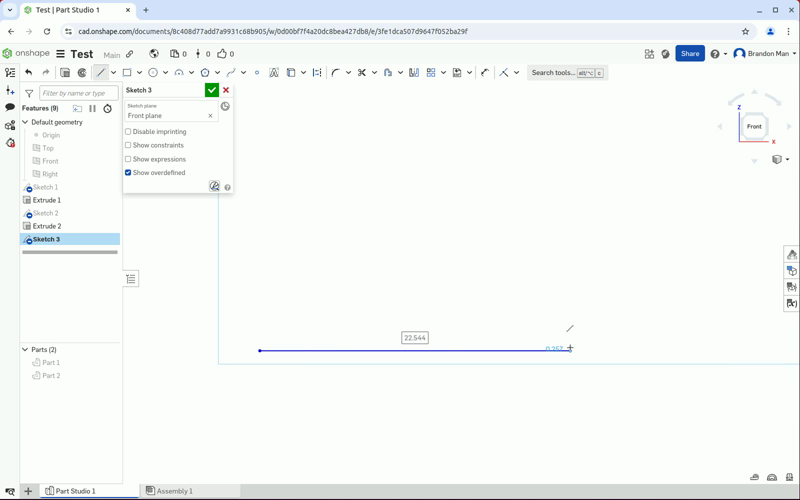
scroll(6)
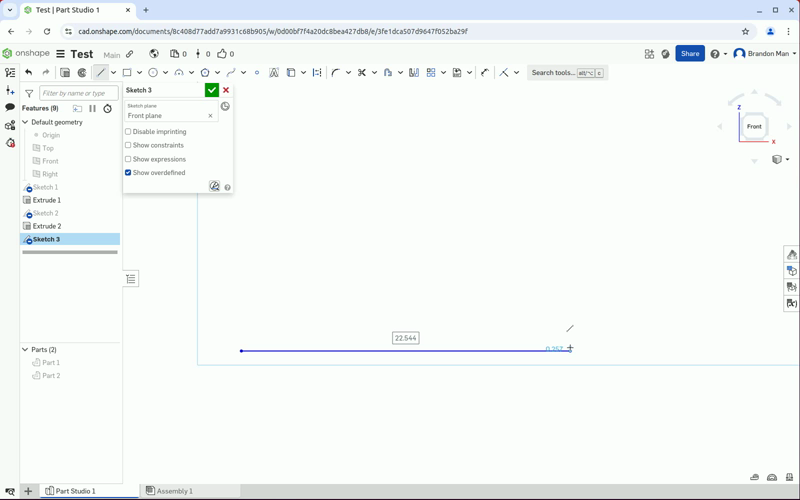
scroll(6)
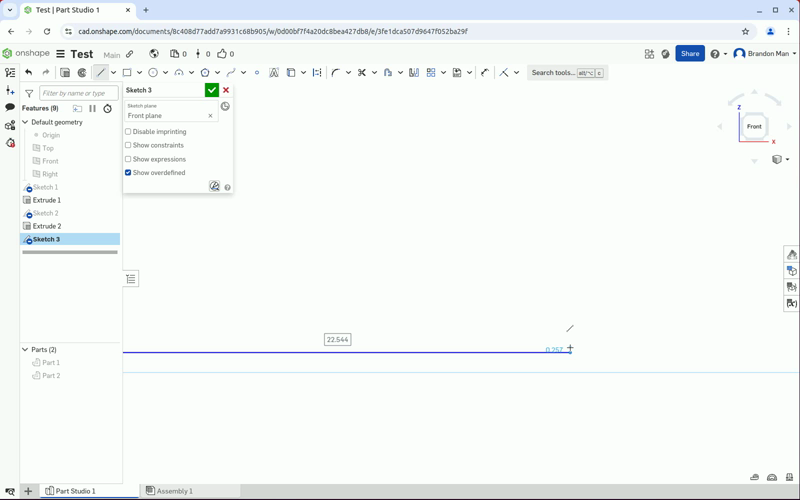
scroll(6)
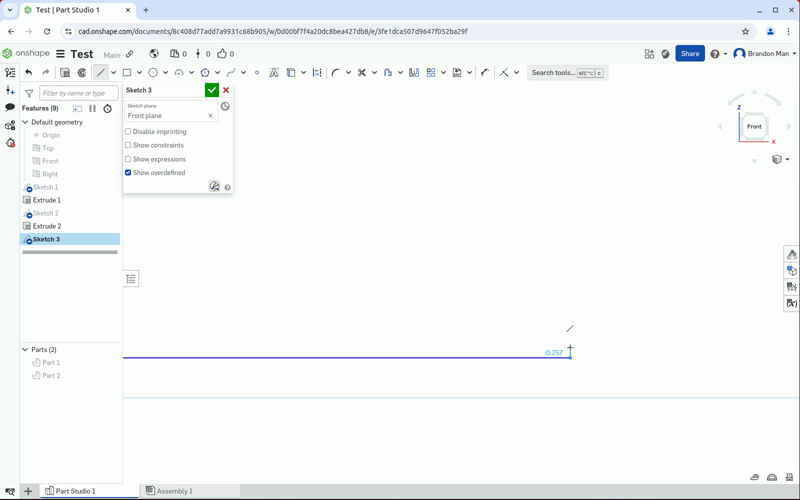
scroll(6)
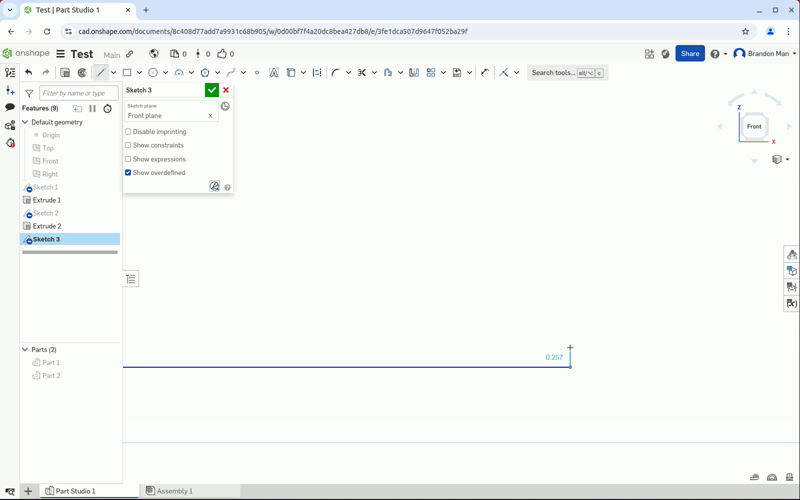
scroll(6)
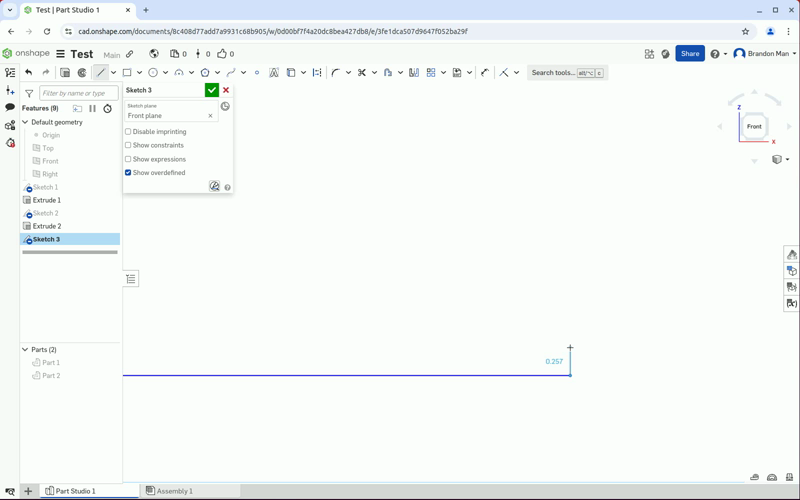
click(570, 347)
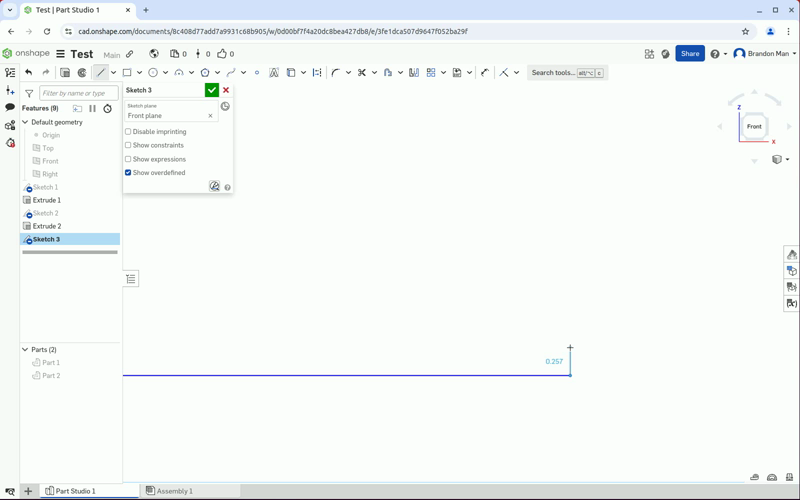
scroll(-6)
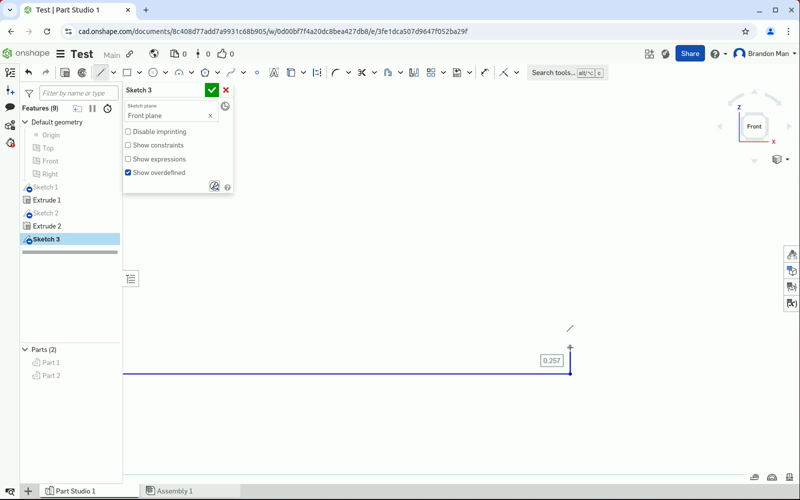
scroll(-6)
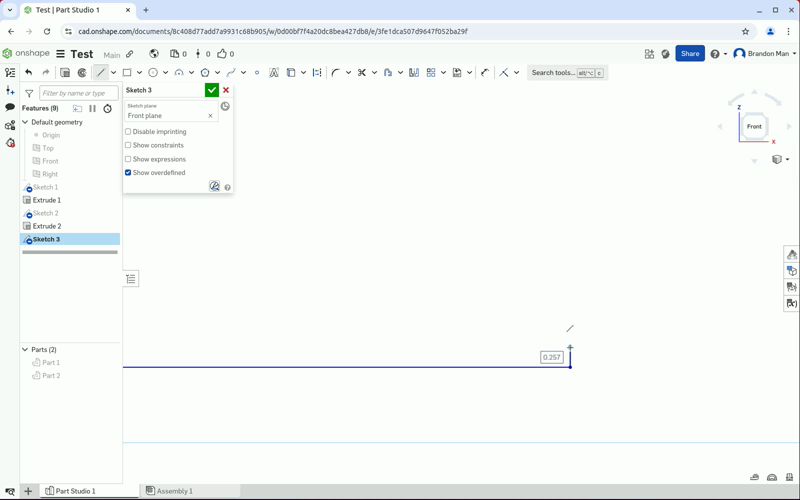
scroll(-6)
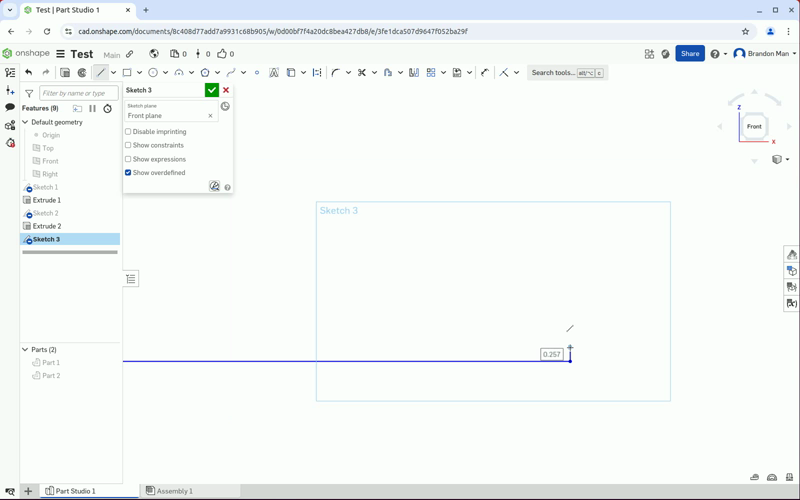
scroll(-6)
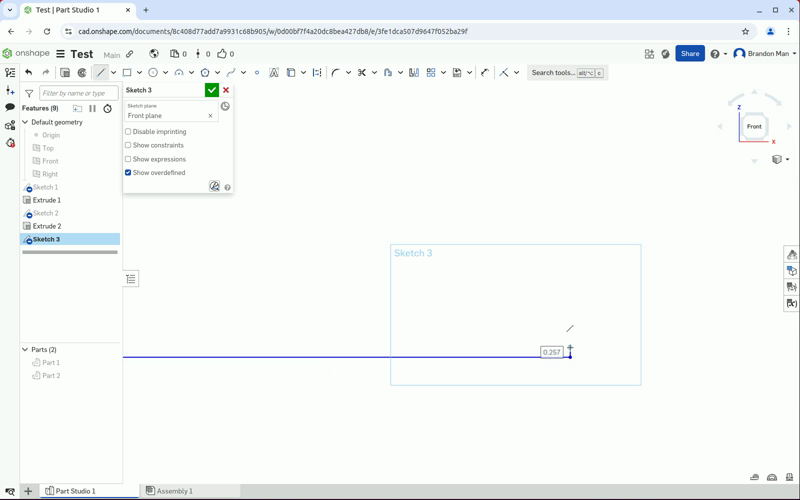
scroll(-6)
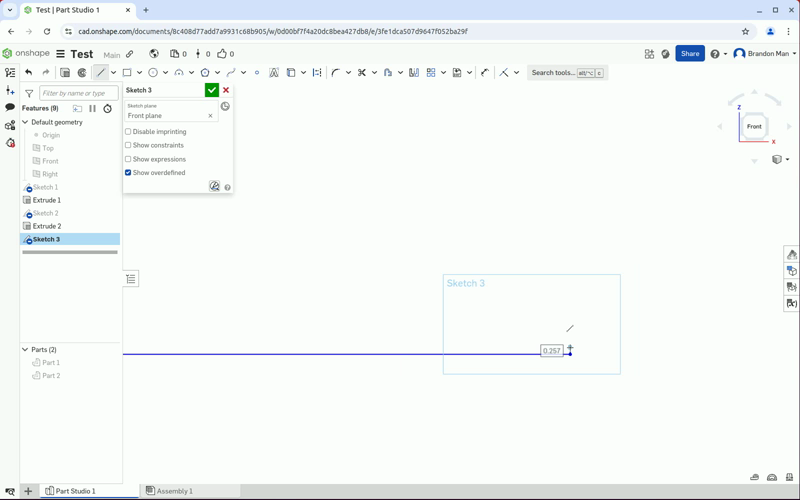
scroll(-6)
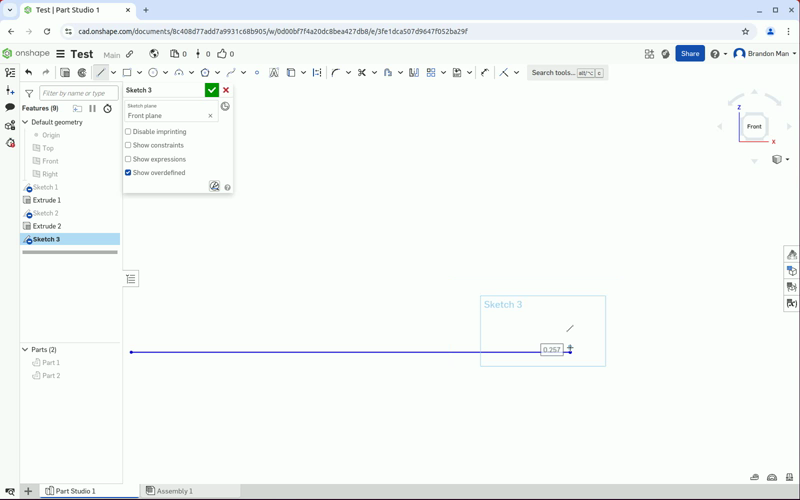
scroll(-6)
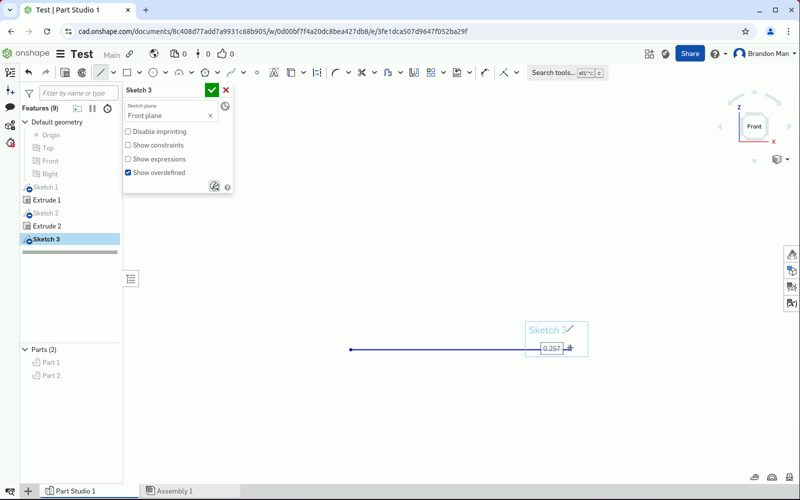
key_up(shift)
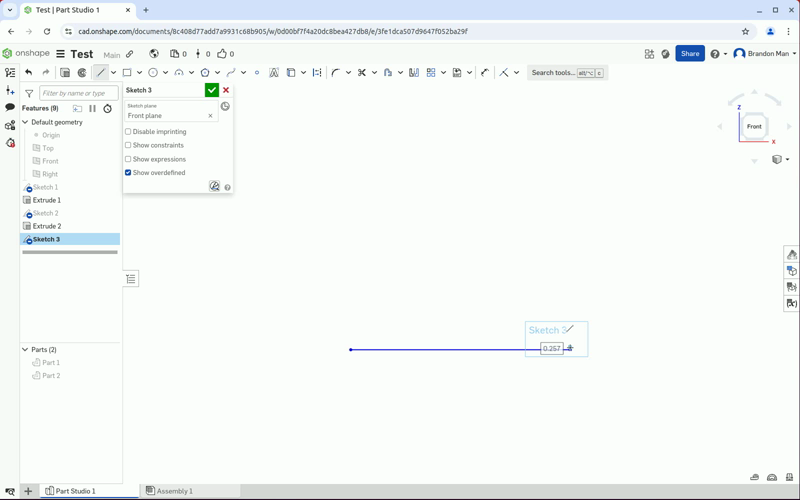
key_down(shift)
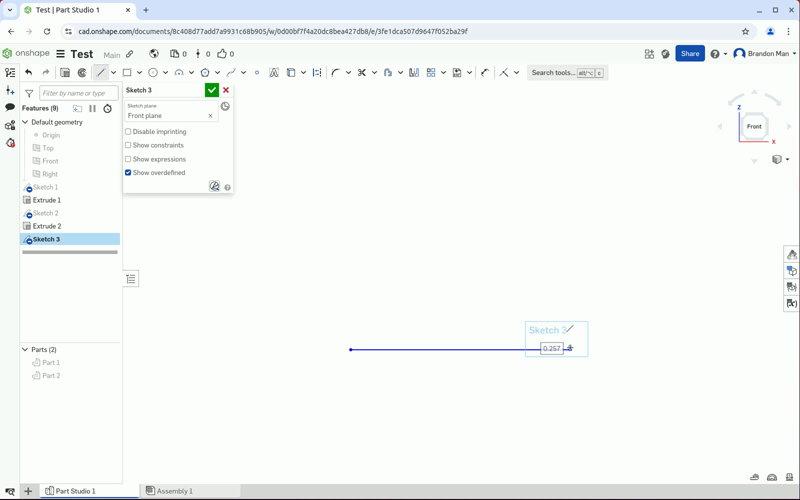
mouse_move(350, 347)
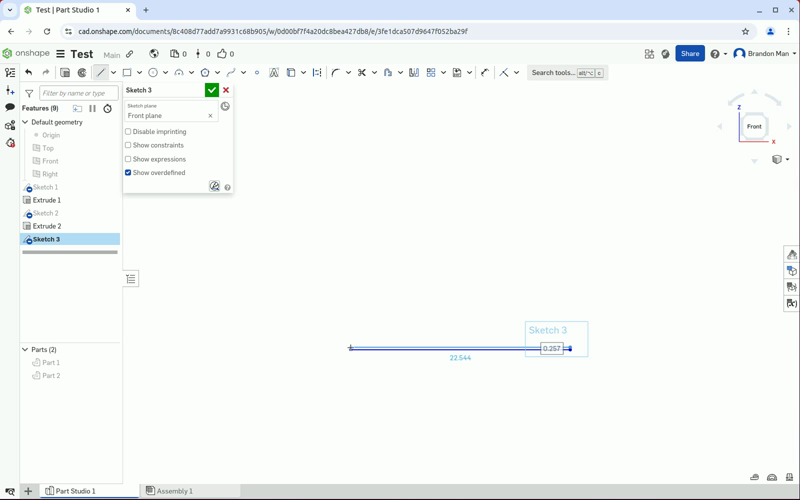
scroll(6)
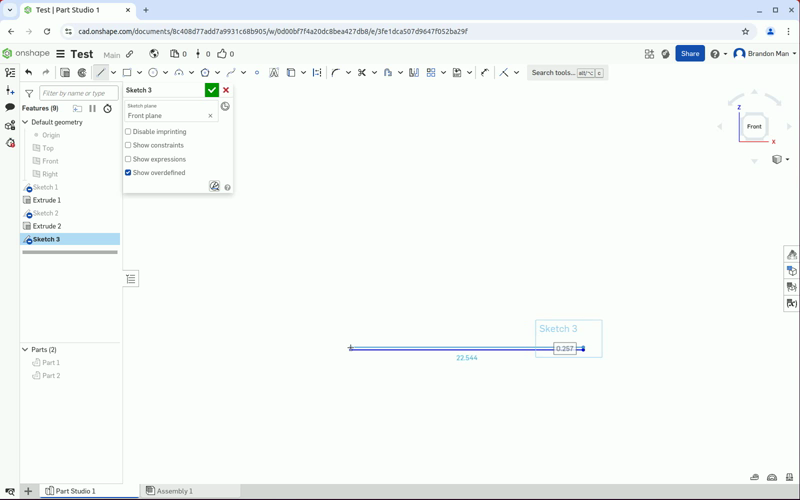
scroll(6)
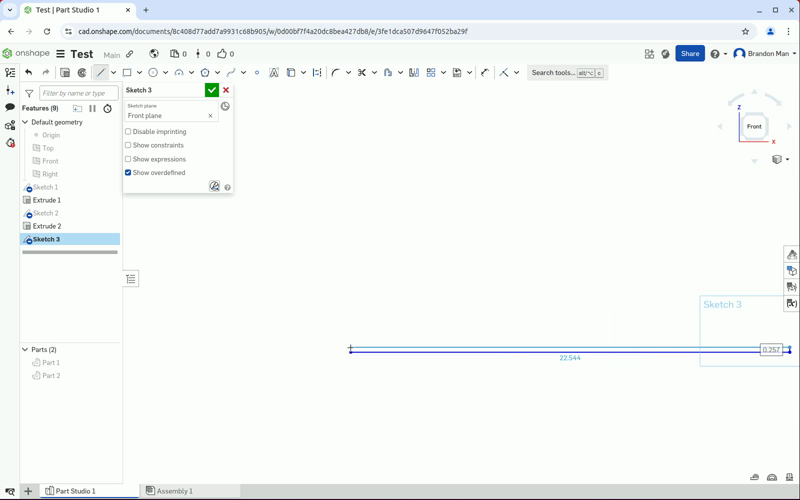
scroll(6)
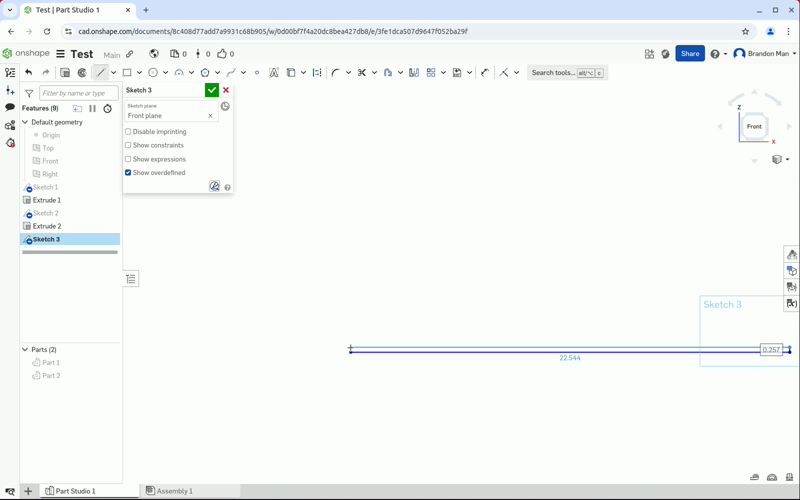
scroll(6)
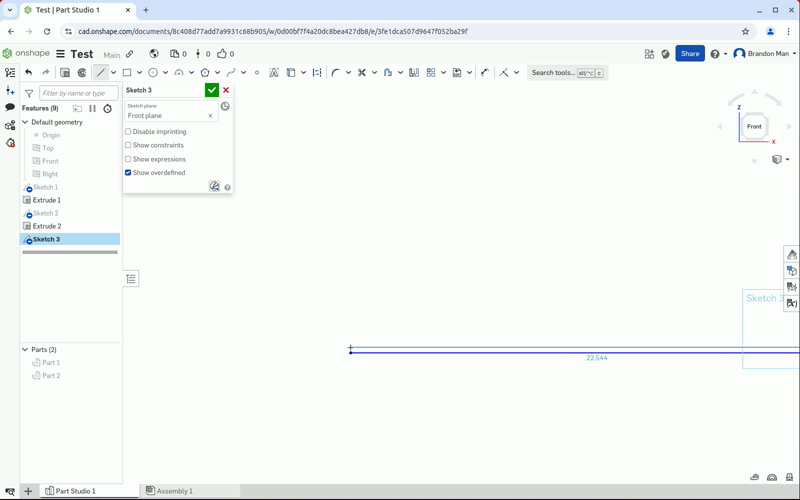
scroll(6)
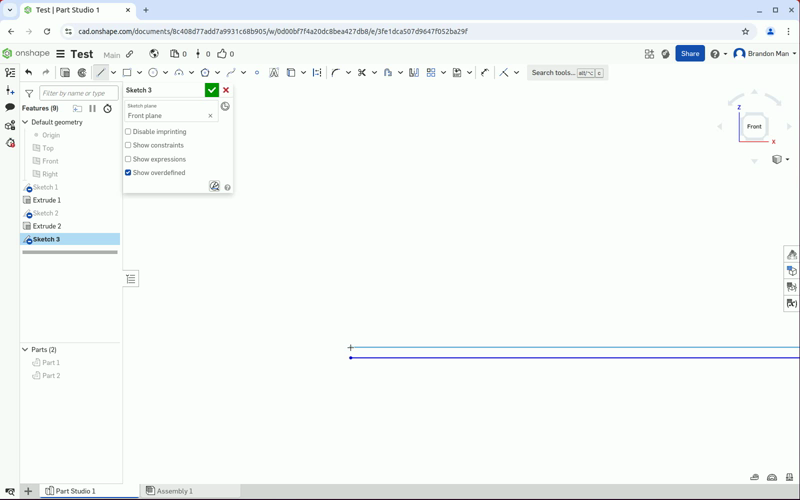
scroll(6)
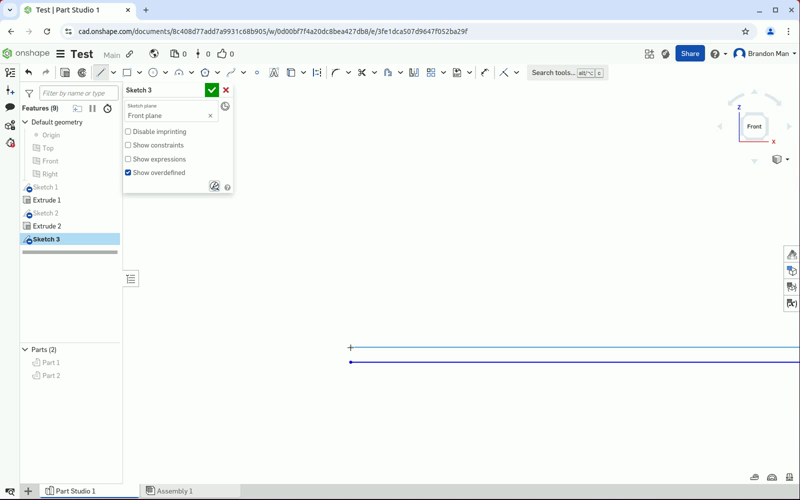
scroll(6)
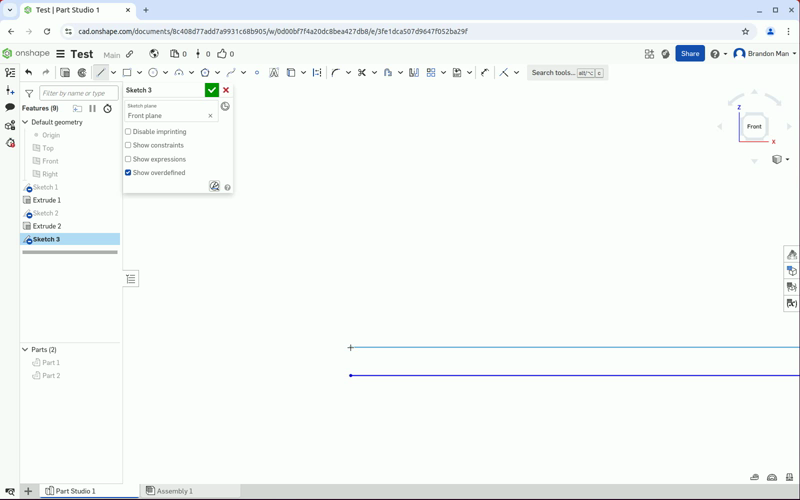
click(350, 347)
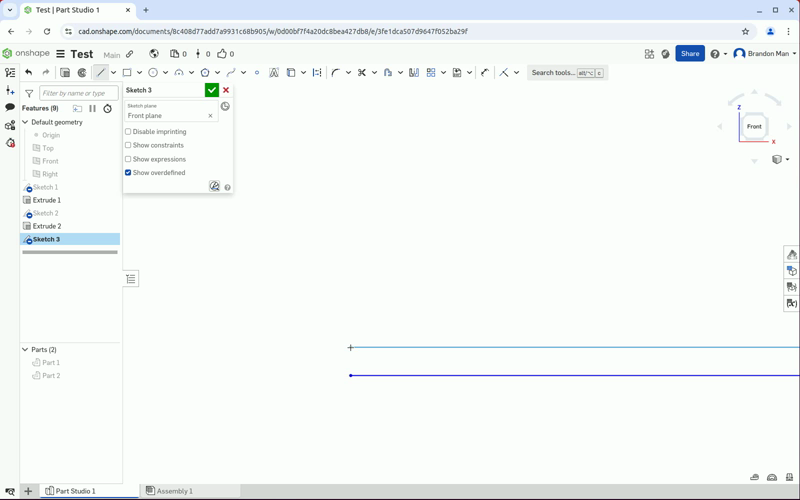
scroll(-6)
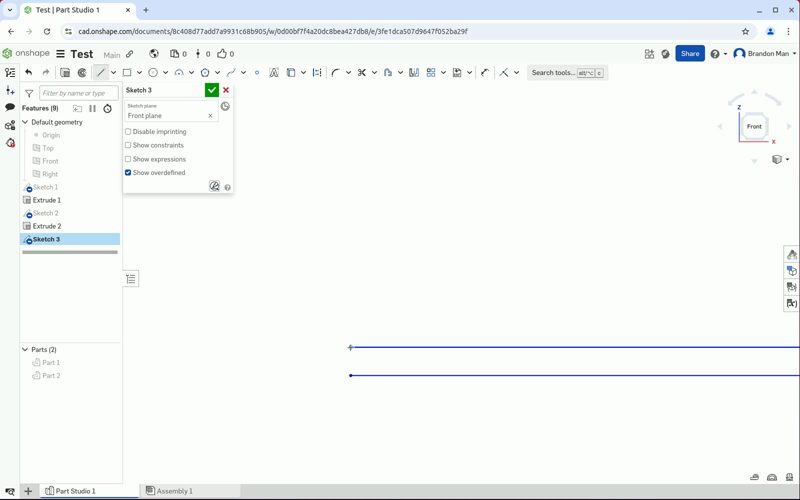
scroll(-6)
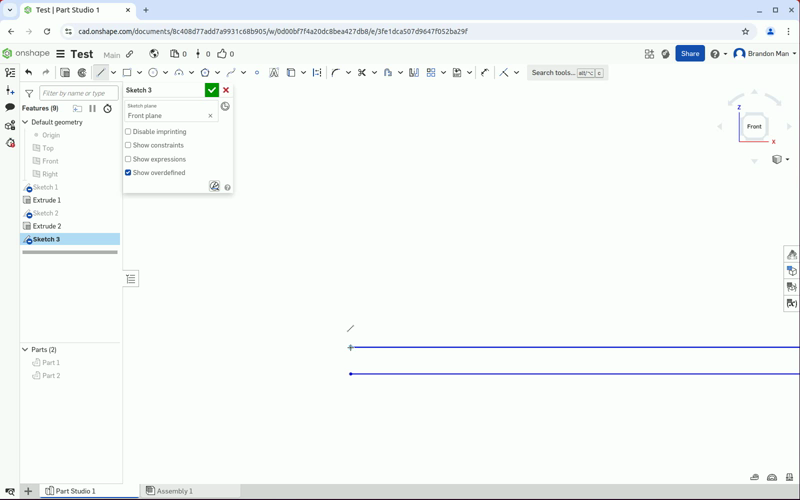
scroll(-6)
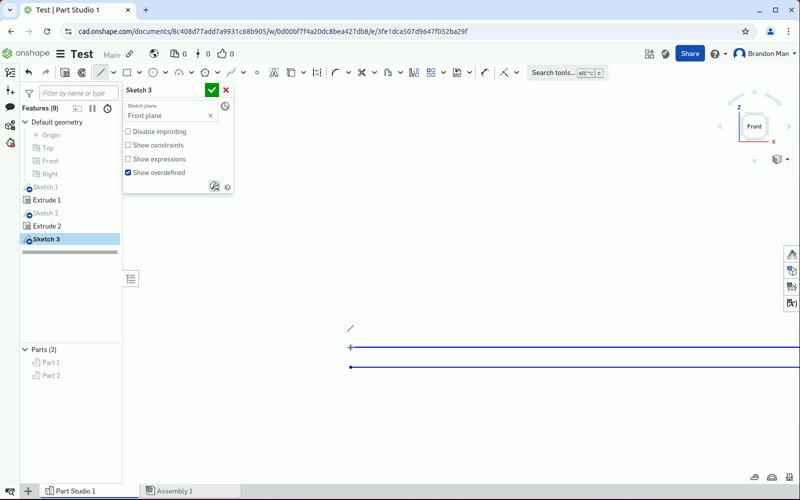
scroll(-6)
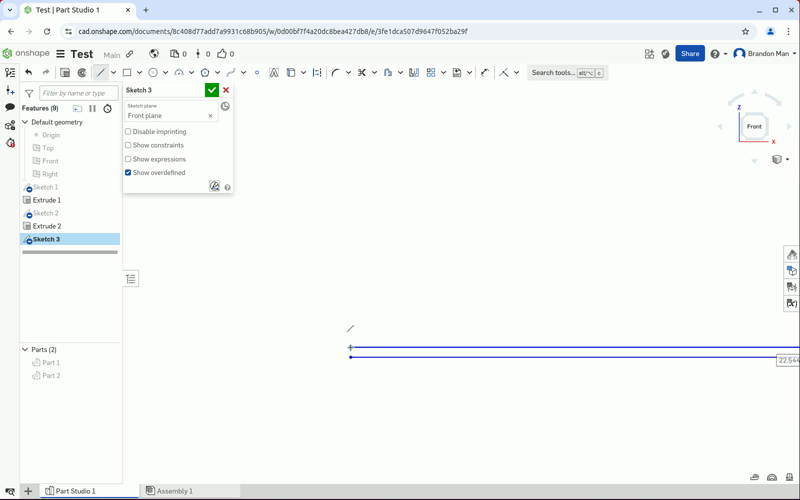
scroll(-6)
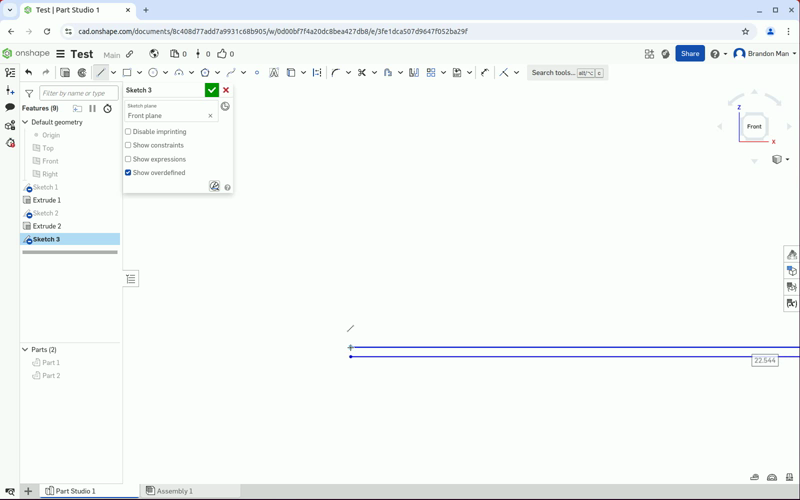
scroll(-6)
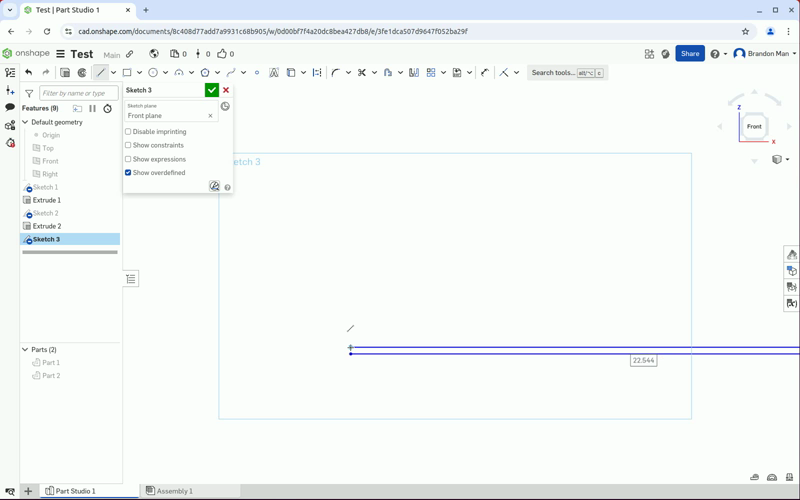
scroll(-6)
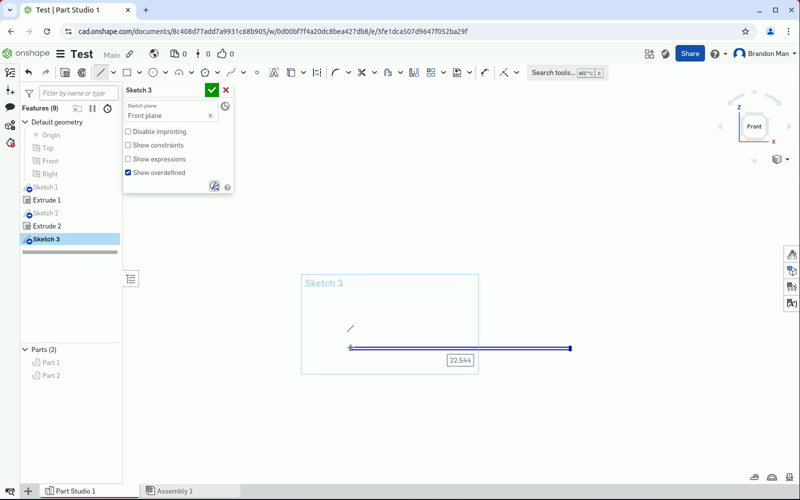
key_up(shift)
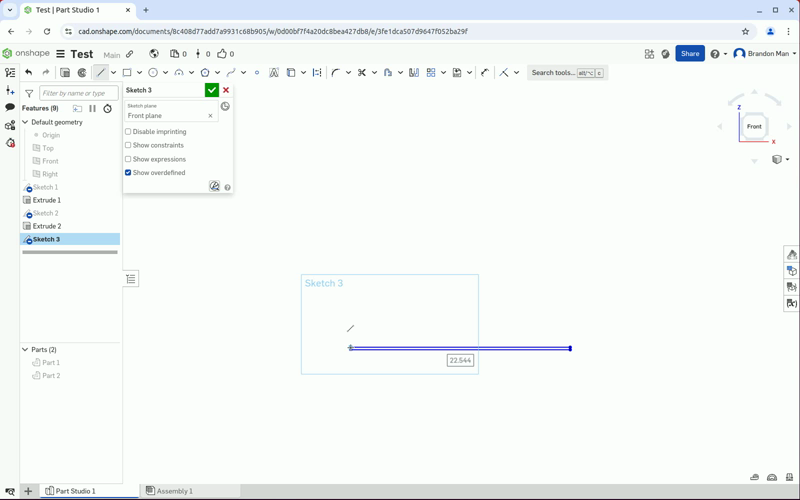
mouse_move(380, 347)
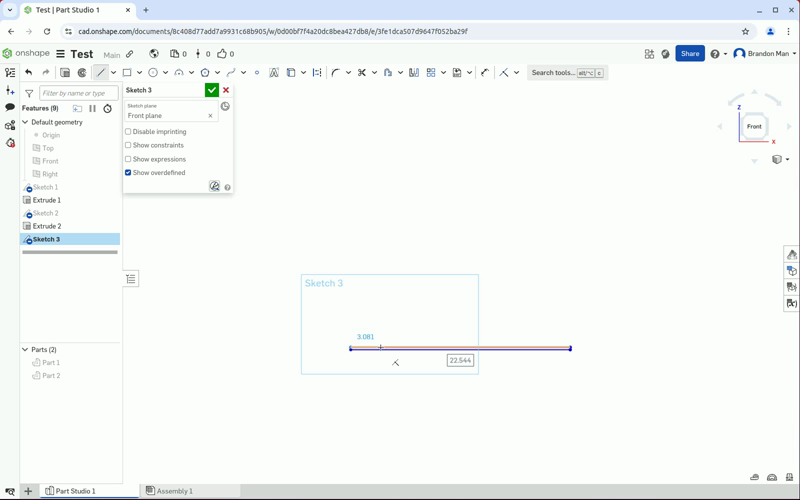
key_down(shift)
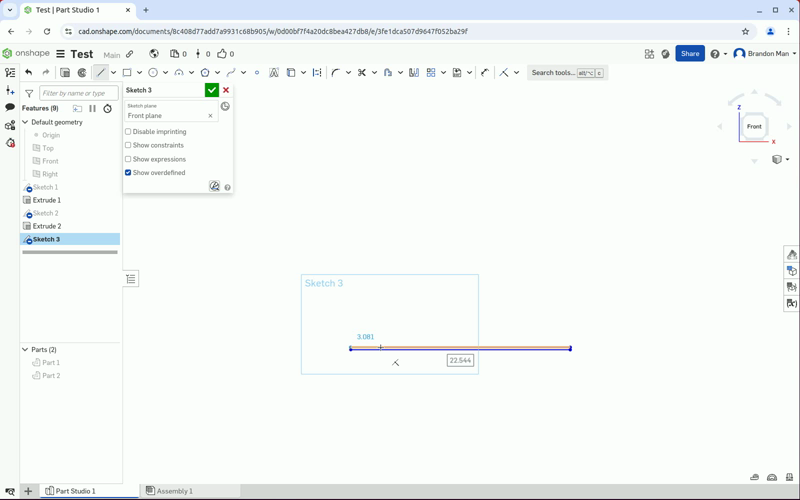
mouse_move(350, 349)
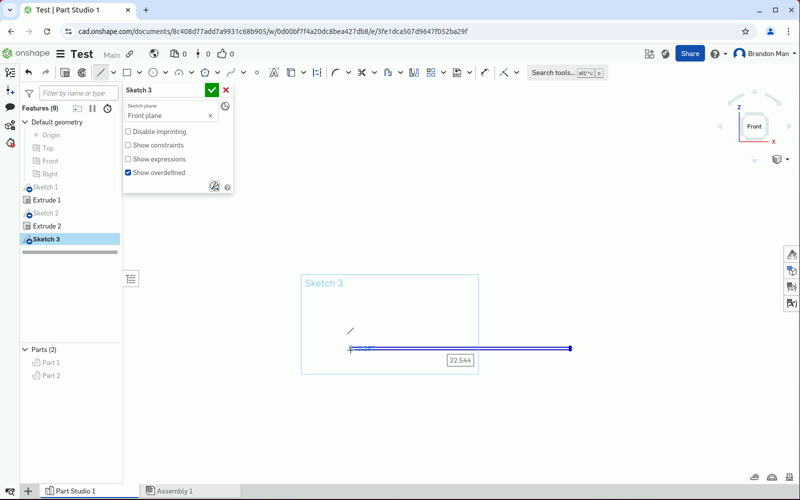
scroll(6)
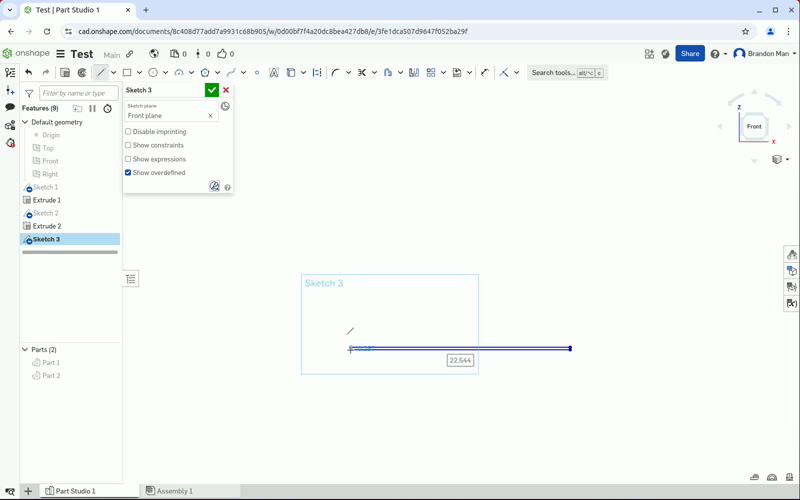
scroll(6)
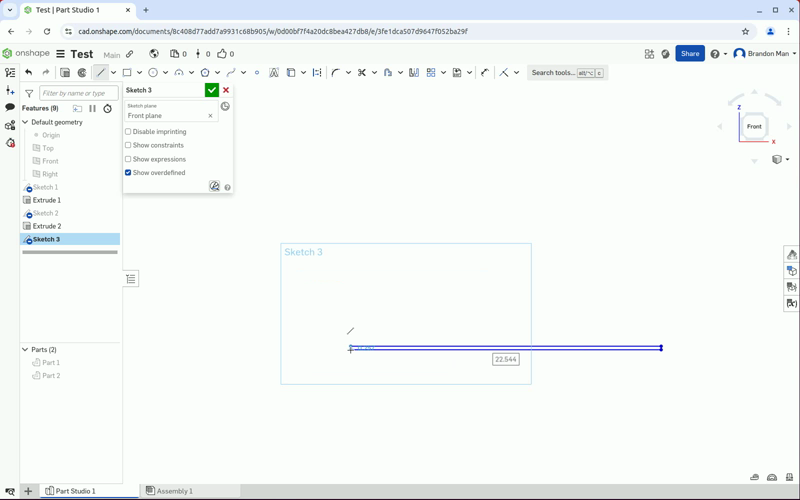
scroll(6)
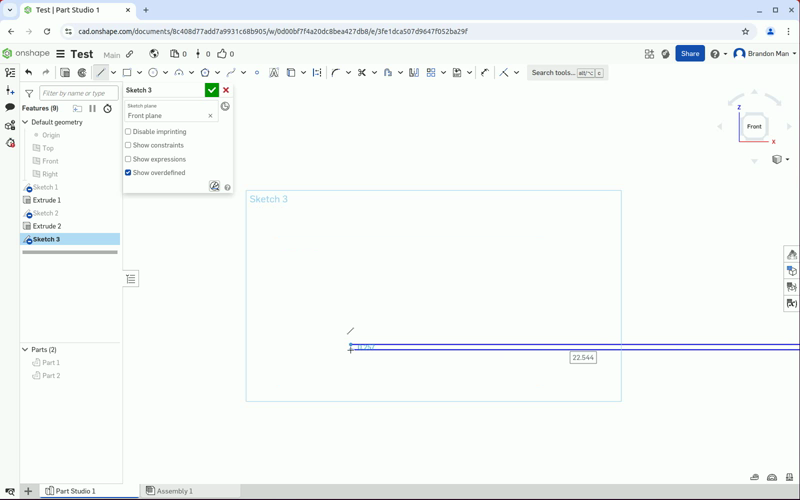
scroll(6)
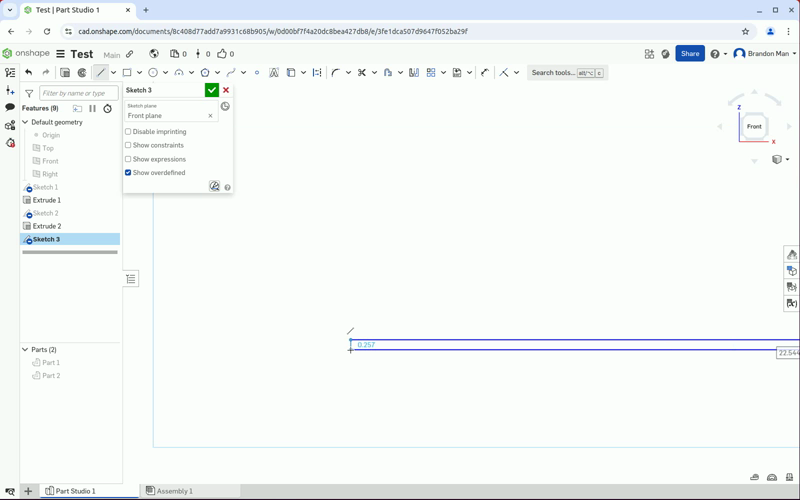
scroll(6)
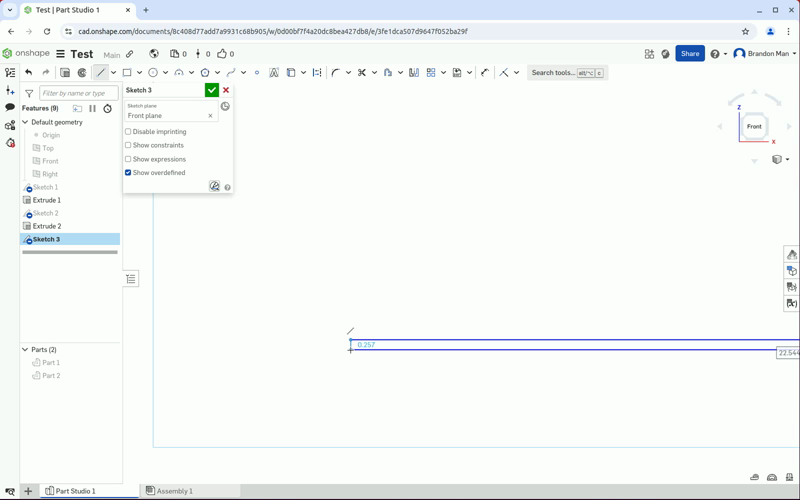
scroll(6)
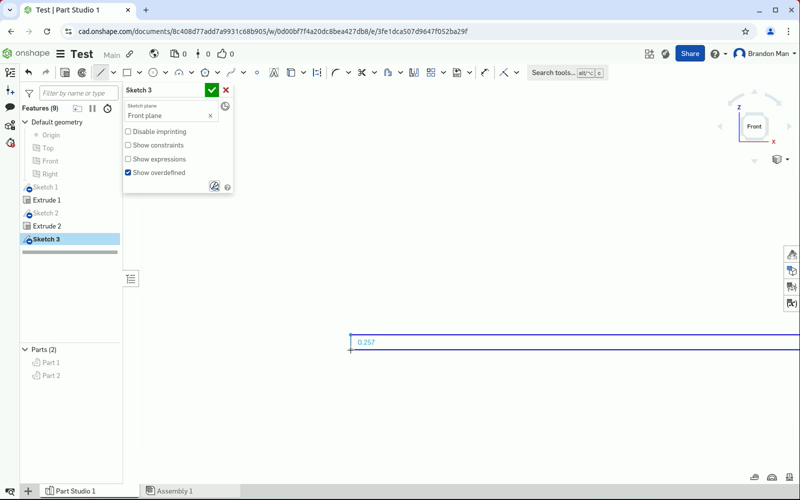
scroll(6)
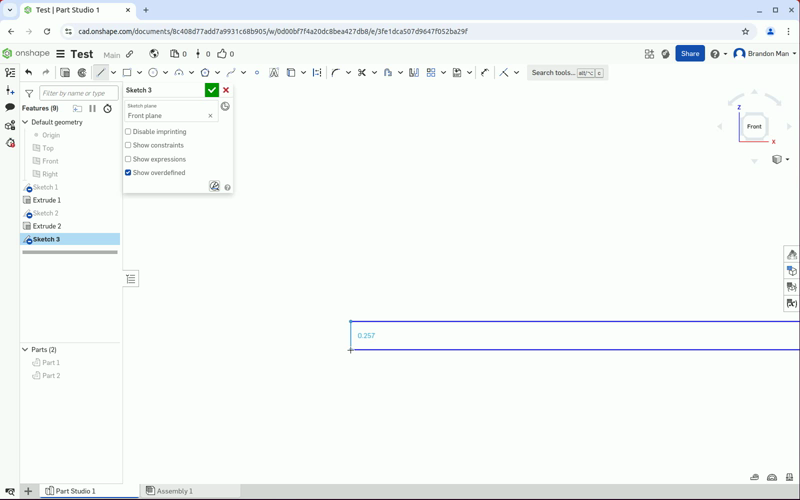
key_up(shift)
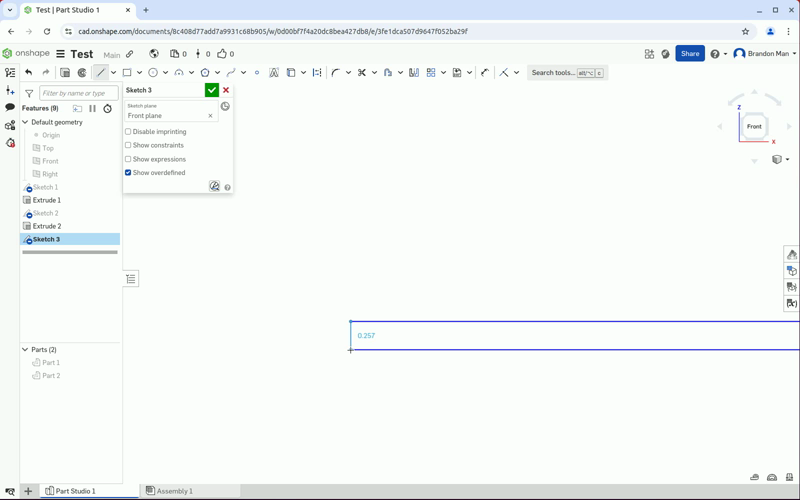
click(350, 349)
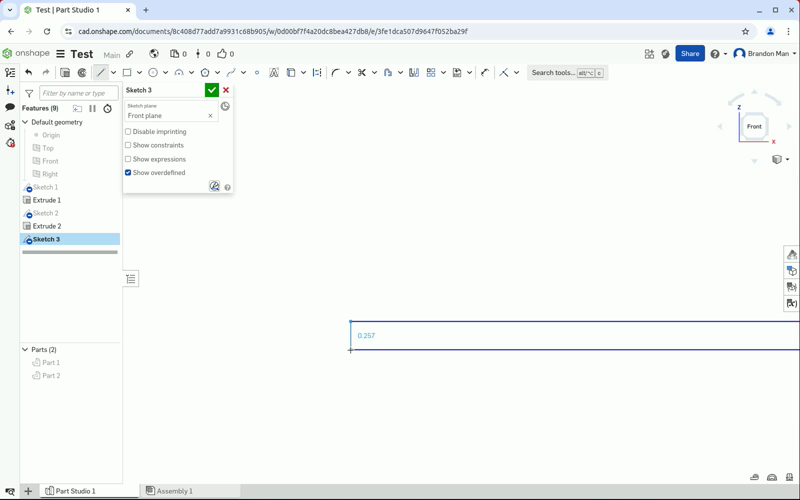
scroll(-6)
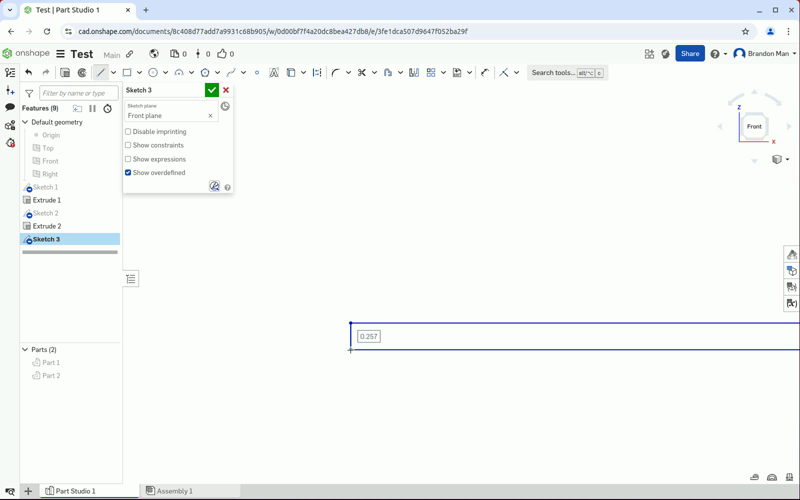
scroll(-6)
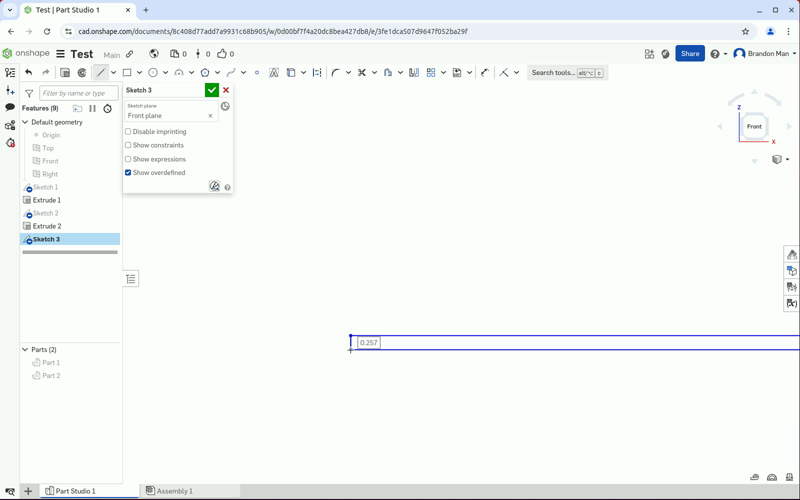
scroll(-6)
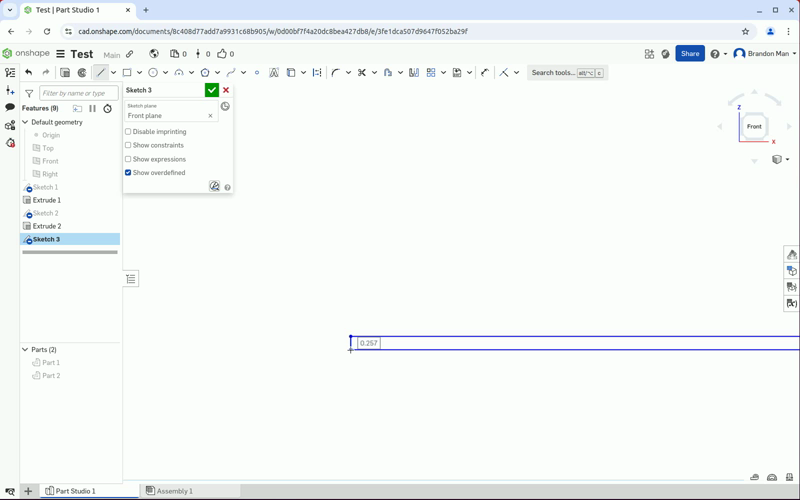
scroll(-6)
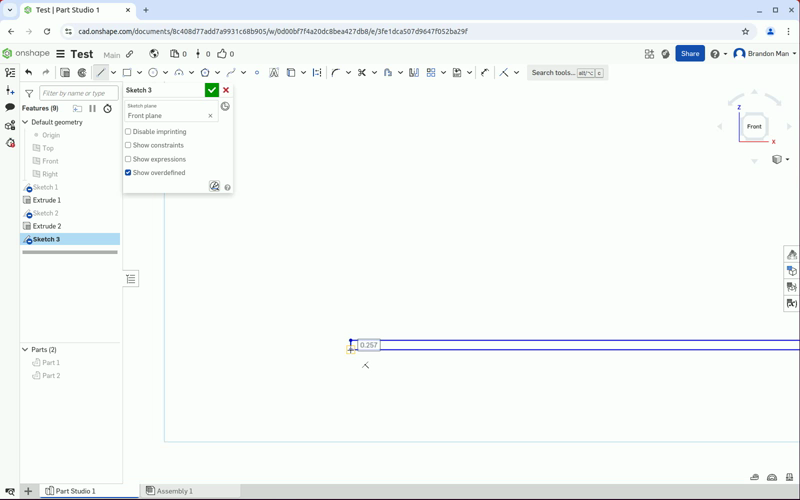
scroll(-6)
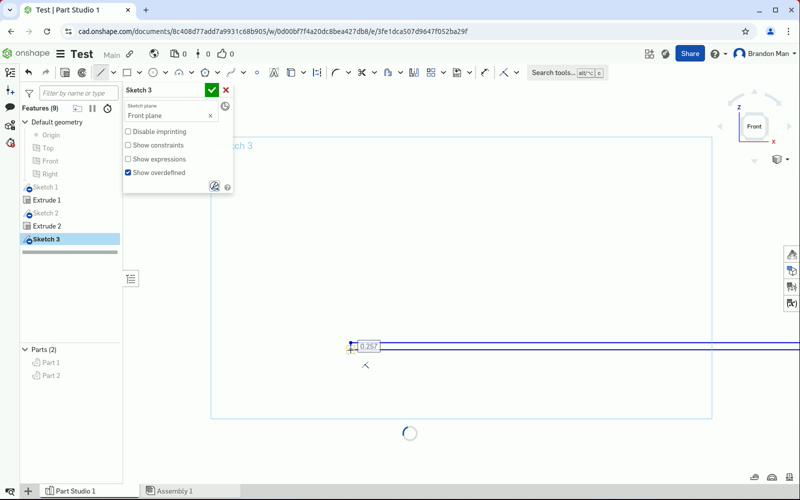
scroll(-6)
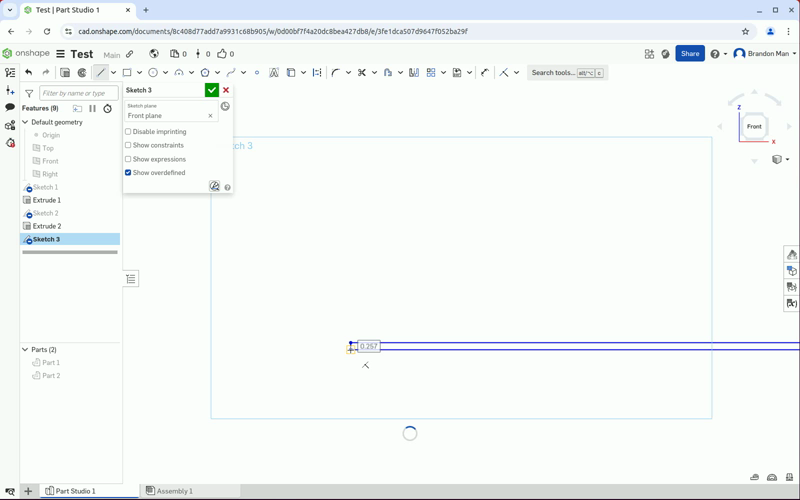
scroll(-6)
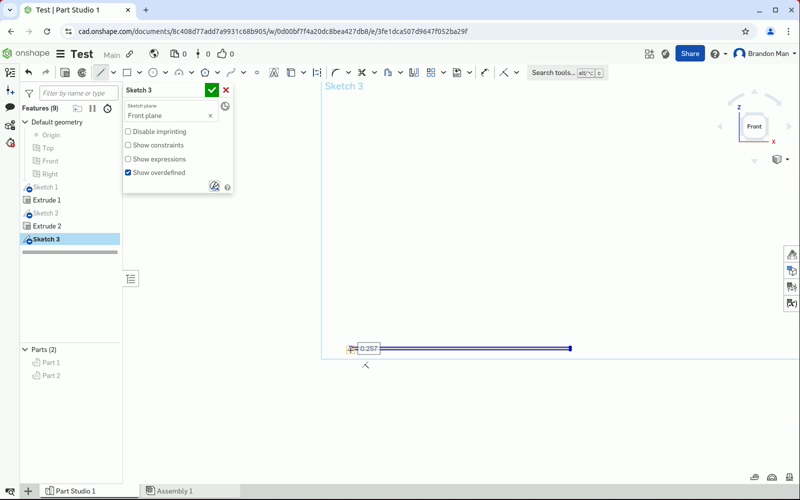
key(esc)
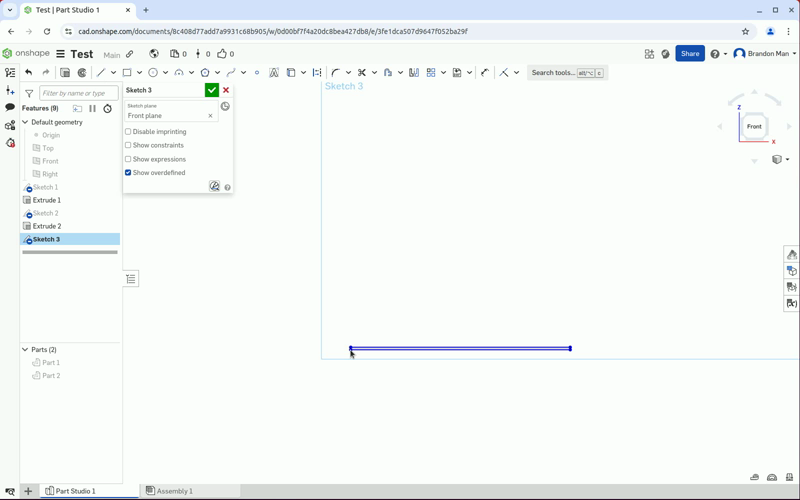
mouse_move(560, 348)
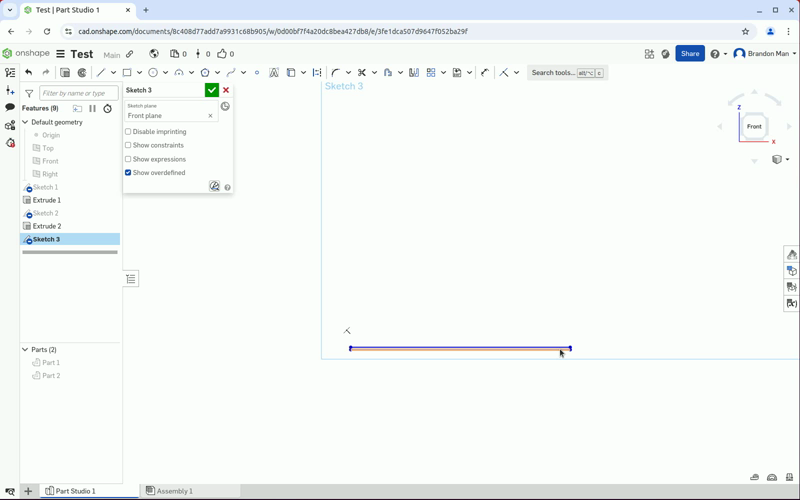
scroll(6)
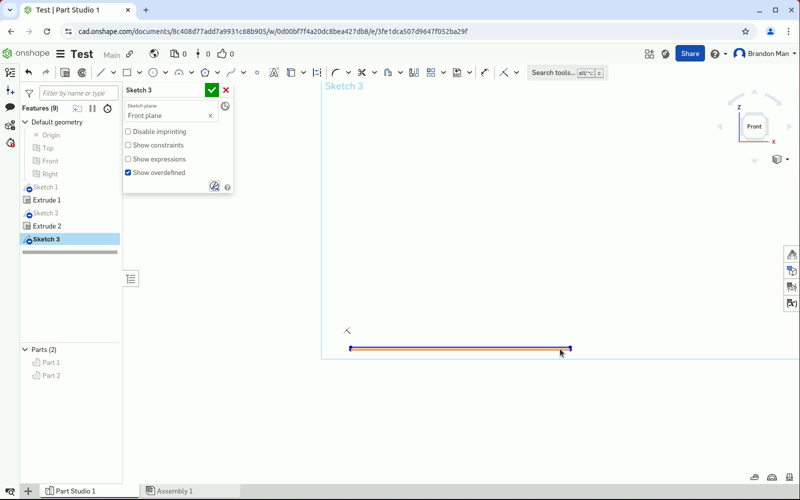
scroll(6)
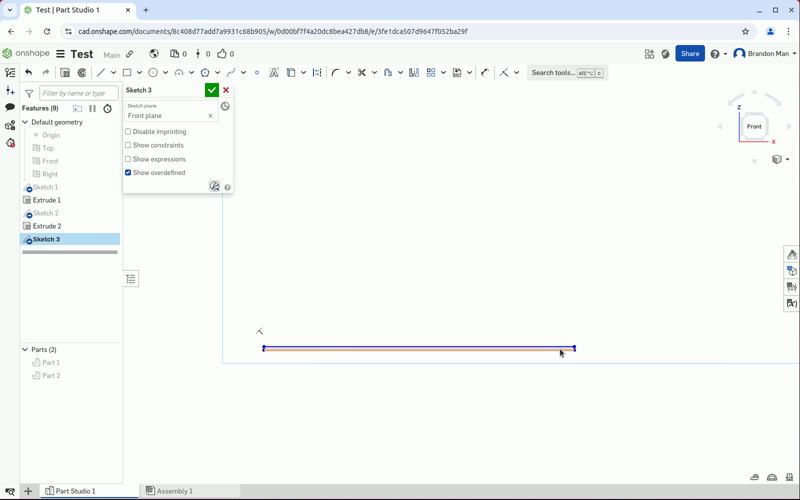
scroll(6)
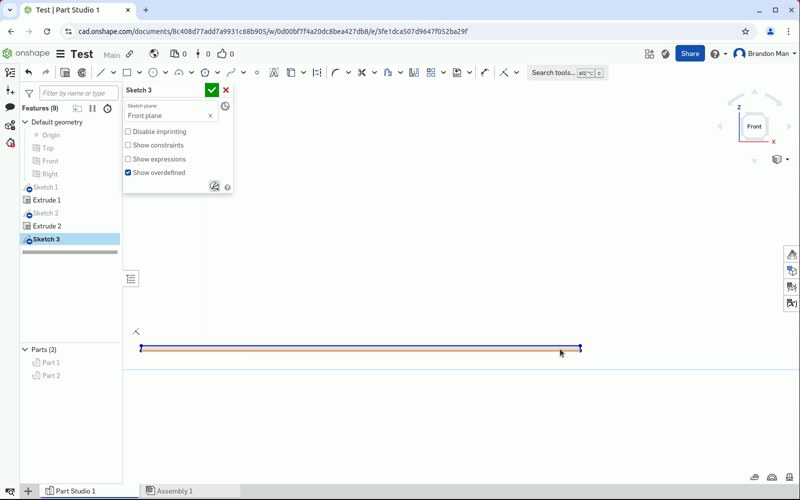
scroll(6)
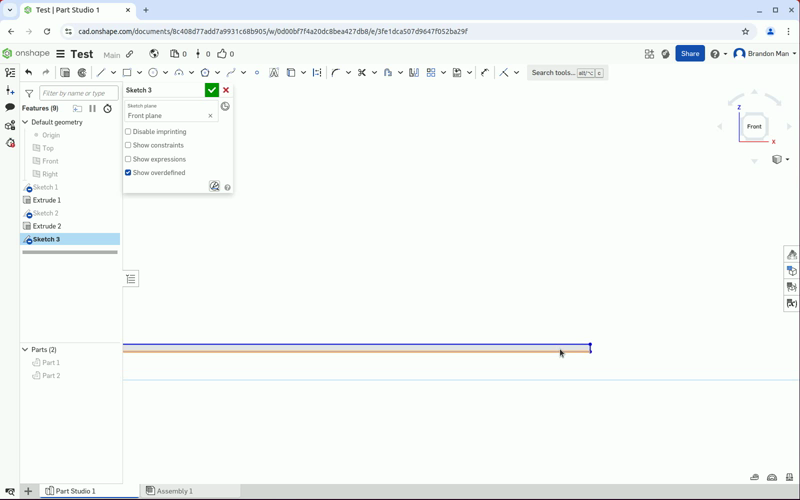
scroll(6)
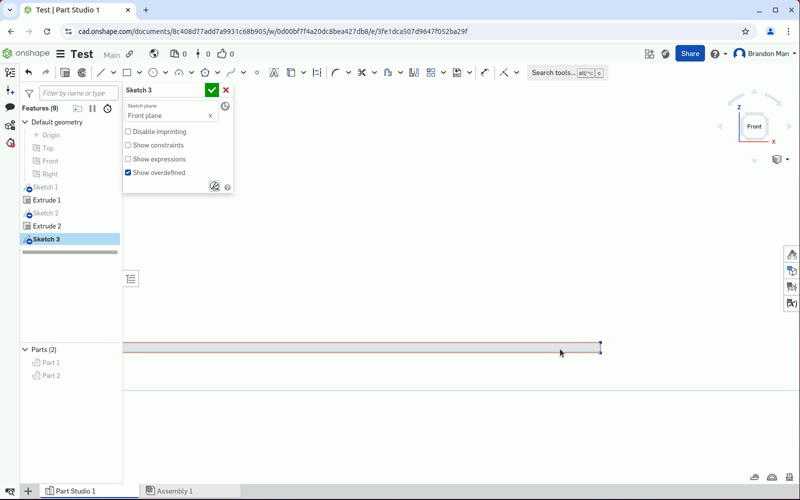
scroll(6)
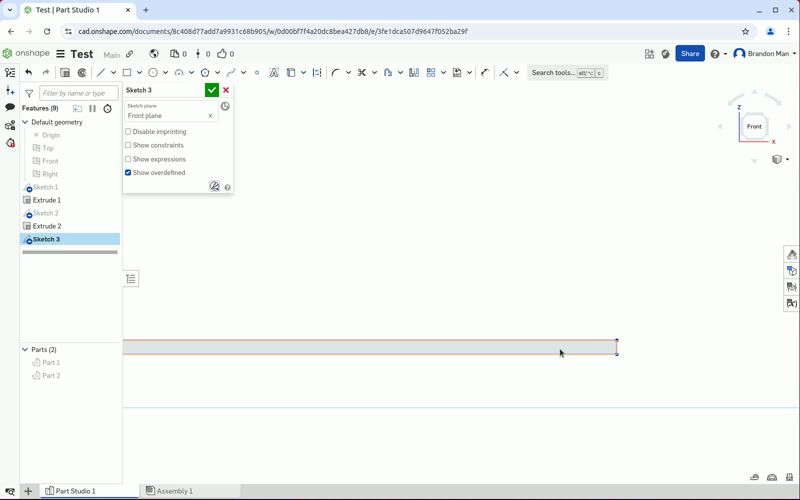
scroll(6)
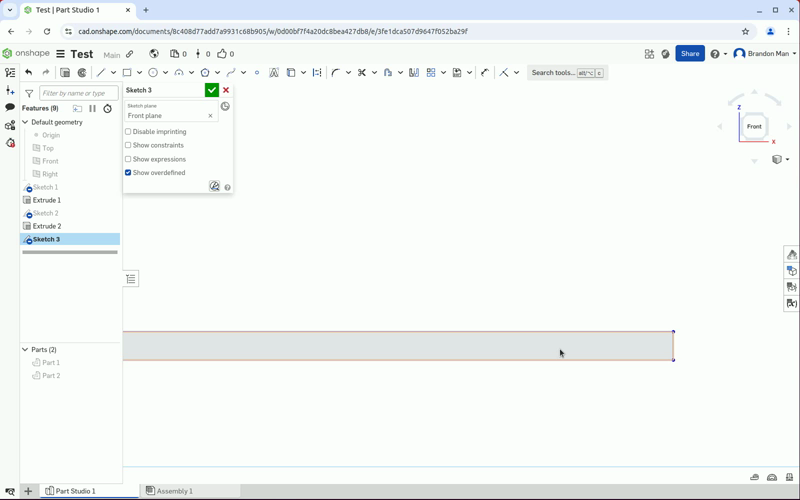
click(560, 348)
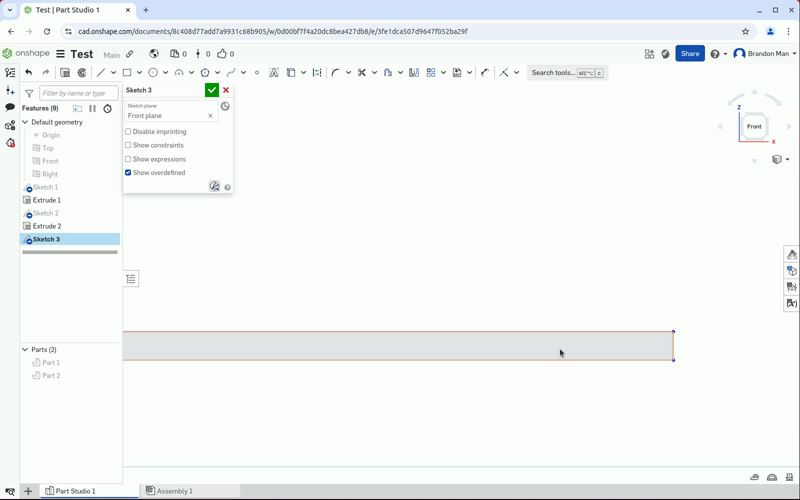
scroll(-6)
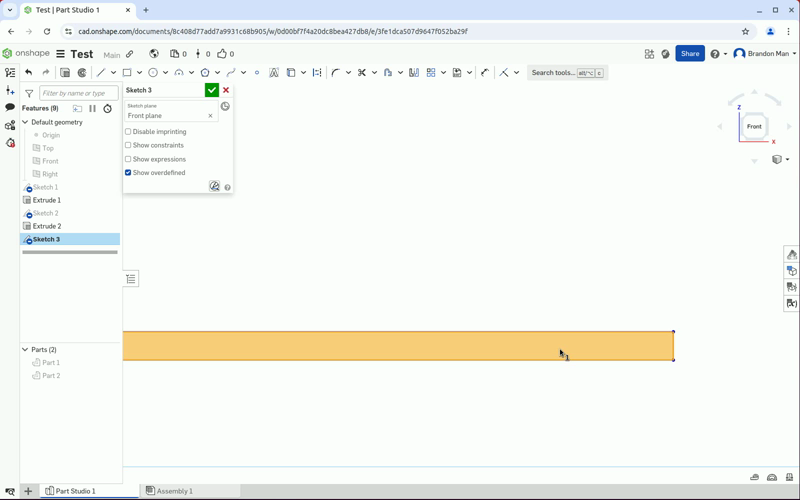
scroll(-6)
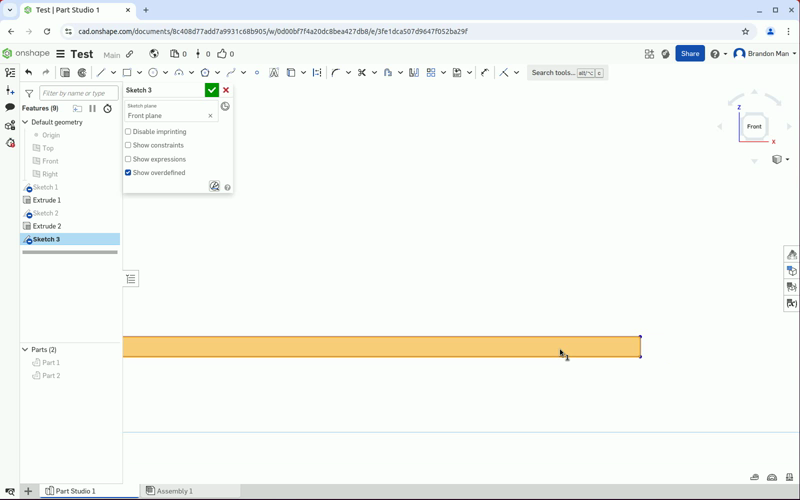
scroll(-6)
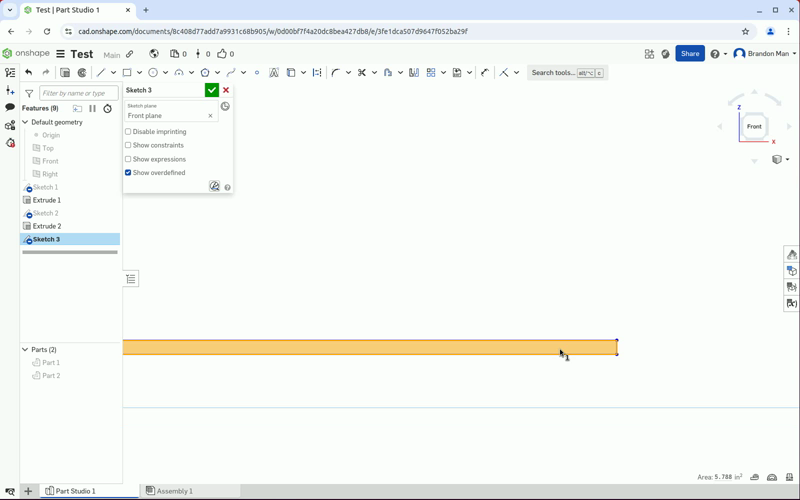
scroll(-6)
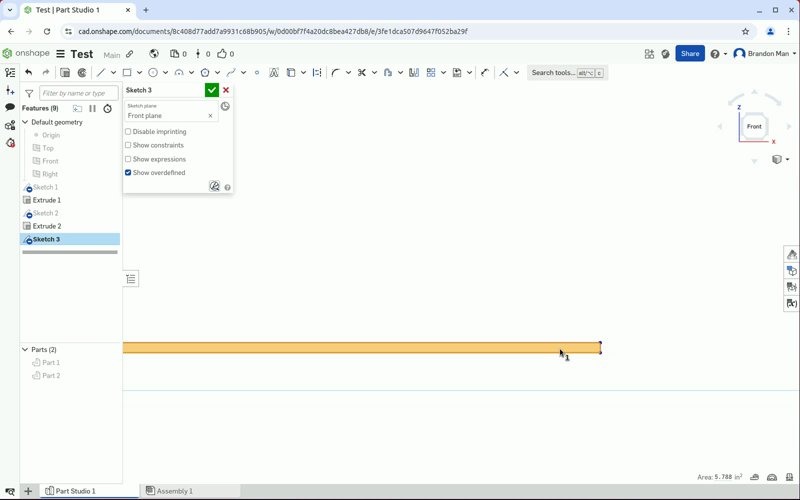
scroll(-6)
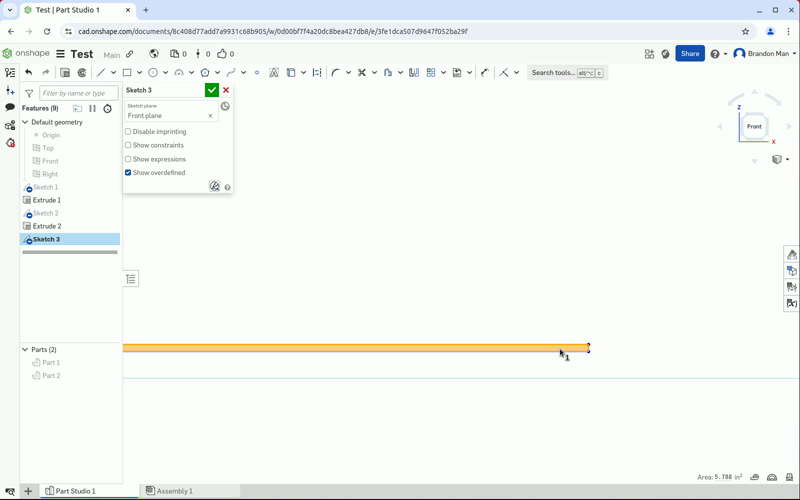
scroll(-6)
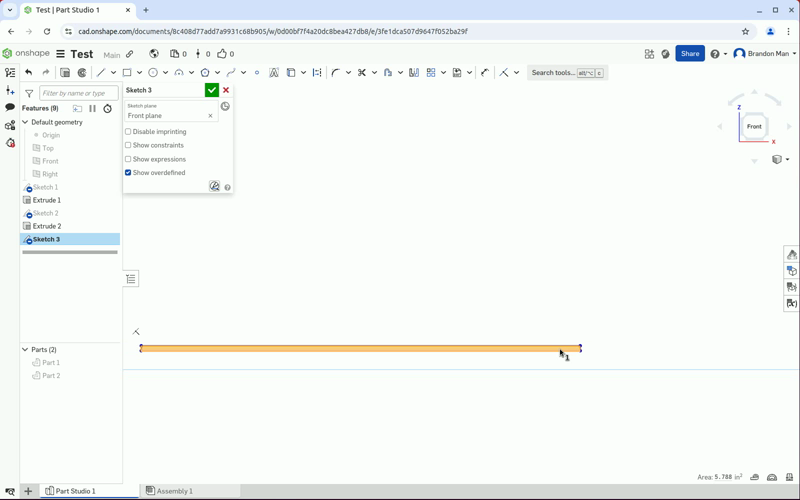
scroll(-6)
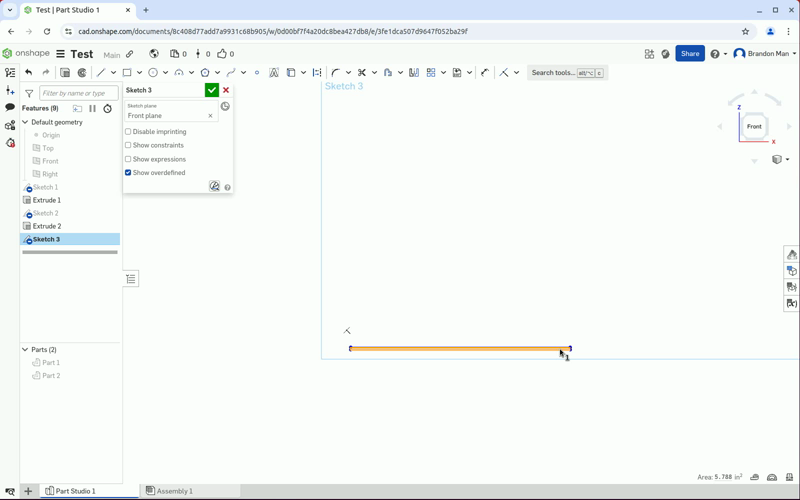
mouse_move(73, 352)
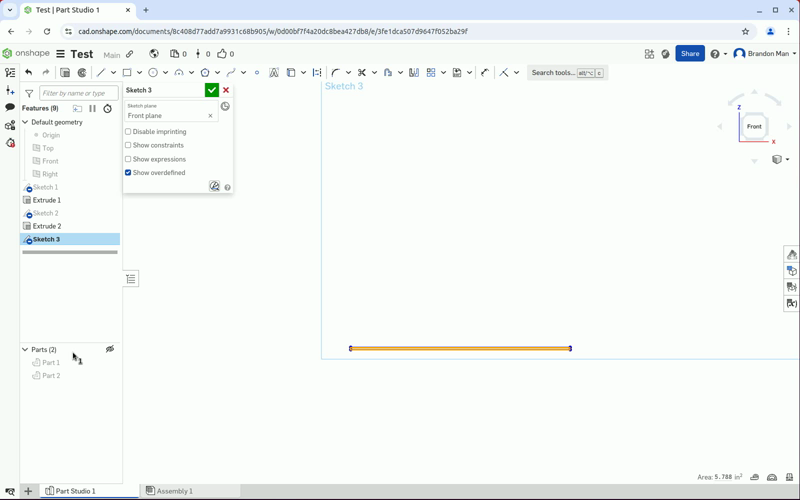
key(shift+y)
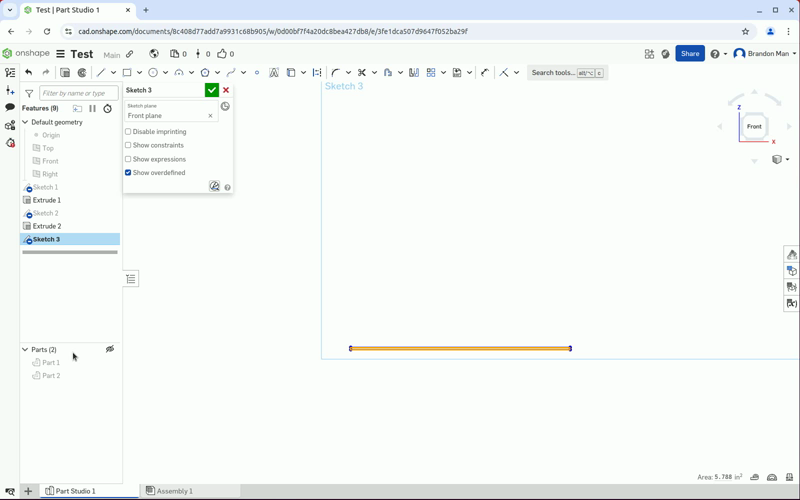
key(shift+e)
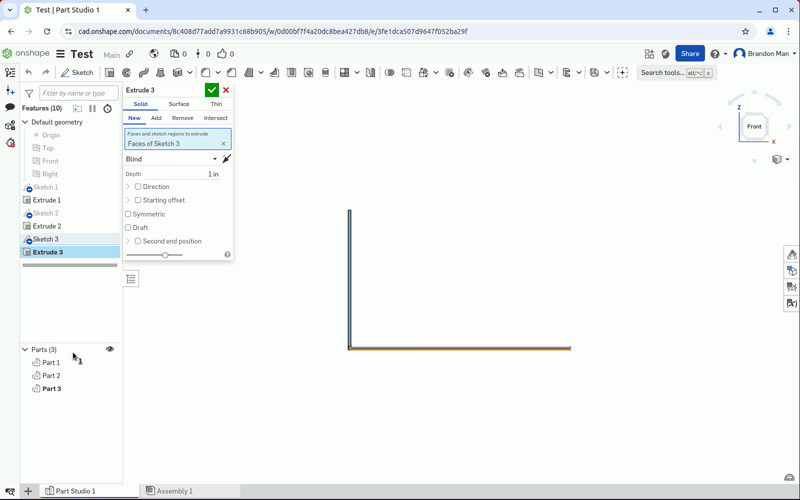
mouse_move(143, 106)
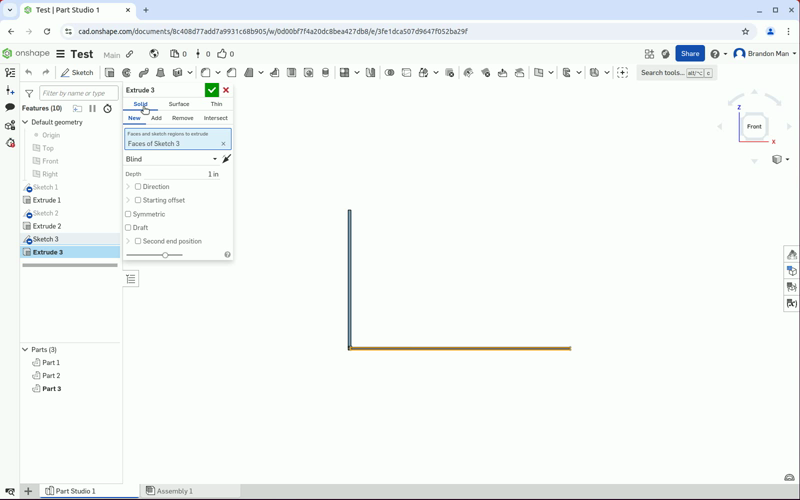
click(143, 106)
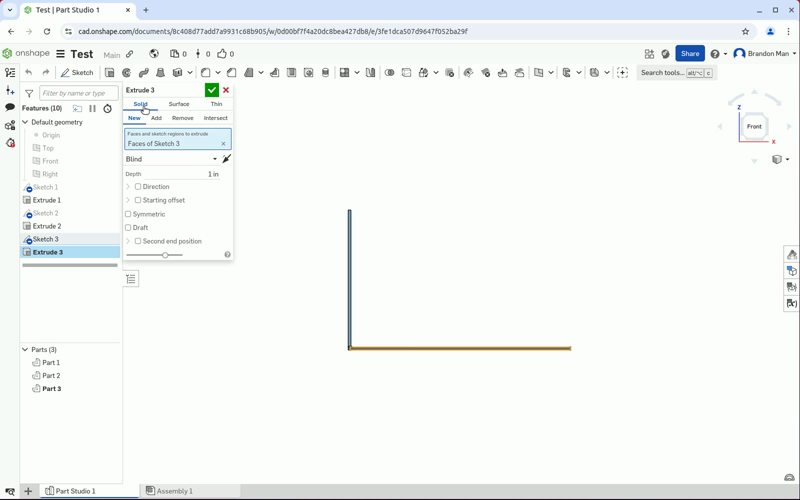
mouse_move(137, 120)
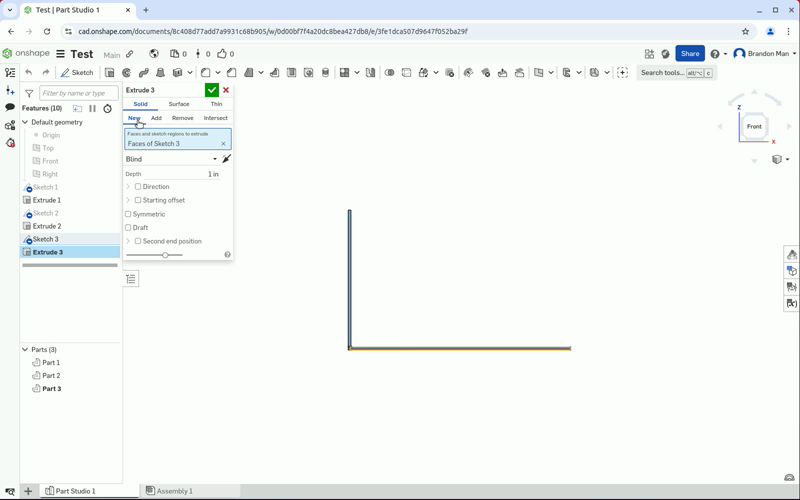
click(137, 120)
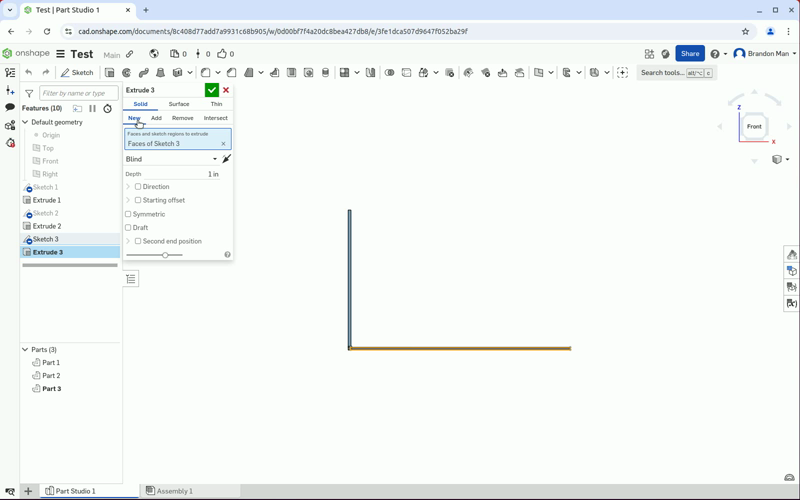
key(tab, 4)
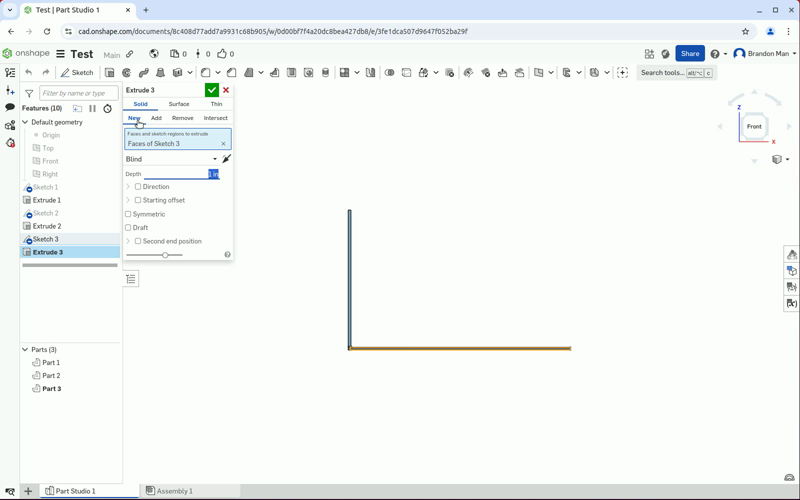
text(0.482)
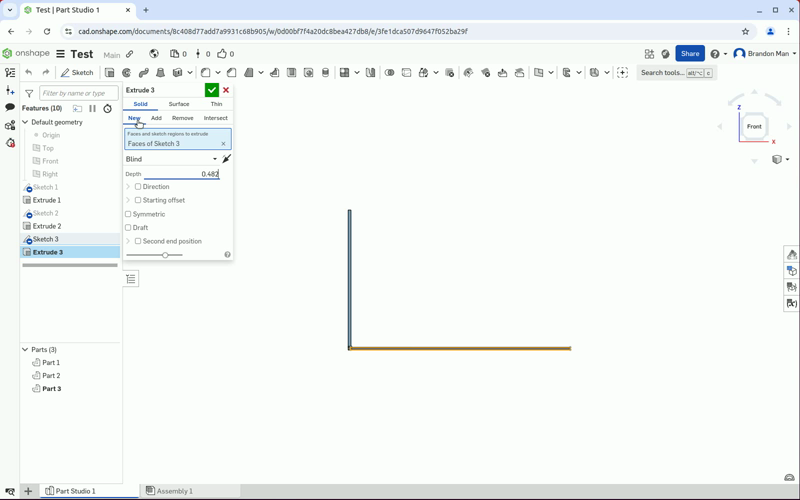
key(tab, 3)
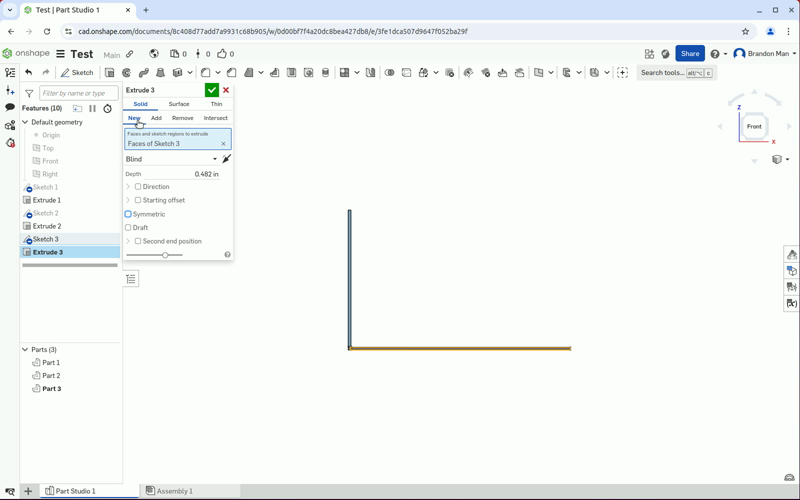
key(space)
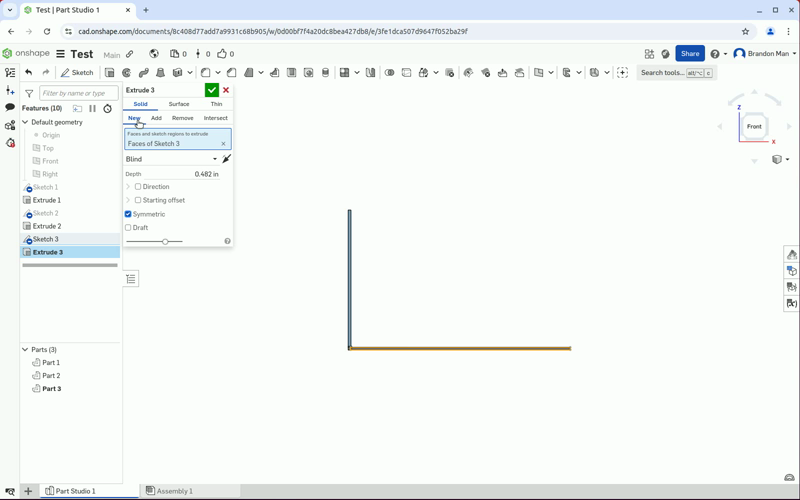
key(enter)
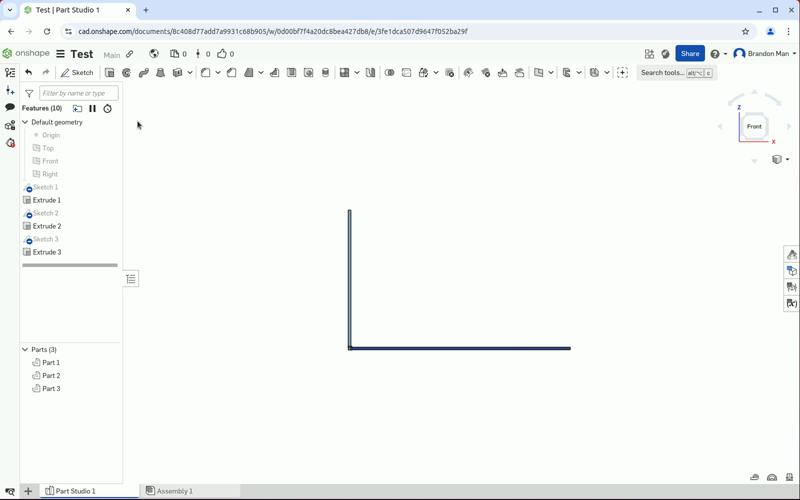
key(shift+h)
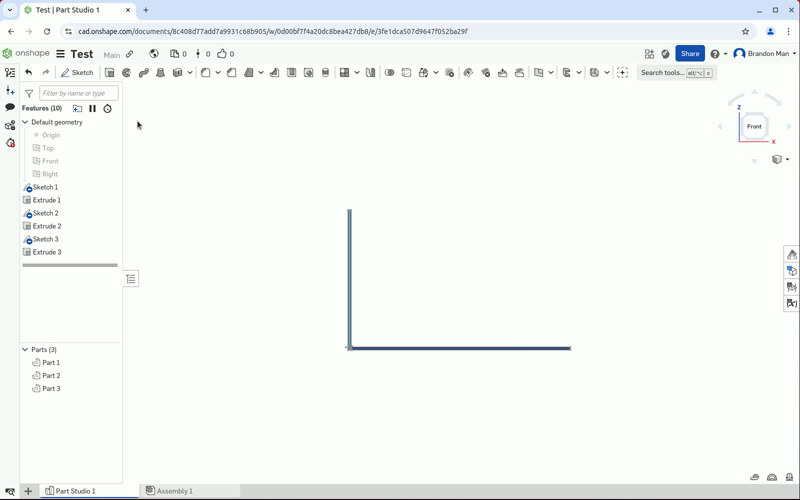
key(shift+h)
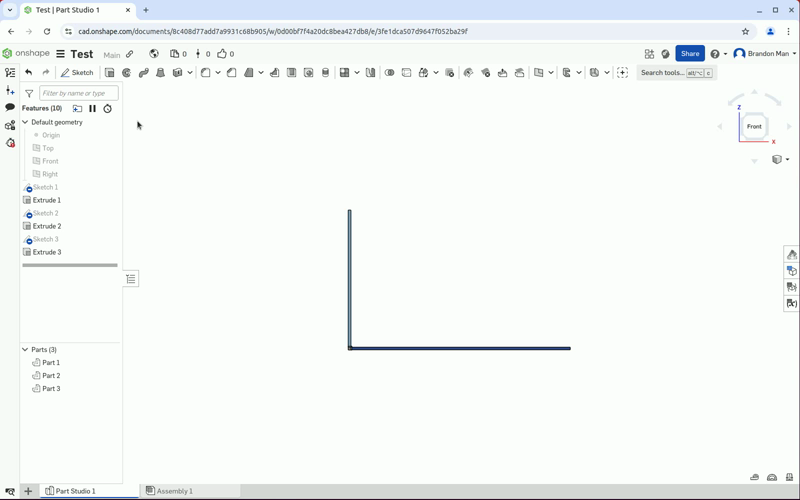
mouse_move(73, 189)
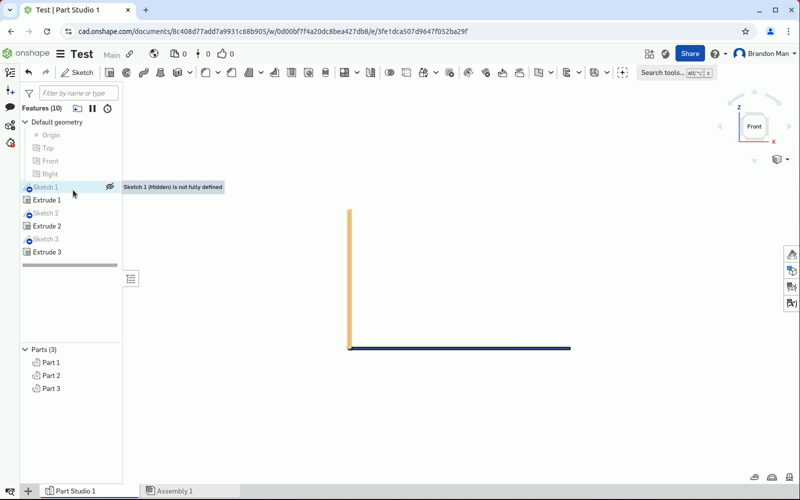
click(73, 189)
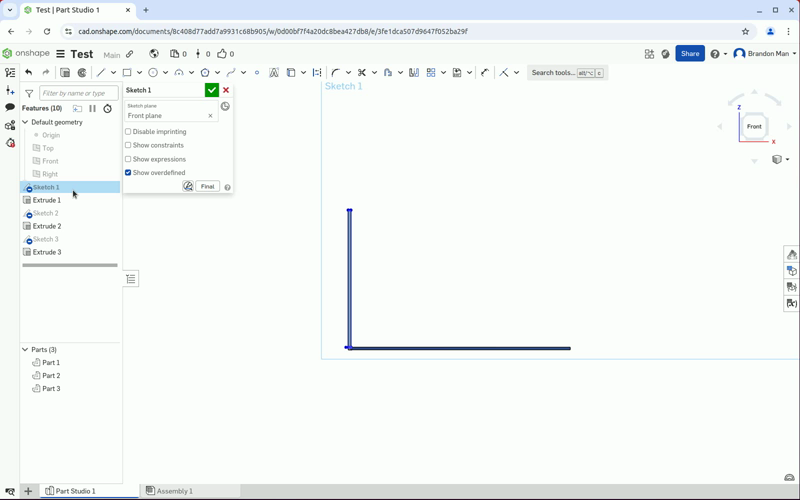
mouse_move(229, 92)
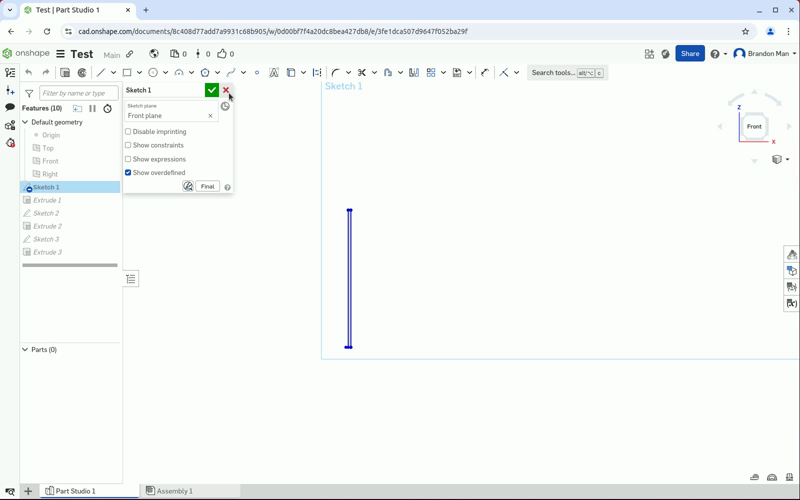
click(229, 92)
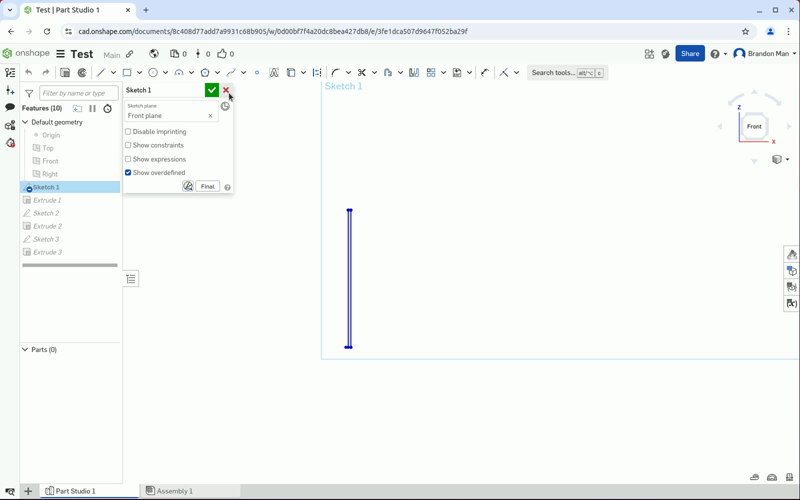
key(shift+s)
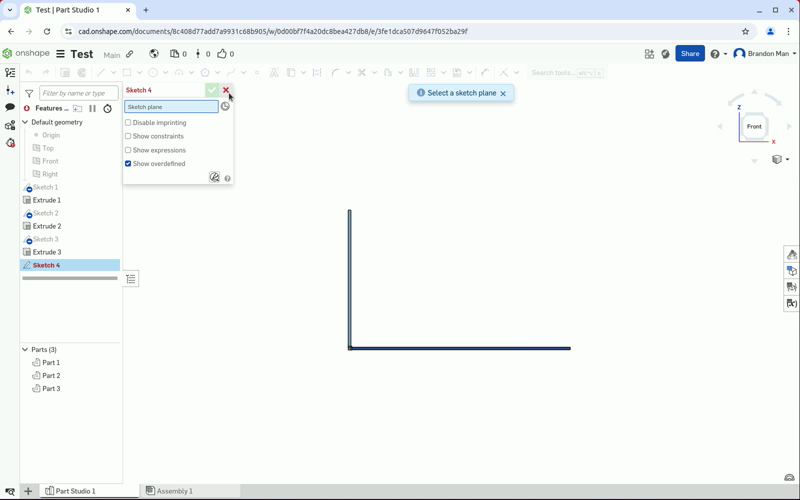
mouse_move(73, 163)
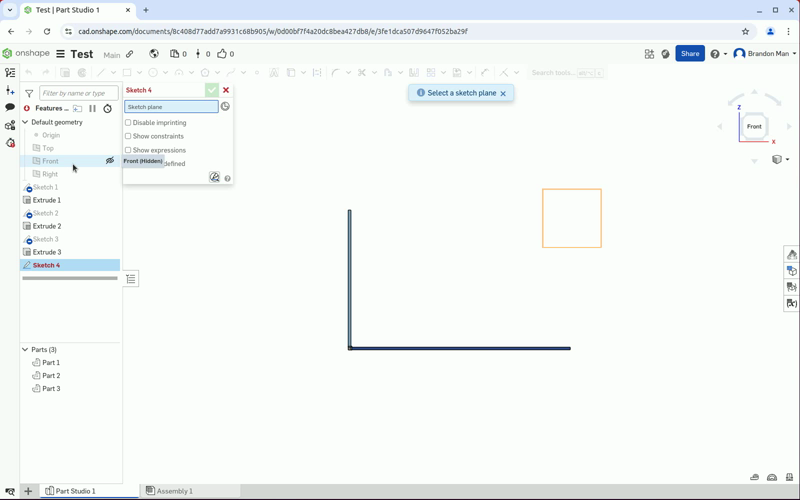
click(73, 163)
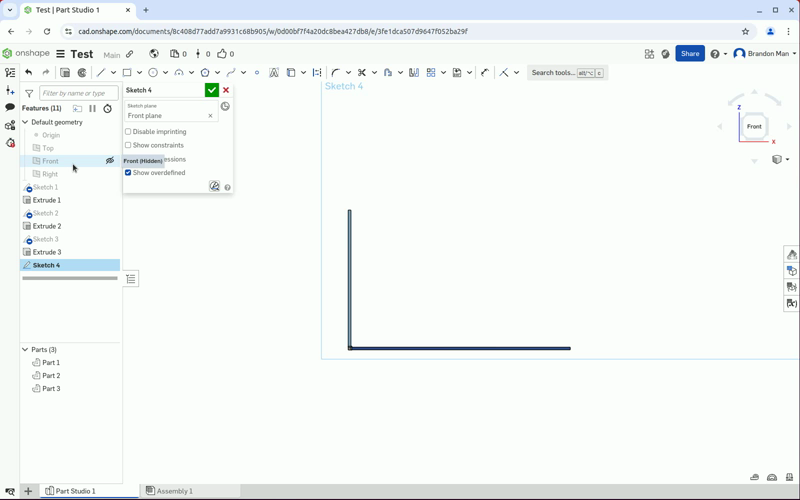
mouse_move(73, 352)
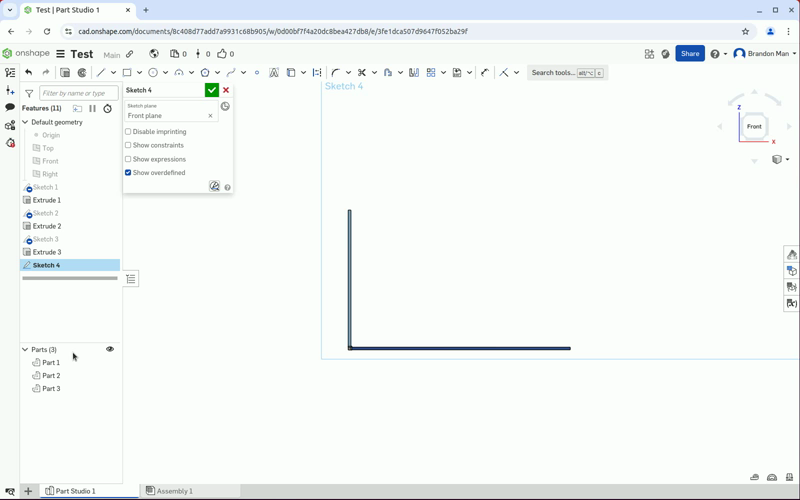
key(y)
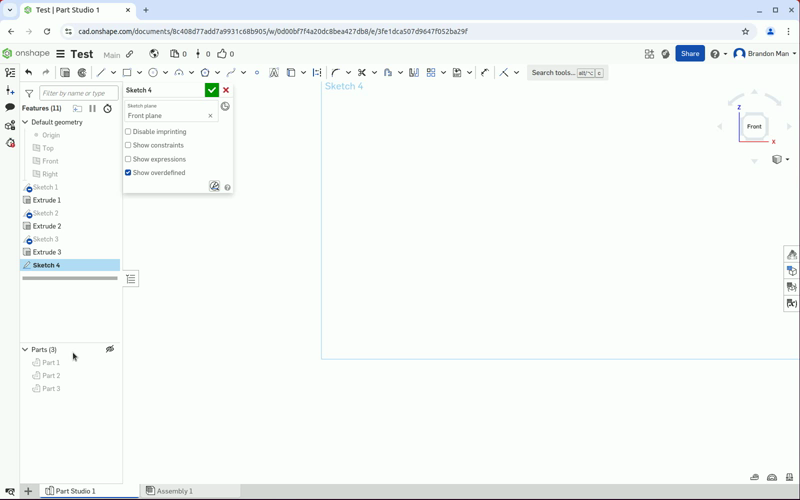
key(l)
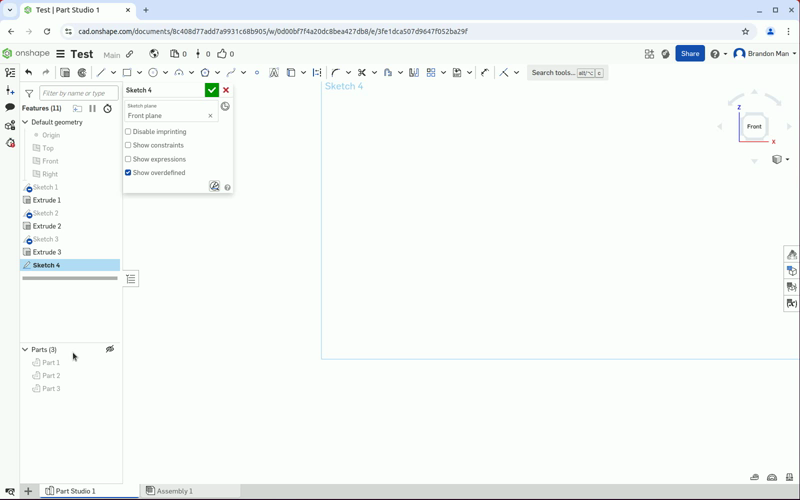
key_down(shift)
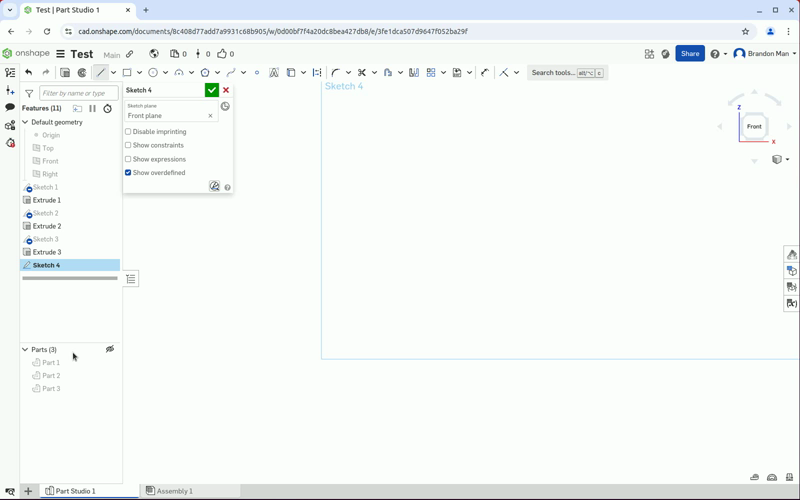
mouse_move(570, 349)
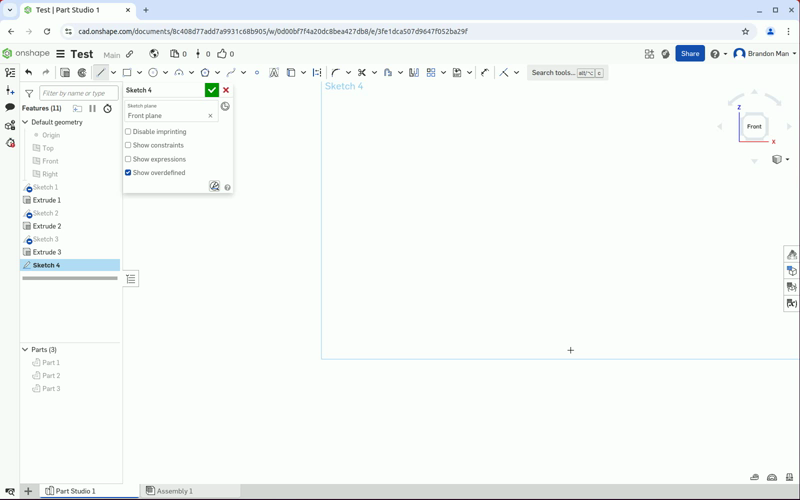
click(570, 349)
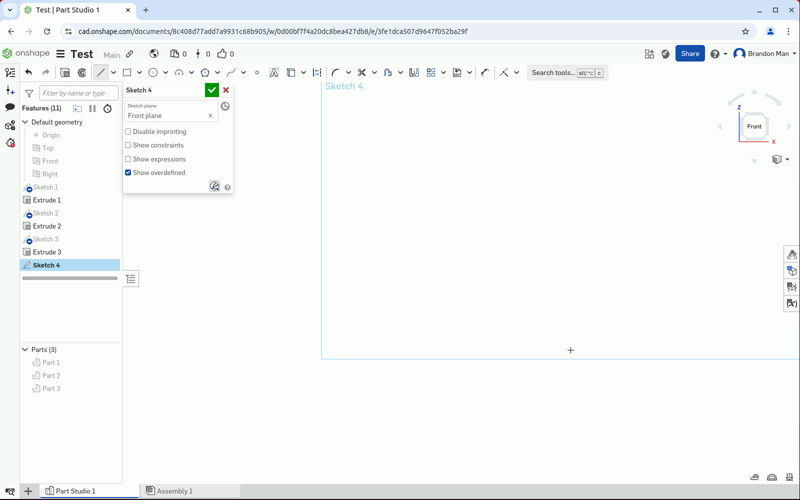
key_up(shift)
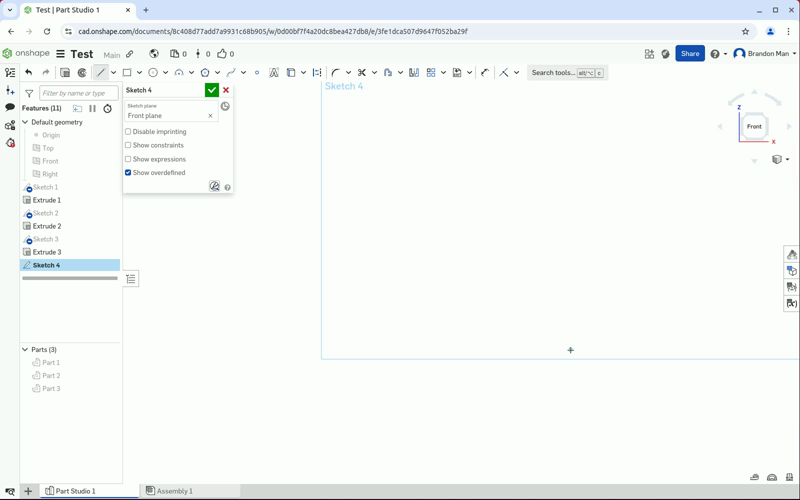
key_down(shift)
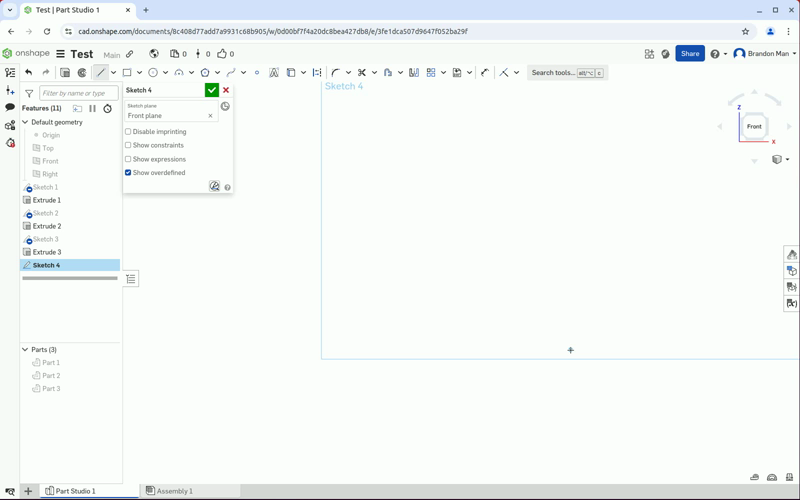
mouse_move(589, 349)
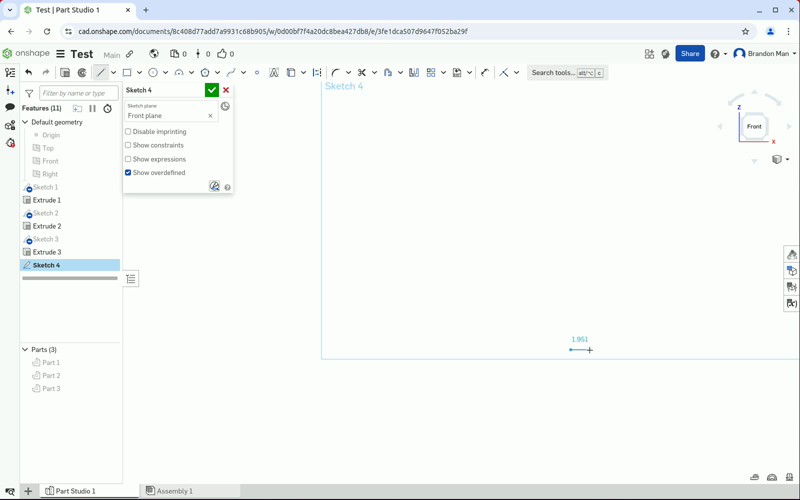
mouse_move(574, 349)
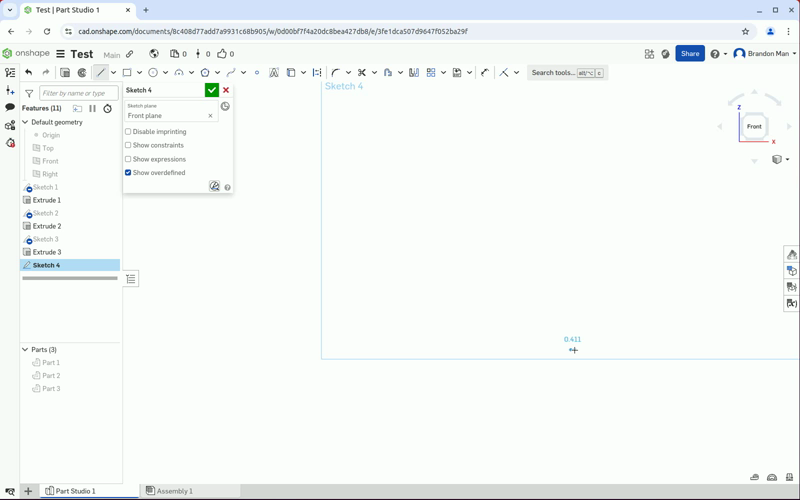
scroll(6)
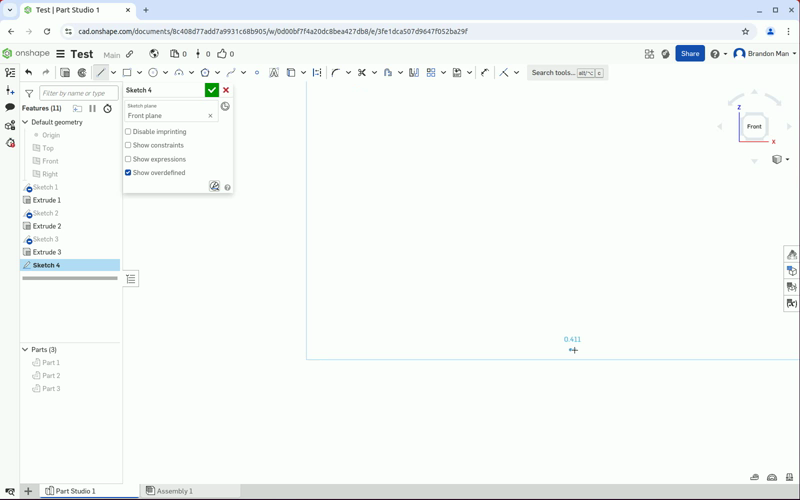
scroll(6)
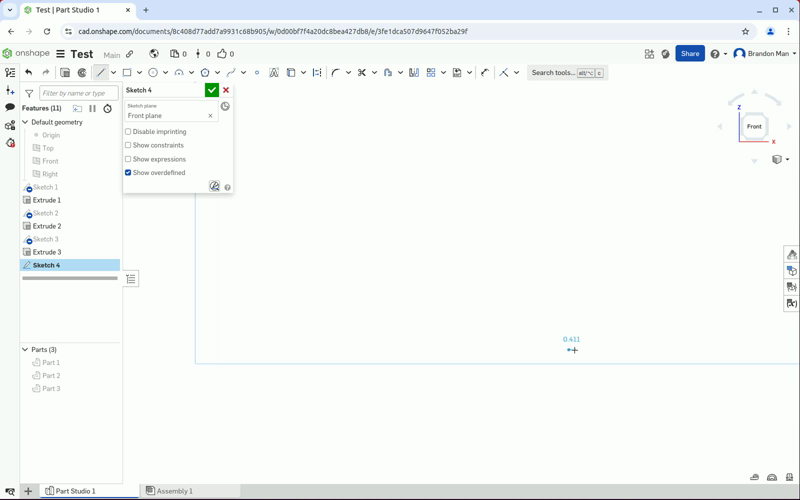
scroll(6)
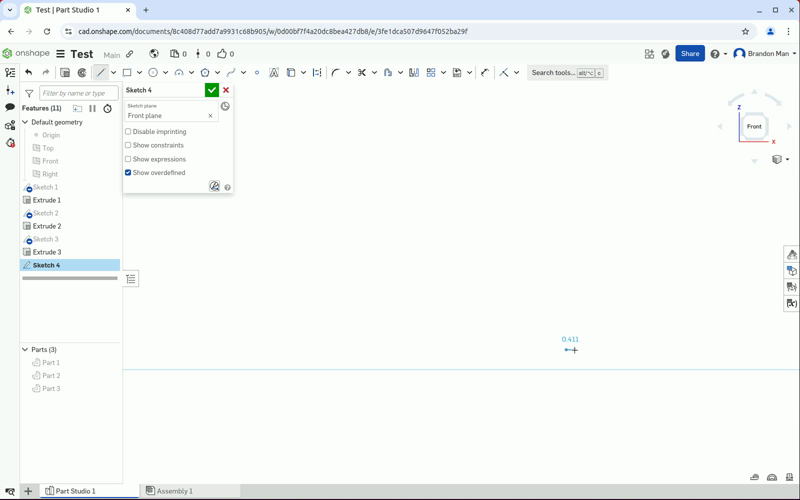
scroll(6)
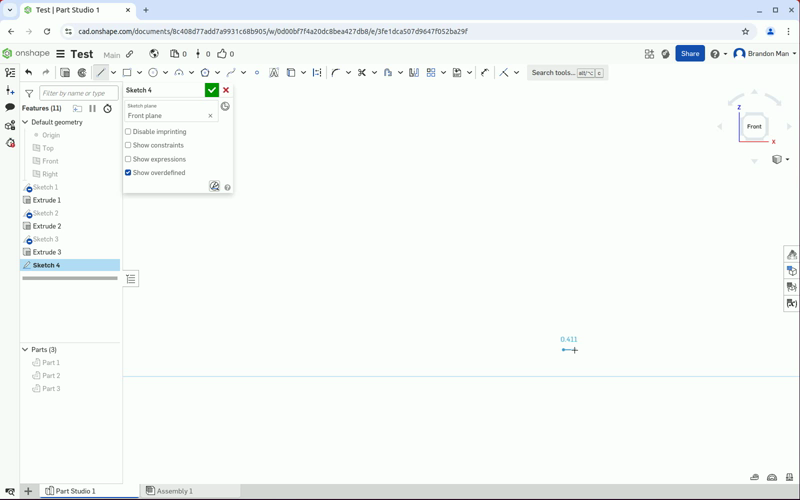
scroll(6)
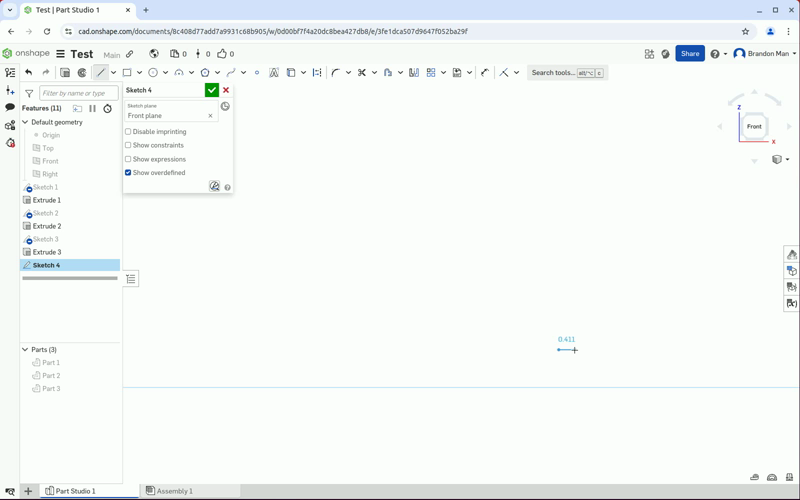
scroll(6)
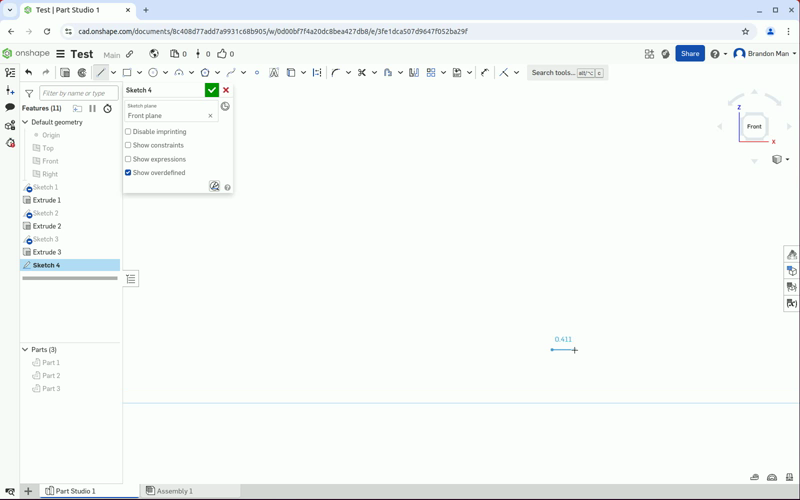
scroll(6)
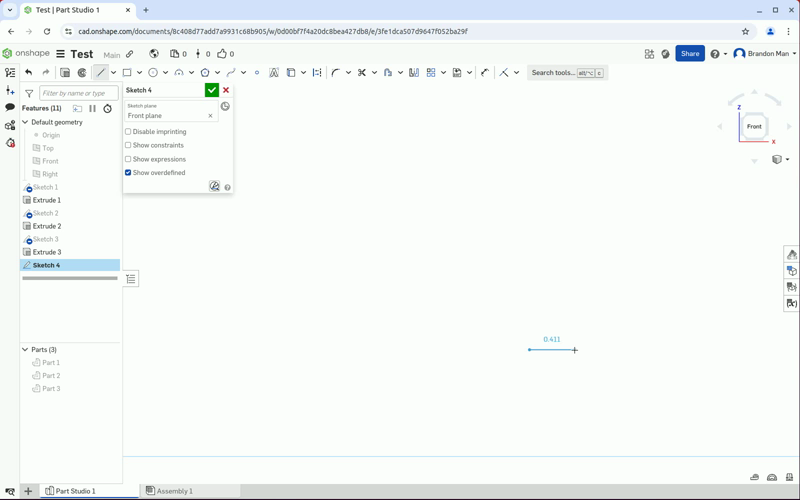
click(574, 349)
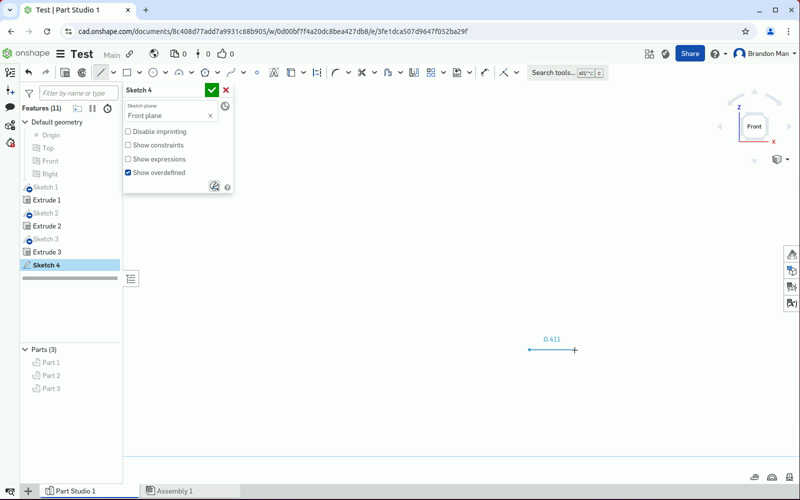
scroll(-6)
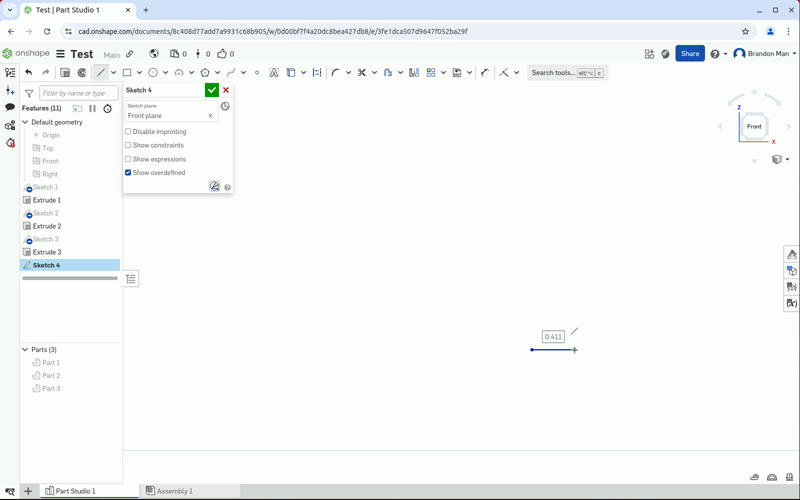
scroll(-6)
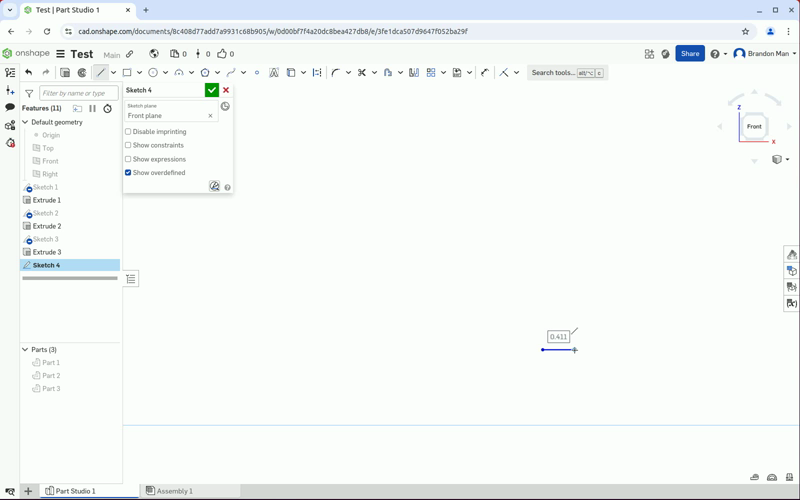
scroll(-6)
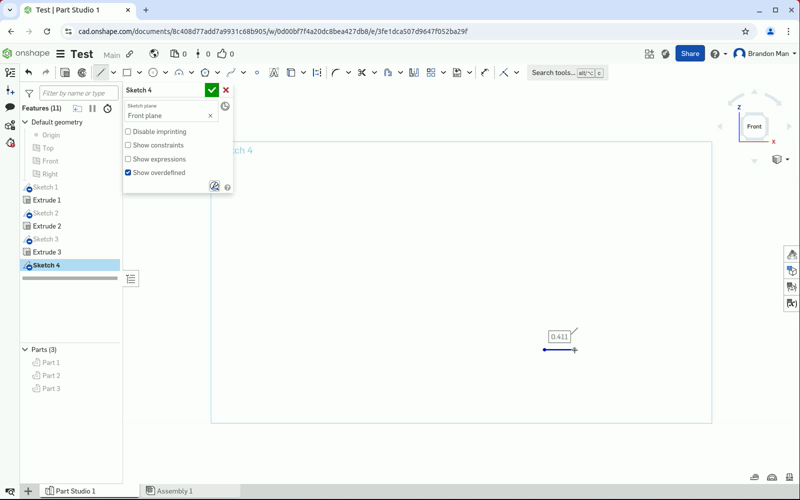
scroll(-6)
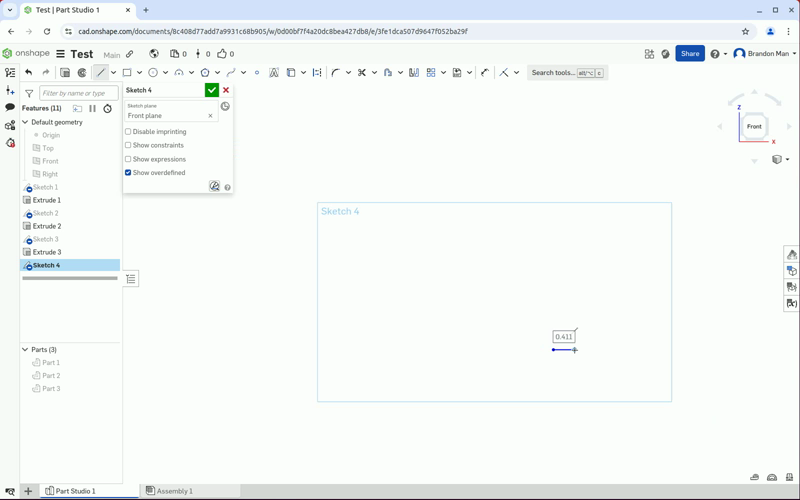
scroll(-6)
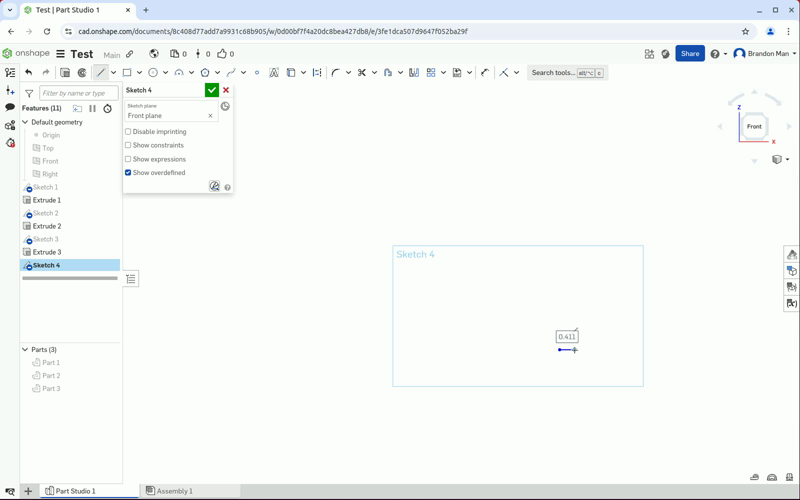
scroll(-6)
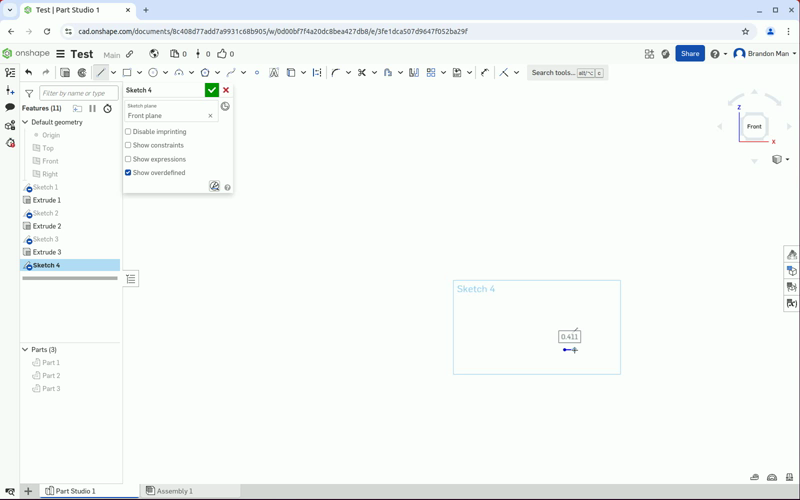
scroll(-6)
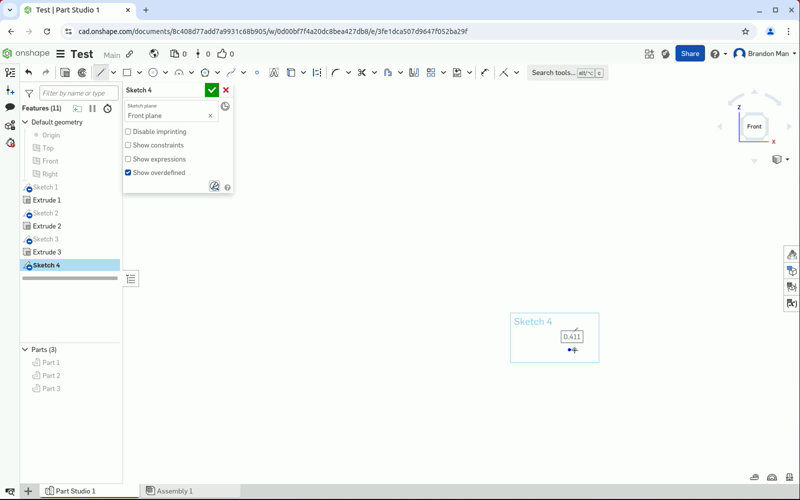
key_up(shift)
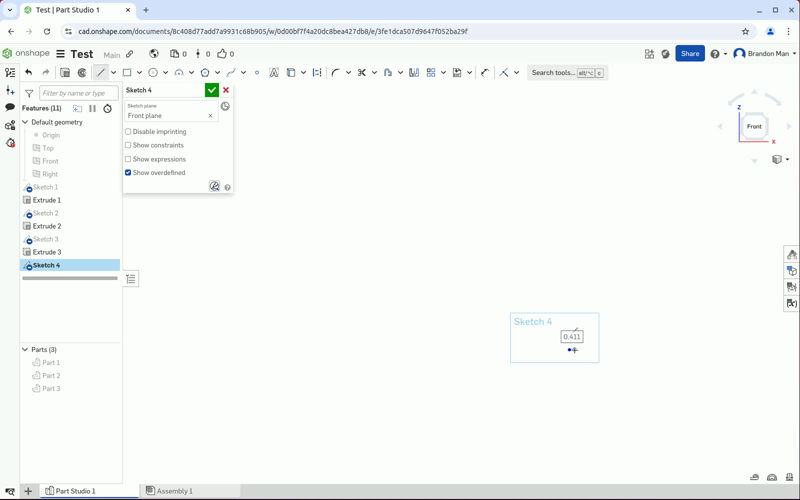
key_down(shift)
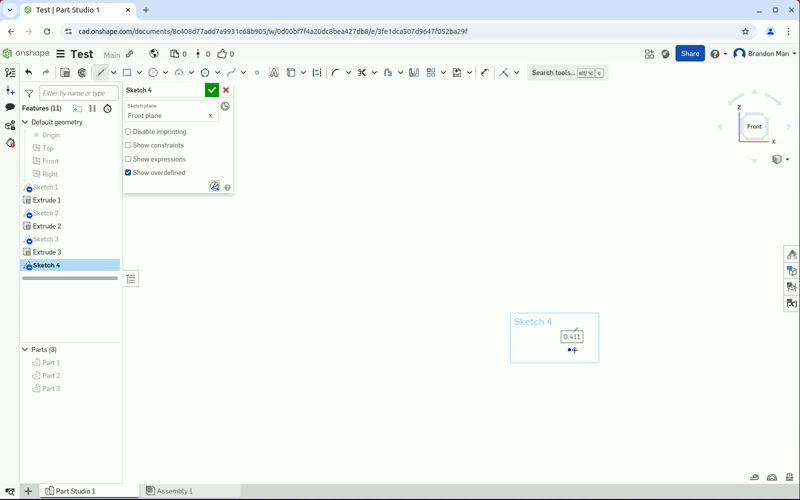
mouse_move(589, 349)
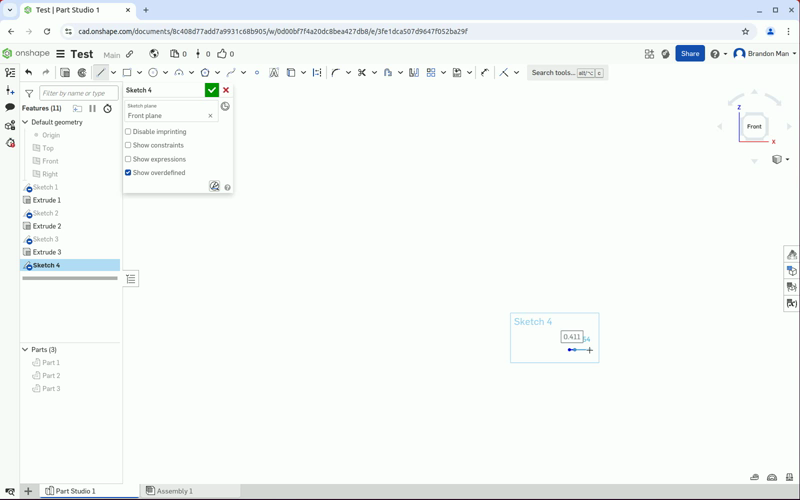
mouse_move(574, 346)
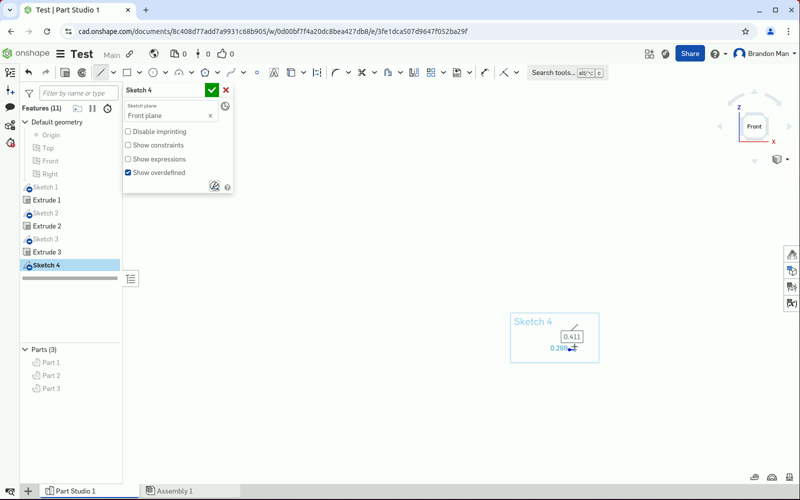
scroll(6)
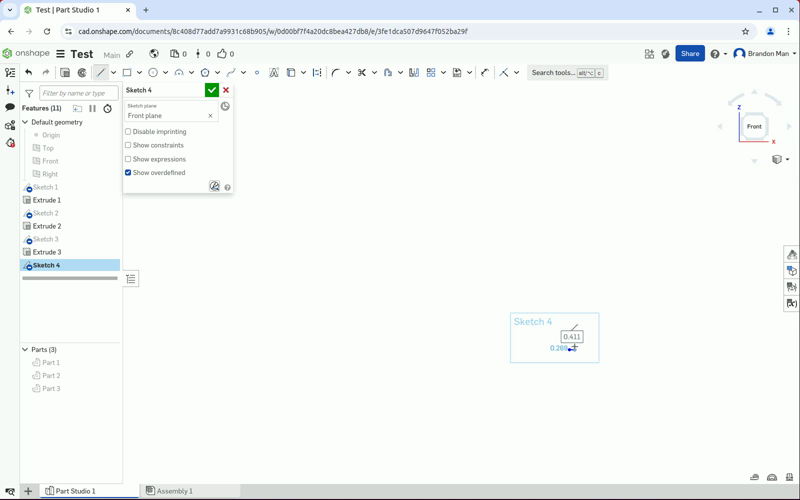
scroll(6)
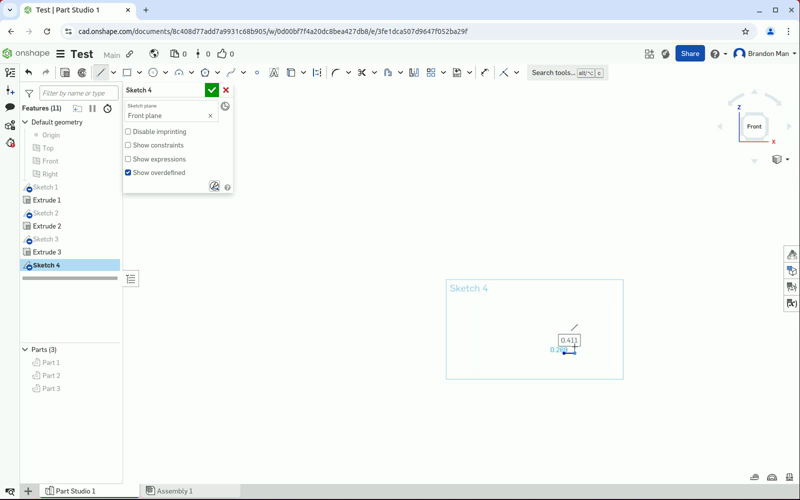
scroll(6)
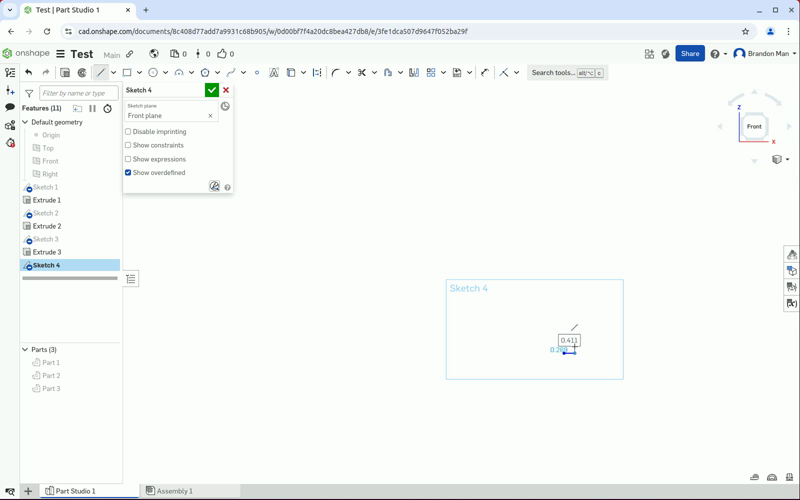
scroll(6)
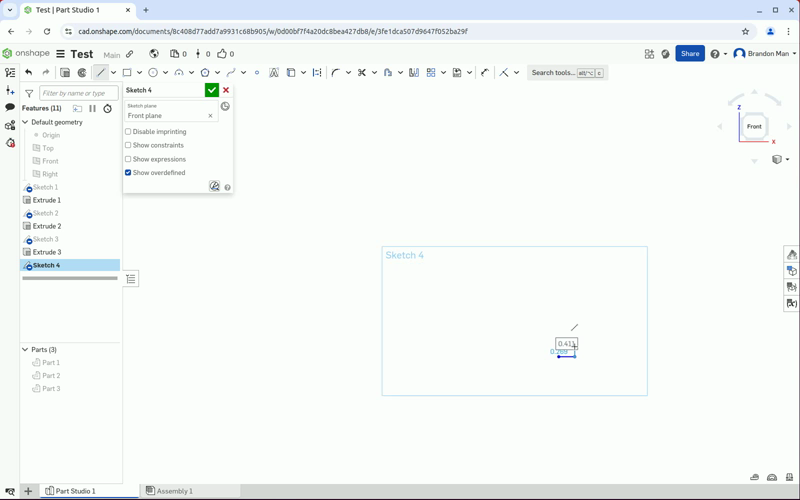
scroll(6)
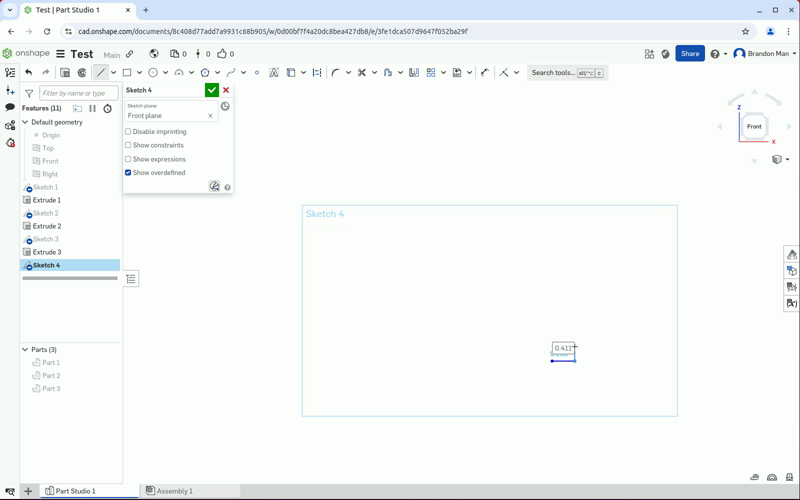
scroll(6)
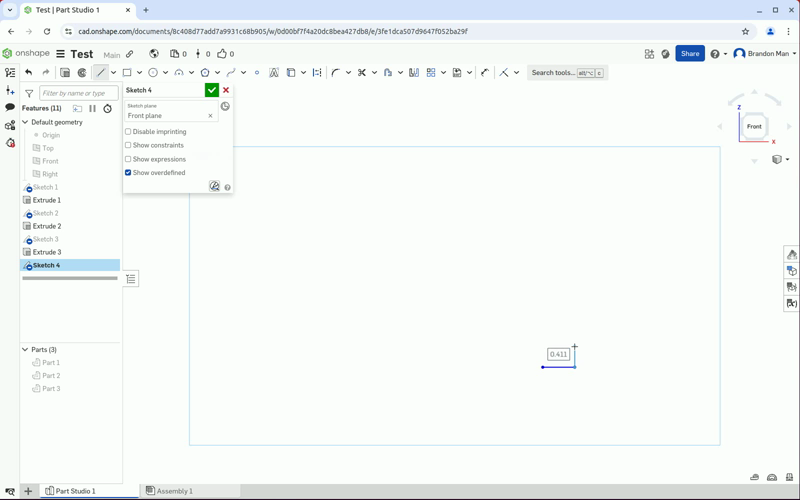
scroll(6)
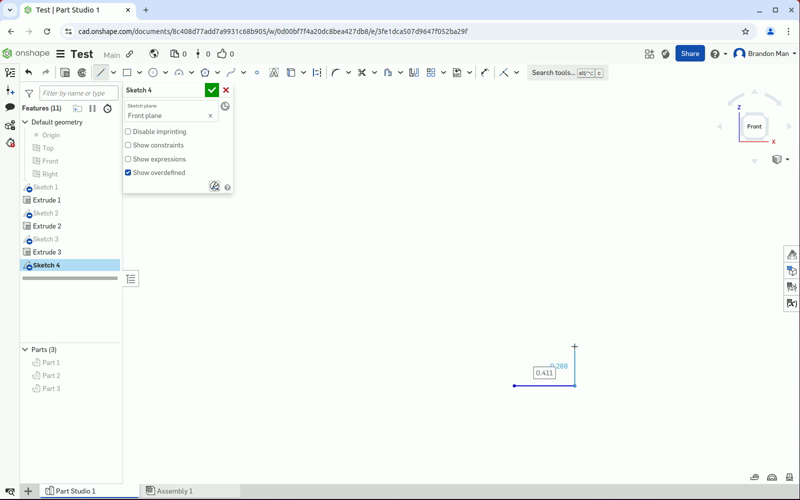
click(574, 346)
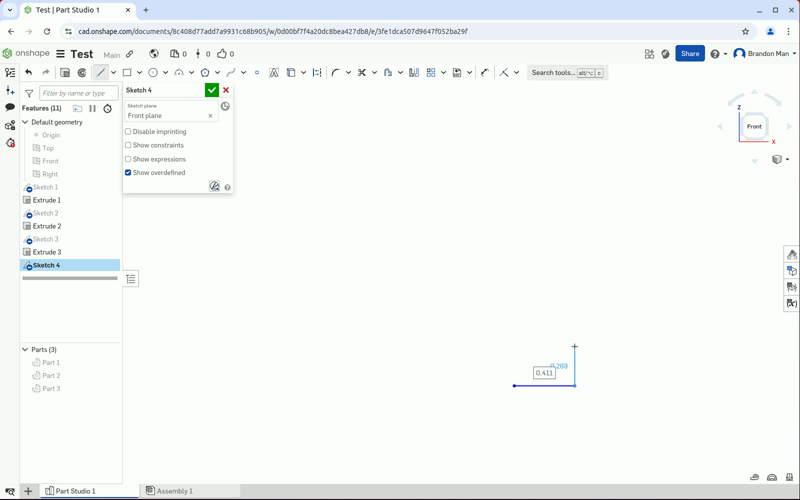
scroll(-6)
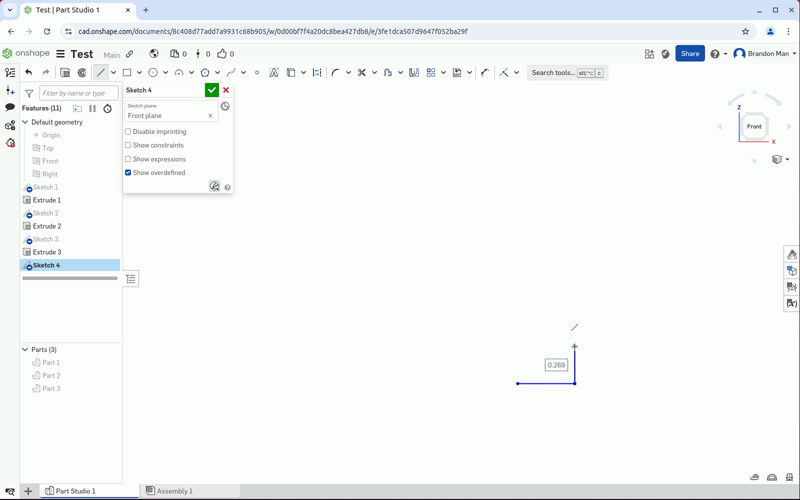
scroll(-6)
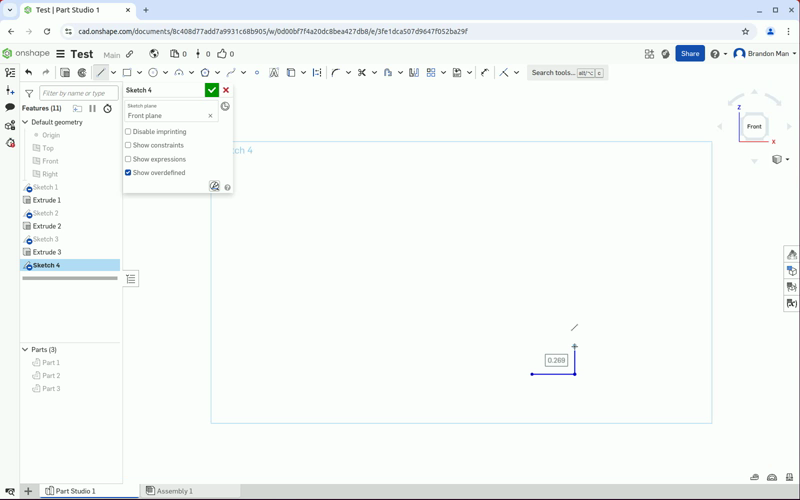
scroll(-6)
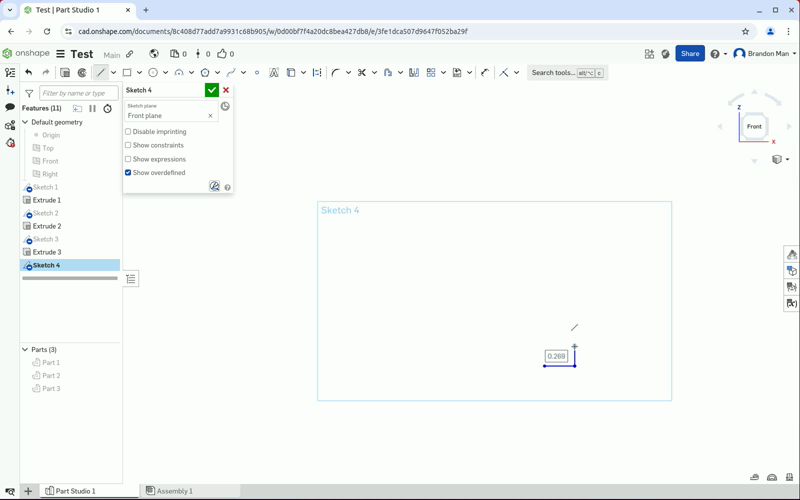
scroll(-6)
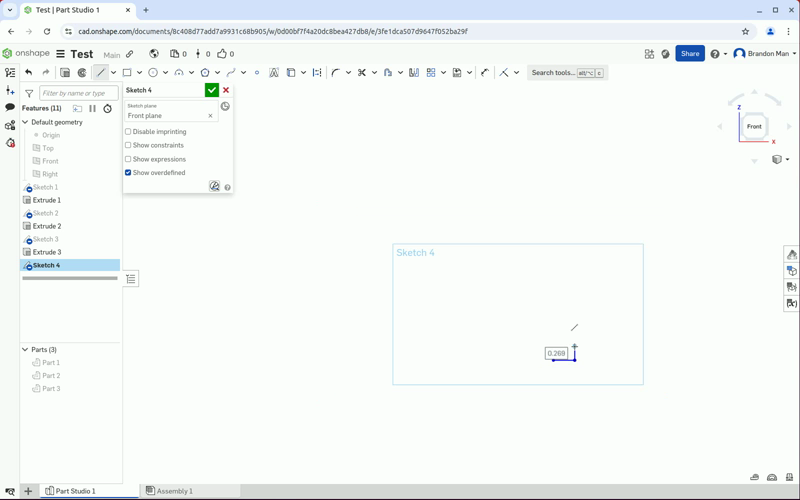
scroll(-6)
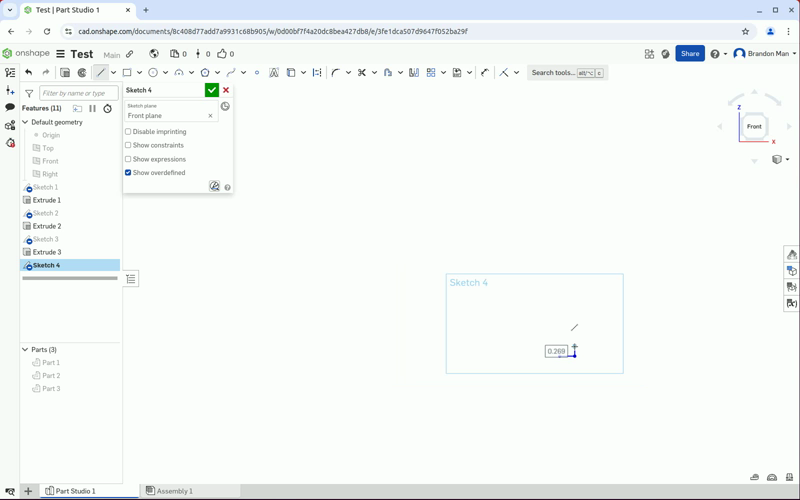
scroll(-6)
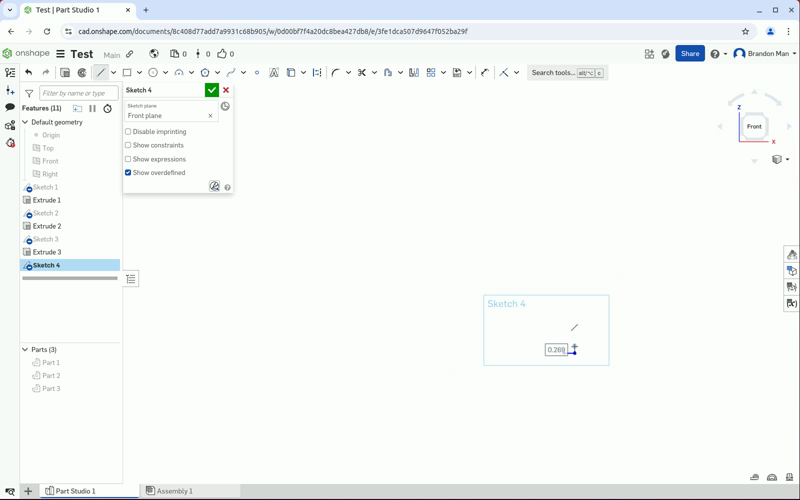
scroll(-6)
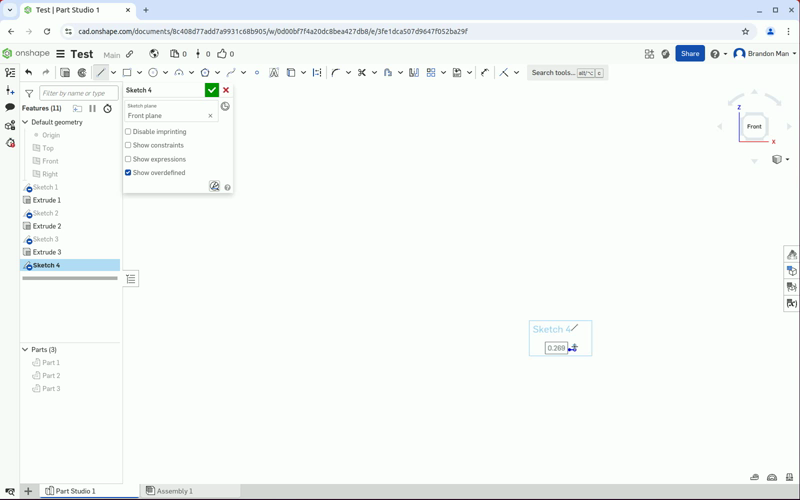
key_up(shift)
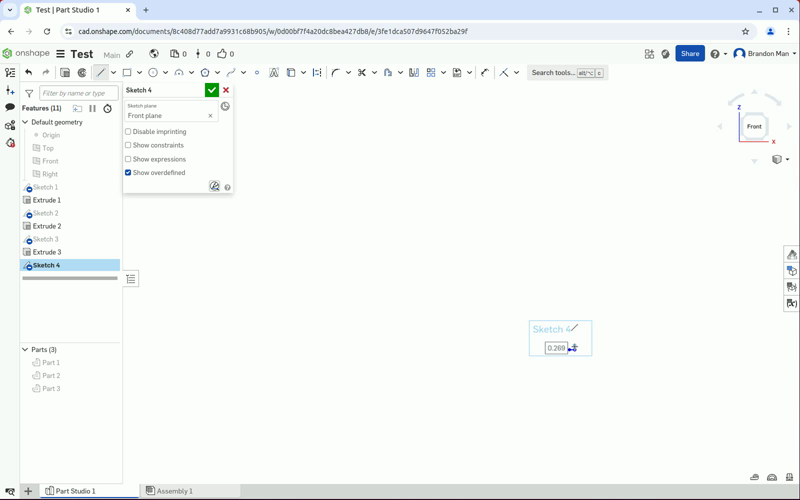
key_down(shift)
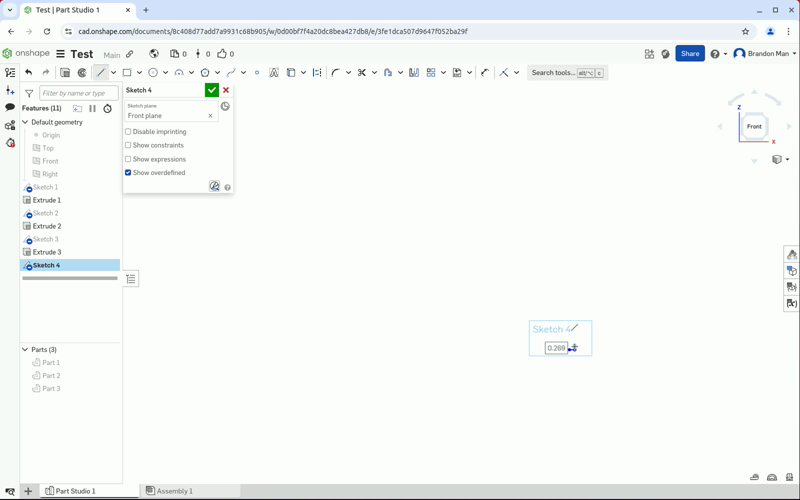
mouse_move(589, 346)
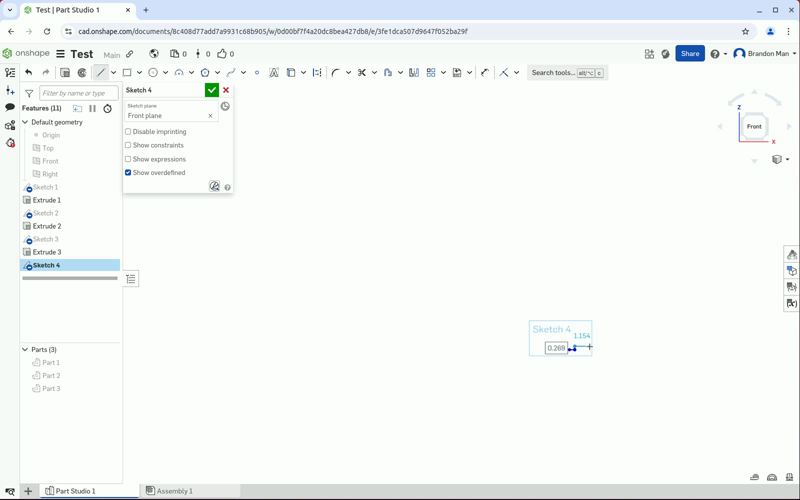
mouse_move(570, 346)
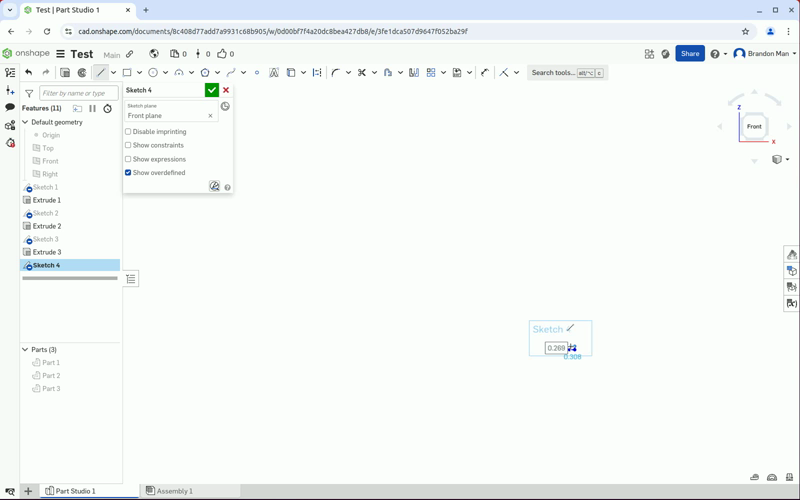
scroll(6)
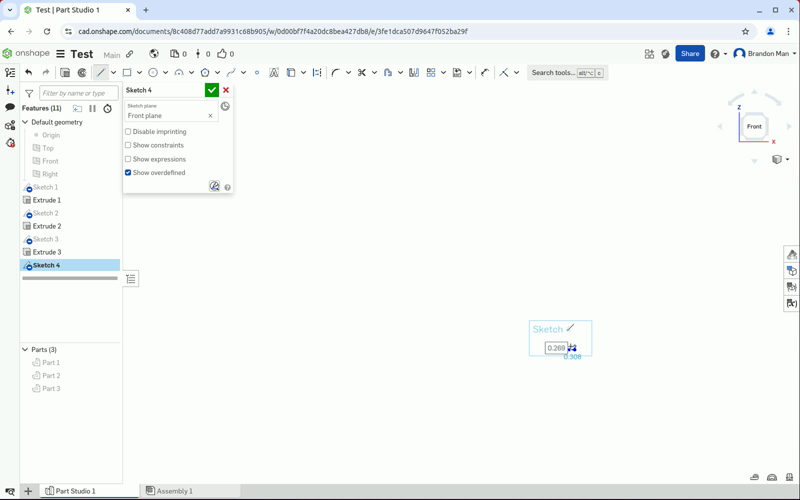
scroll(6)
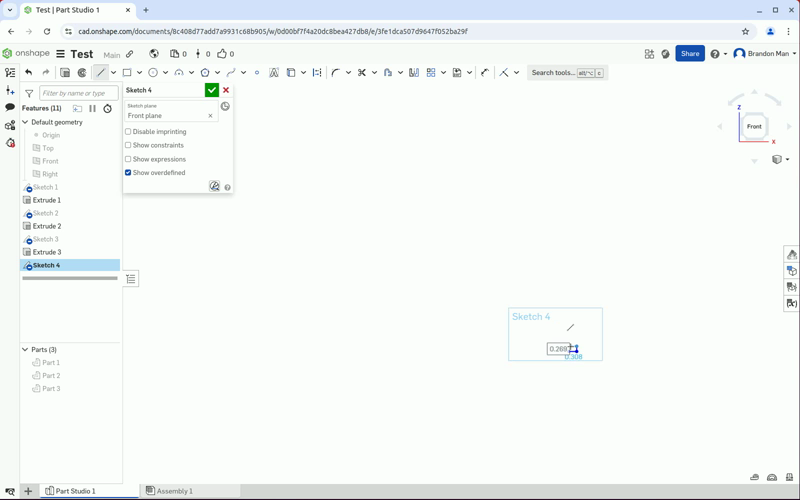
scroll(6)
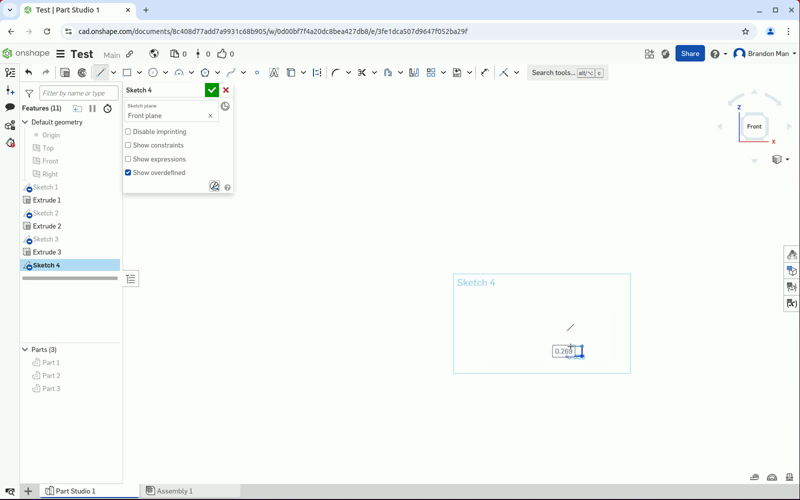
scroll(6)
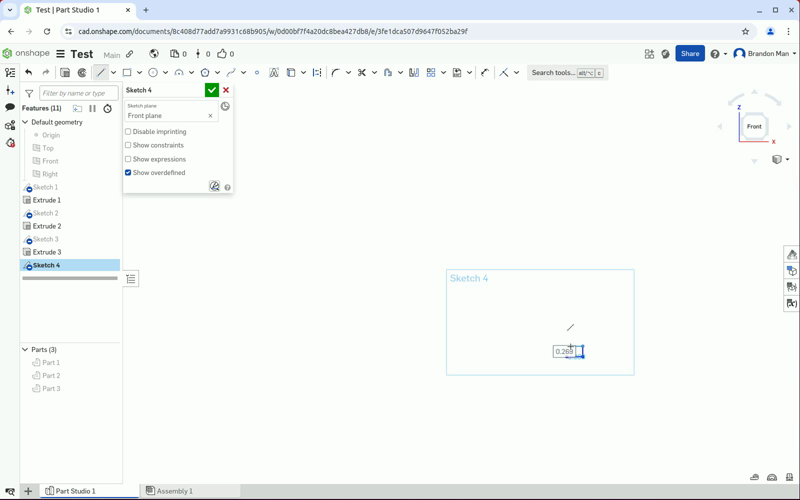
scroll(6)
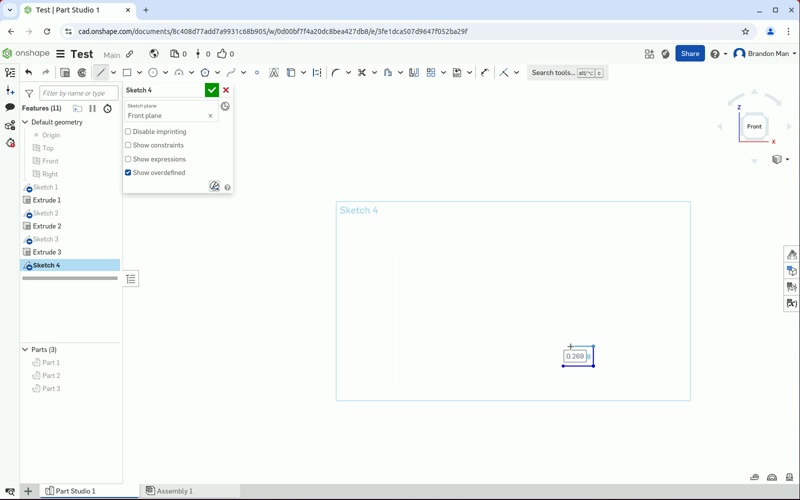
scroll(6)
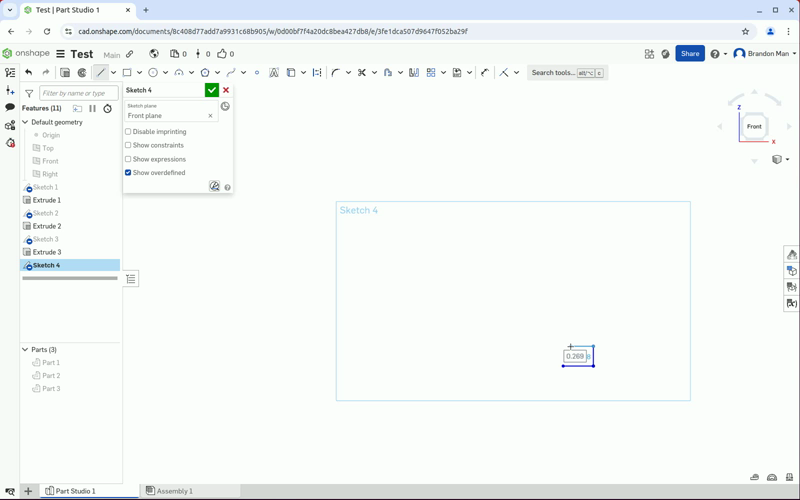
scroll(6)
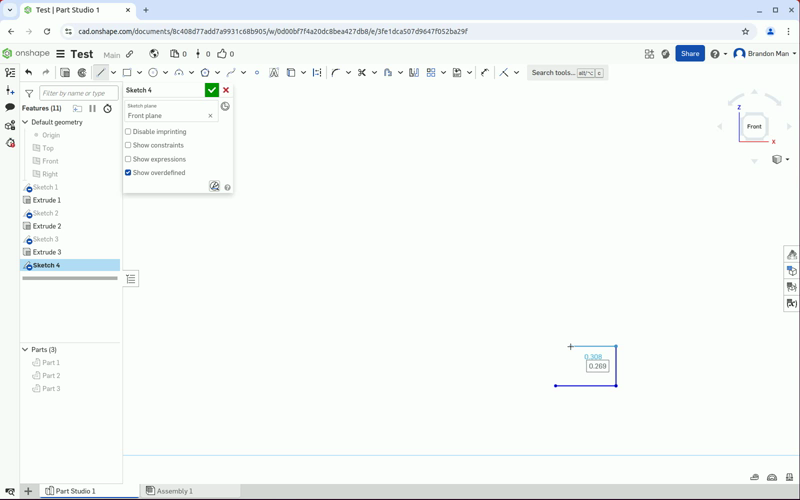
click(570, 346)
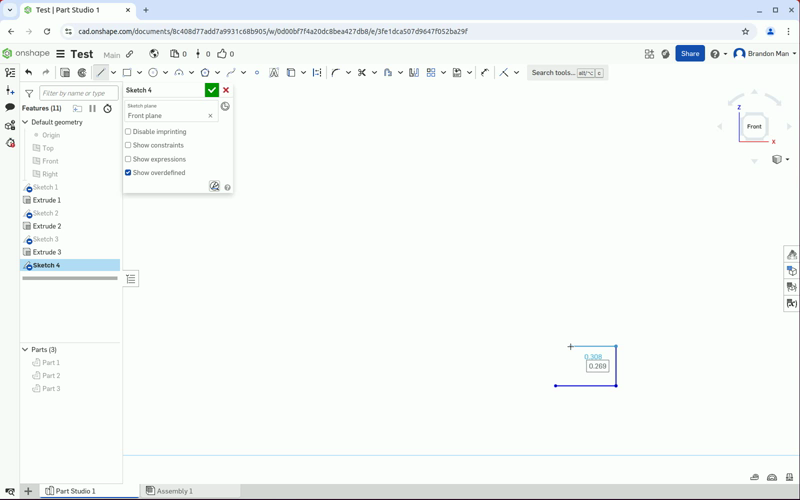
scroll(-6)
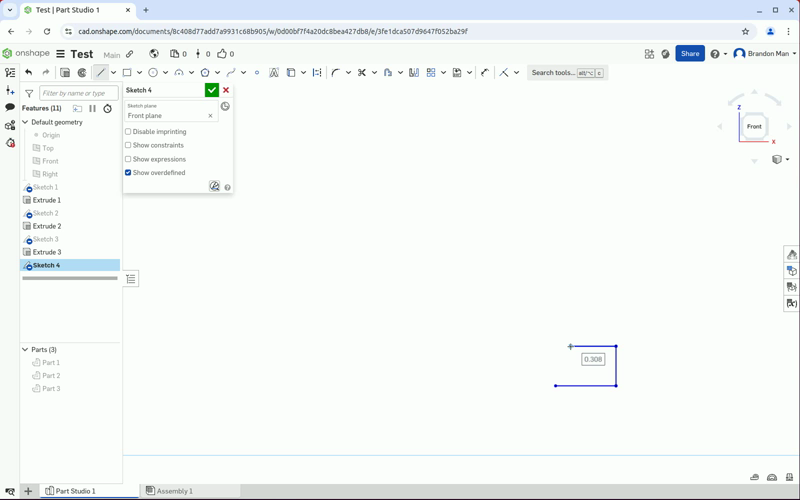
scroll(-6)
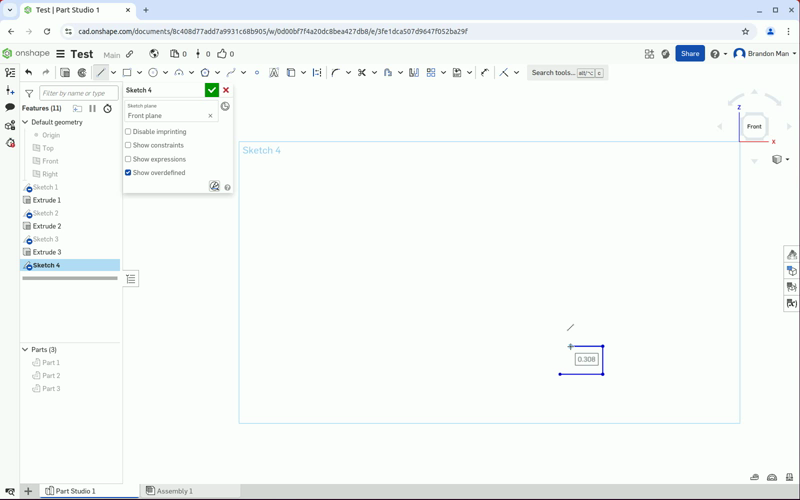
scroll(-6)
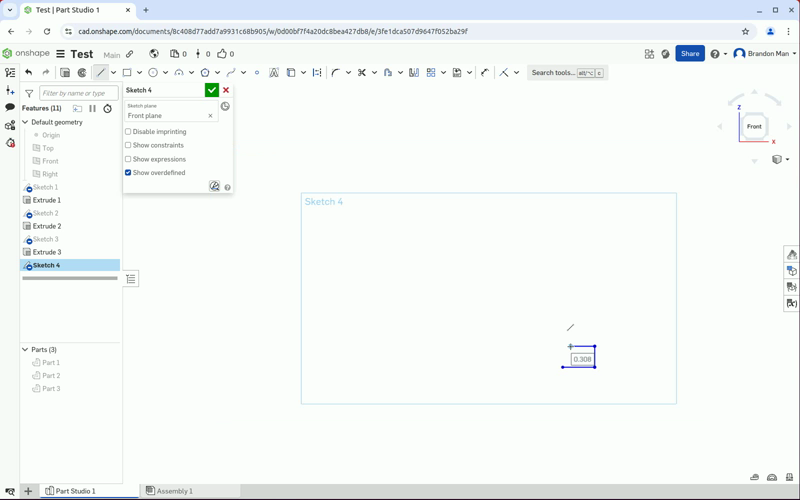
scroll(-6)
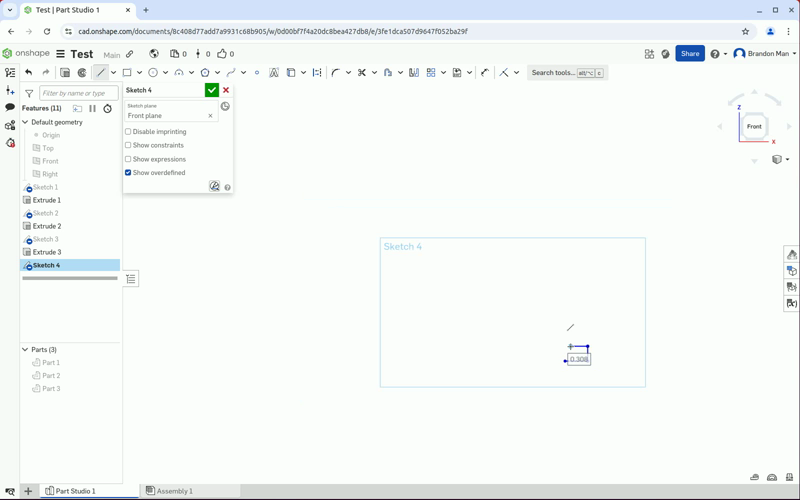
scroll(-6)
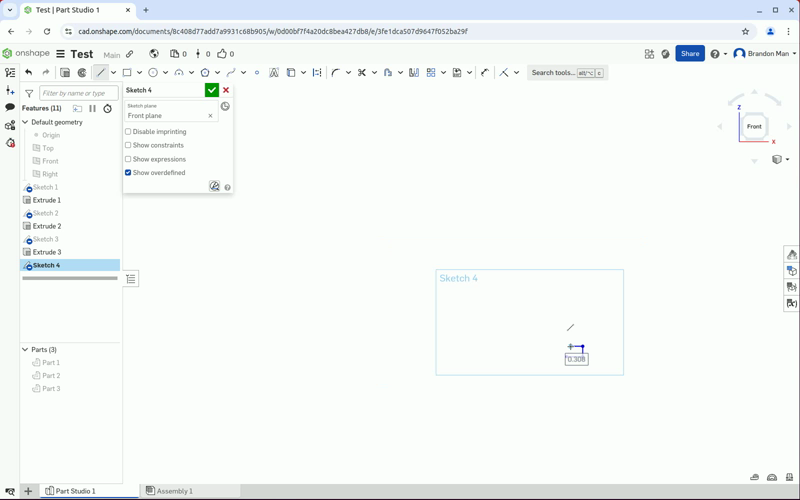
scroll(-6)
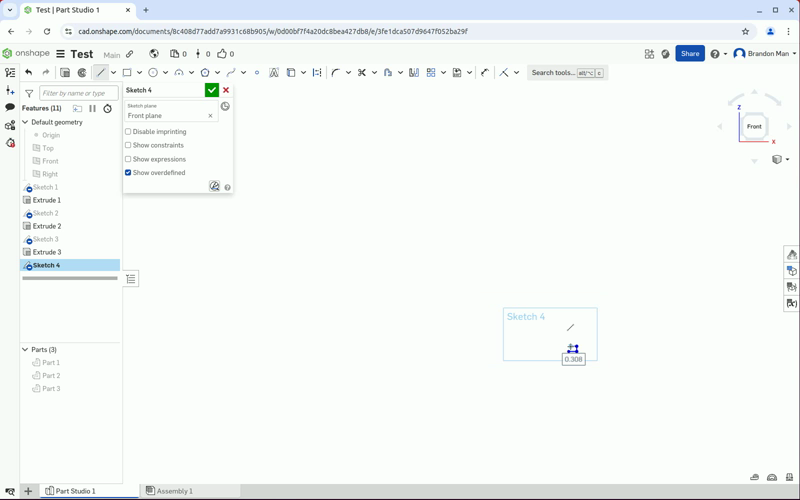
scroll(-6)
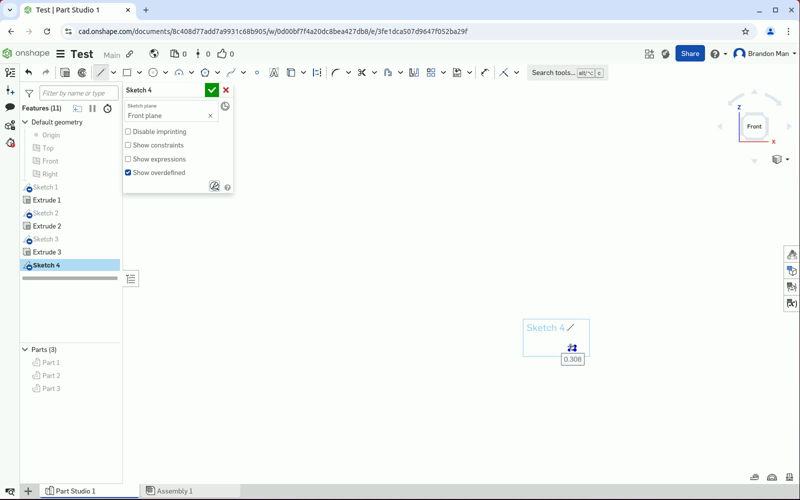
key_up(shift)
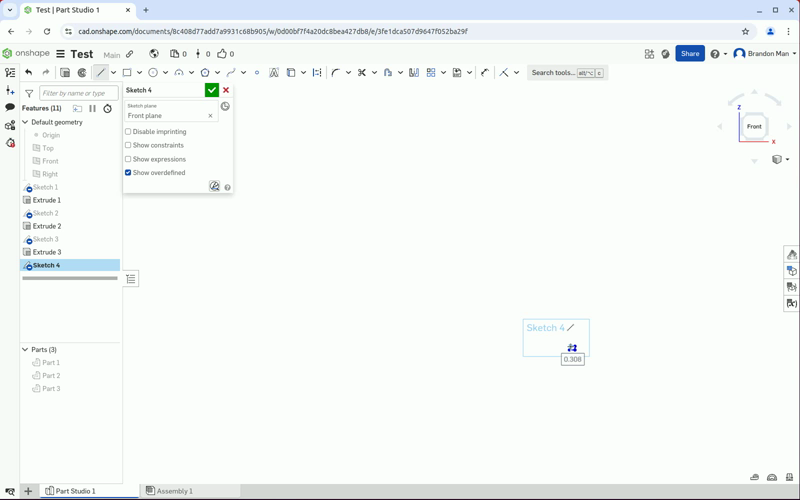
mouse_move(589, 346)
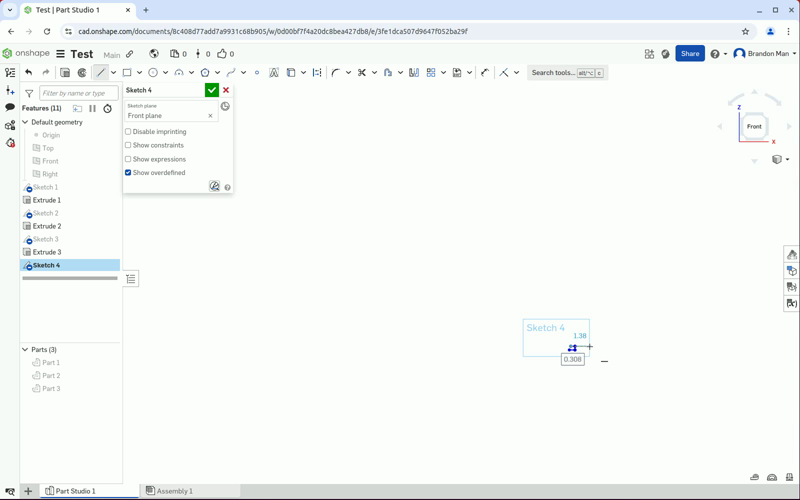
key_down(shift)
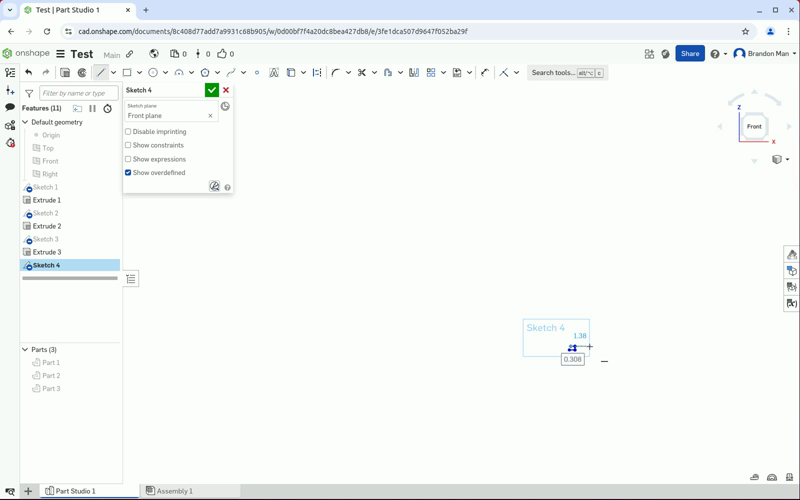
mouse_move(570, 349)
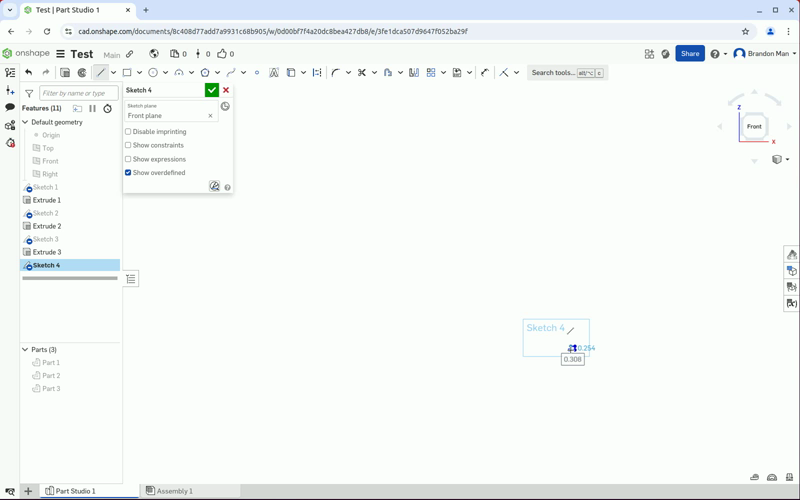
scroll(6)
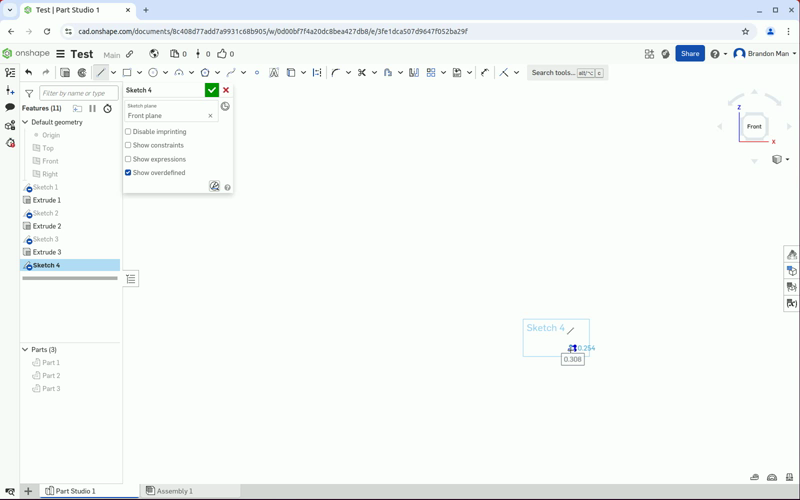
scroll(6)
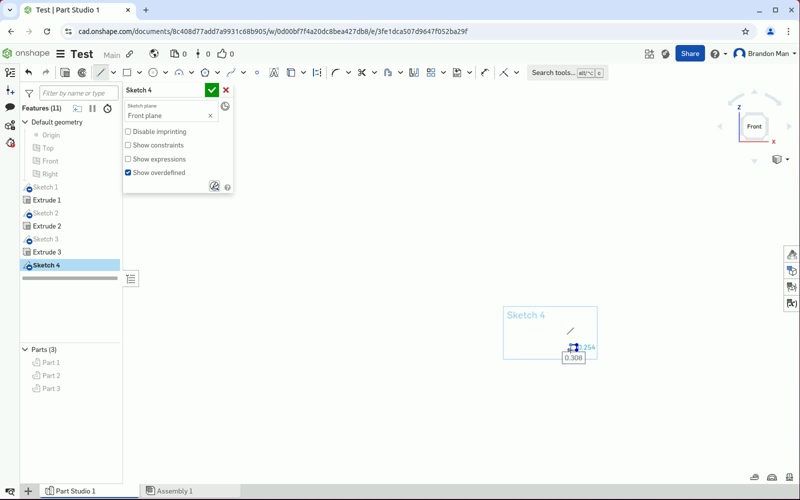
scroll(6)
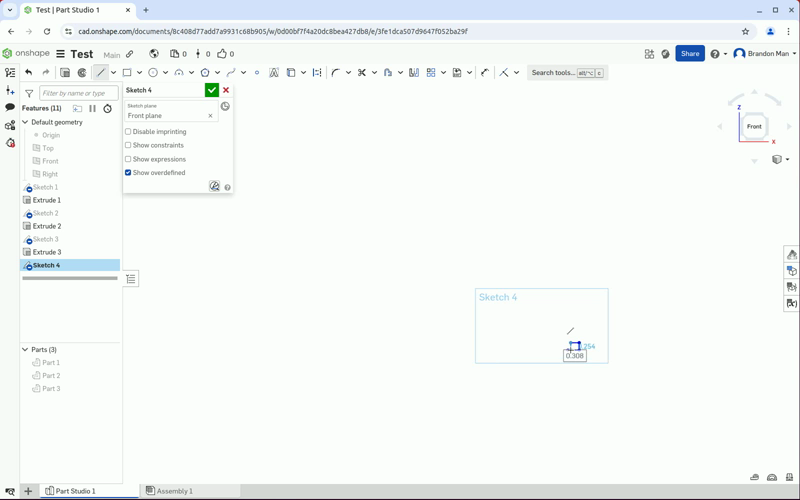
scroll(6)
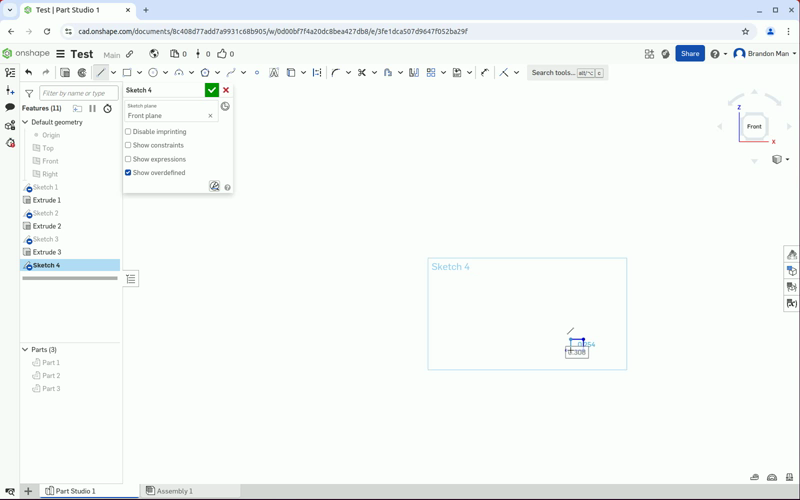
scroll(6)
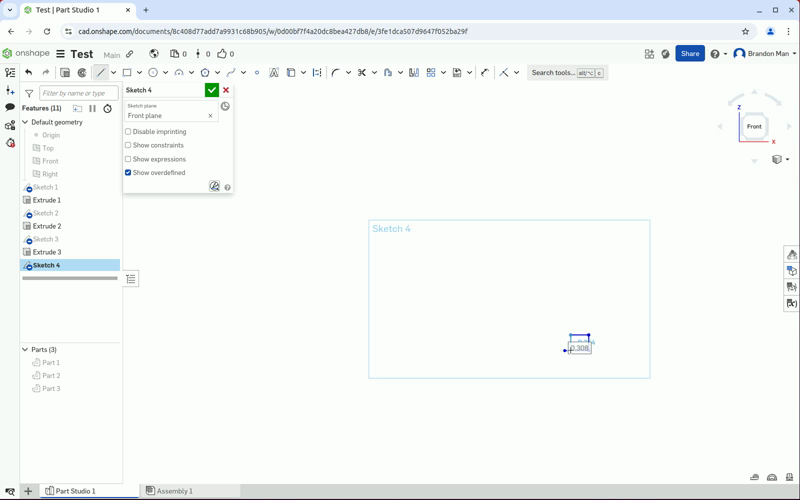
scroll(6)
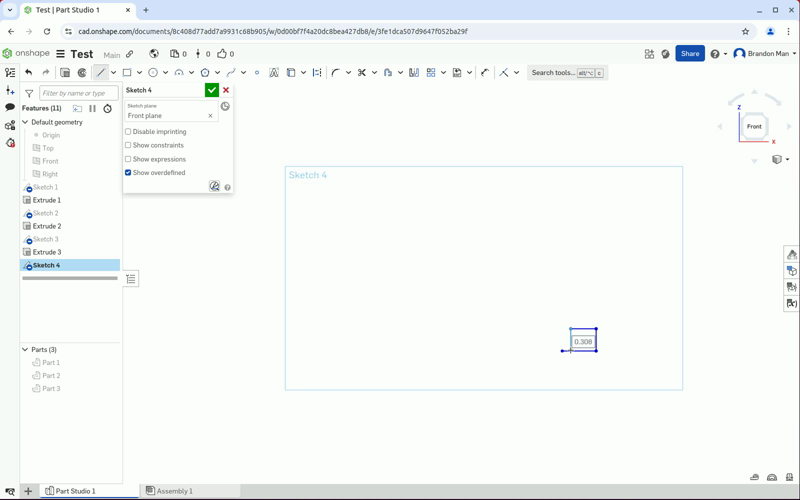
scroll(6)
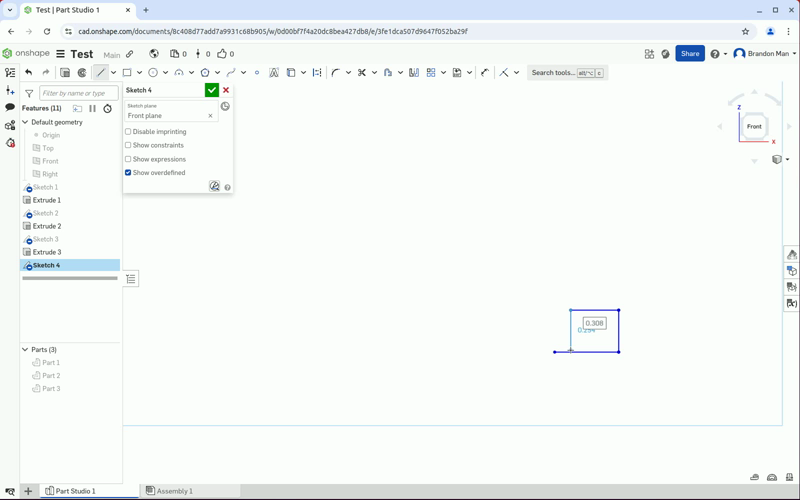
key_up(shift)
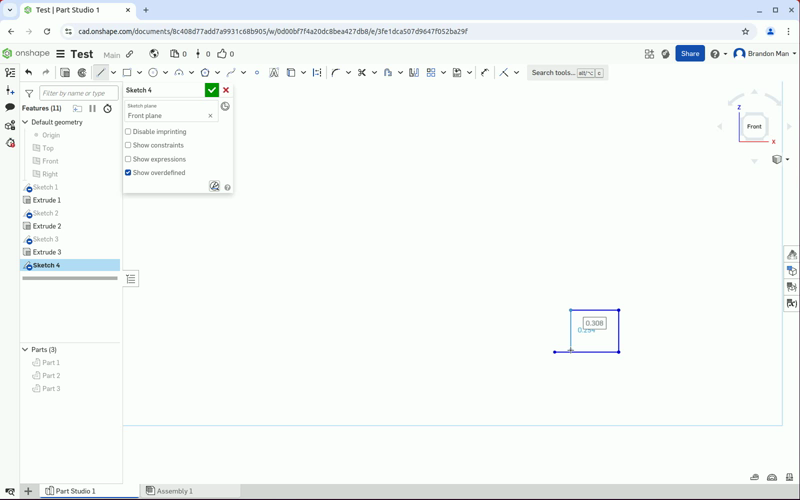
click(570, 349)
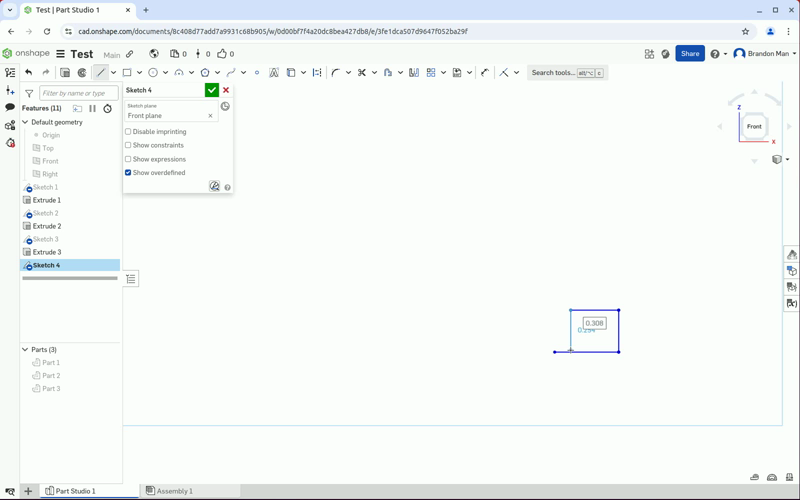
scroll(-6)
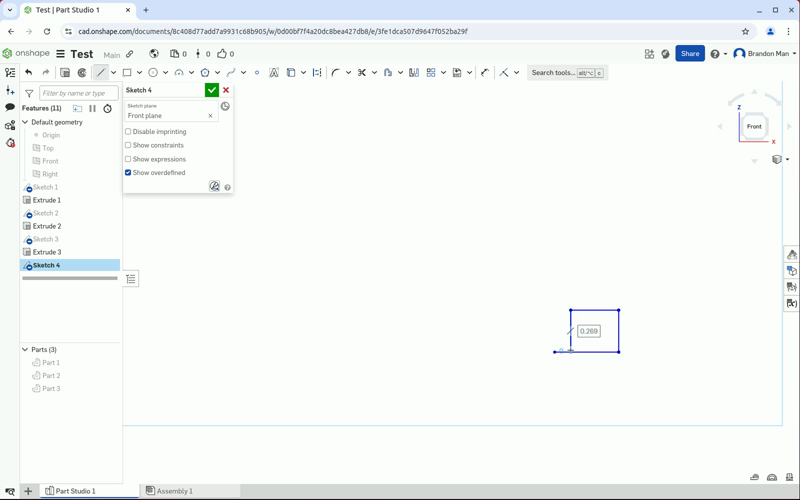
scroll(-6)
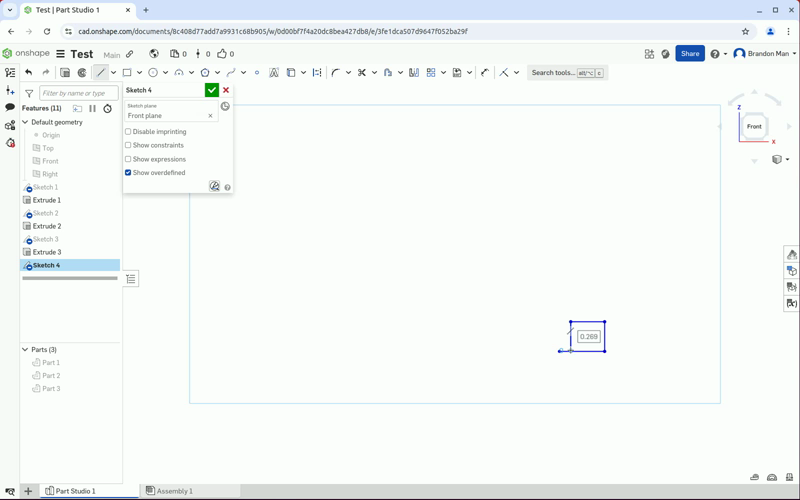
scroll(-6)
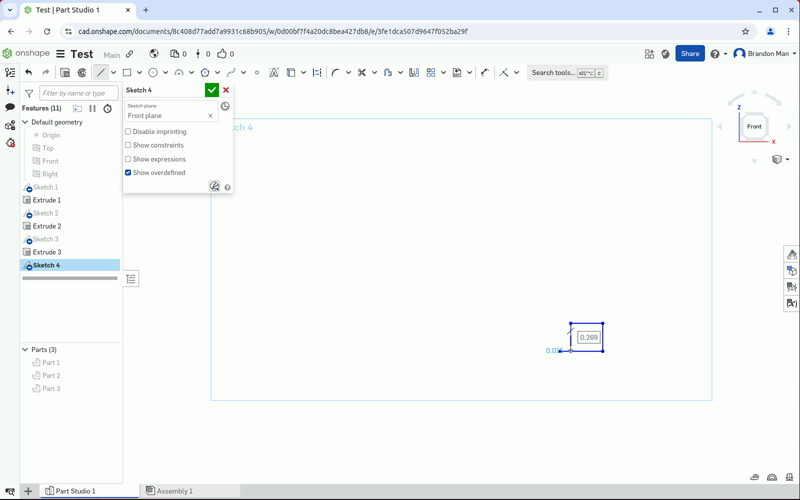
scroll(-6)
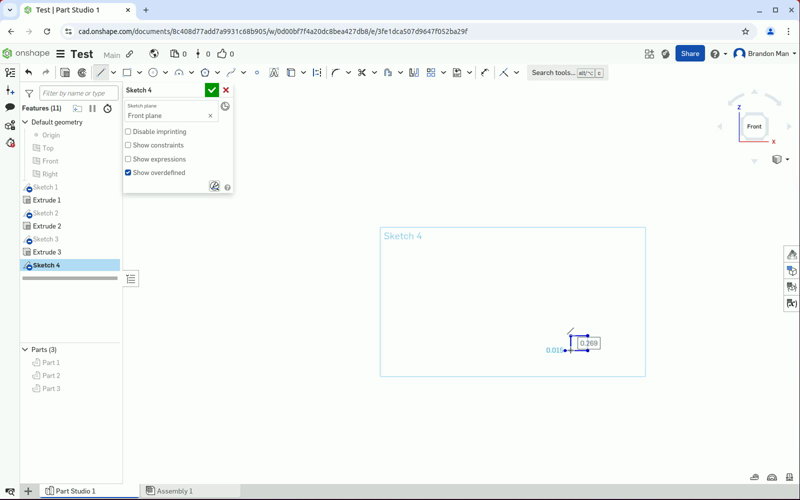
scroll(-6)
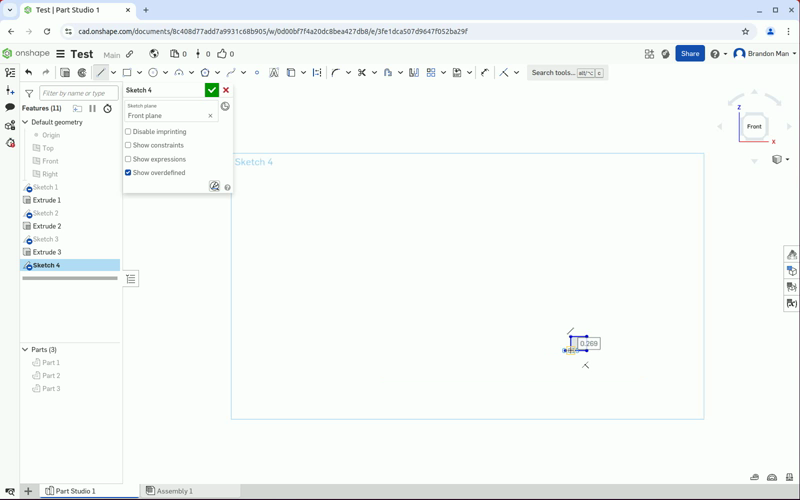
scroll(-6)
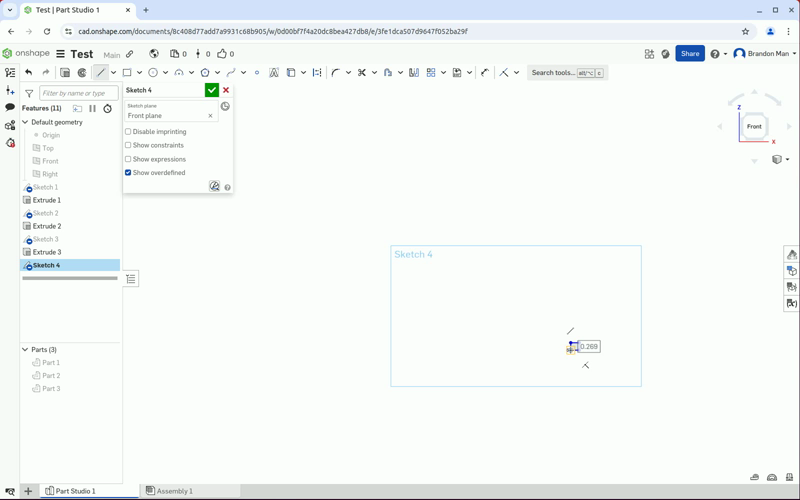
scroll(-6)
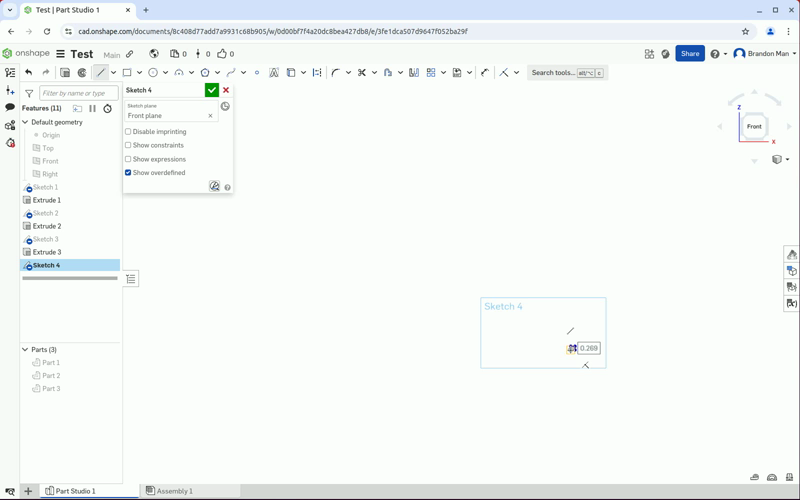
key(esc)
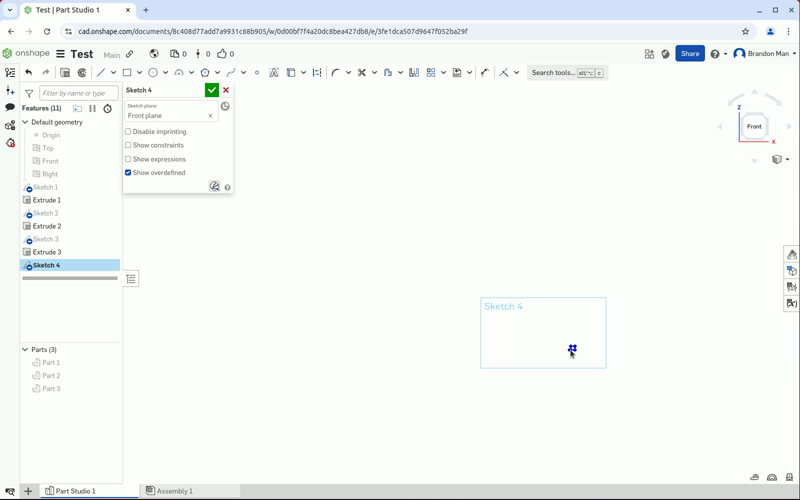
mouse_move(574, 346)
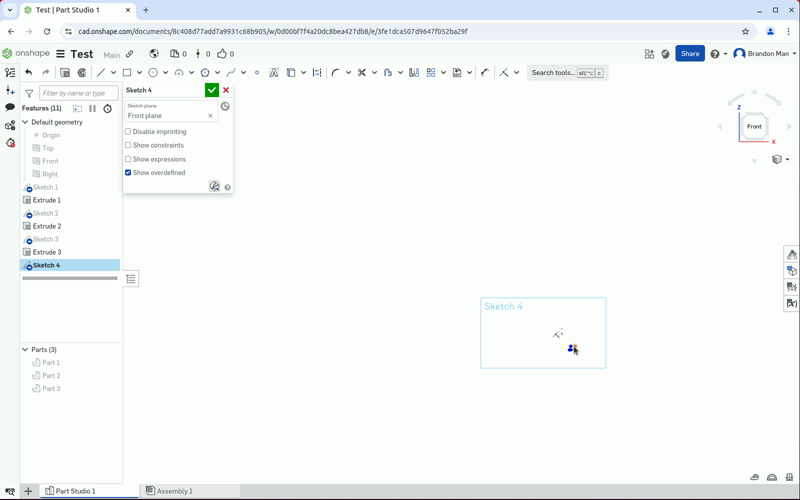
scroll(6)
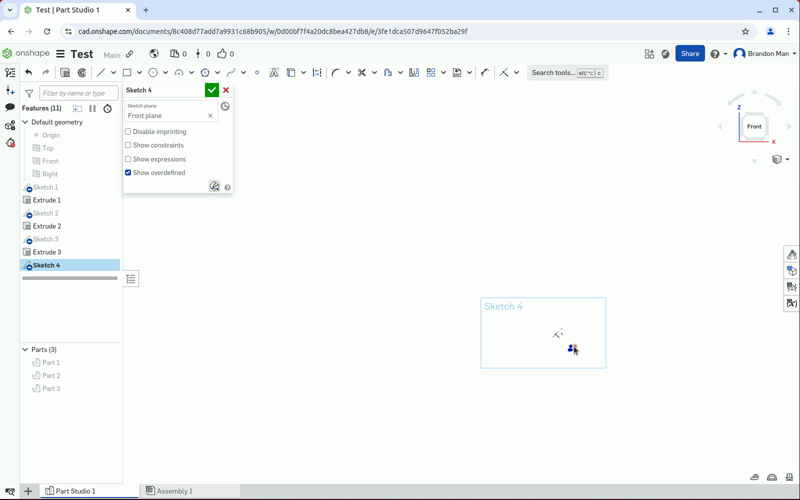
scroll(6)
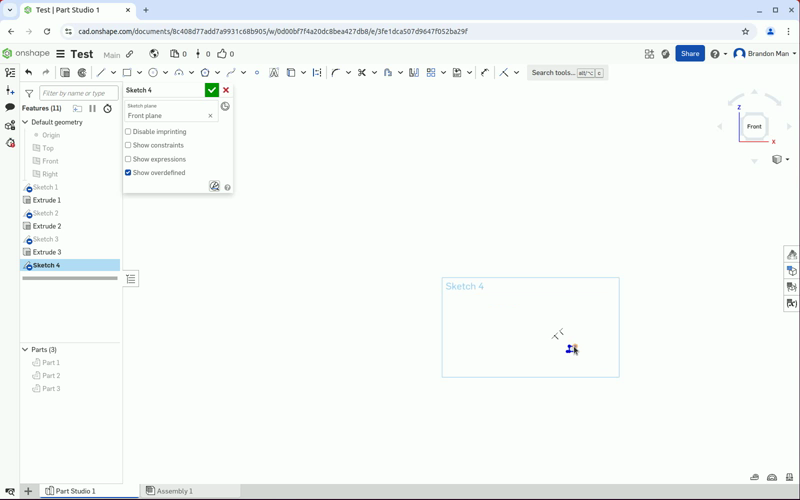
scroll(6)
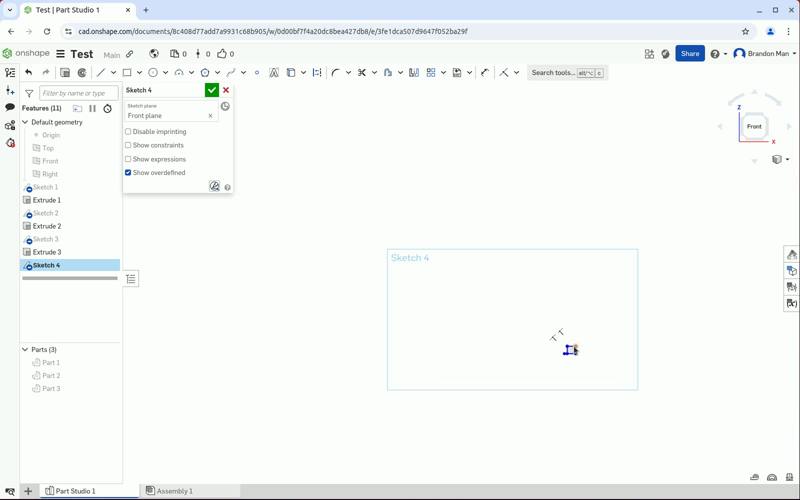
scroll(6)
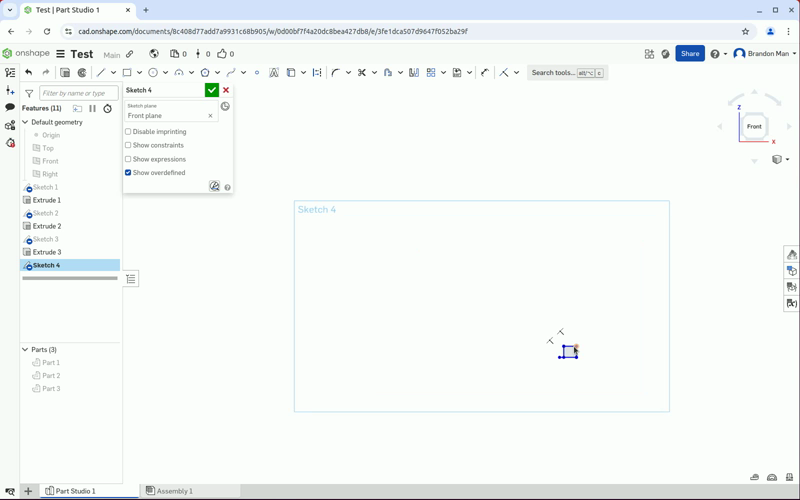
scroll(6)
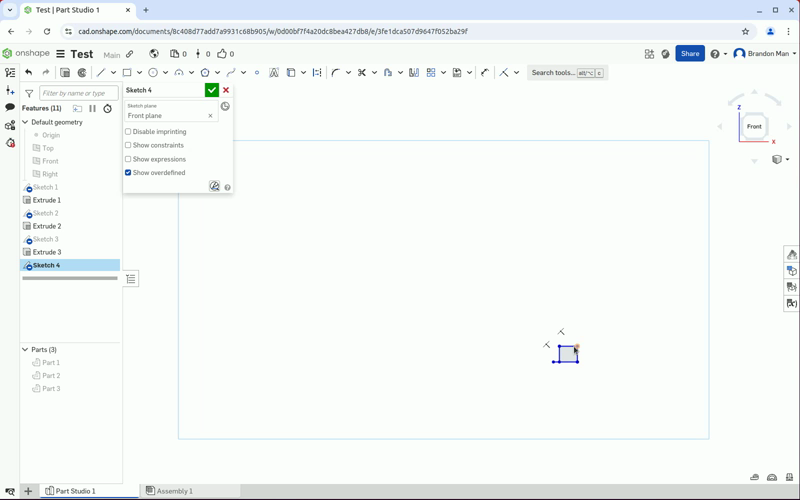
scroll(6)
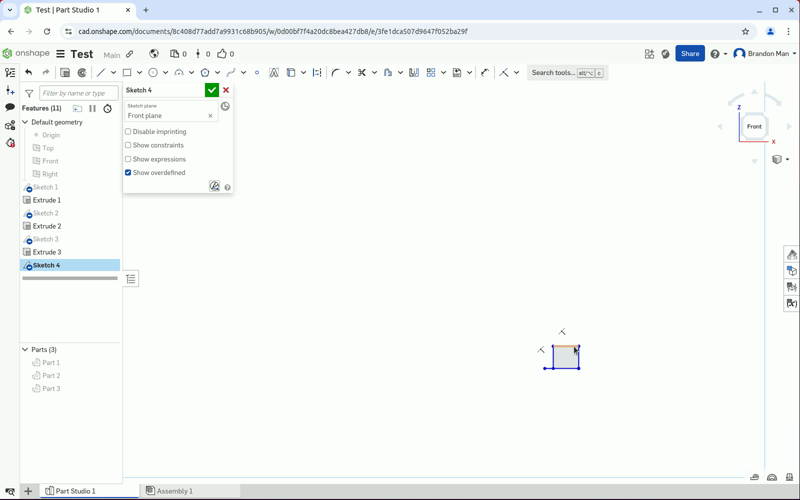
scroll(6)
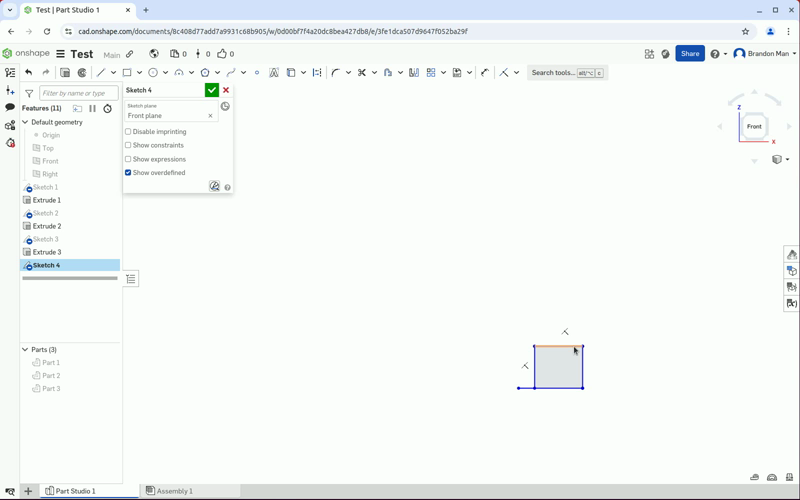
click(574, 346)
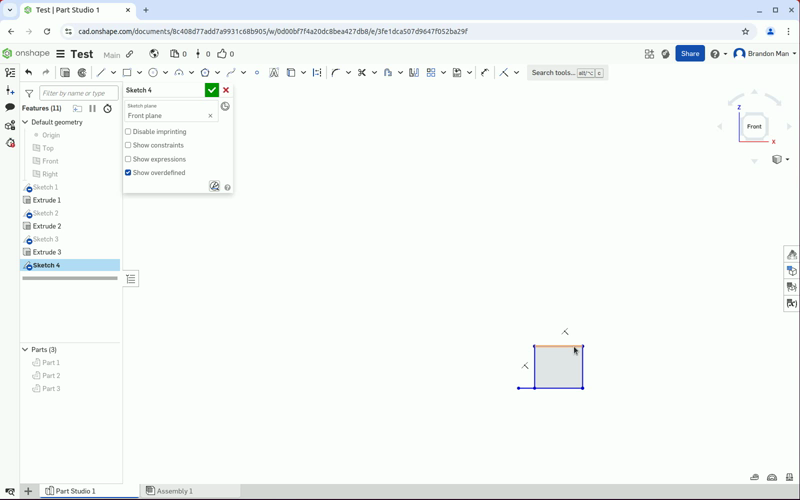
scroll(-6)
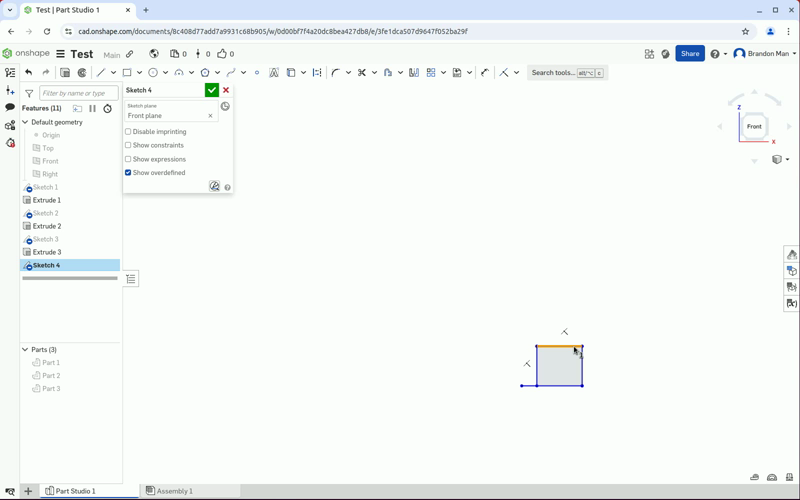
scroll(-6)
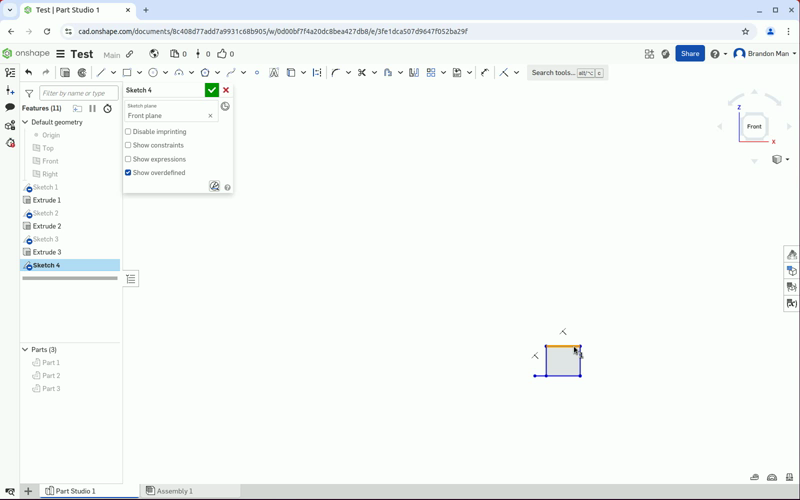
scroll(-6)
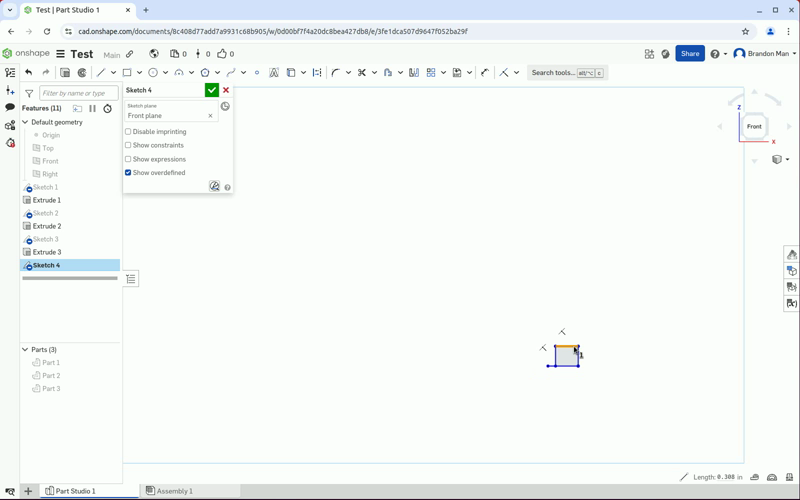
scroll(-6)
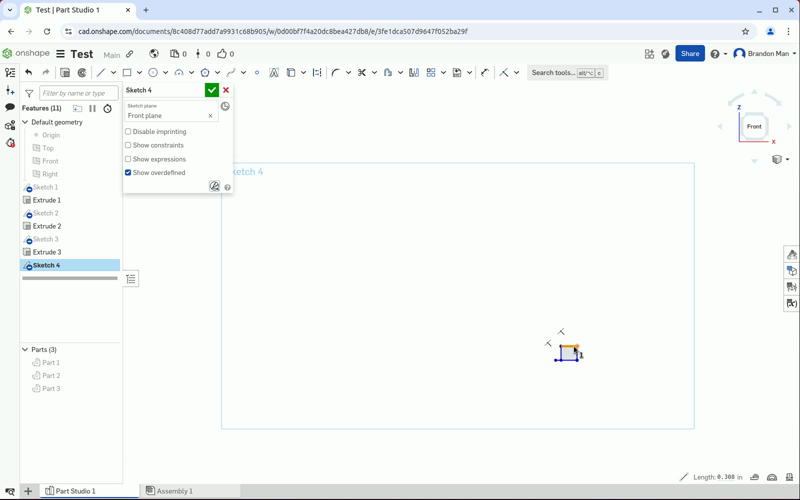
scroll(-6)
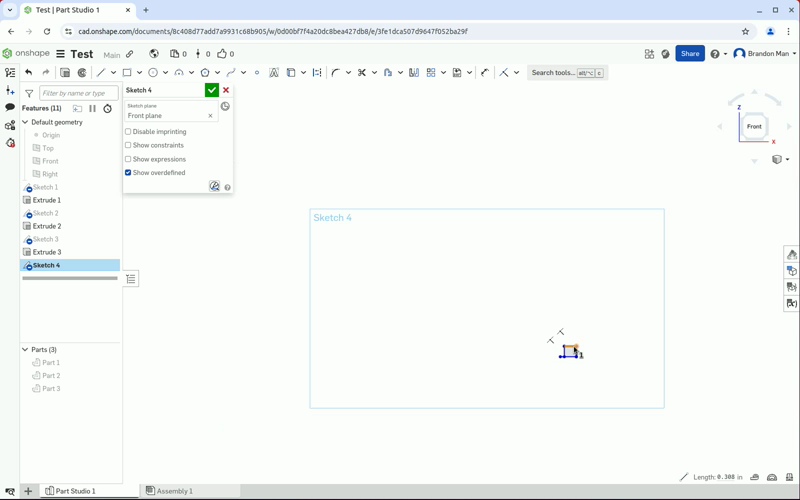
scroll(-6)
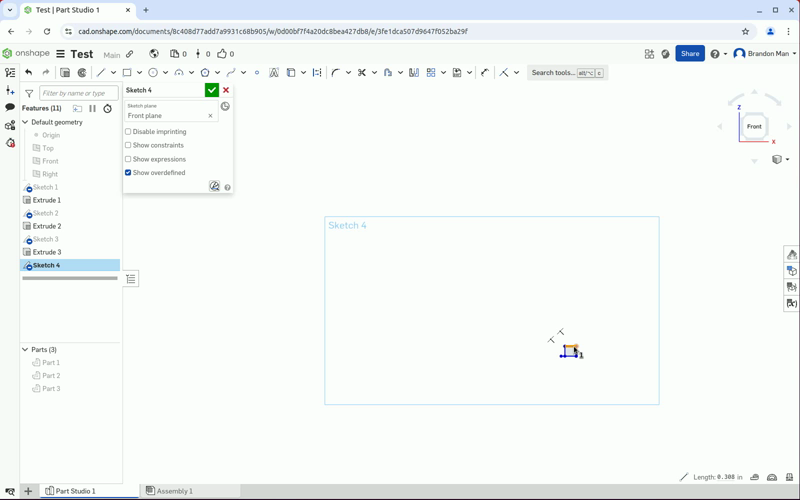
scroll(-6)
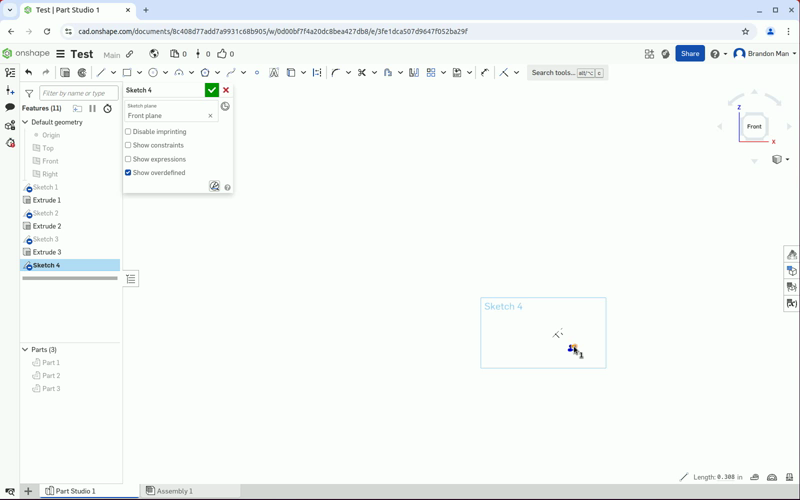
mouse_move(73, 352)
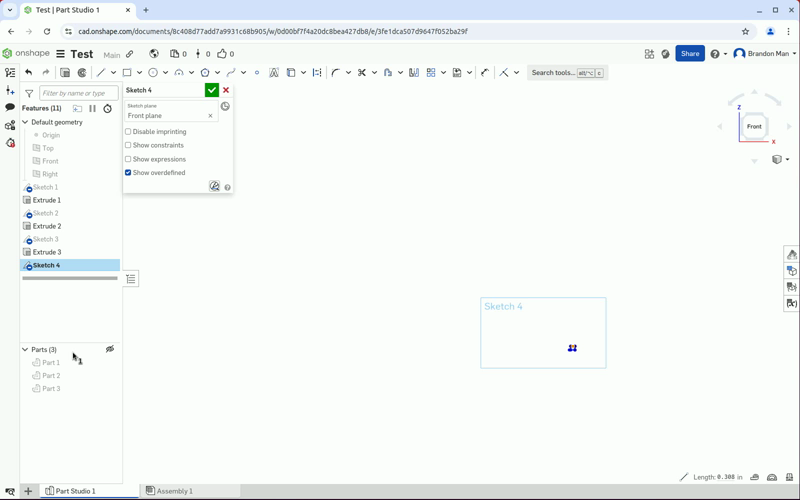
key(shift+y)
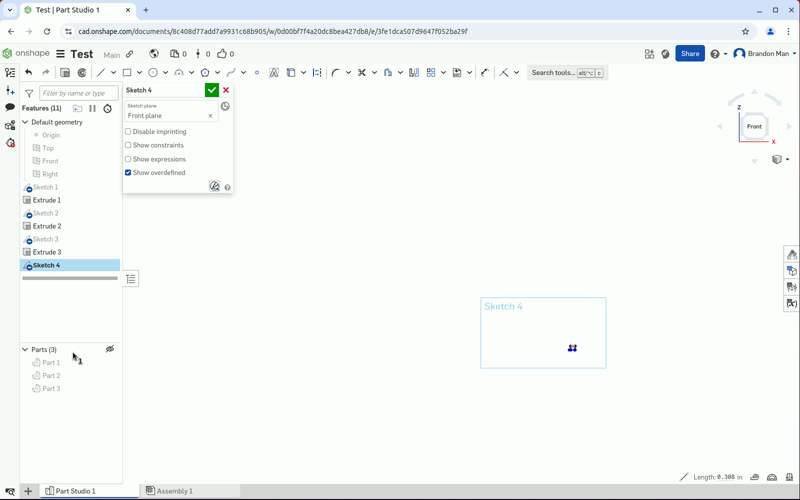
key(shift+e)
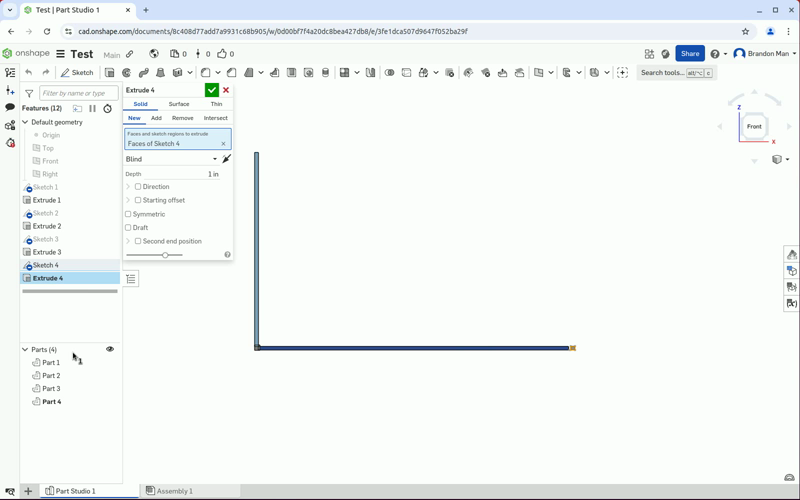
mouse_move(143, 106)
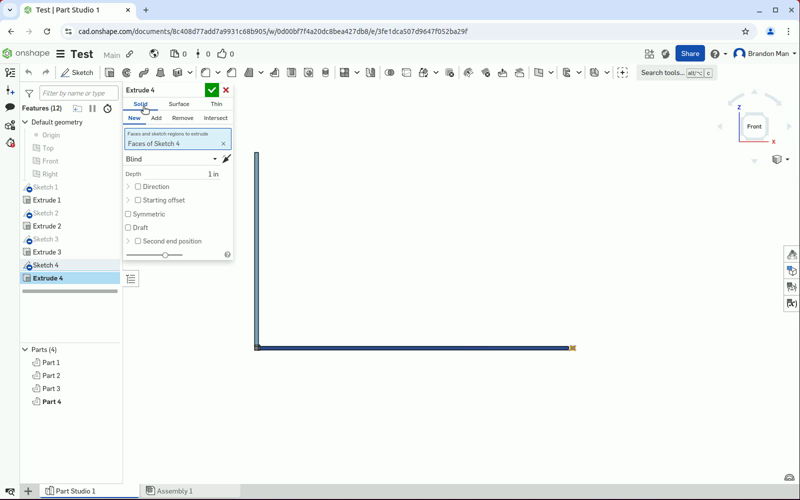
click(143, 106)
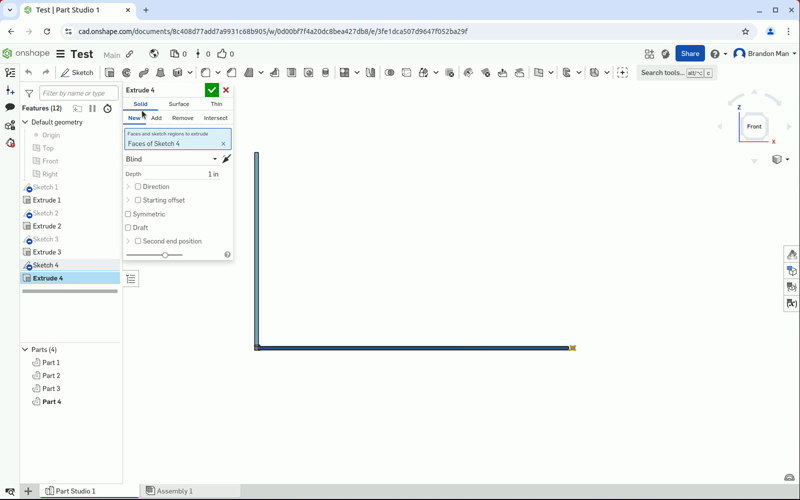
mouse_move(137, 120)
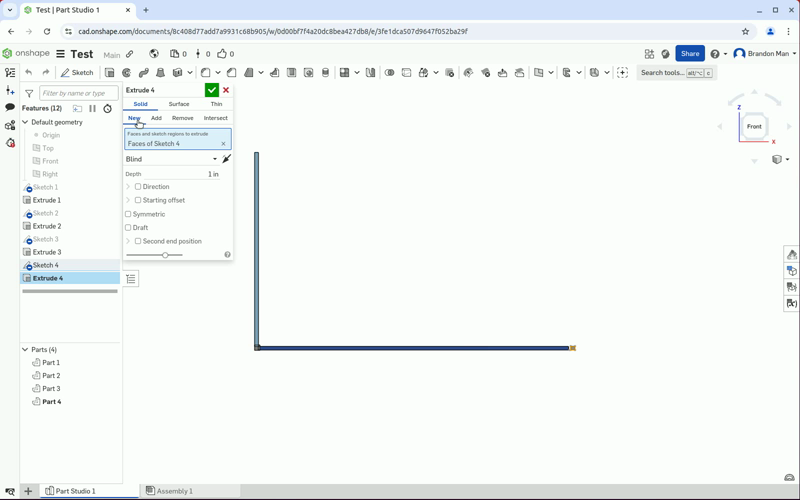
click(137, 120)
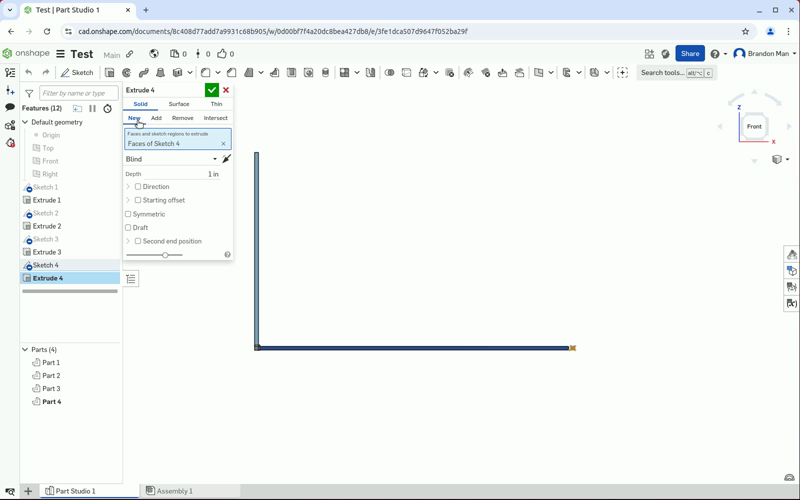
key(tab, 4)
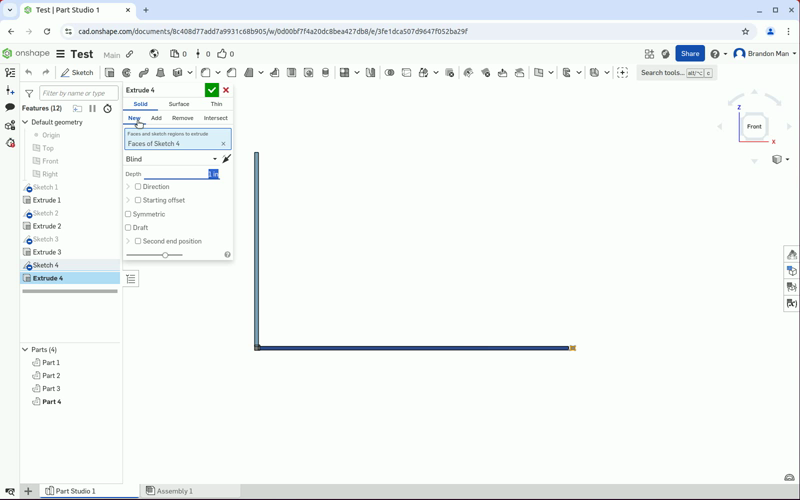
text(0.482)
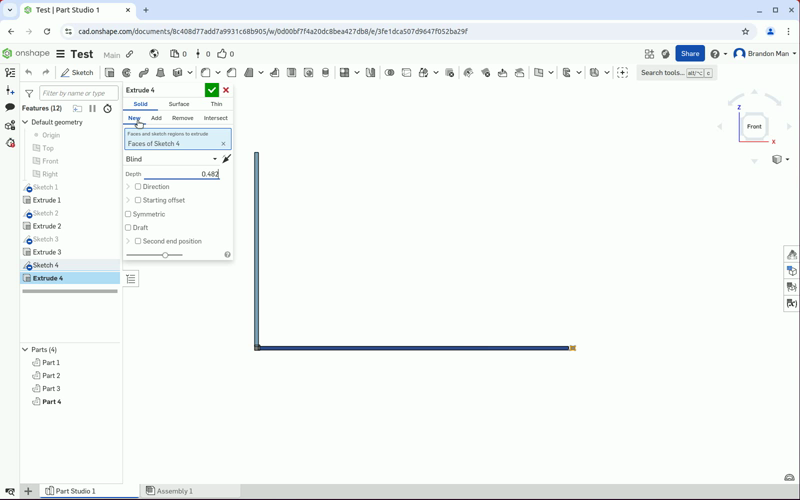
key(tab, 3)
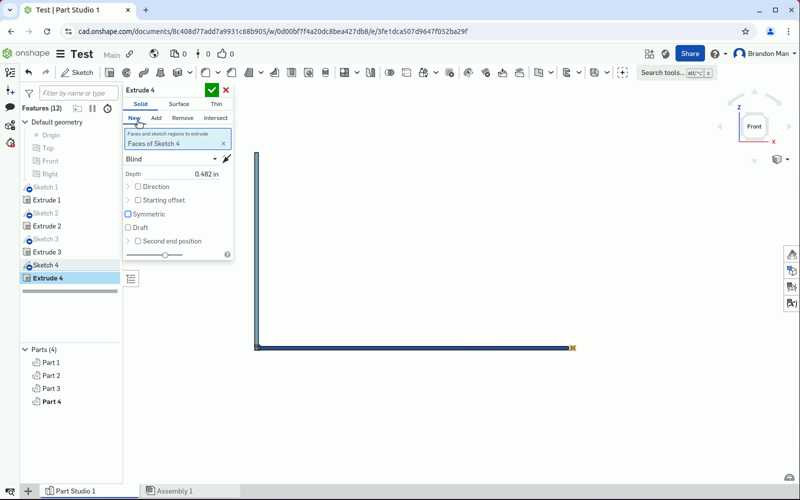
key(space)
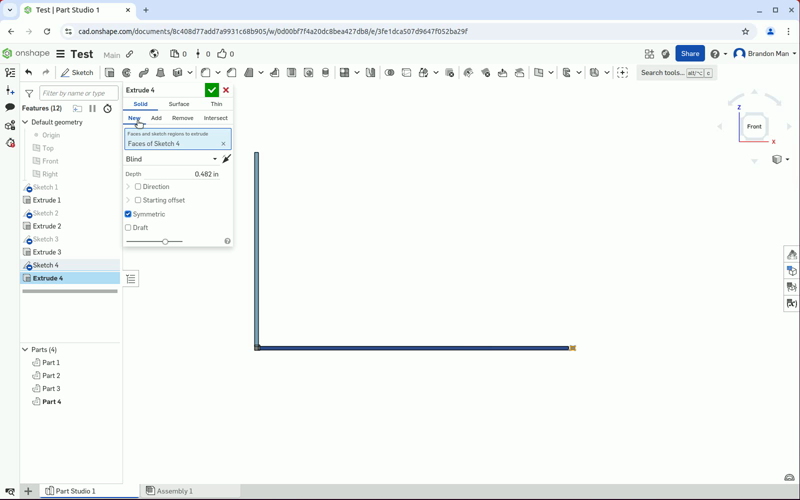
key(enter)
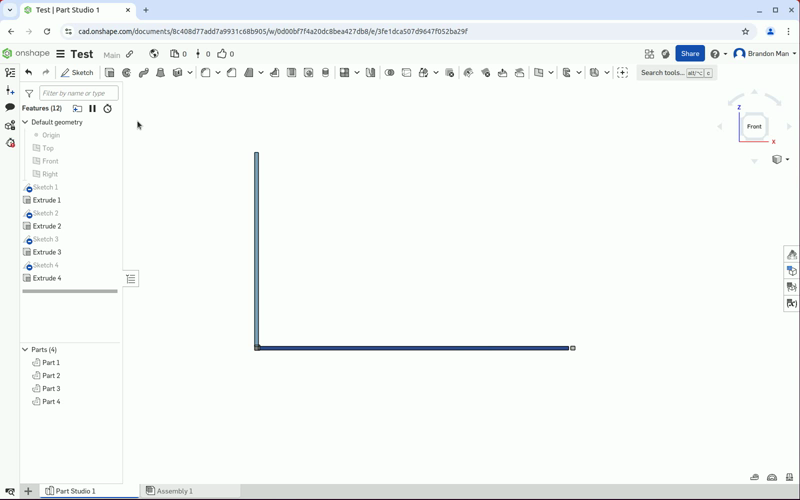
key(shift+h)
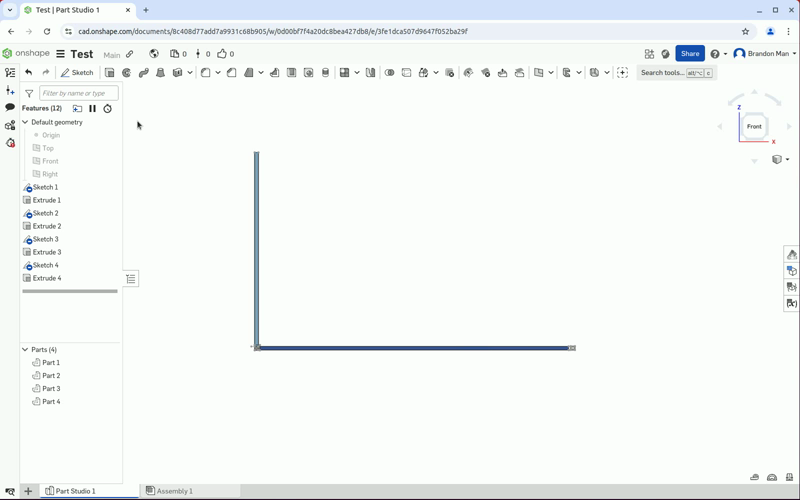
key(shift+h)
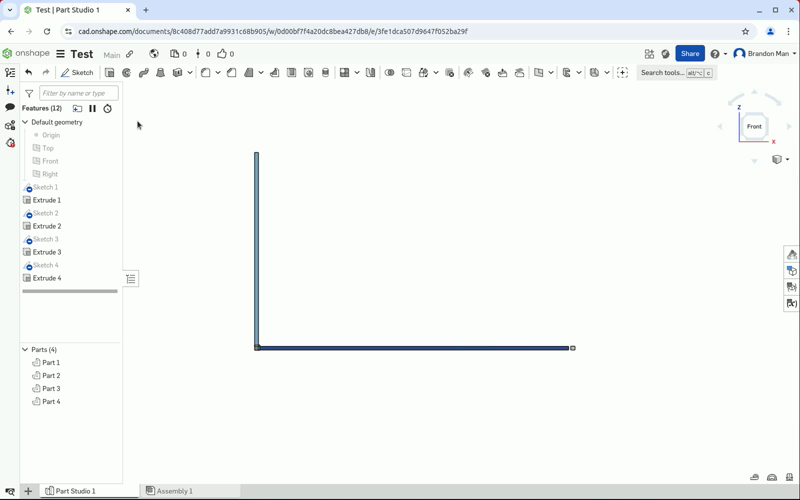
mouse_move(73, 189)
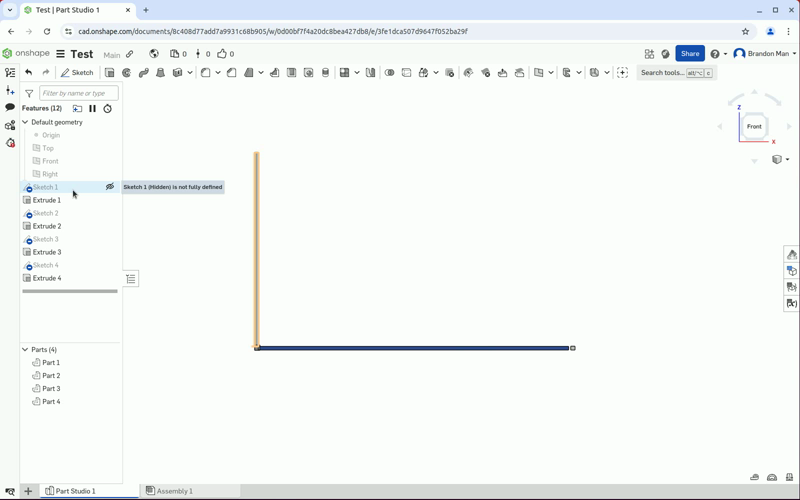
click(73, 189)
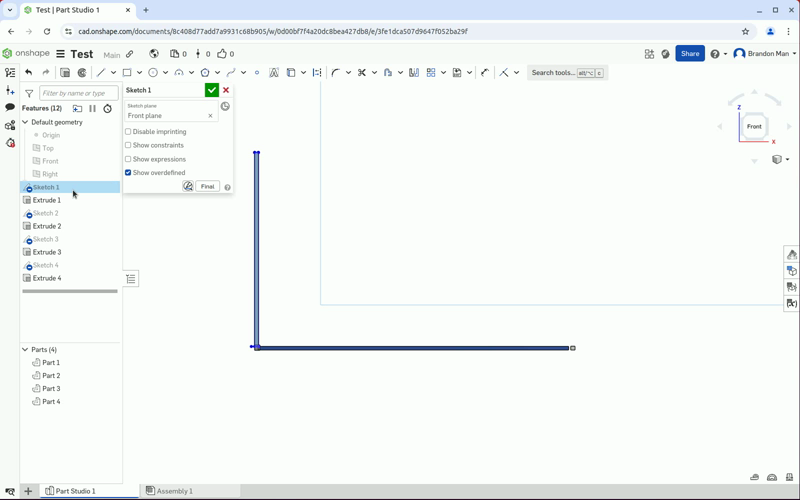
mouse_move(229, 92)
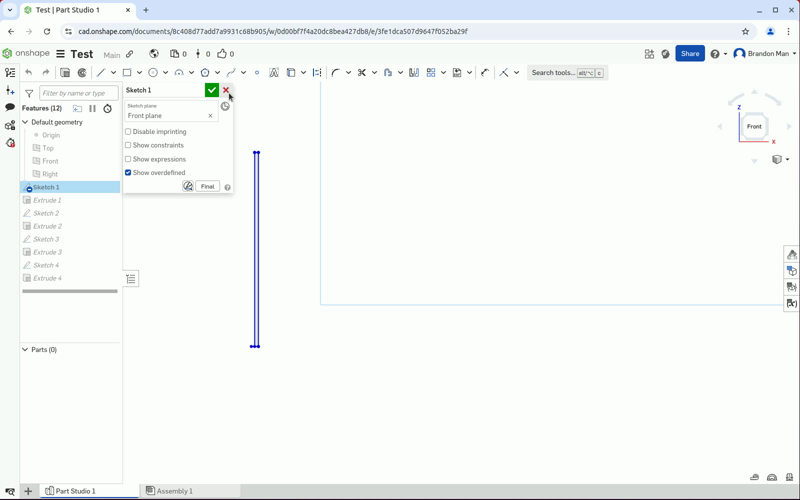
click(229, 92)
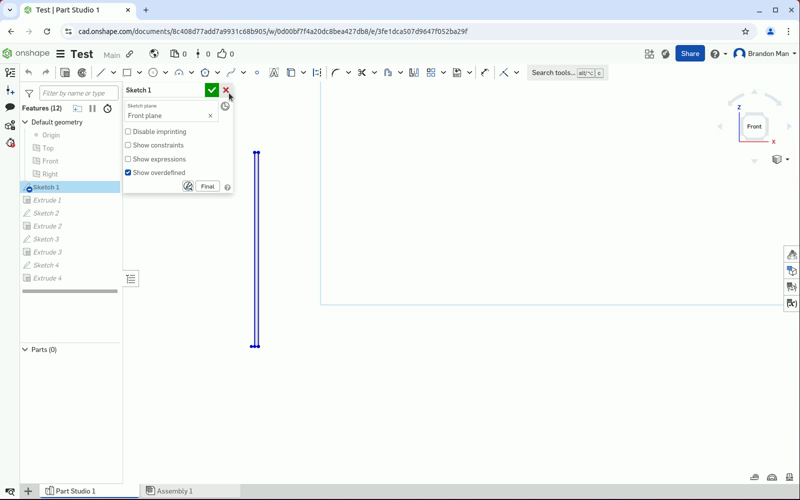
key(shift+s)
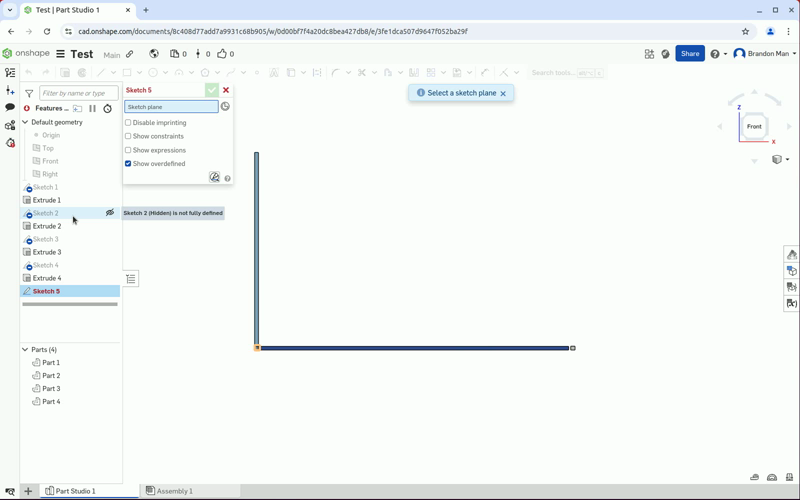
scroll(3)
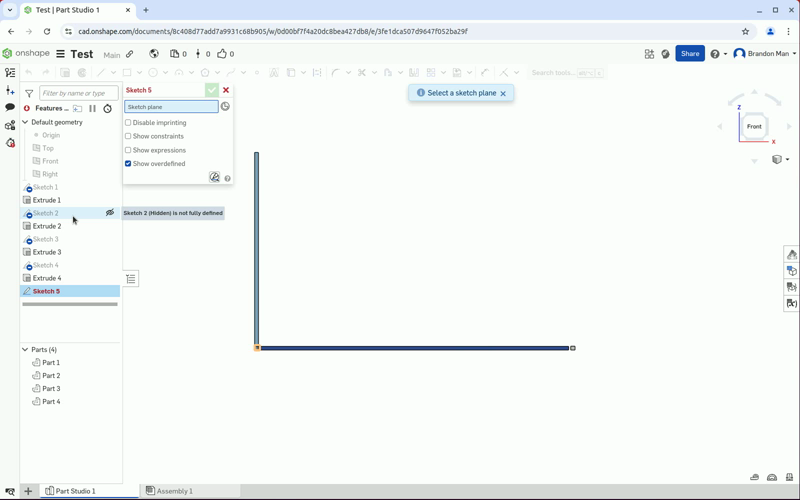
mouse_move(73, 163)
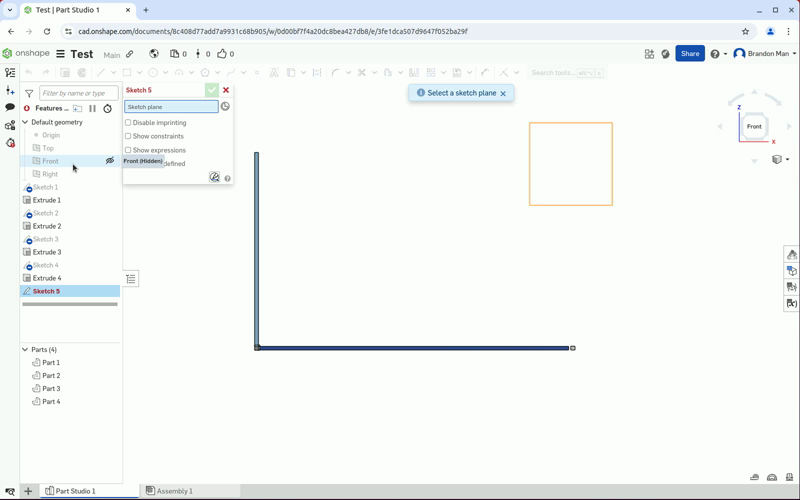
click(73, 163)
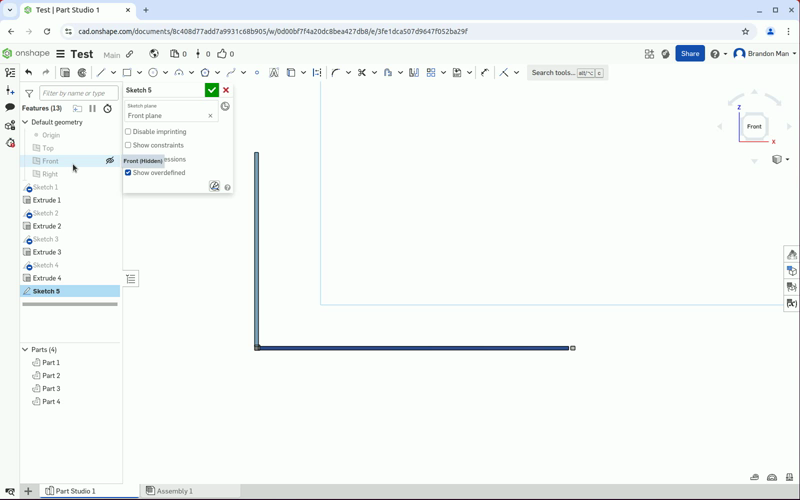
mouse_move(73, 352)
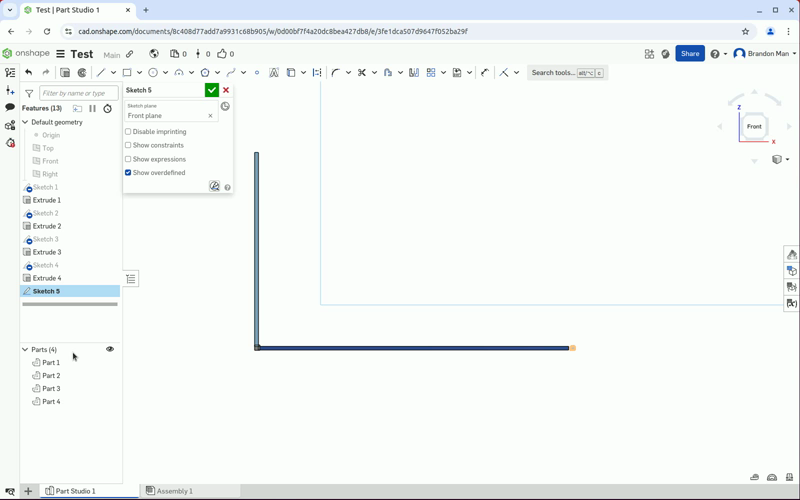
key(y)
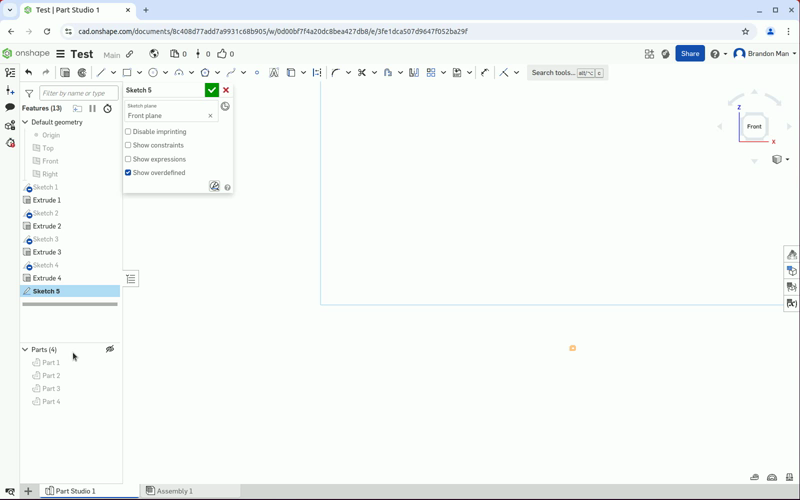
key(l)
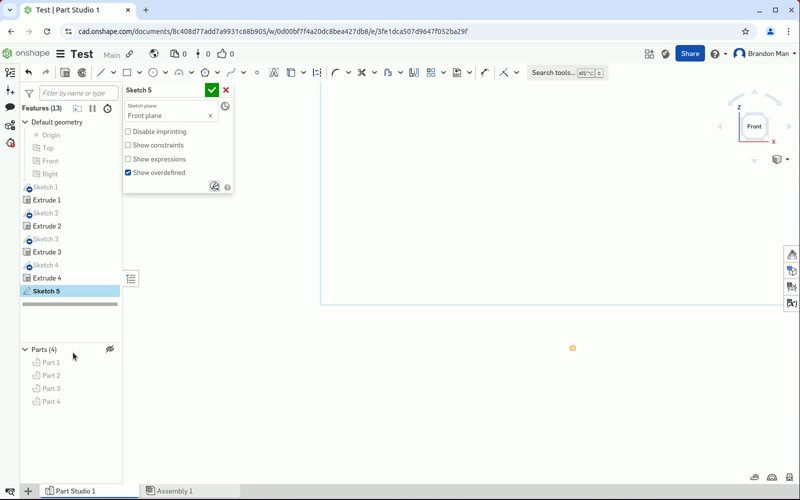
key_down(shift)
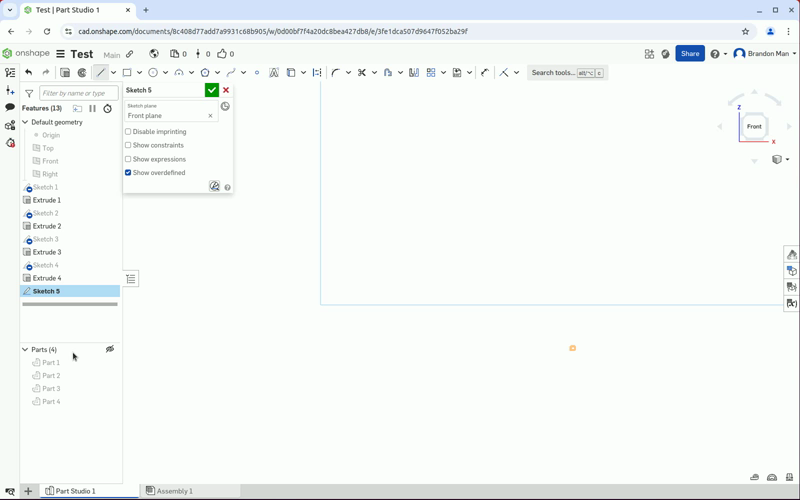
mouse_move(570, 347)
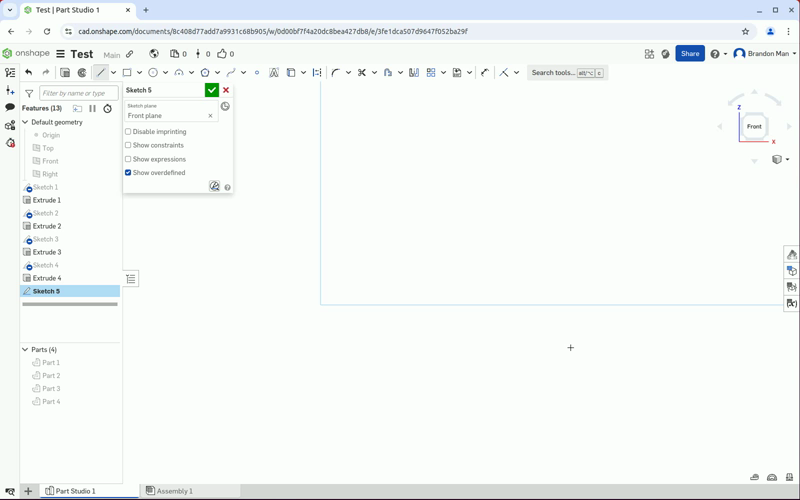
click(570, 347)
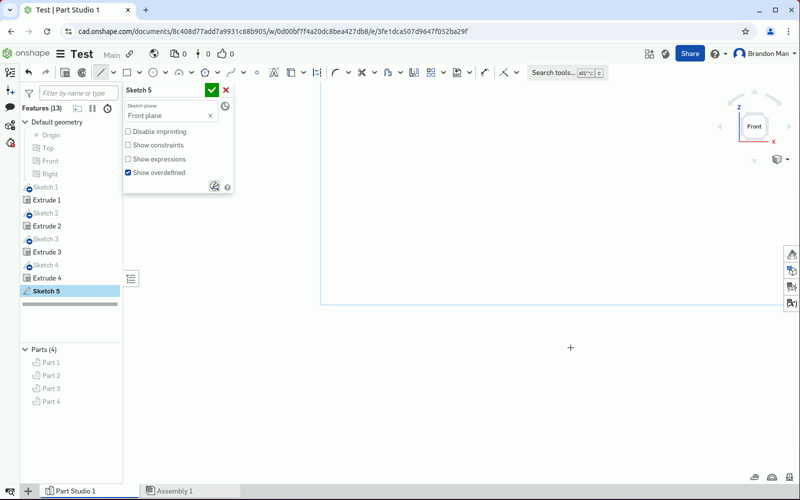
key_up(shift)
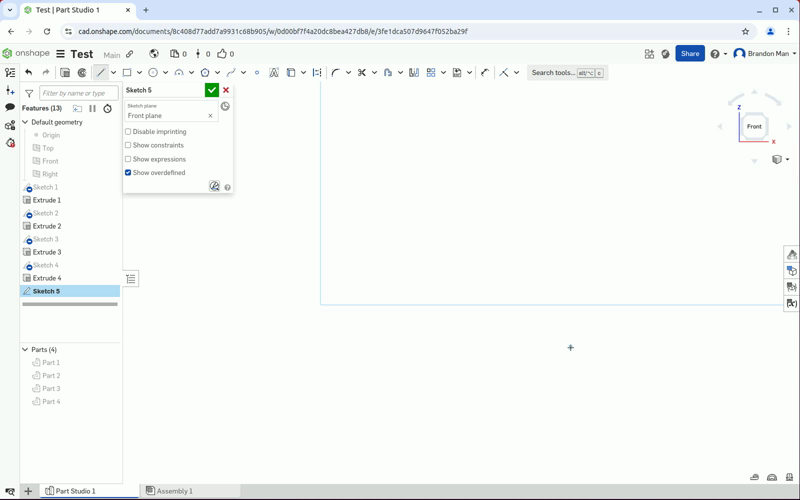
key_down(shift)
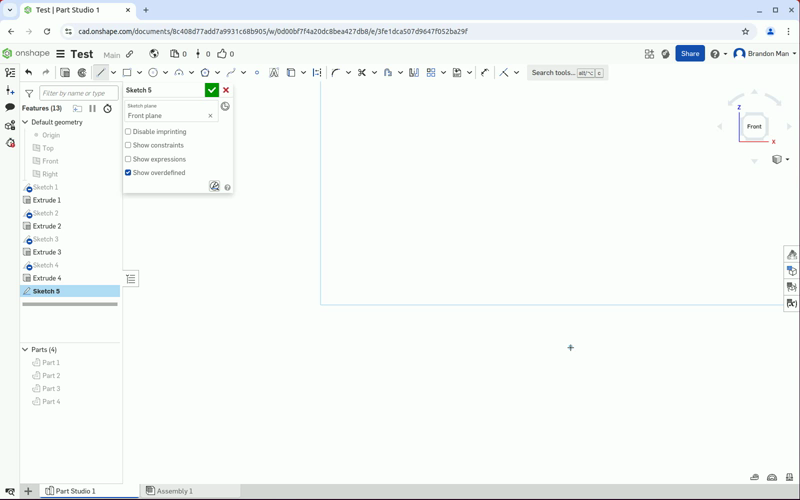
mouse_move(589, 347)
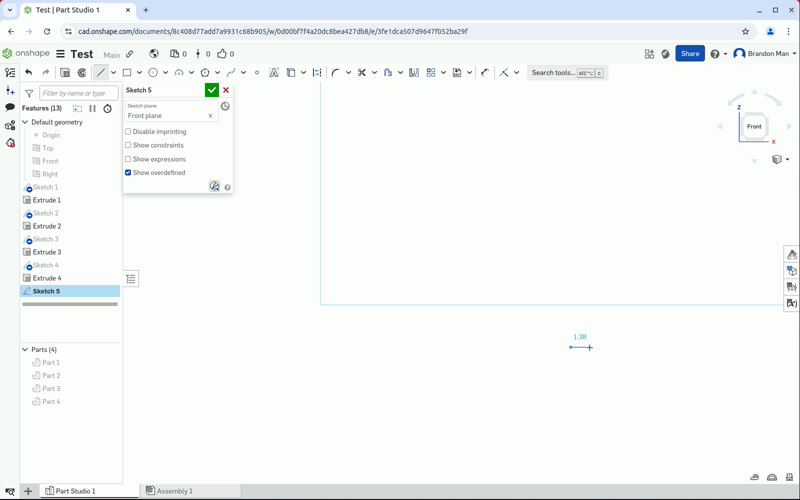
mouse_move(573, 347)
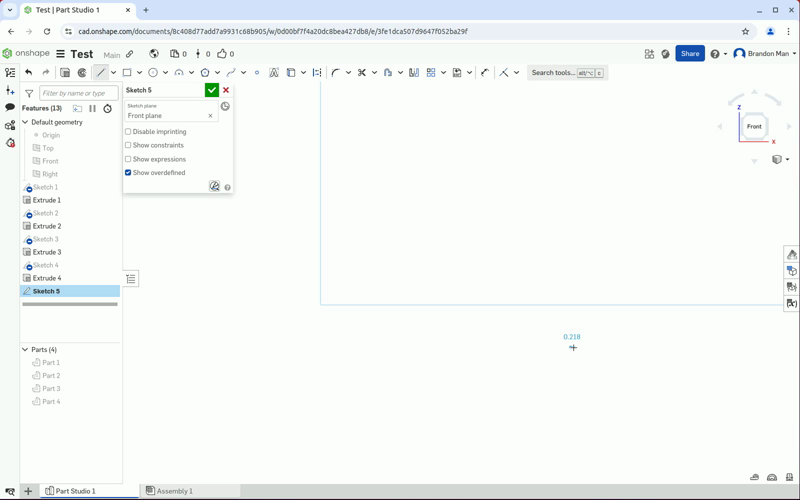
scroll(6)
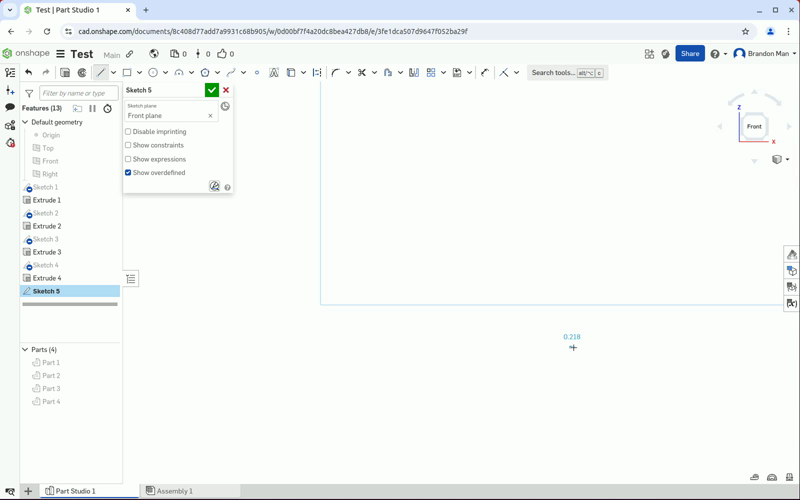
scroll(6)
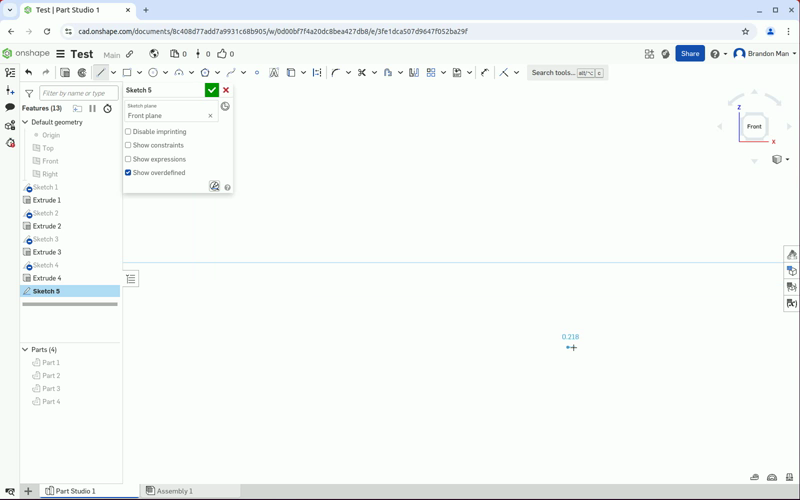
scroll(6)
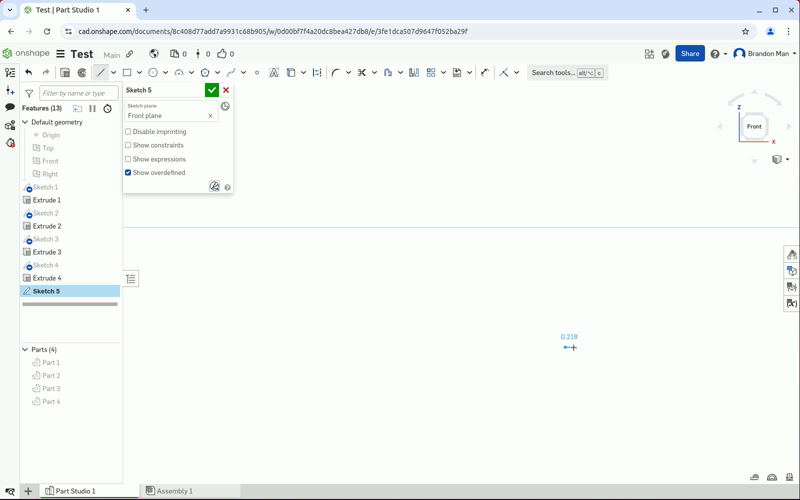
scroll(6)
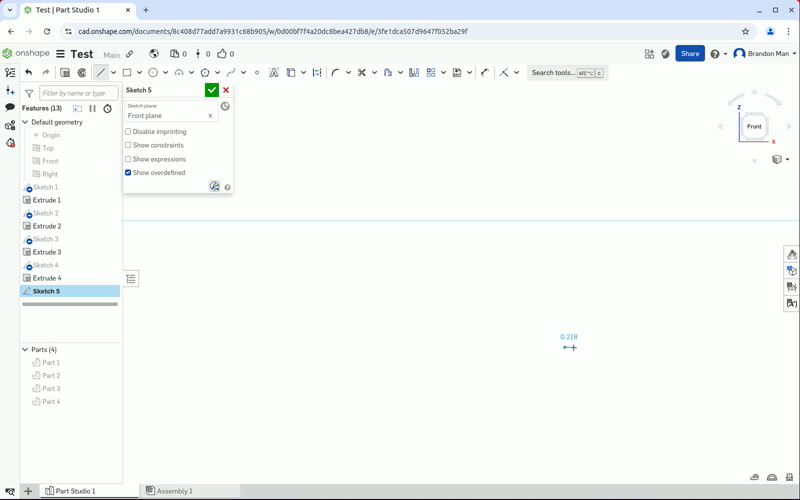
scroll(6)
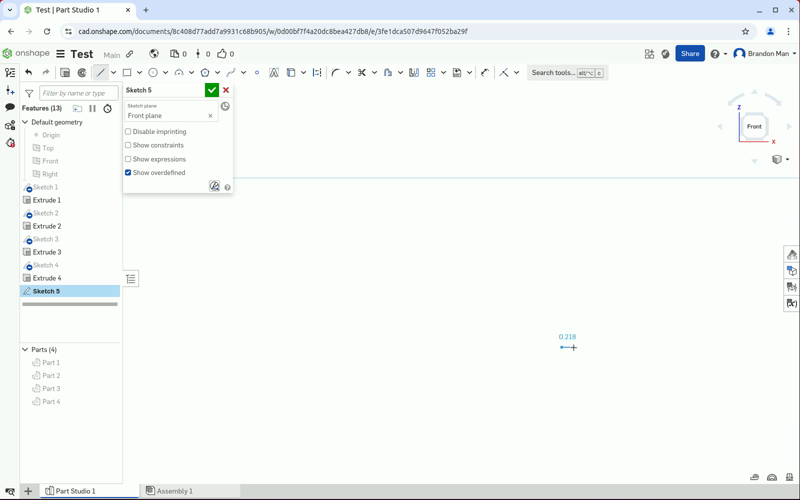
scroll(6)
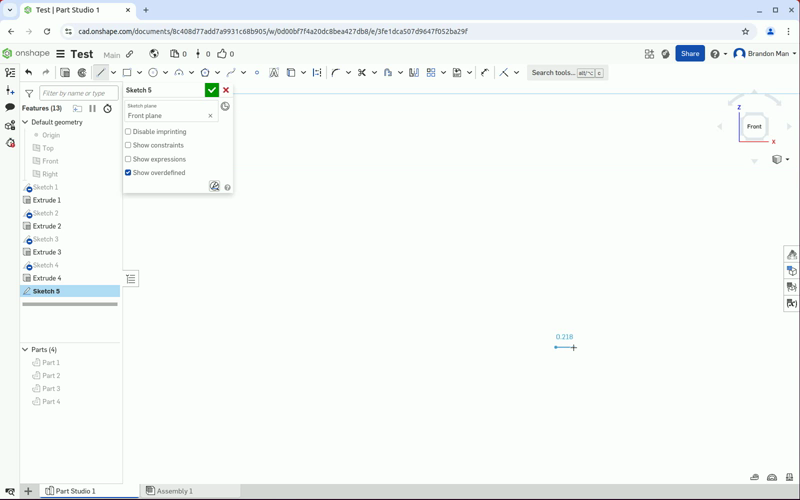
scroll(6)
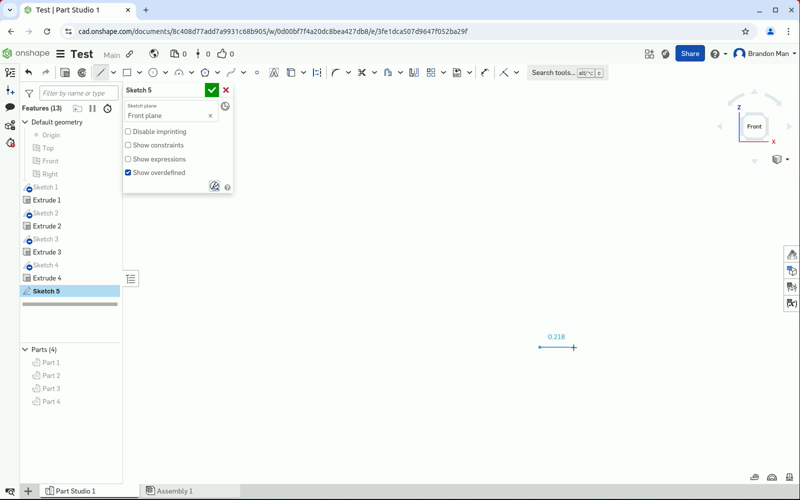
click(573, 347)
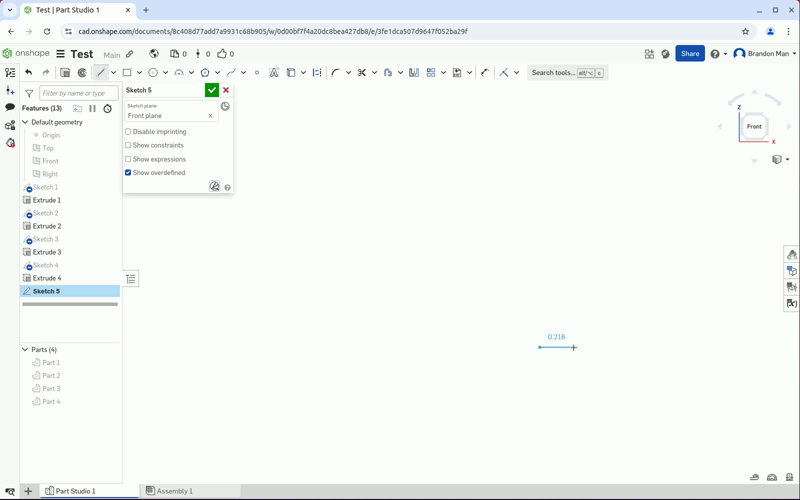
scroll(-6)
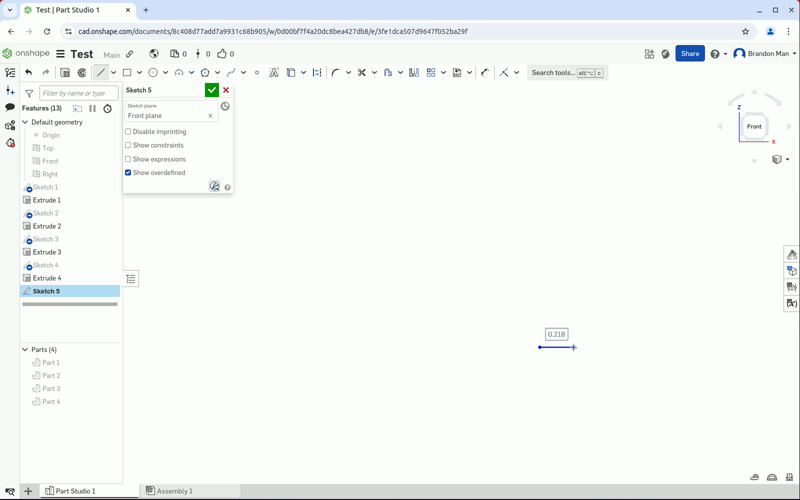
scroll(-6)
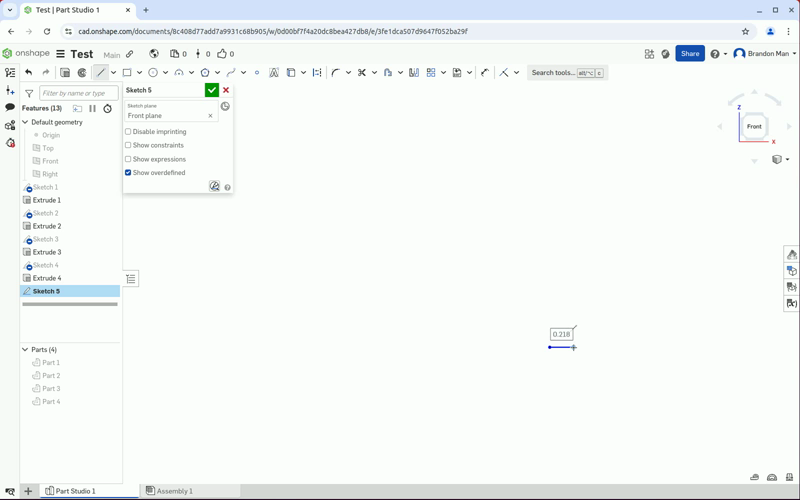
scroll(-6)
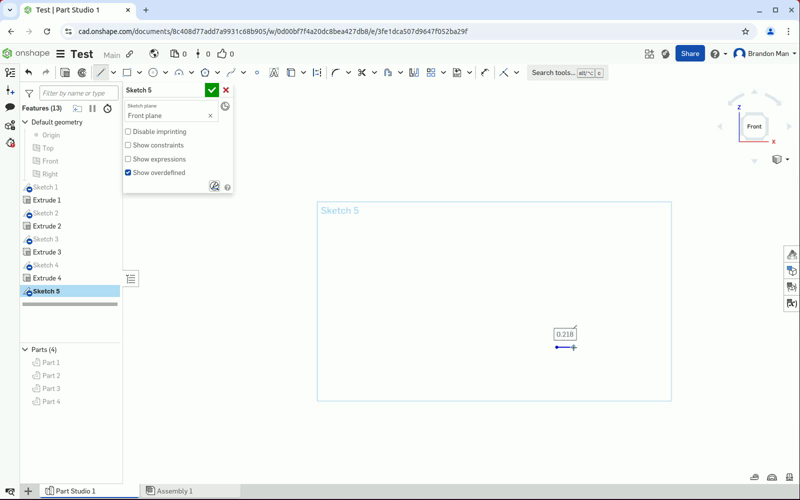
scroll(-6)
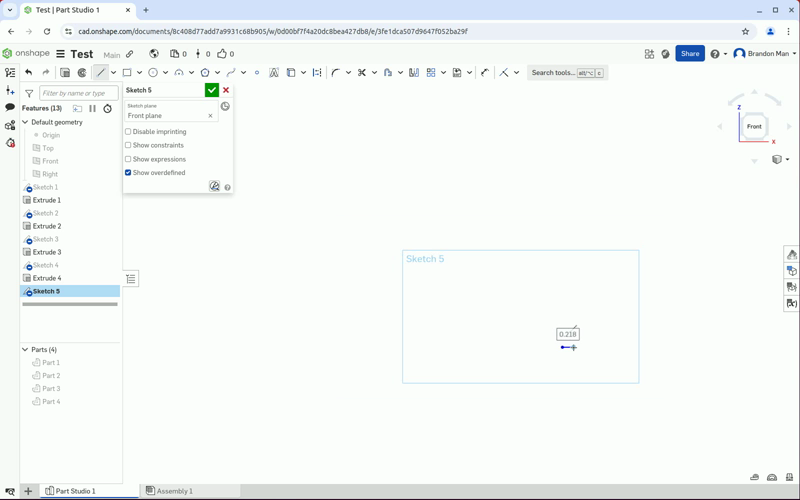
scroll(-6)
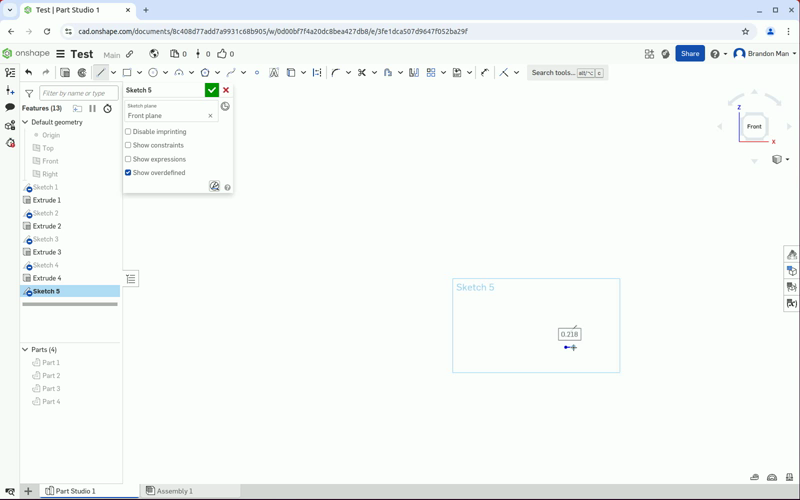
scroll(-6)
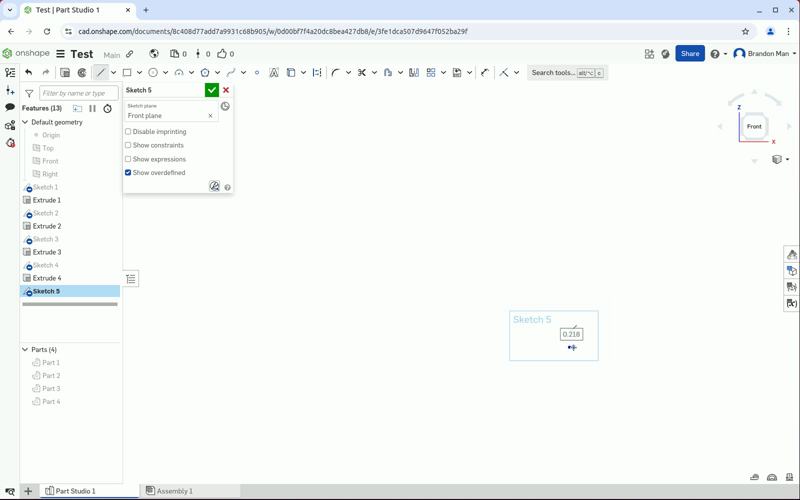
scroll(-6)
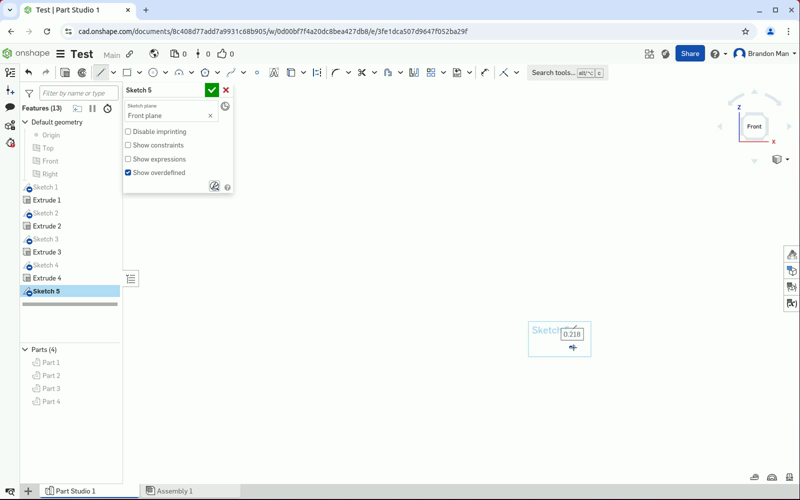
key_up(shift)
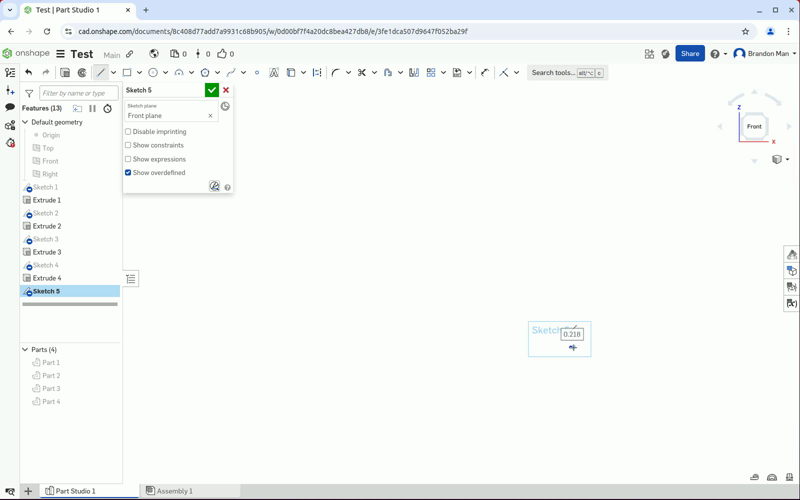
key_down(shift)
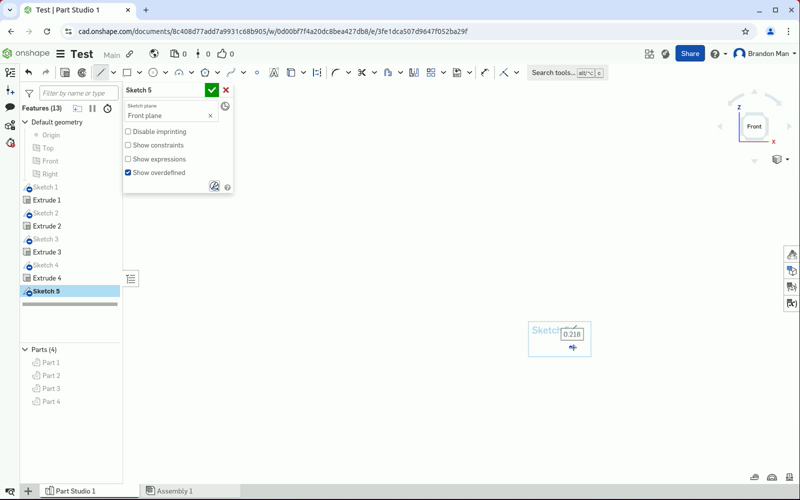
mouse_move(573, 217)
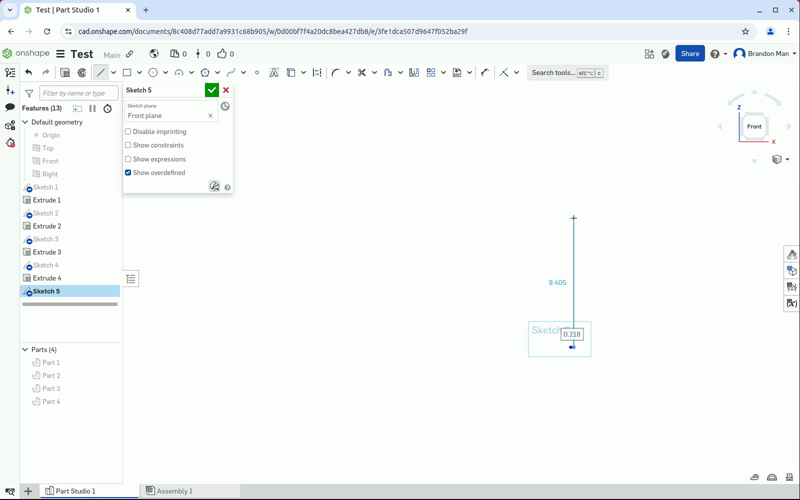
click(573, 217)
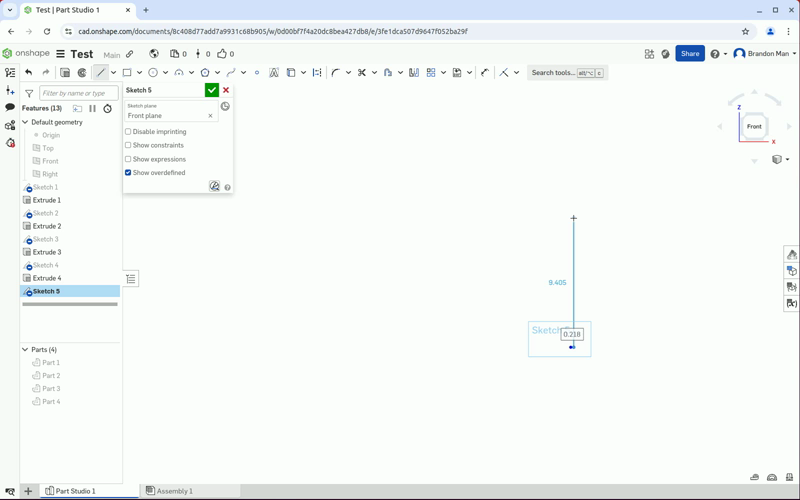
key_up(shift)
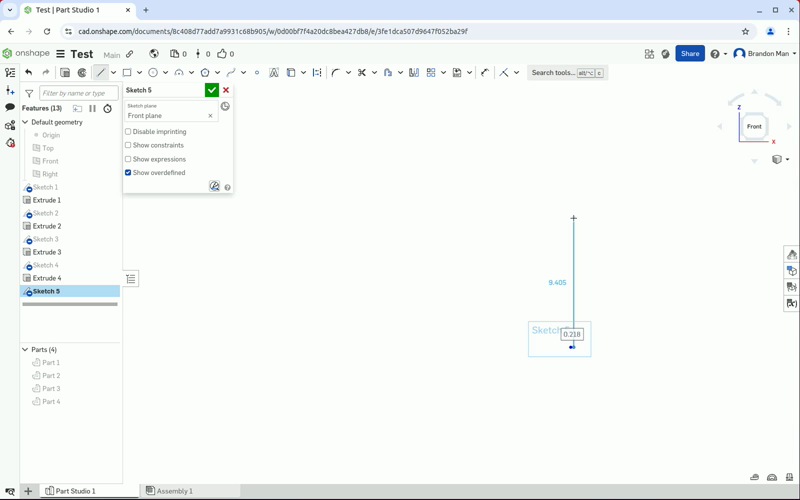
key_down(shift)
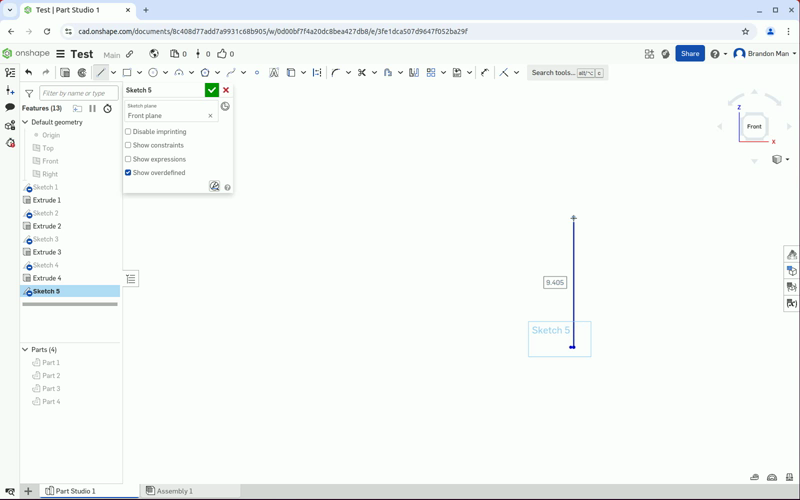
mouse_move(589, 217)
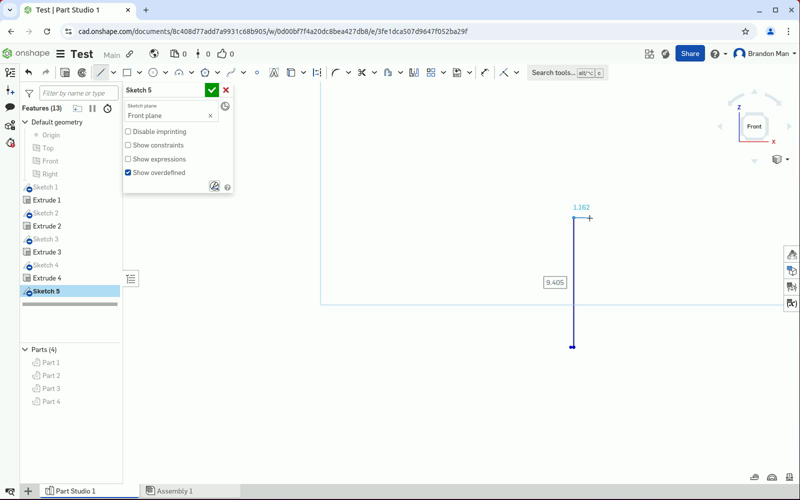
mouse_move(570, 217)
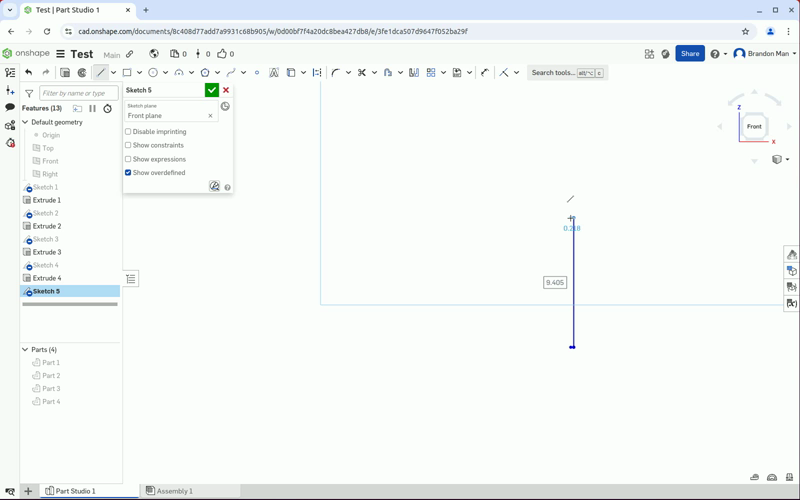
scroll(6)
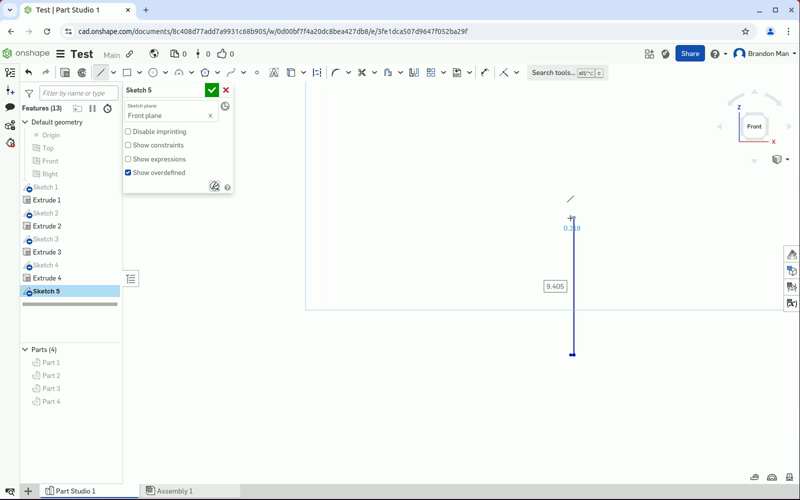
scroll(6)
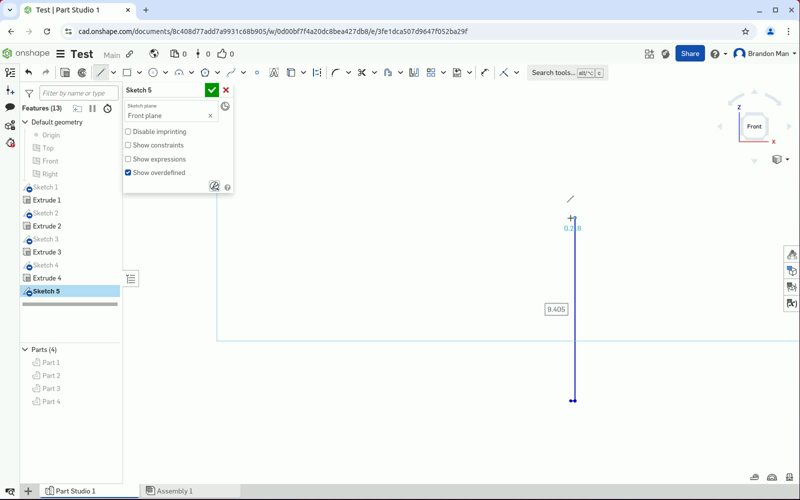
scroll(6)
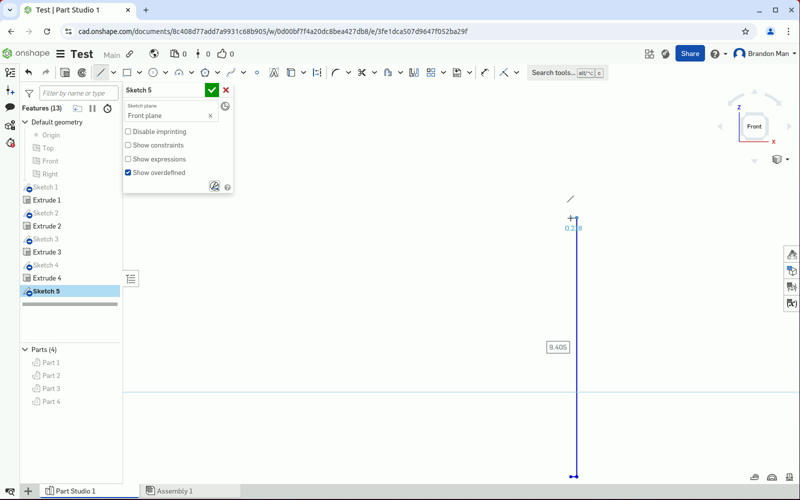
scroll(6)
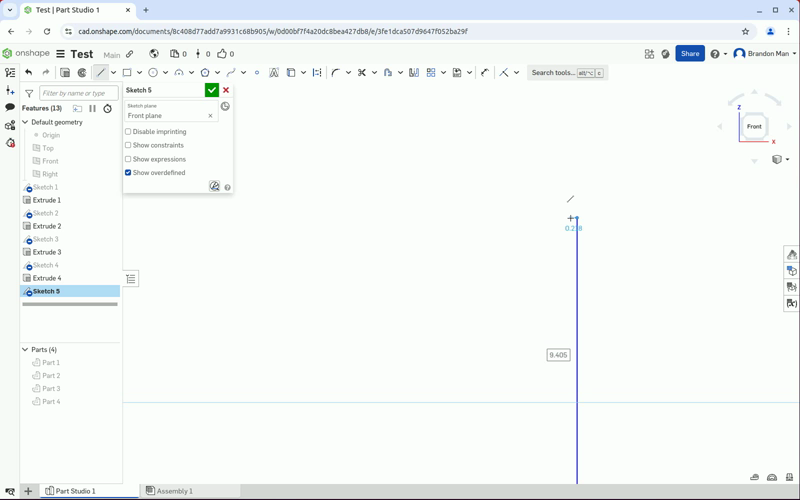
scroll(6)
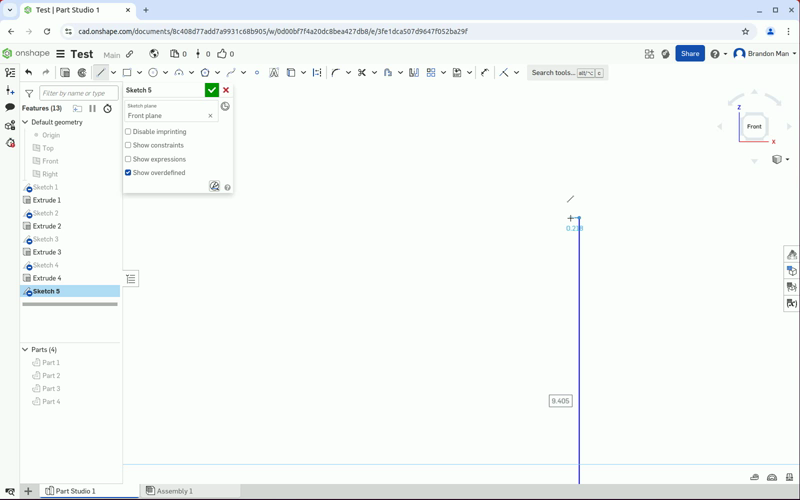
scroll(6)
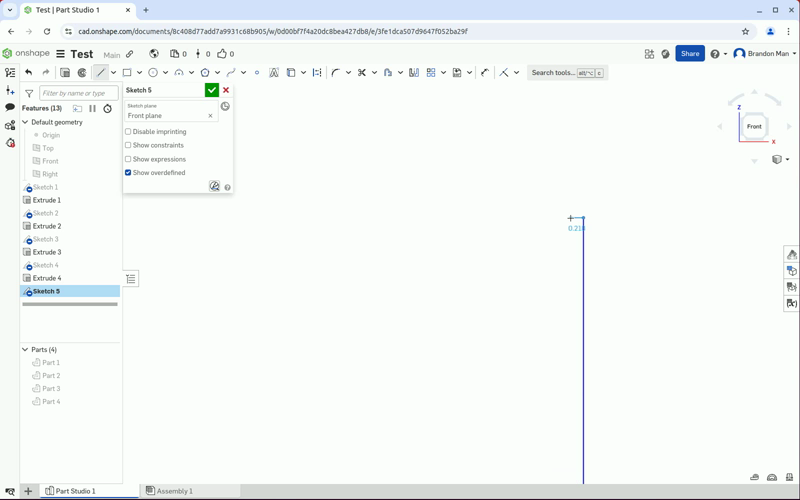
scroll(6)
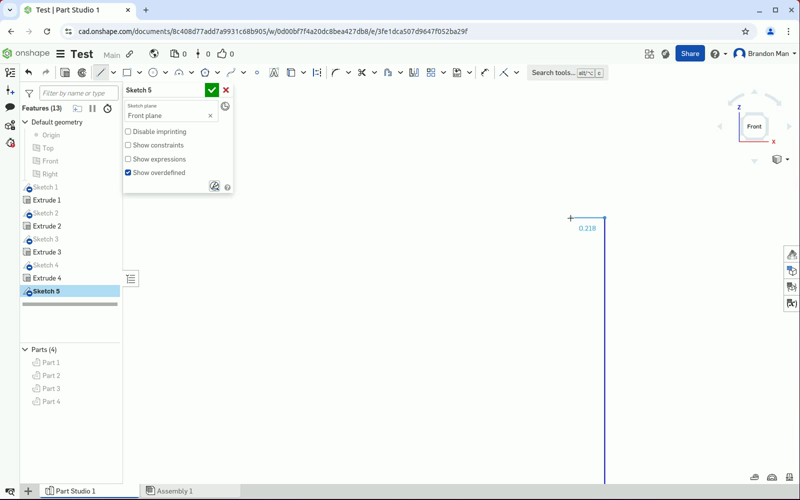
click(570, 217)
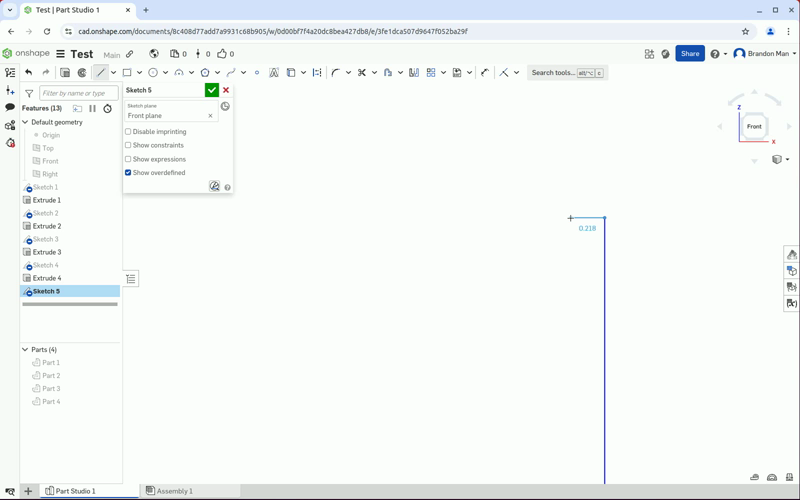
scroll(-6)
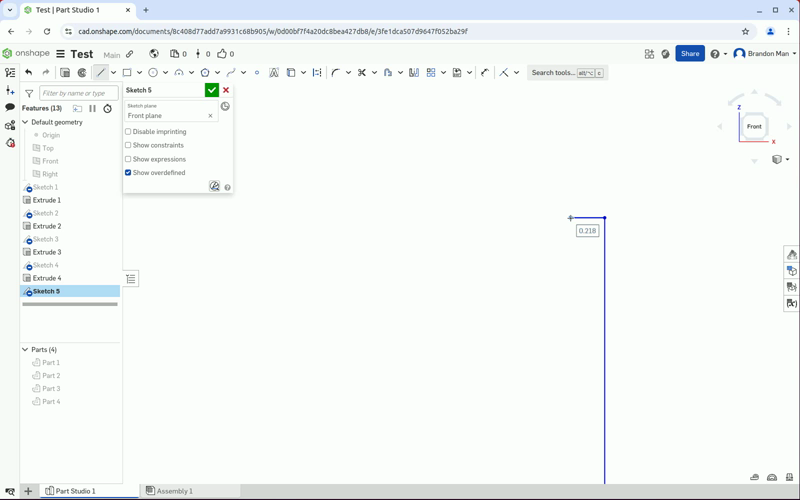
scroll(-6)
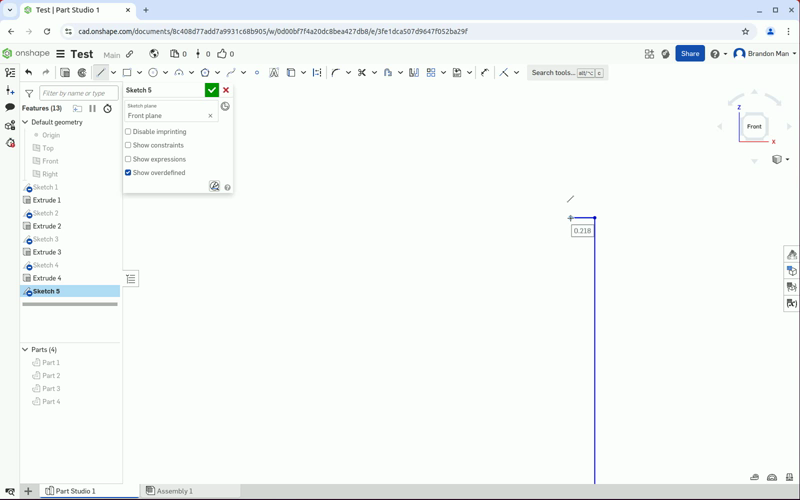
scroll(-6)
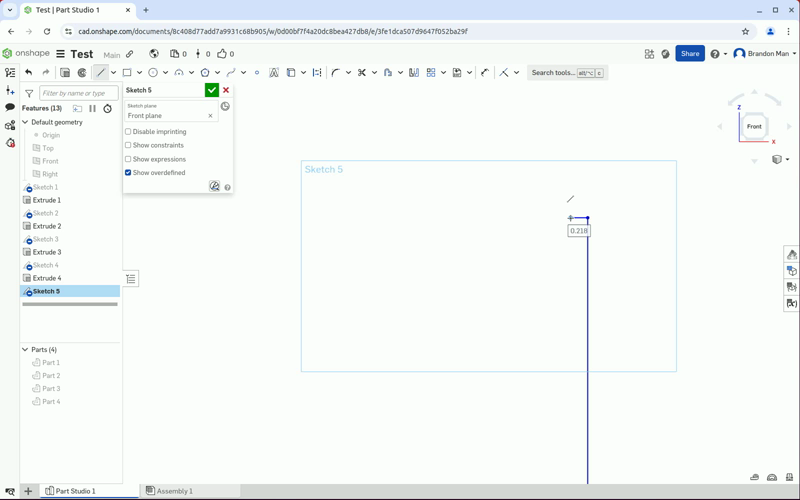
scroll(-6)
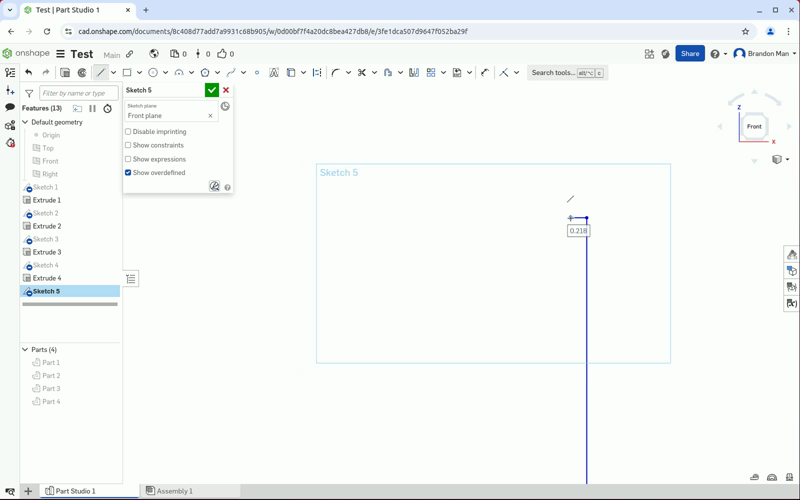
scroll(-6)
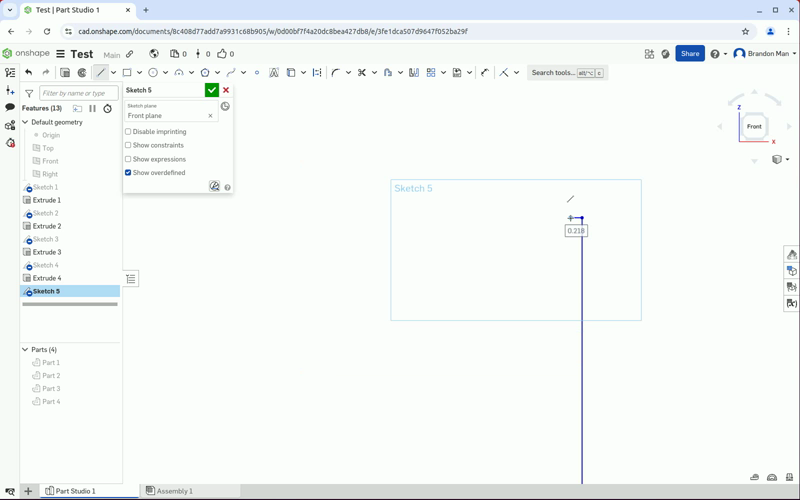
scroll(-6)
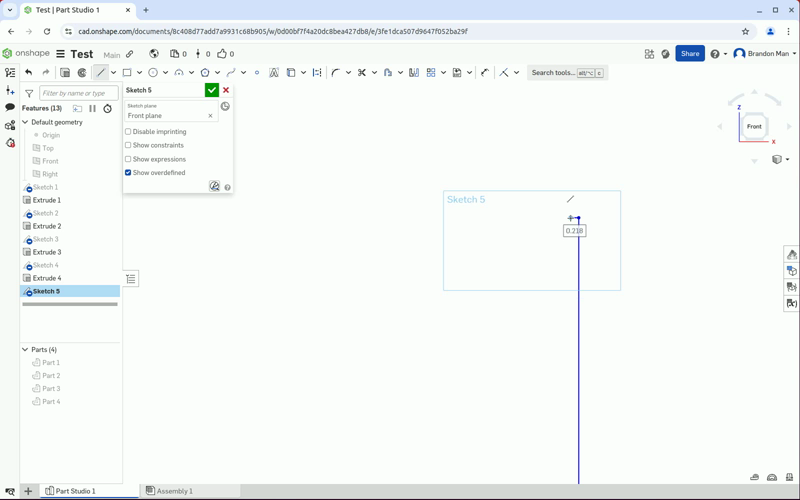
scroll(-6)
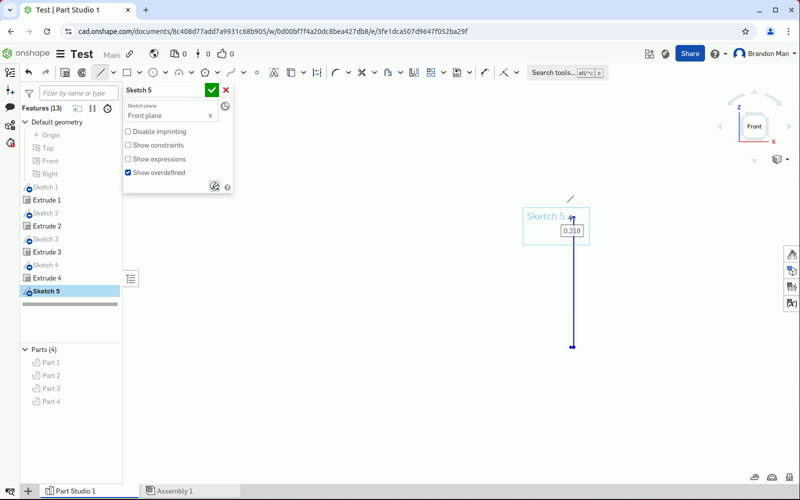
key_up(shift)
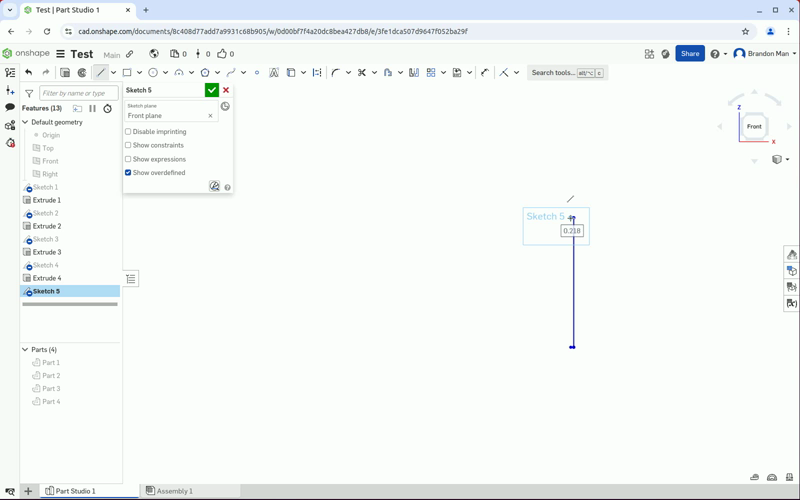
key_down(shift)
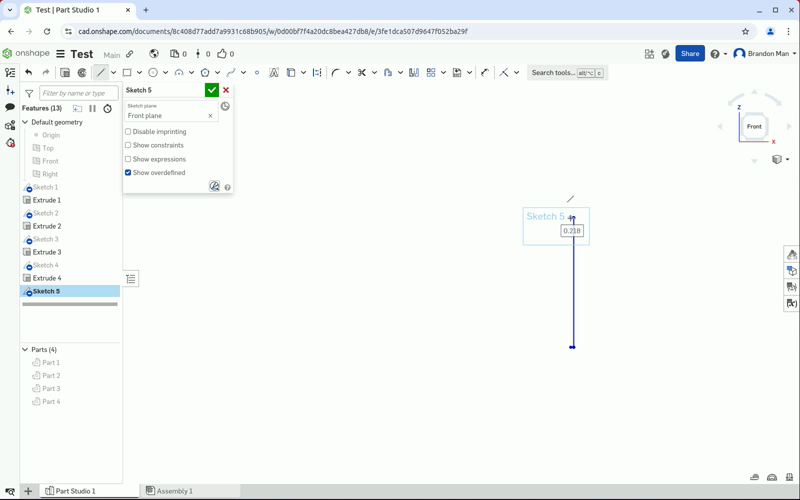
mouse_move(570, 347)
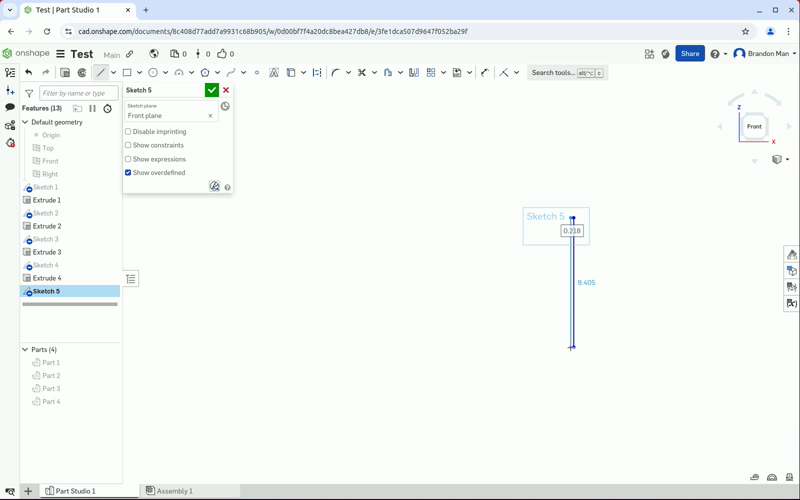
scroll(6)
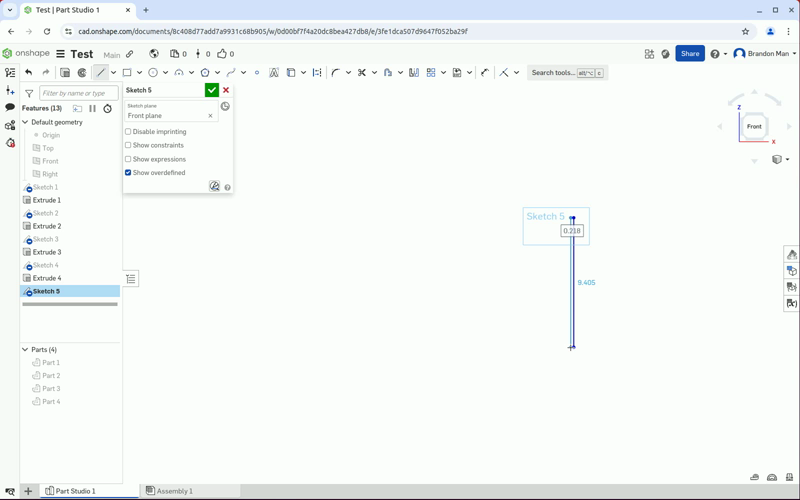
scroll(6)
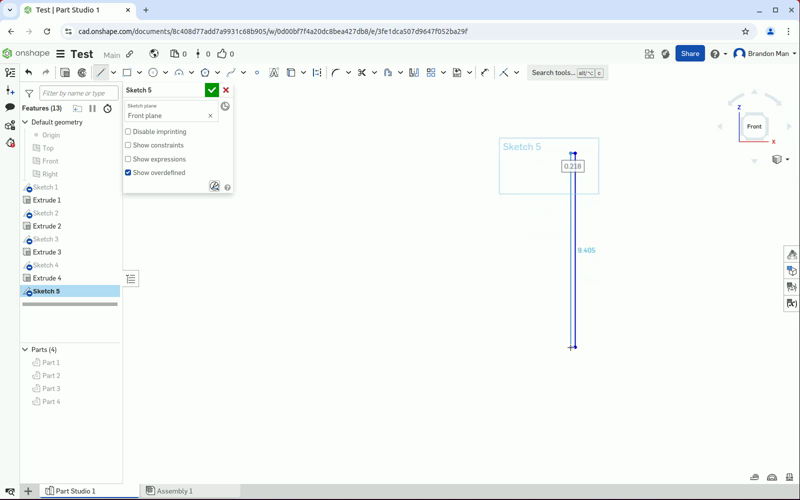
scroll(6)
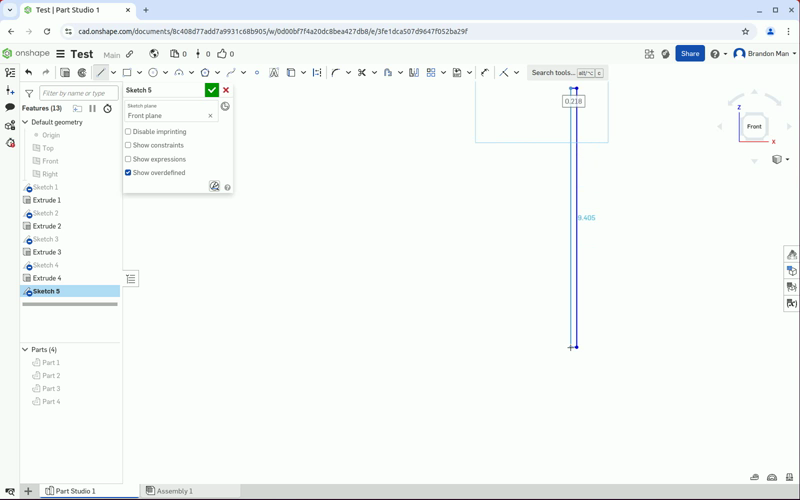
scroll(6)
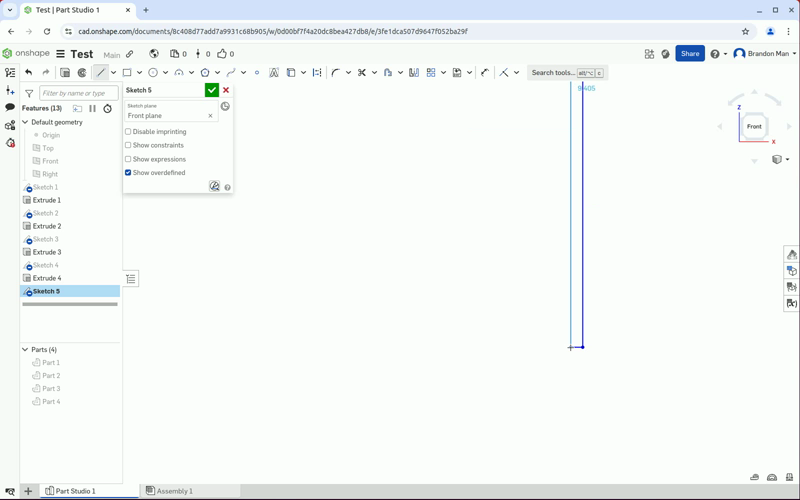
scroll(6)
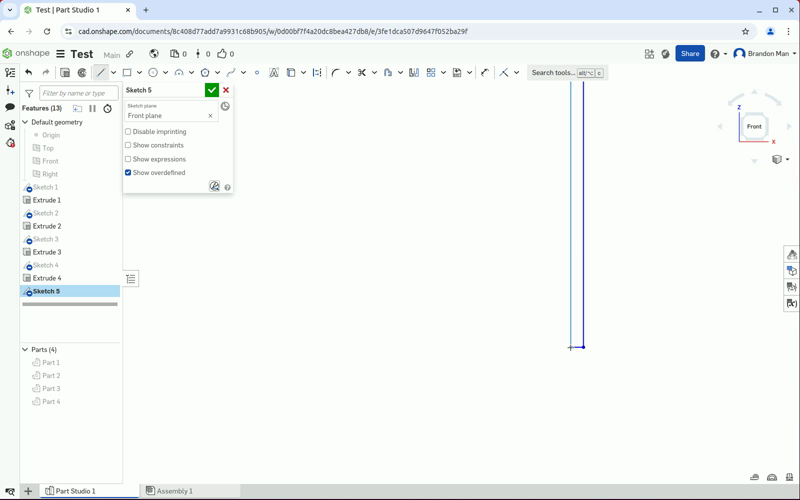
scroll(6)
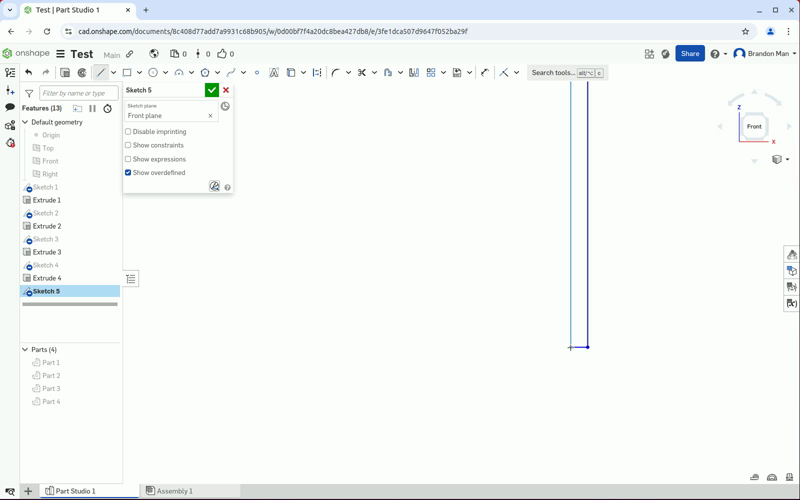
scroll(6)
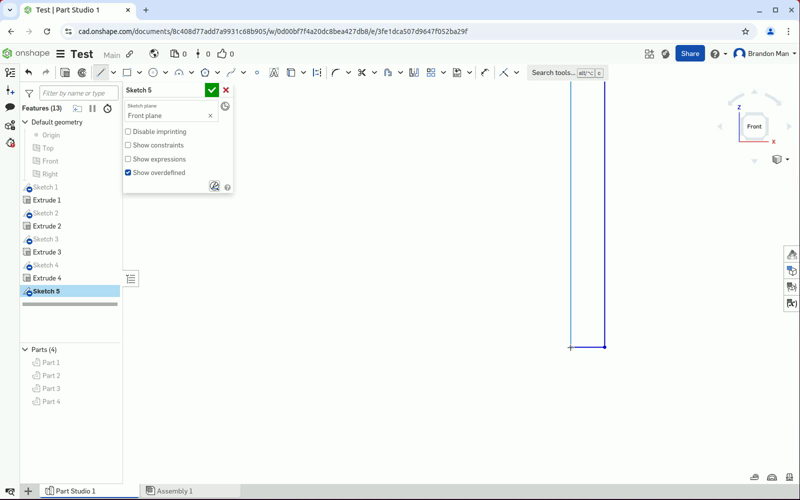
key_up(shift)
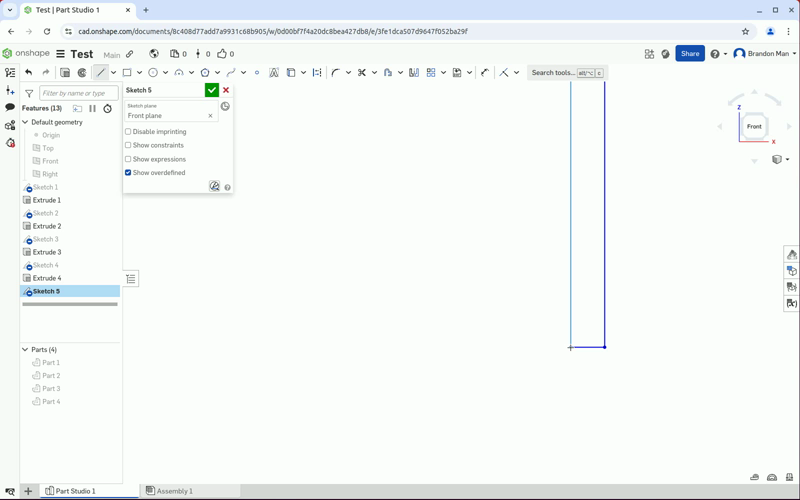
click(570, 347)
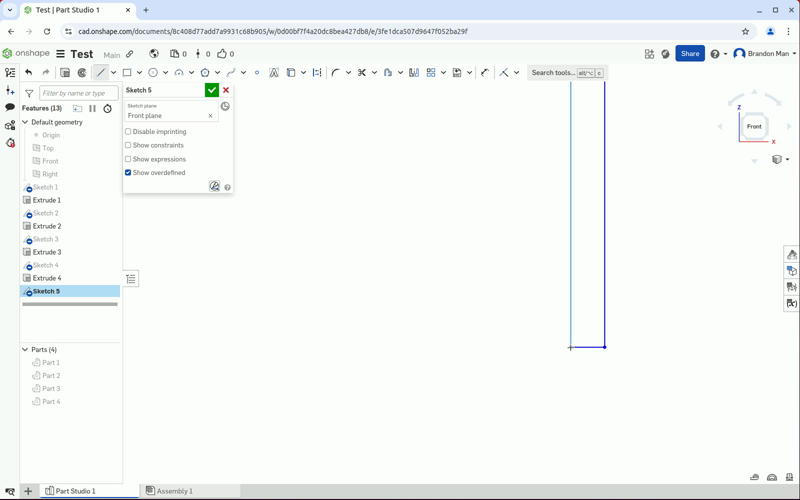
scroll(-6)
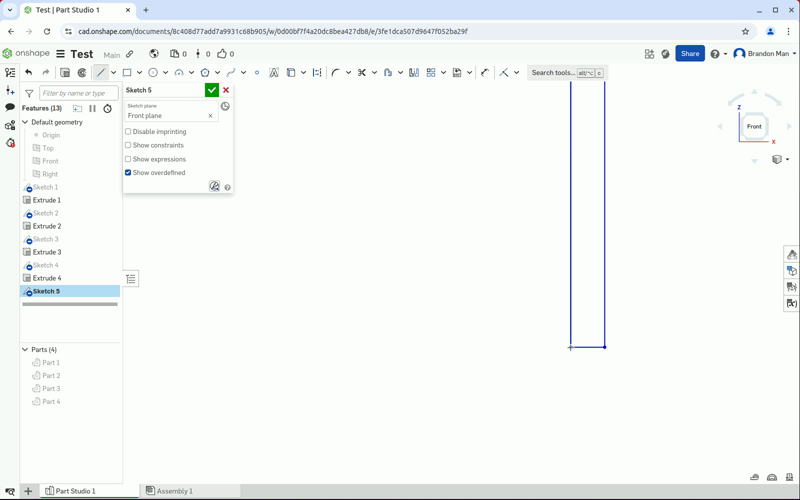
scroll(-6)
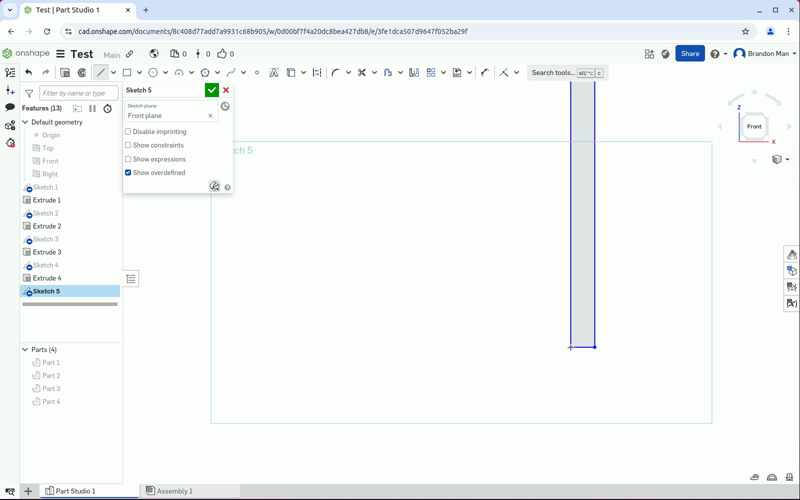
scroll(-6)
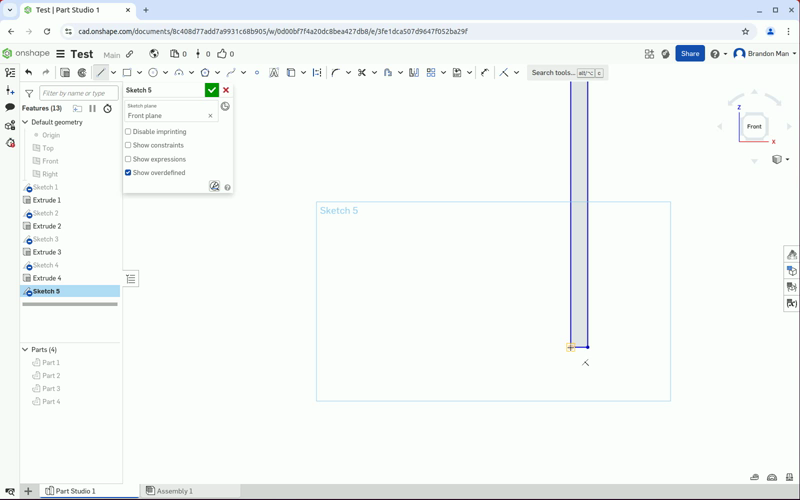
scroll(-6)
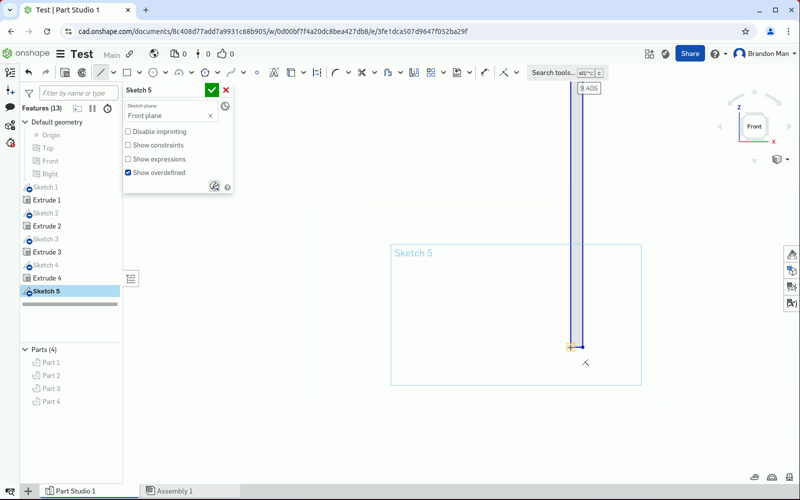
scroll(-6)
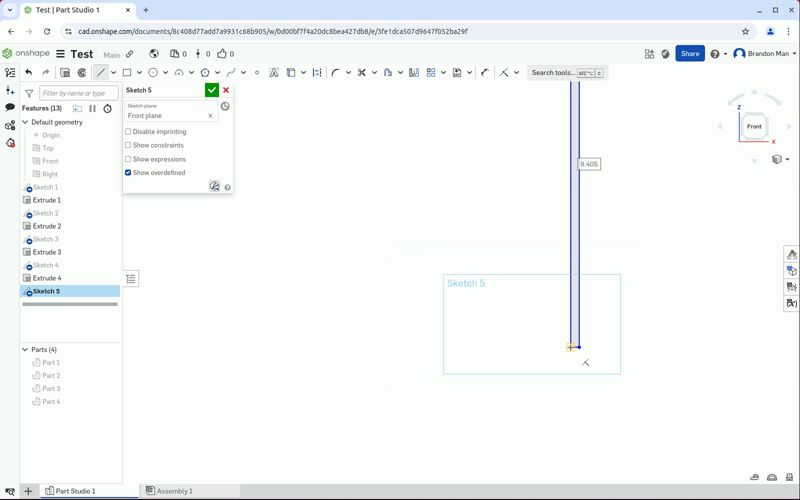
scroll(-6)
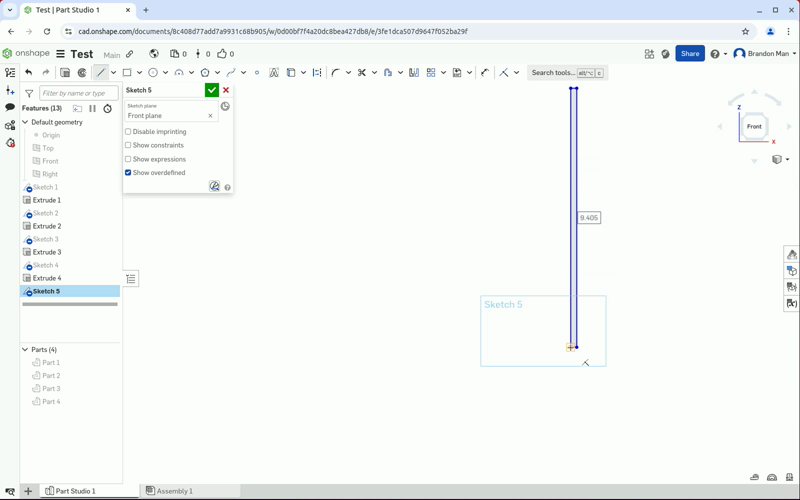
scroll(-6)
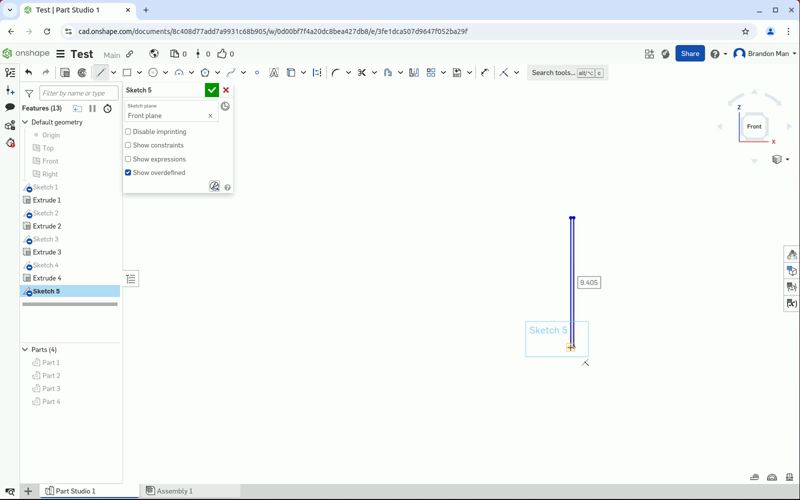
key(esc)
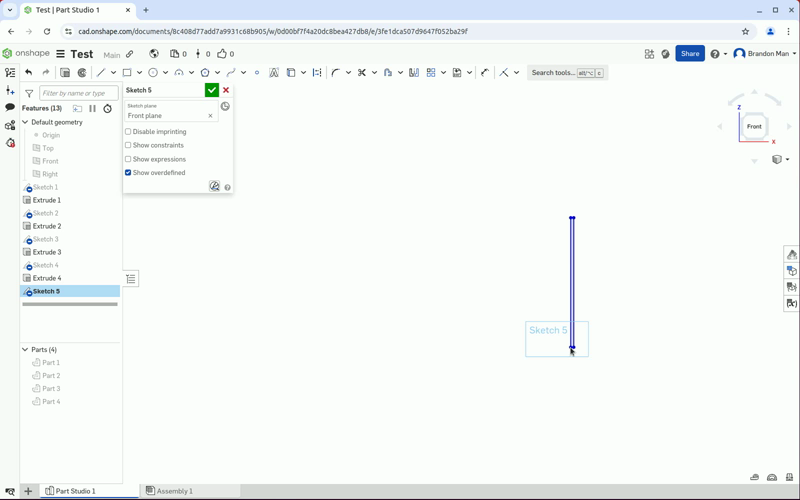
mouse_move(571, 254)
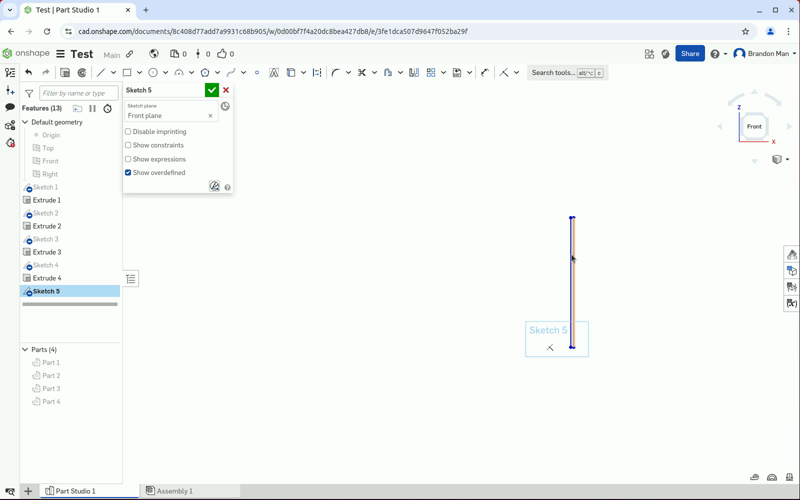
scroll(6)
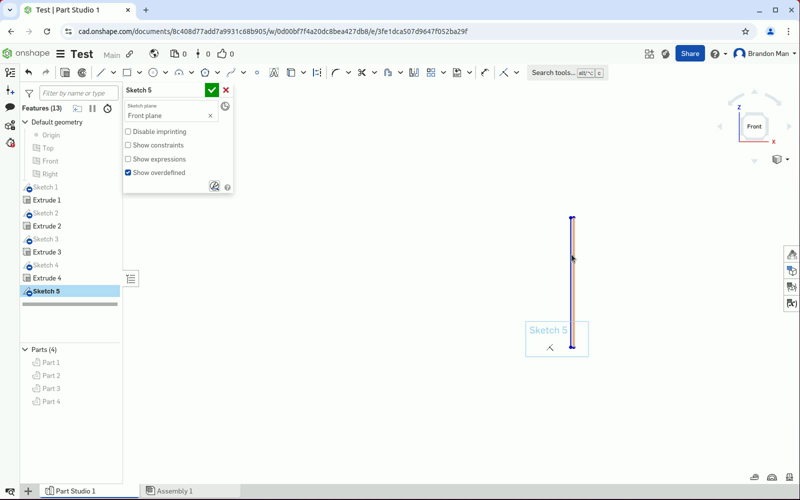
scroll(6)
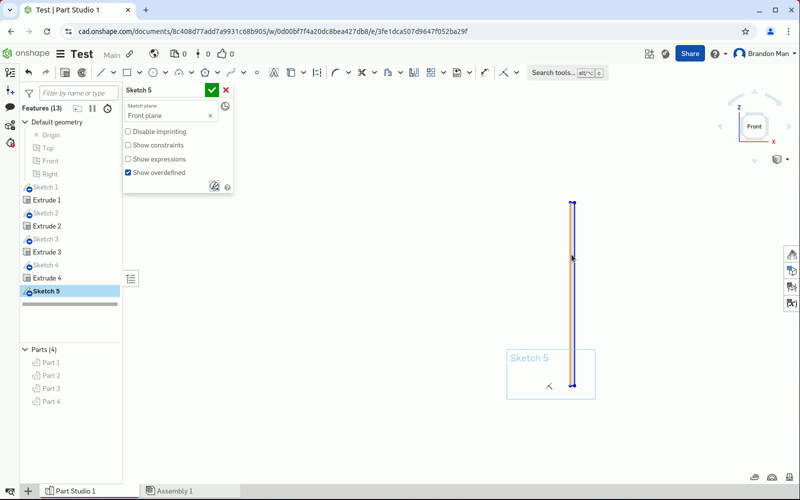
scroll(6)
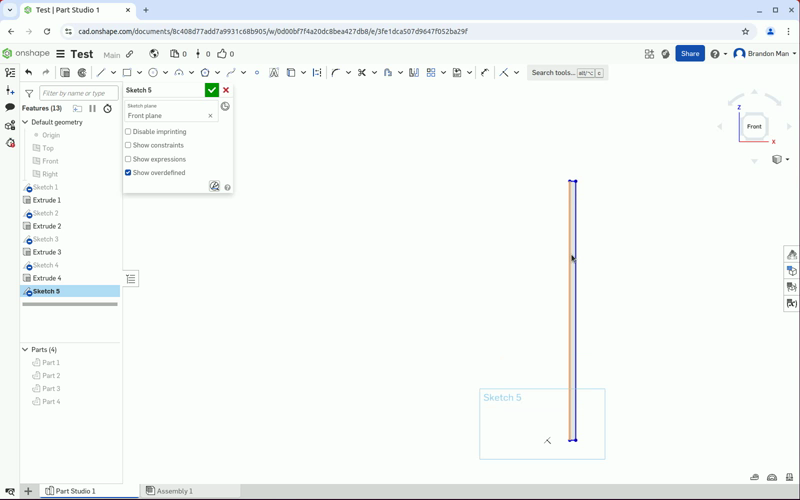
scroll(6)
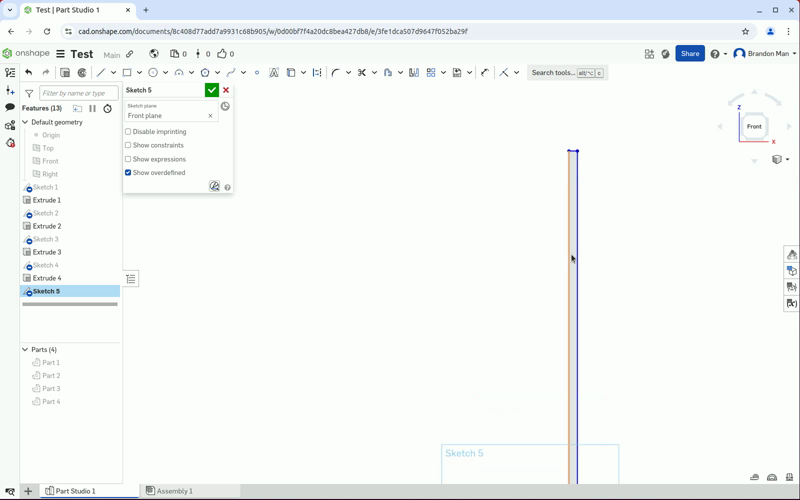
scroll(6)
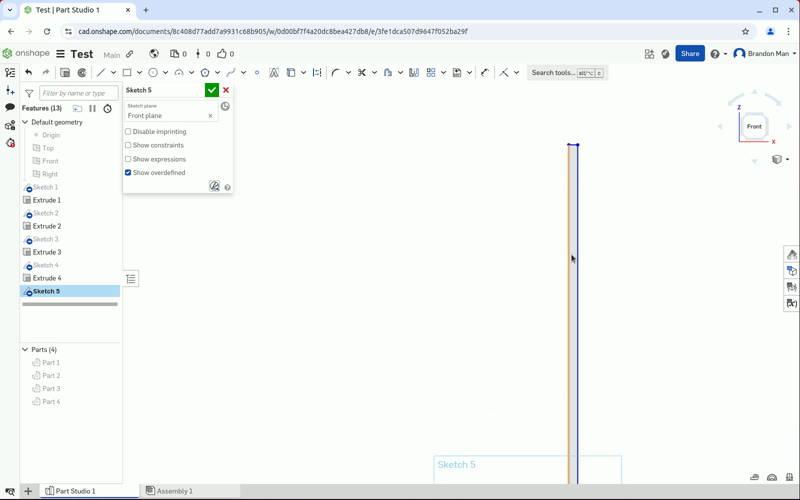
scroll(6)
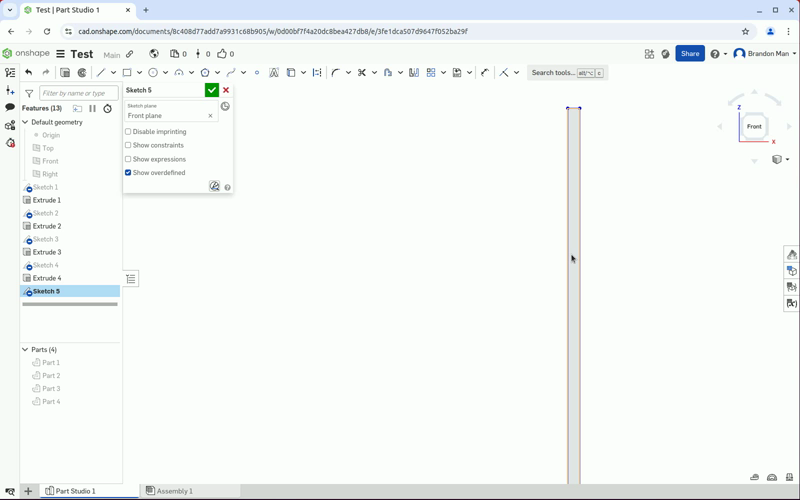
scroll(6)
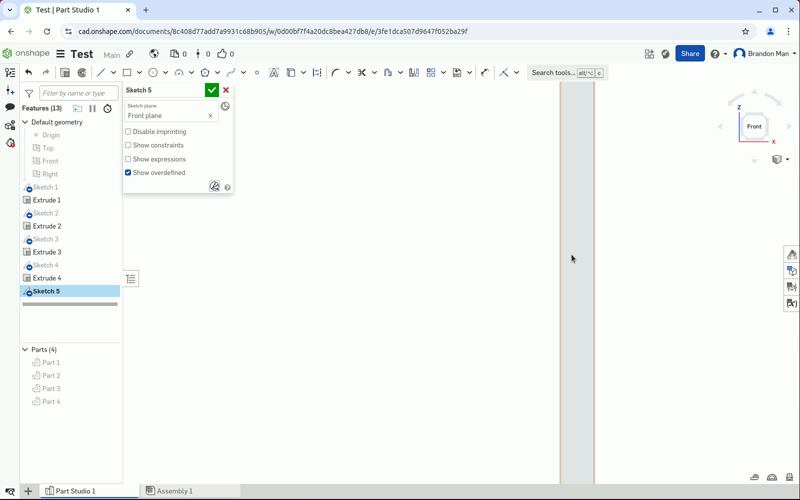
click(571, 254)
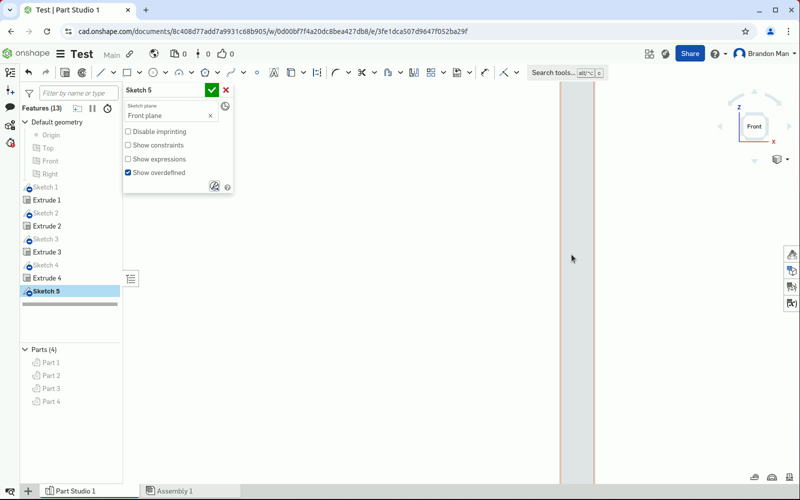
scroll(-6)
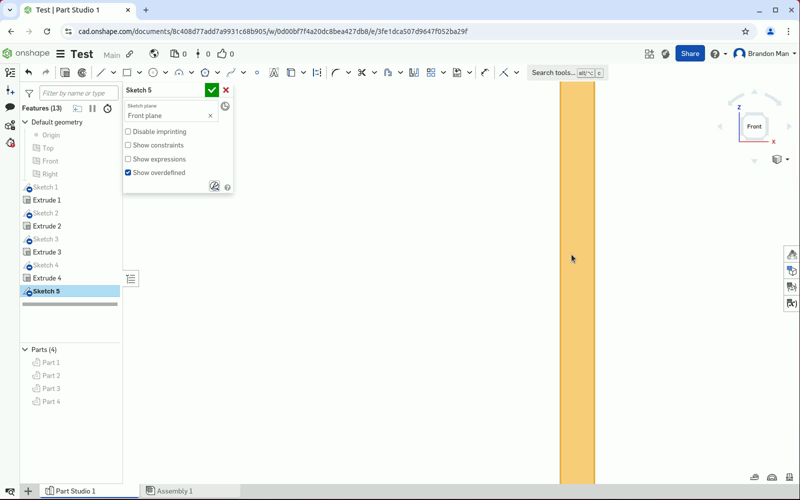
scroll(-6)
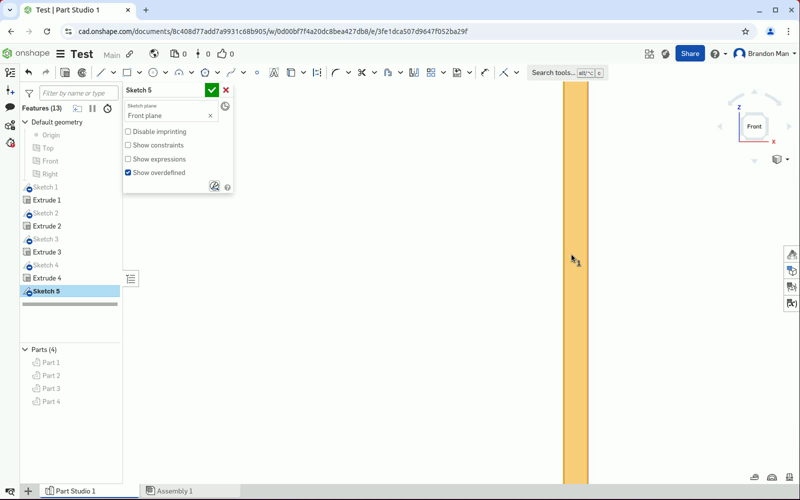
scroll(-6)
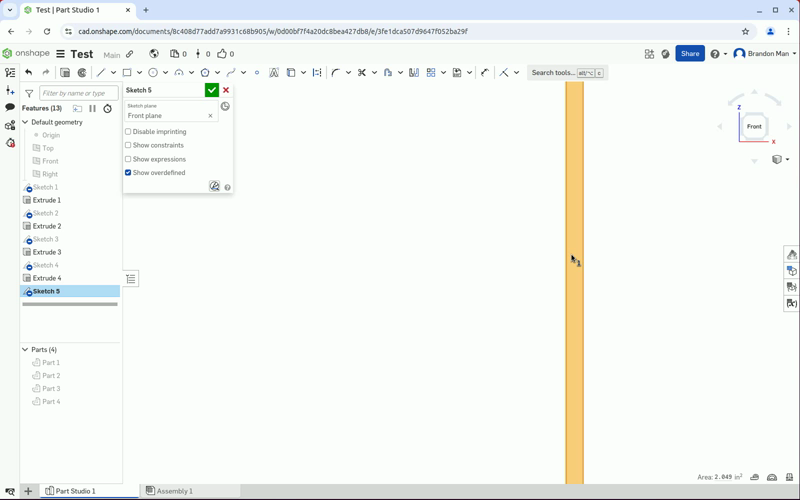
scroll(-6)
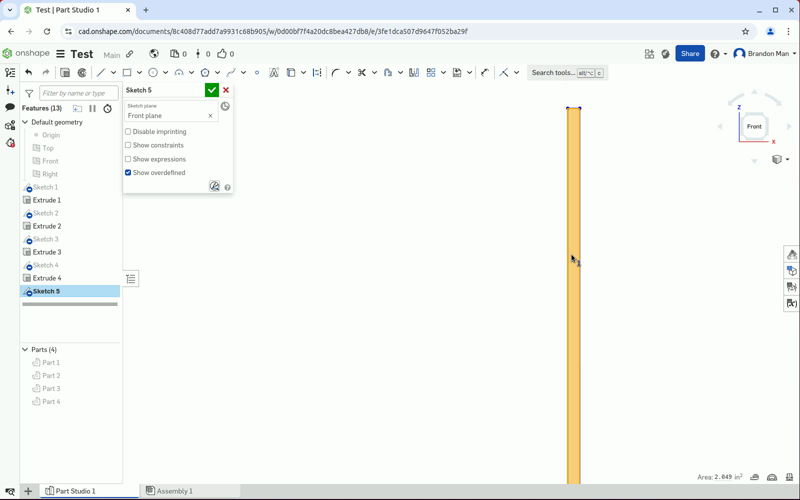
scroll(-6)
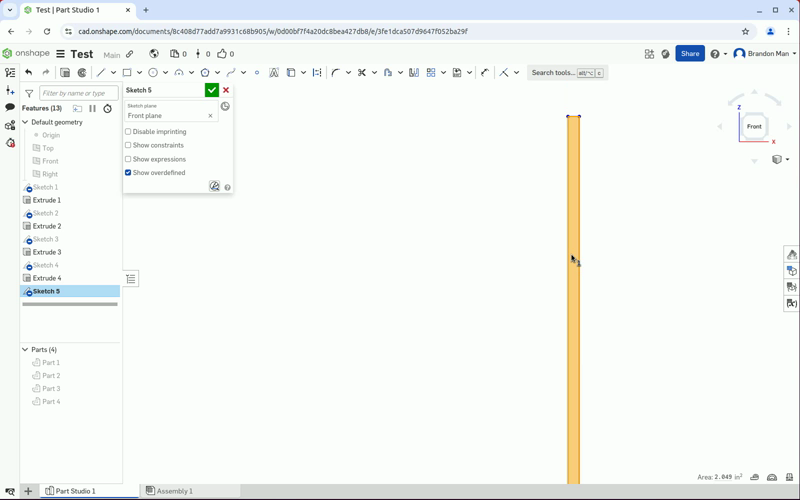
scroll(-6)
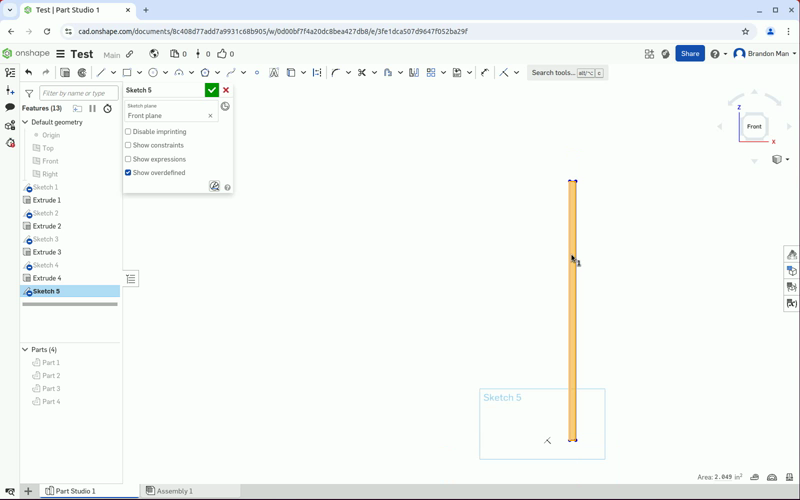
scroll(-6)
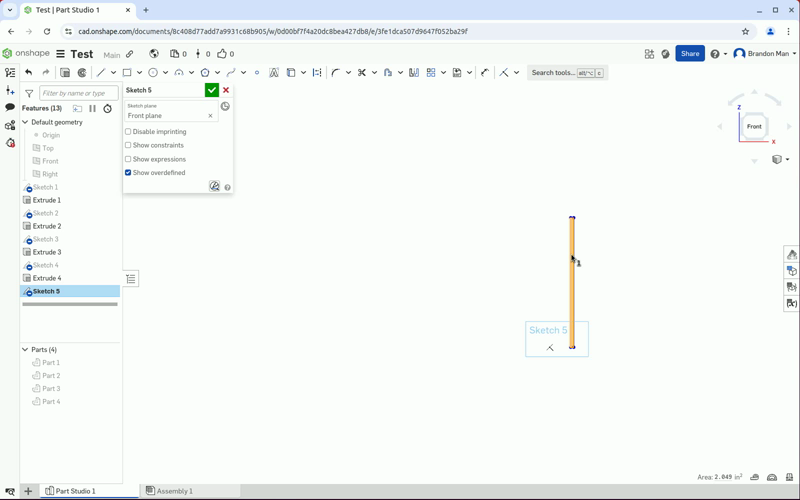
mouse_move(73, 352)
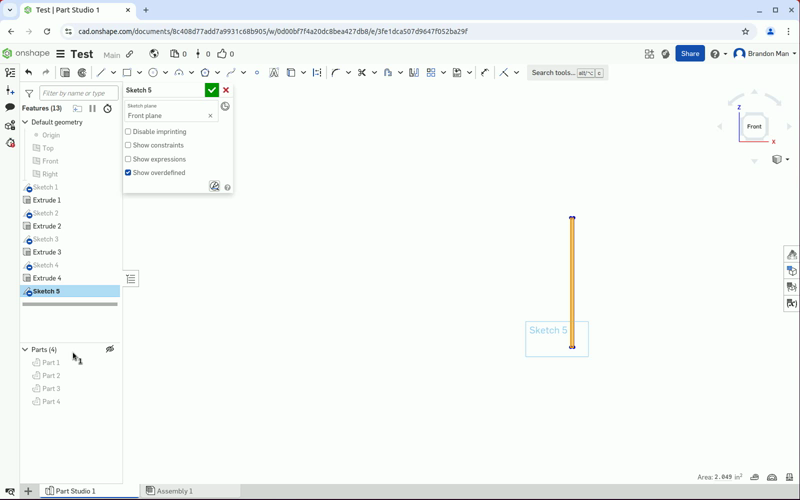
key(shift+y)
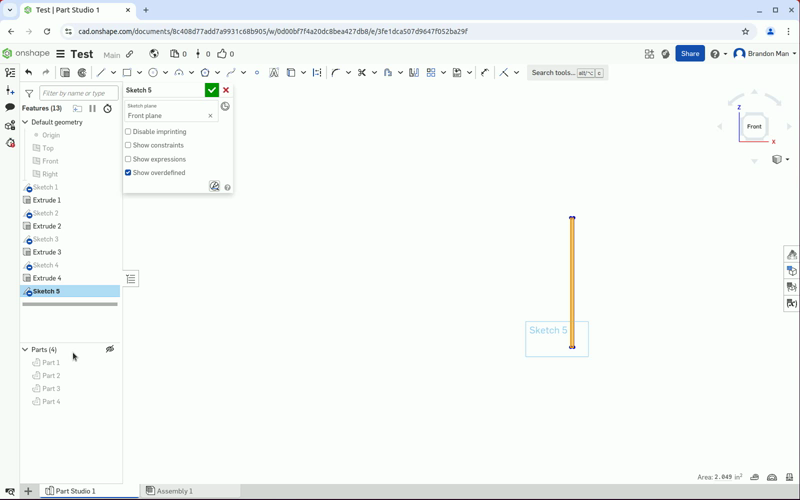
key(shift+e)
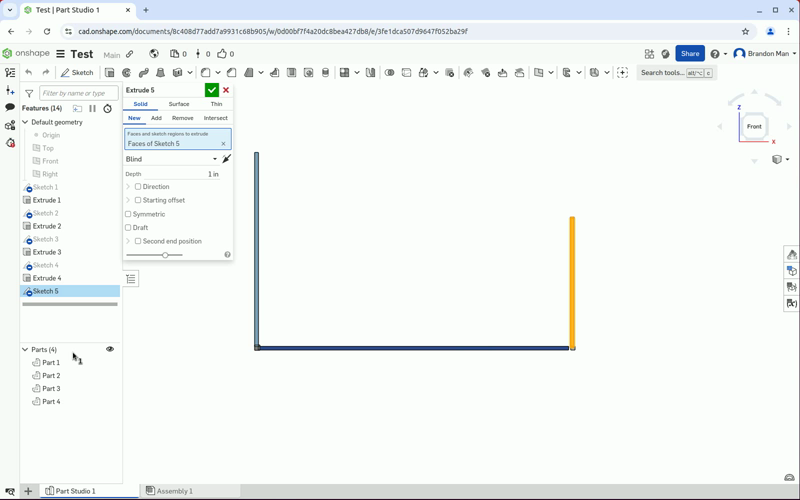
mouse_move(143, 106)
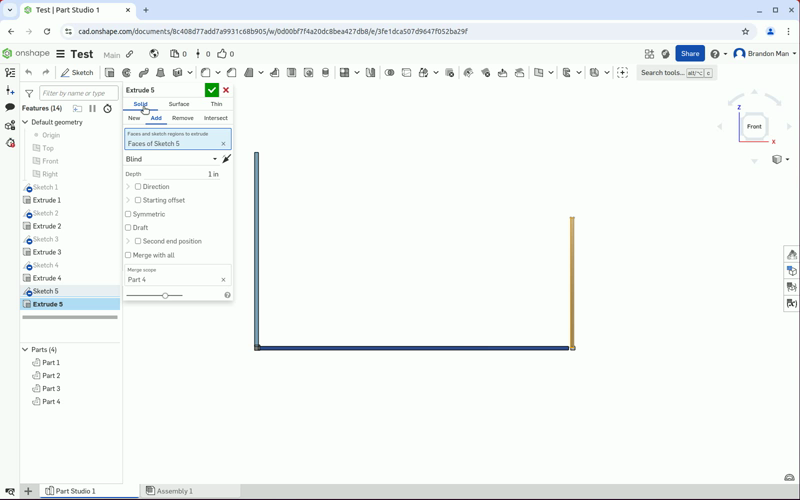
click(143, 106)
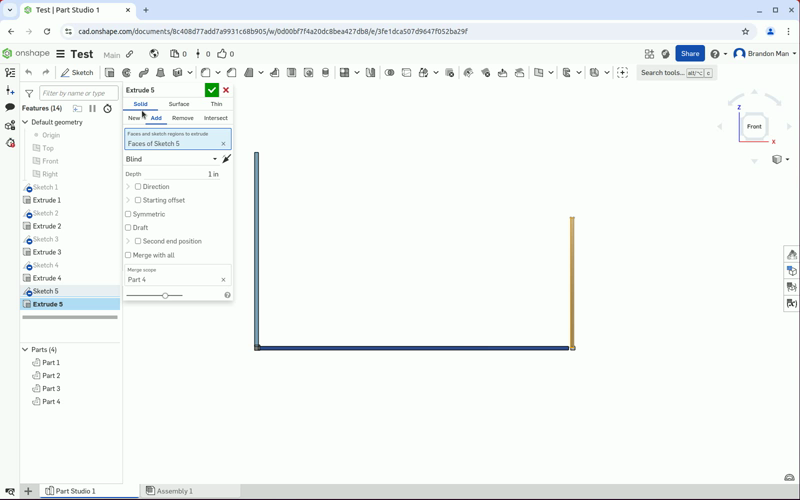
mouse_move(137, 120)
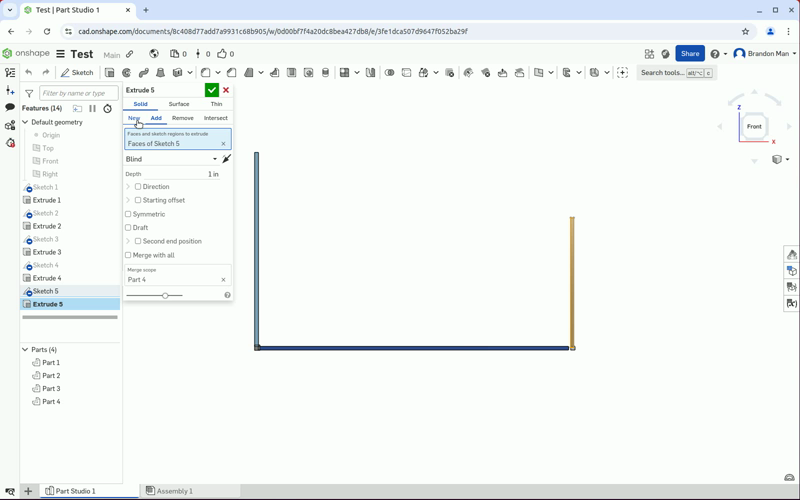
click(137, 120)
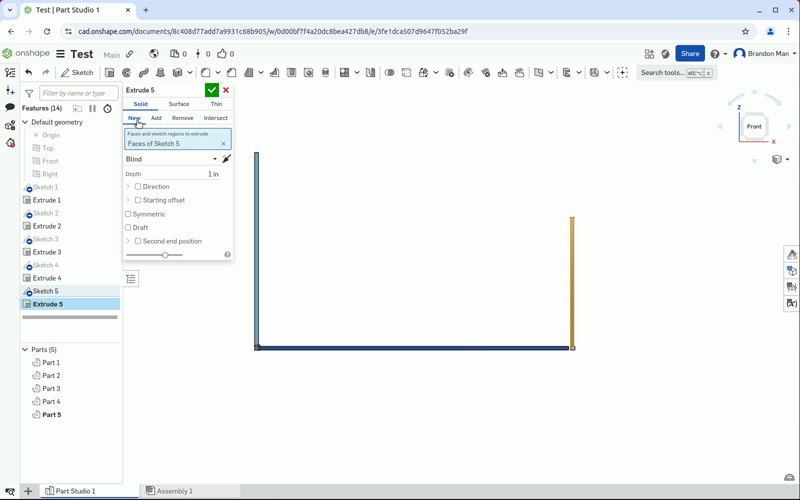
key(tab, 4)
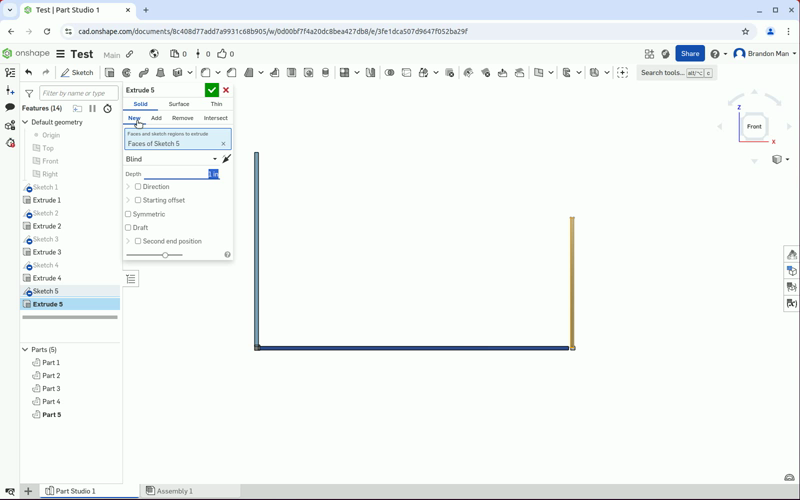
text(0.482)
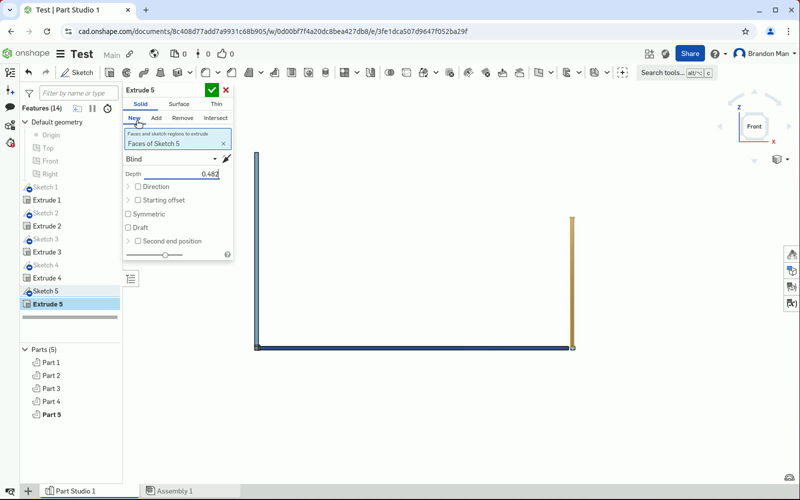
key(tab, 3)
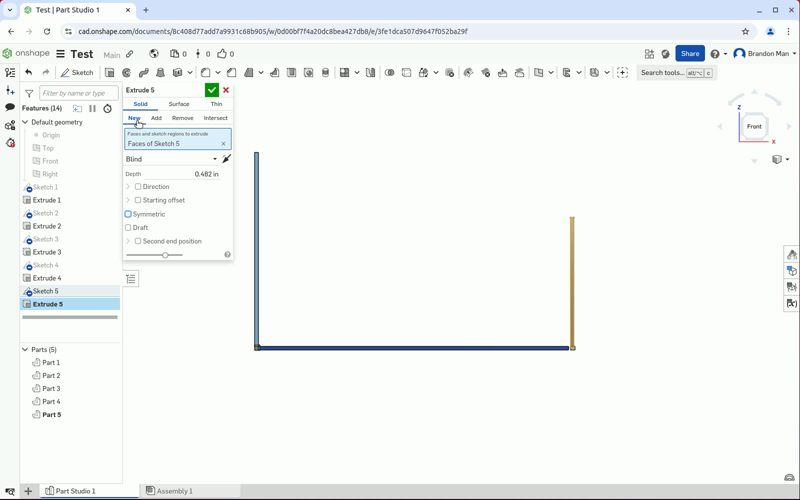
key(space)
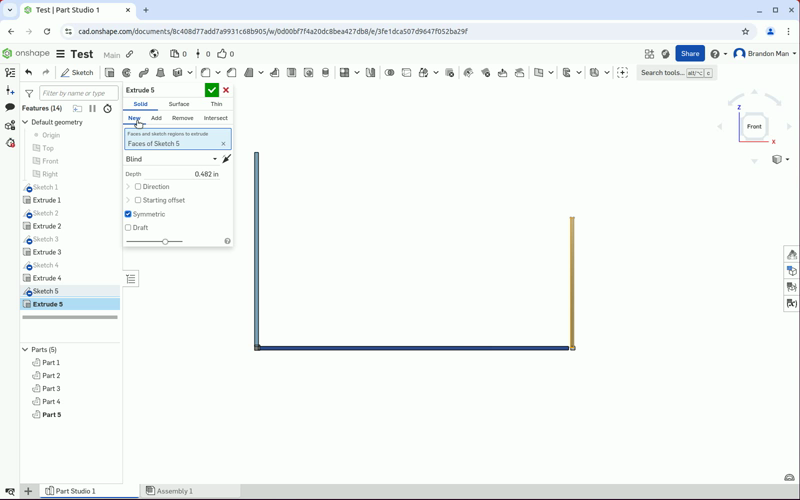
key(enter)
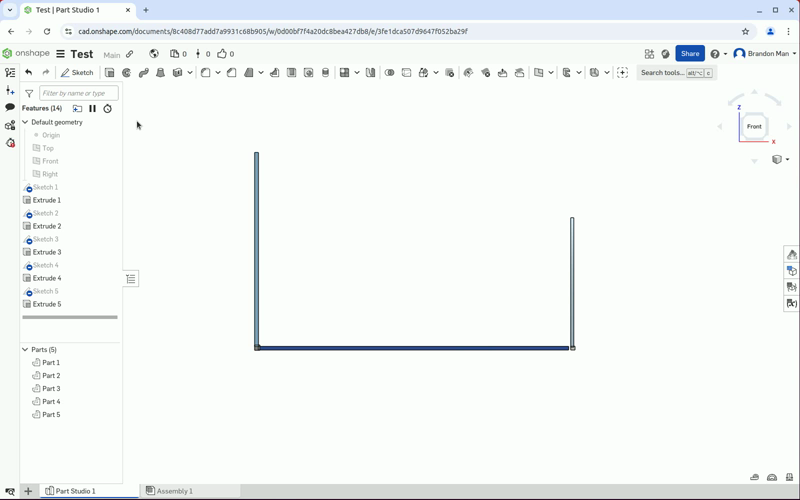
key(shift+h)
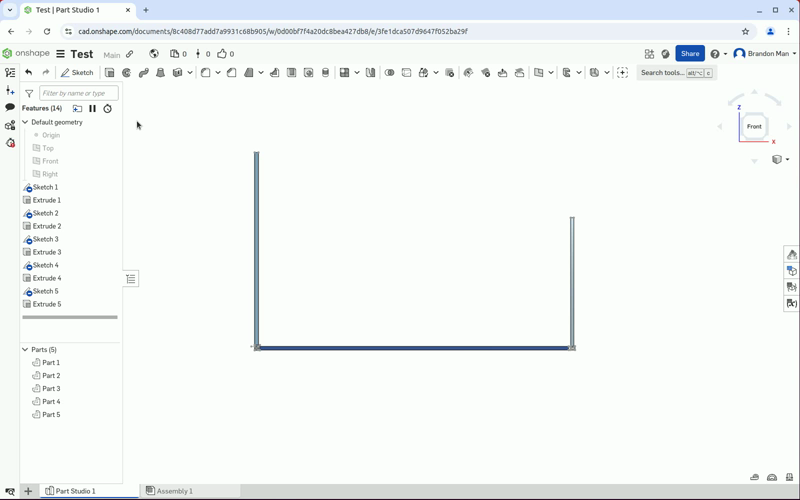
key(shift+h)
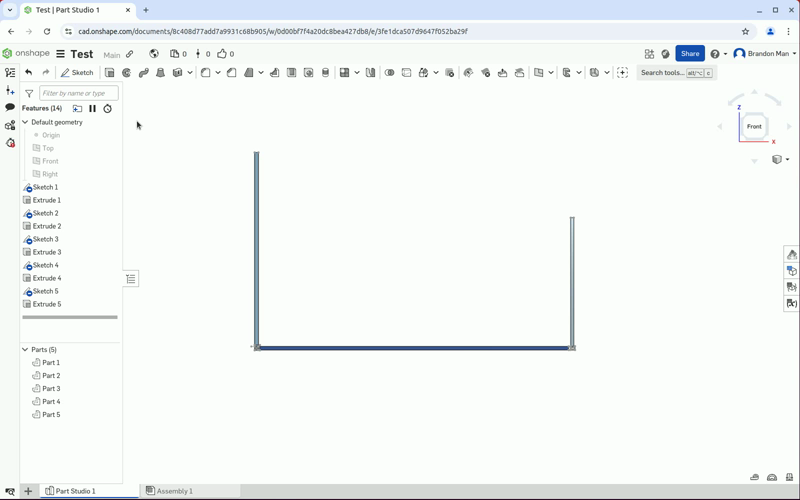
key(shift+7)
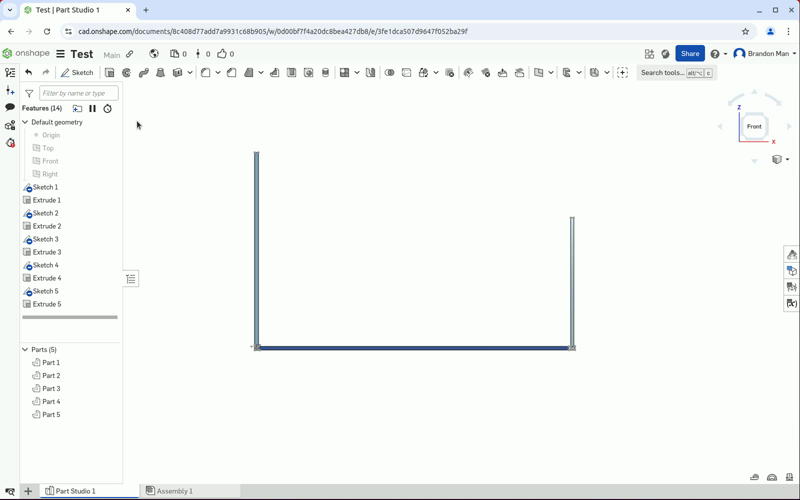
key(left, 2)
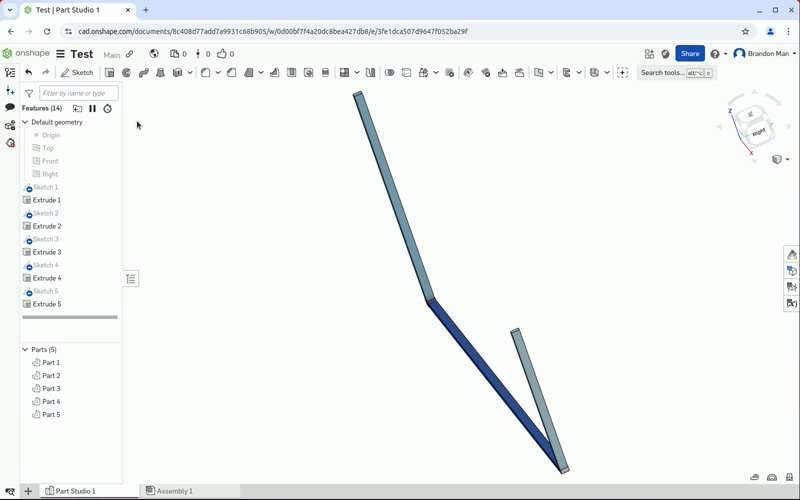
key(down, 2)
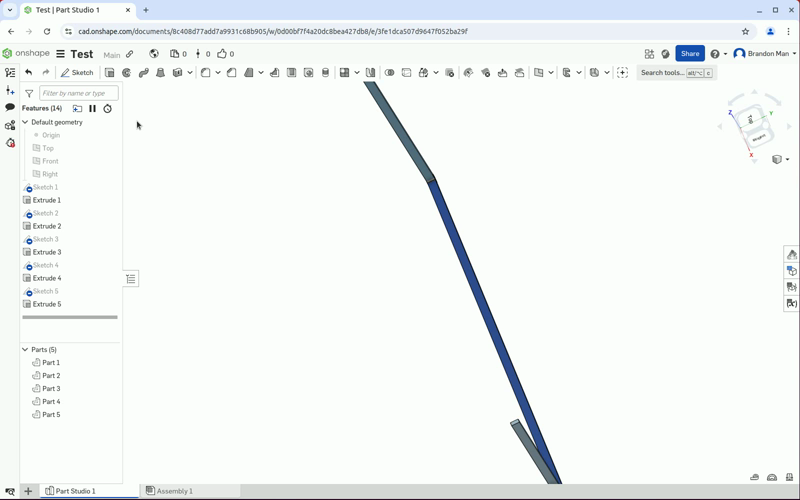
key(up, 2)
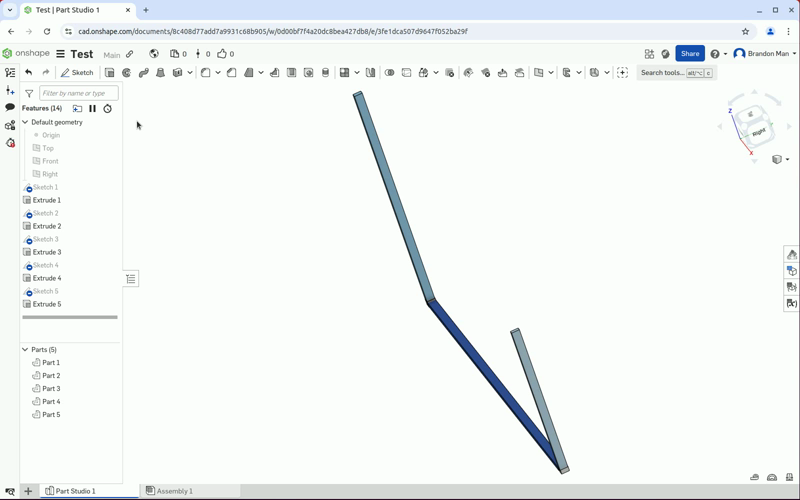
key(right, 2)
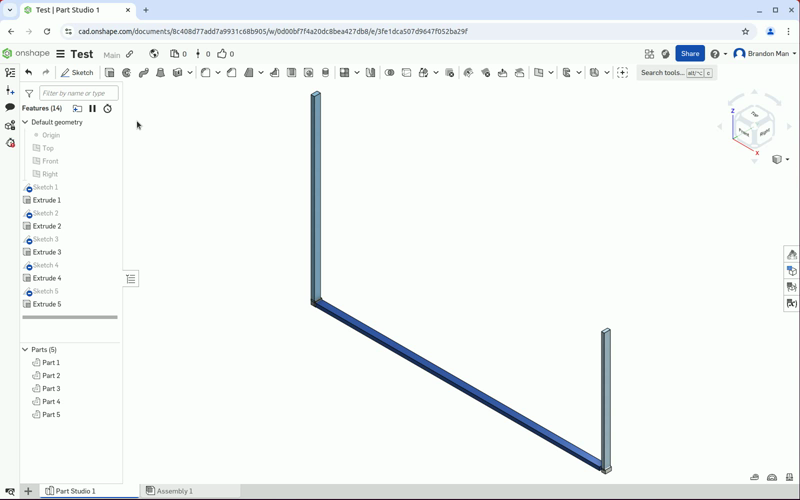
mouse_move(73, 189)
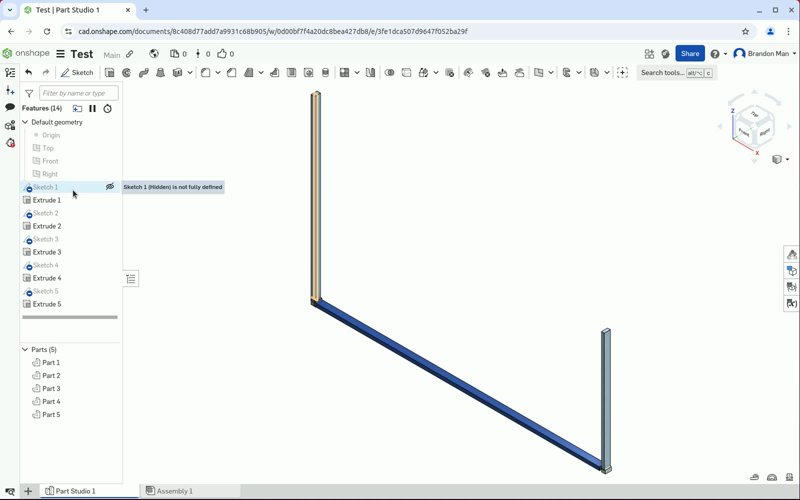
click(73, 189)